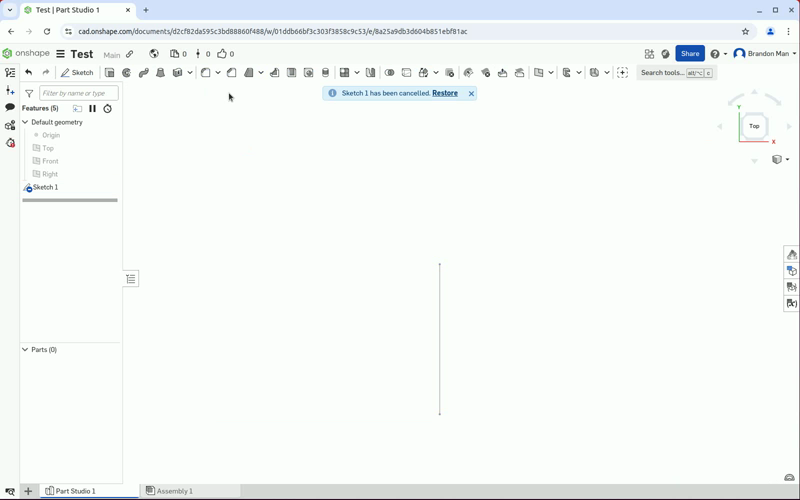
key(shift+h)
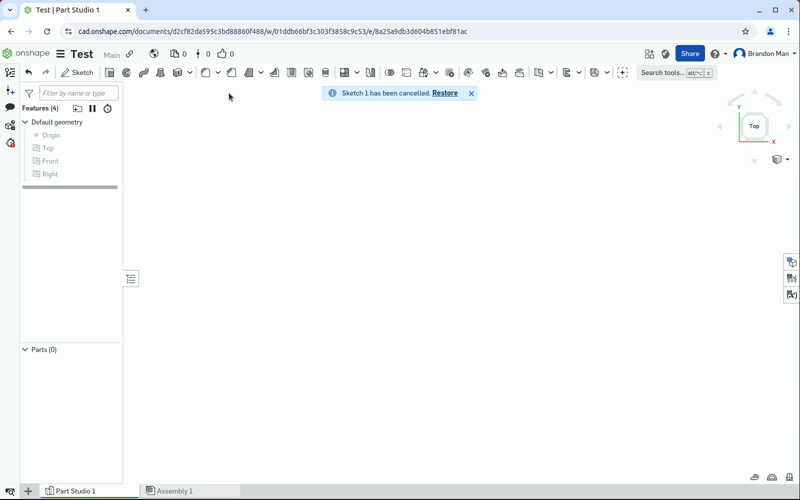
mouse_move(73, 352)
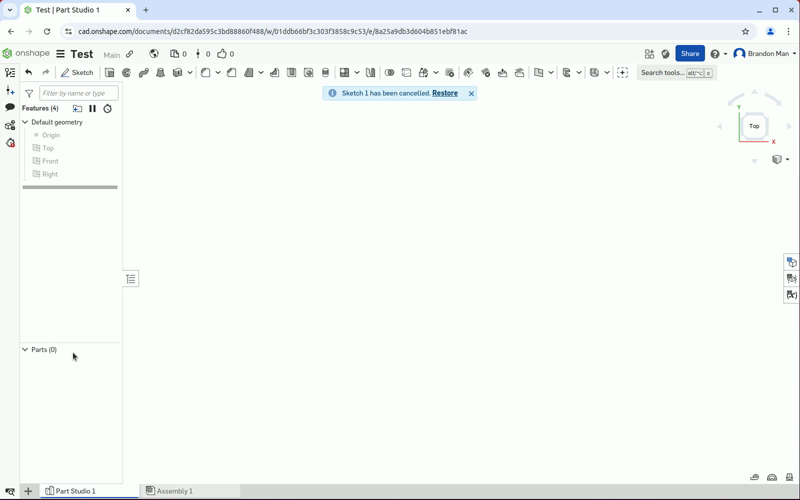
key(y)
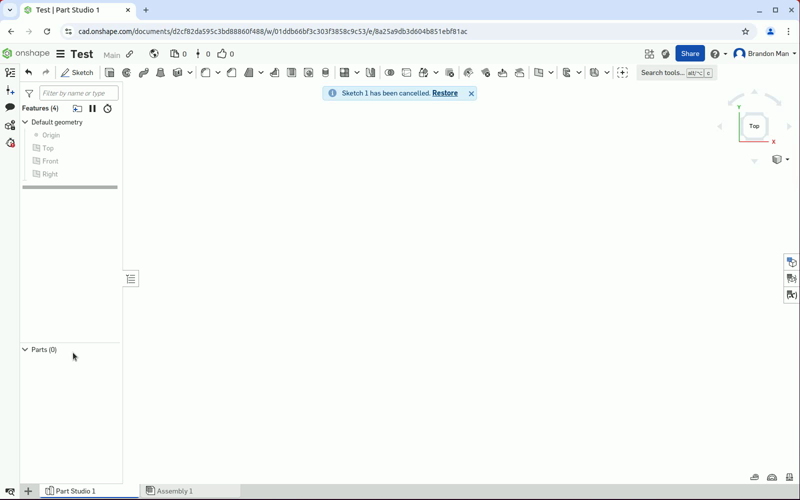
key(shift+p)
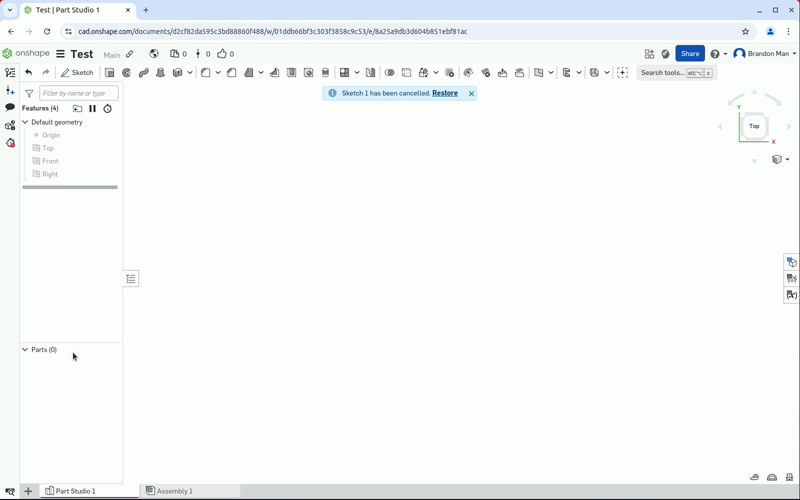
key(space)
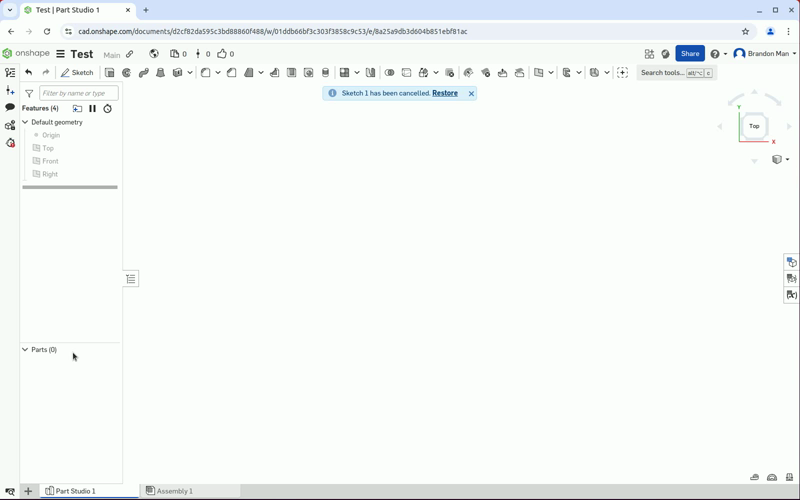
key_down(shift)
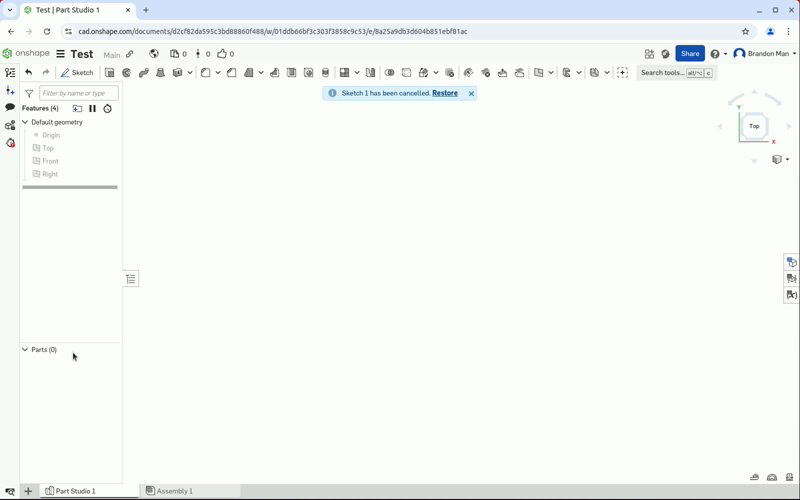
key(up)
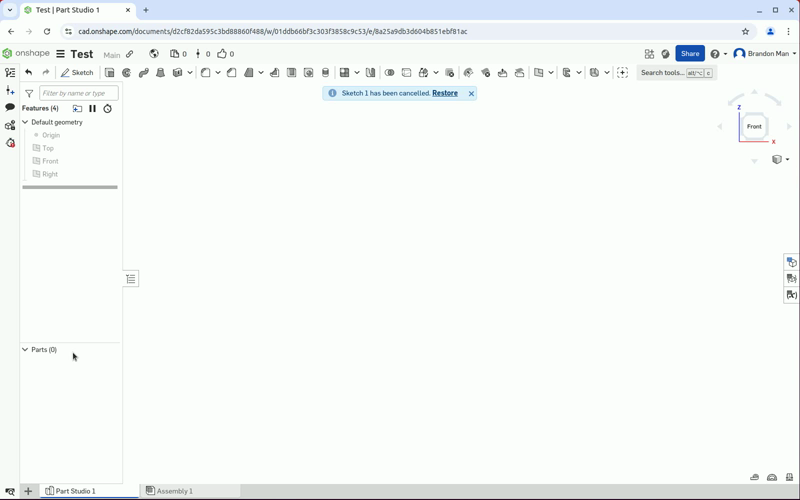
key_up(shift)
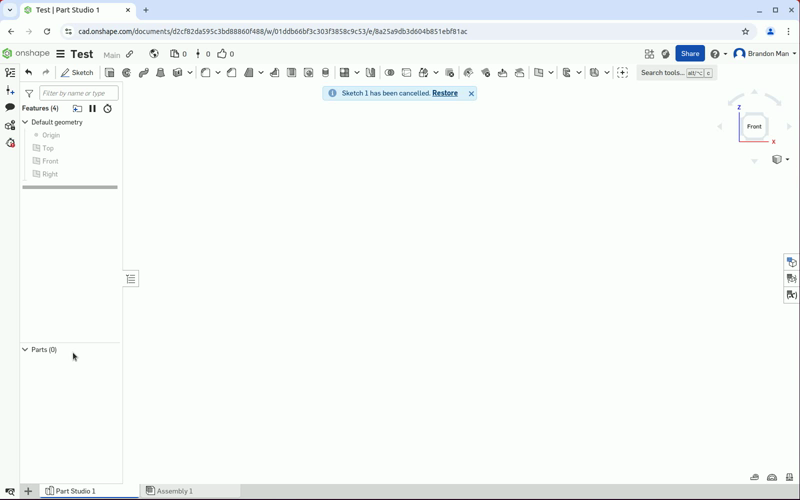
mouse_move(73, 352)
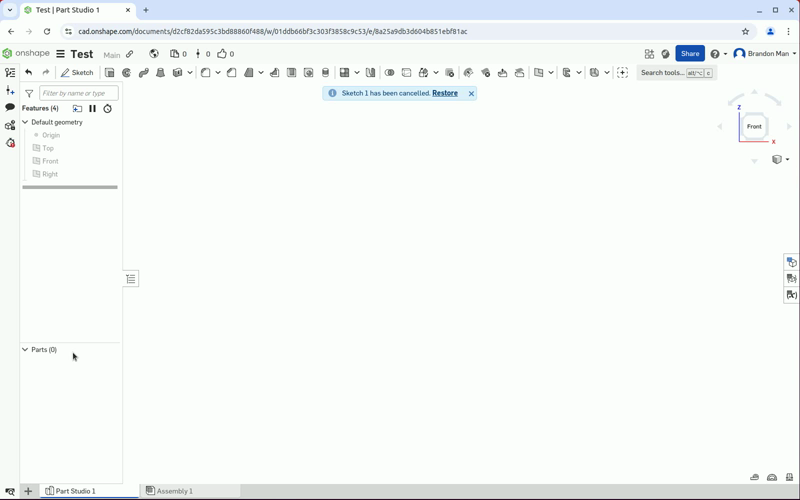
key(shift+y)
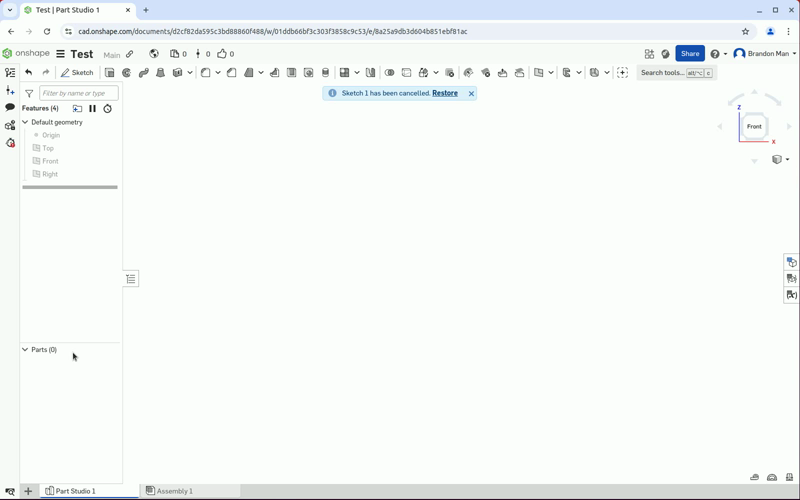
key(shift+s)
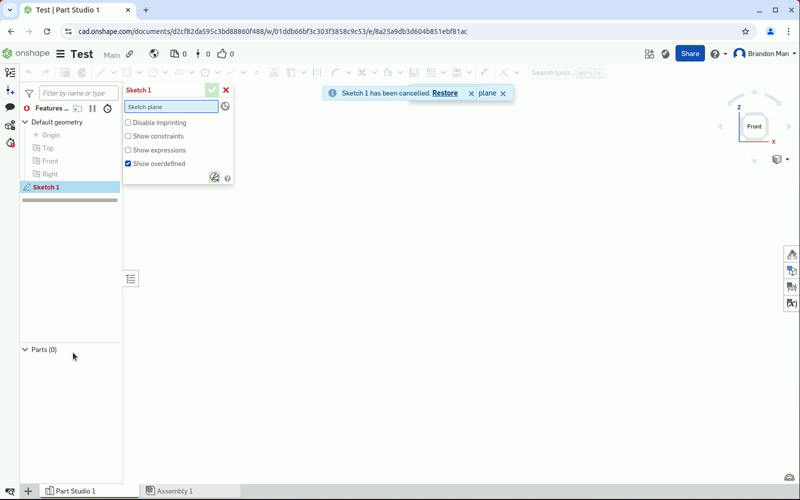
mouse_move(73, 163)
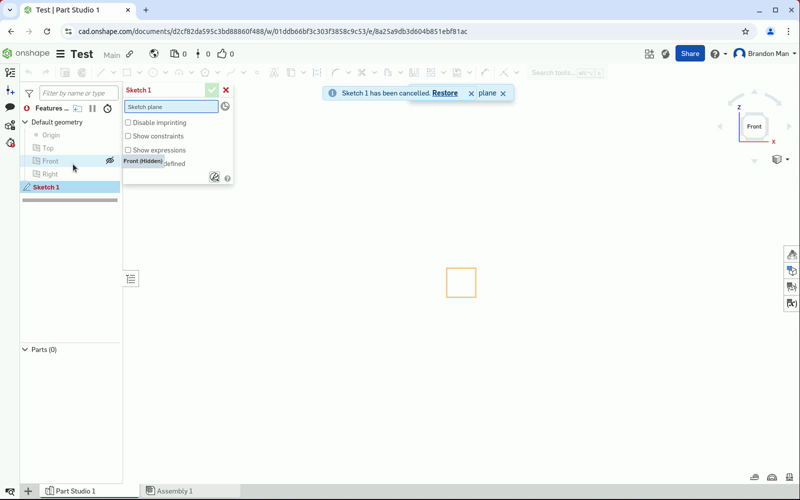
click(73, 163)
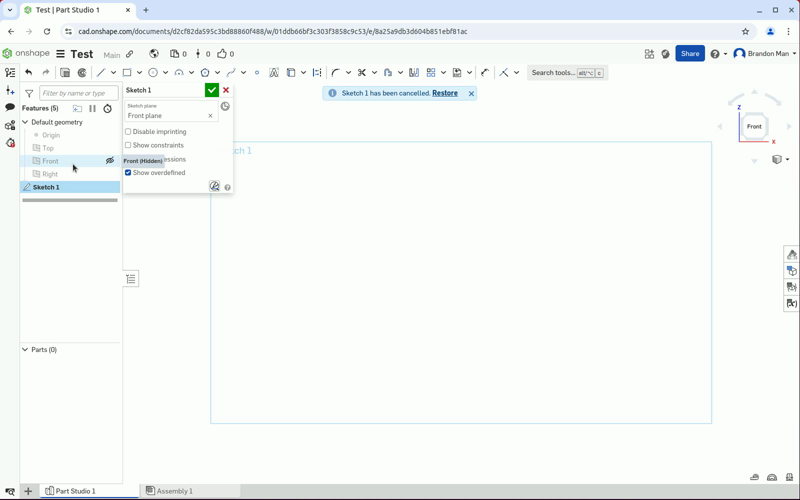
mouse_move(73, 352)
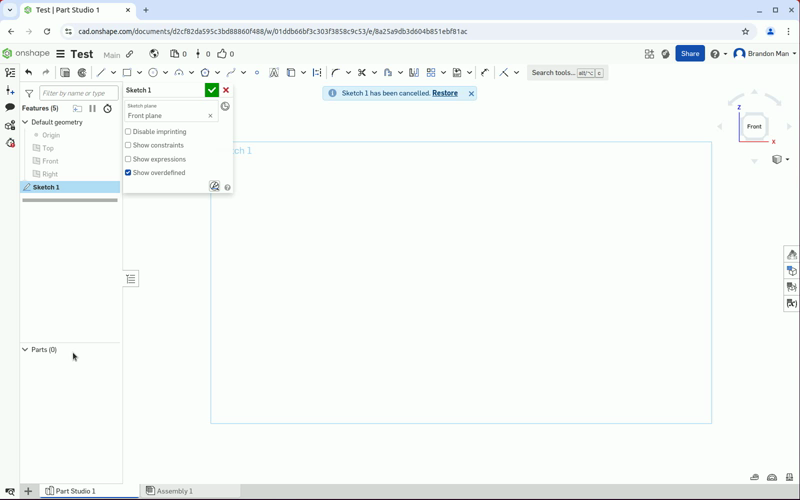
key(y)
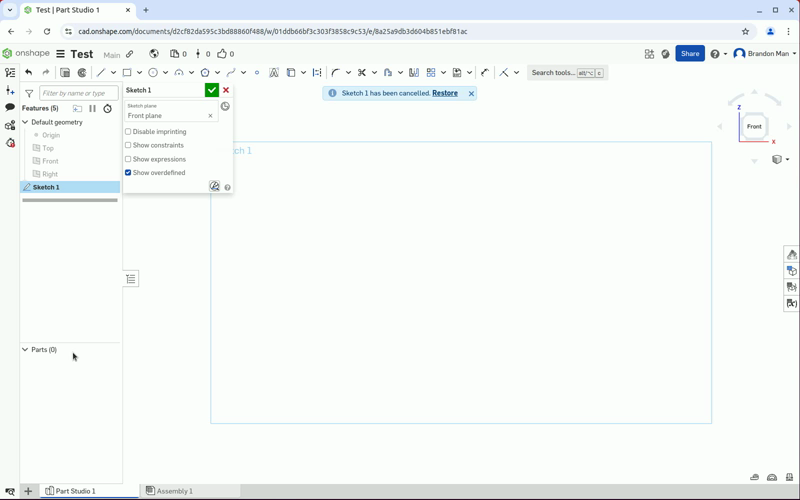
key(l)
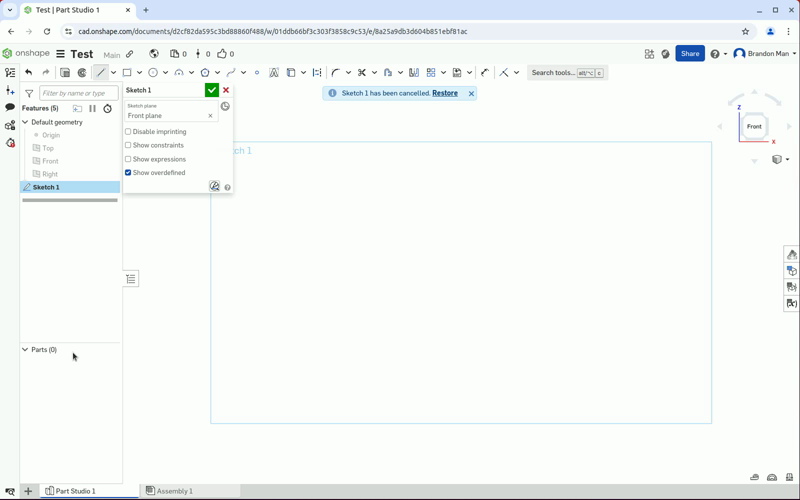
key_down(shift)
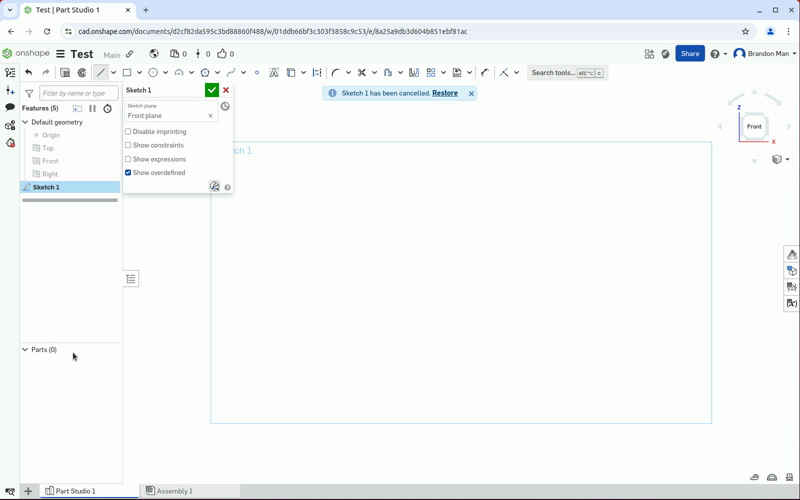
mouse_move(460, 282)
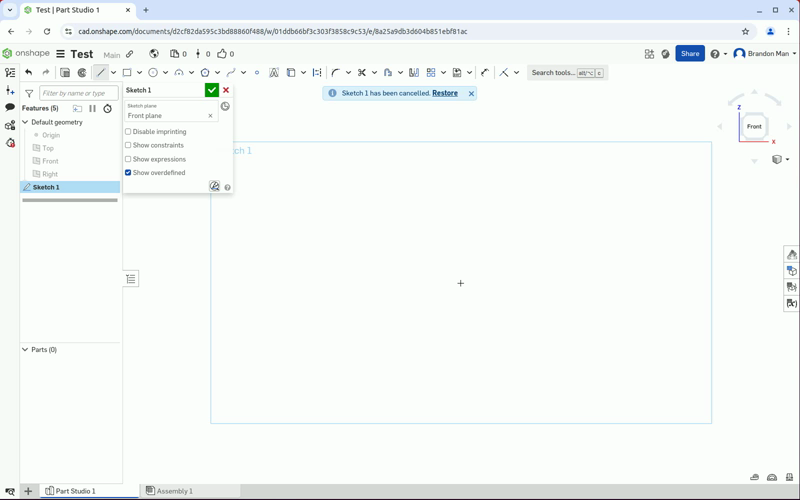
click(460, 282)
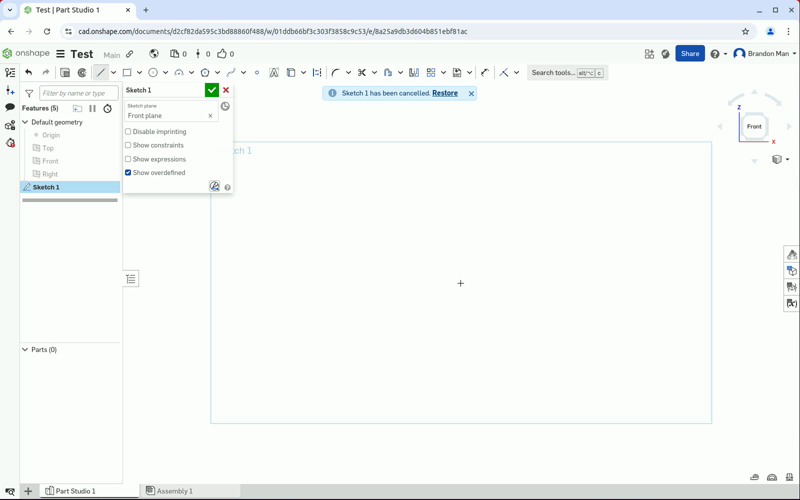
key_up(shift)
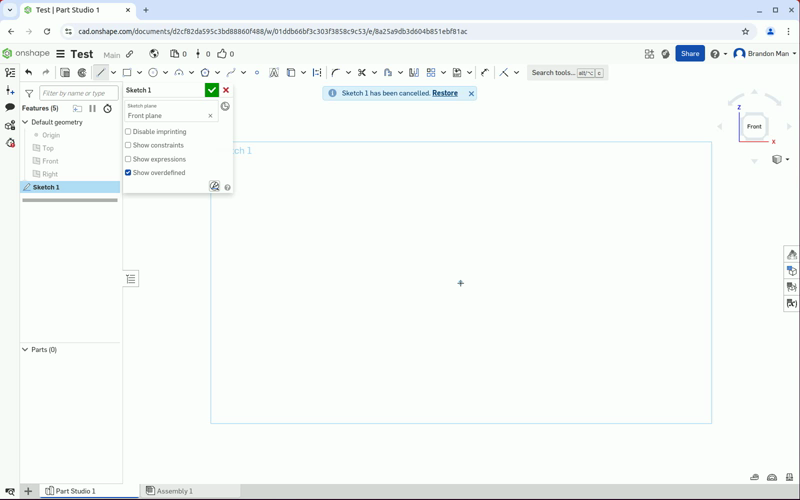
key_down(shift)
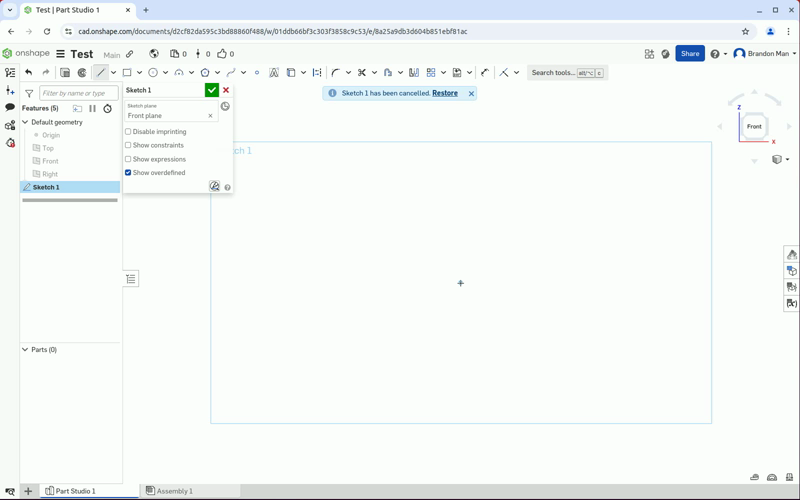
mouse_move(490, 282)
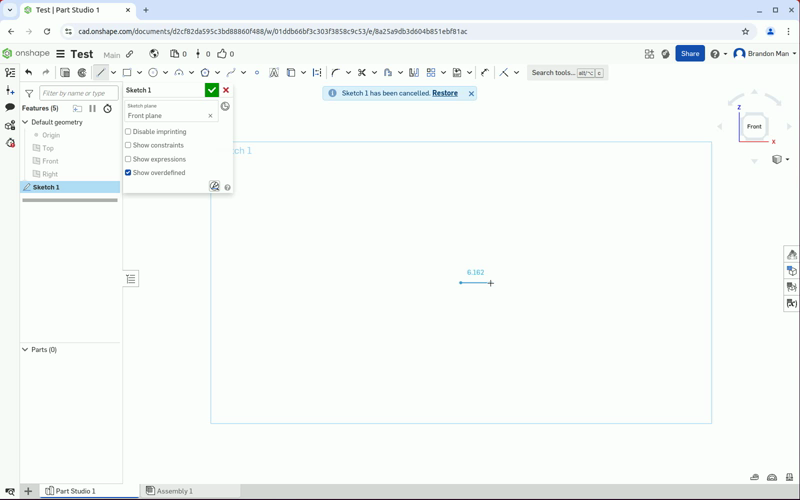
mouse_move(471, 282)
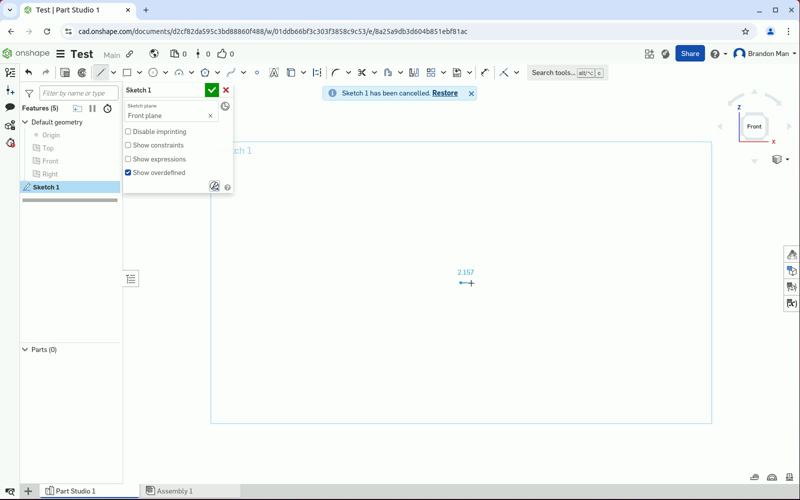
click(471, 282)
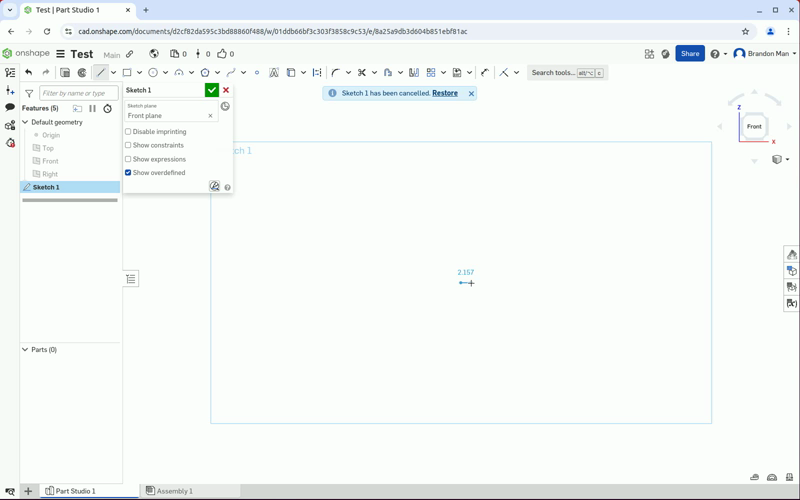
key_up(shift)
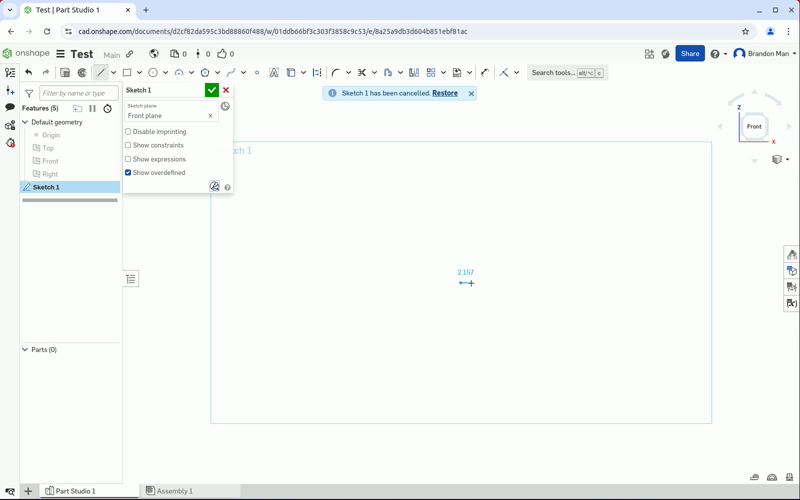
key_down(shift)
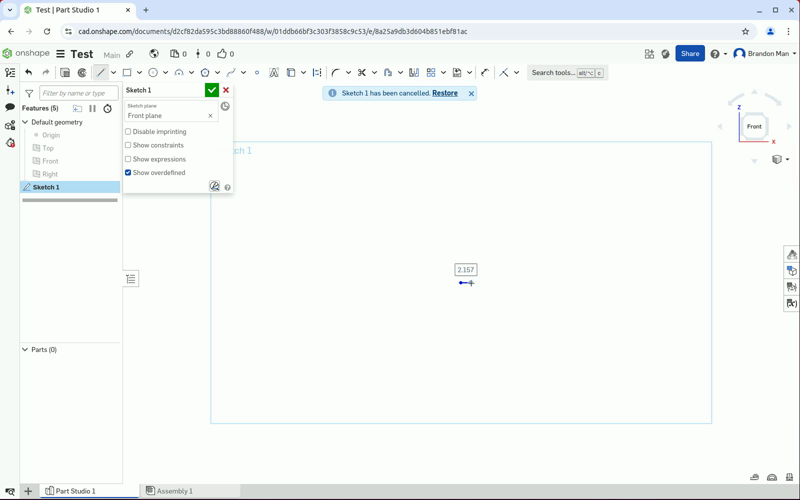
mouse_move(501, 282)
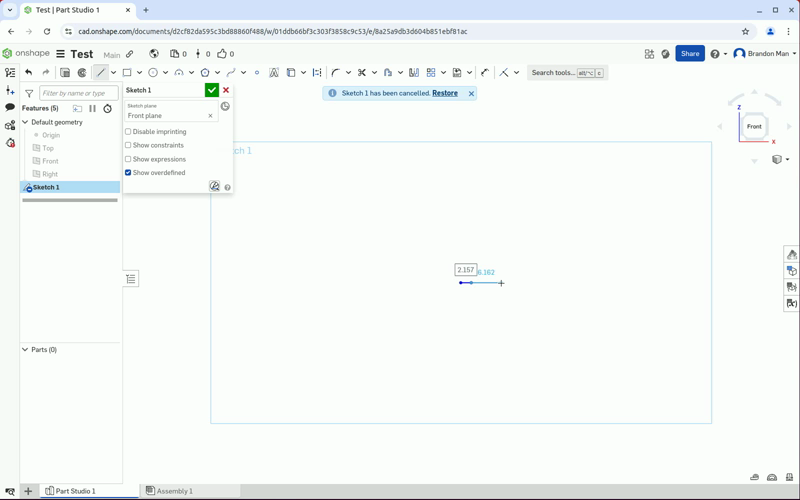
mouse_move(471, 281)
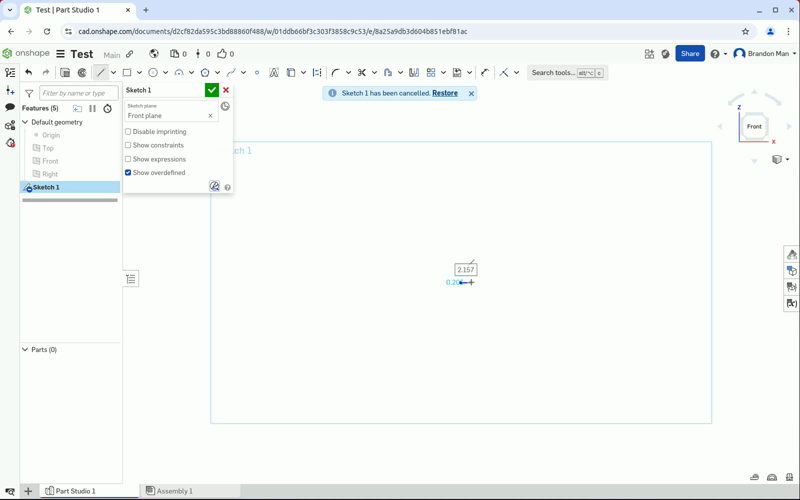
scroll(6)
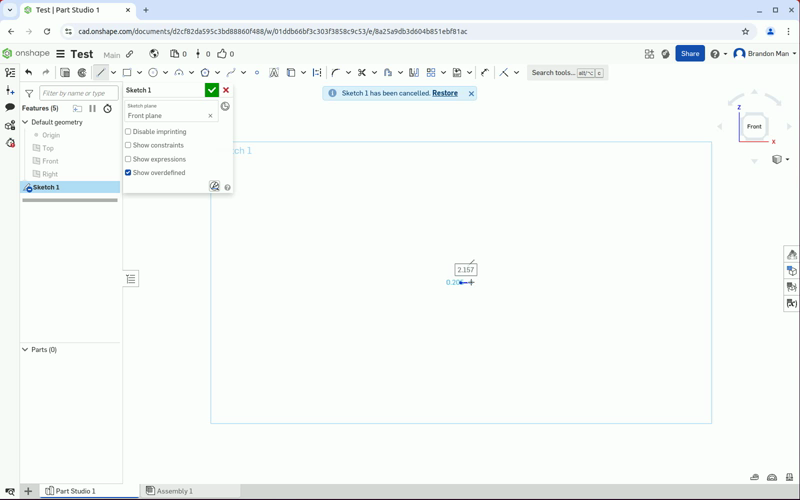
scroll(6)
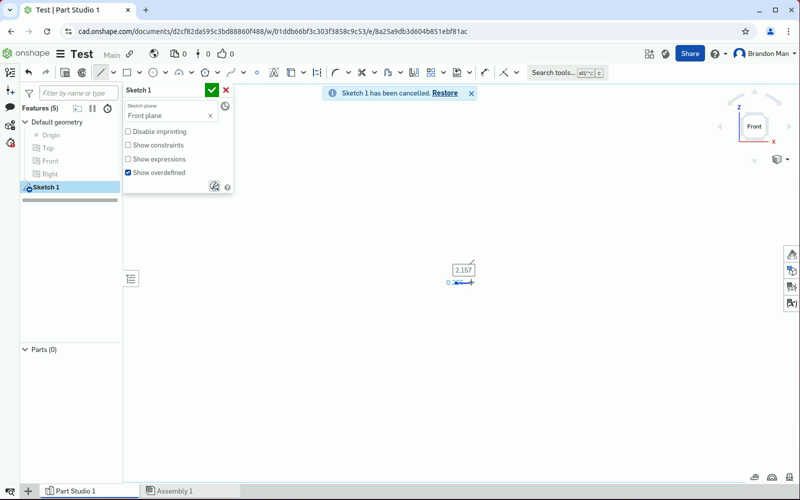
scroll(6)
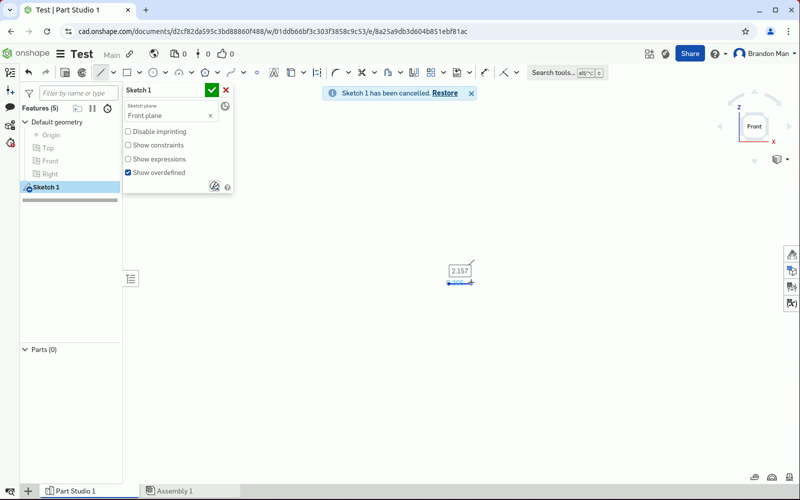
scroll(6)
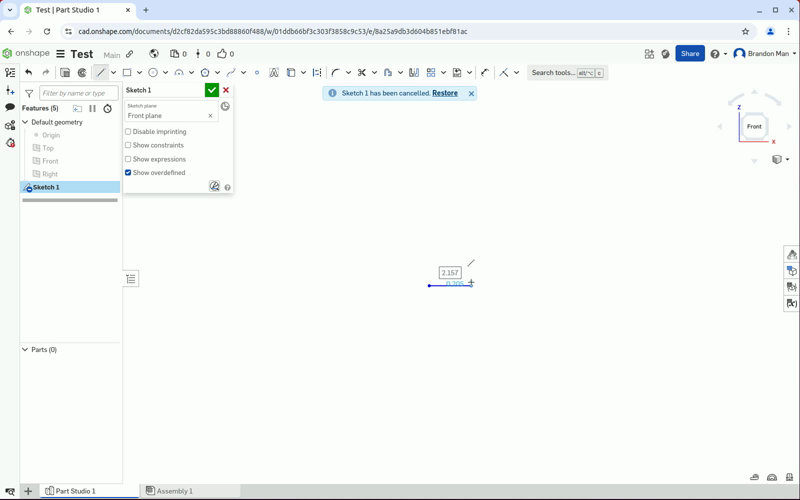
scroll(6)
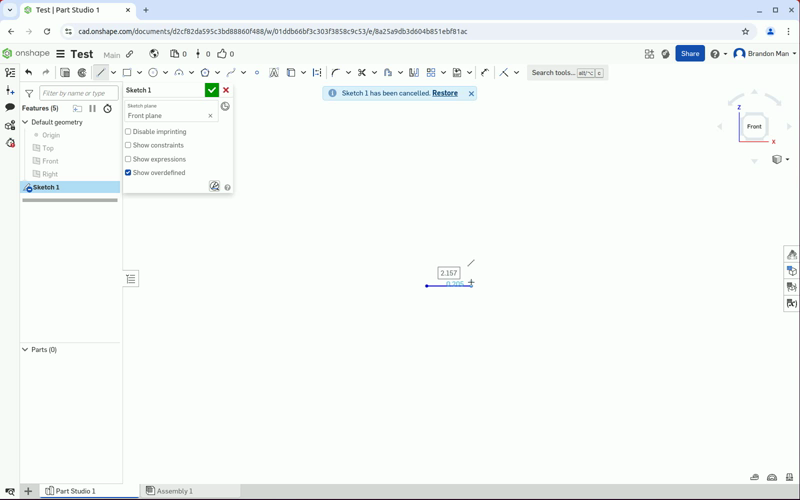
scroll(6)
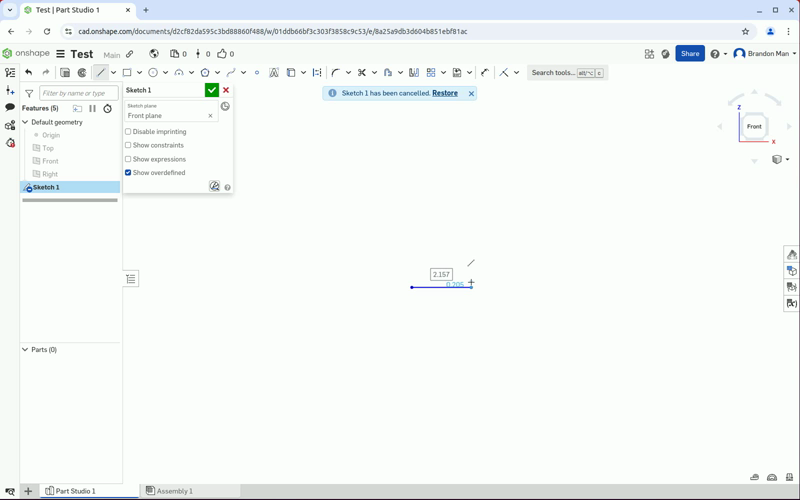
scroll(6)
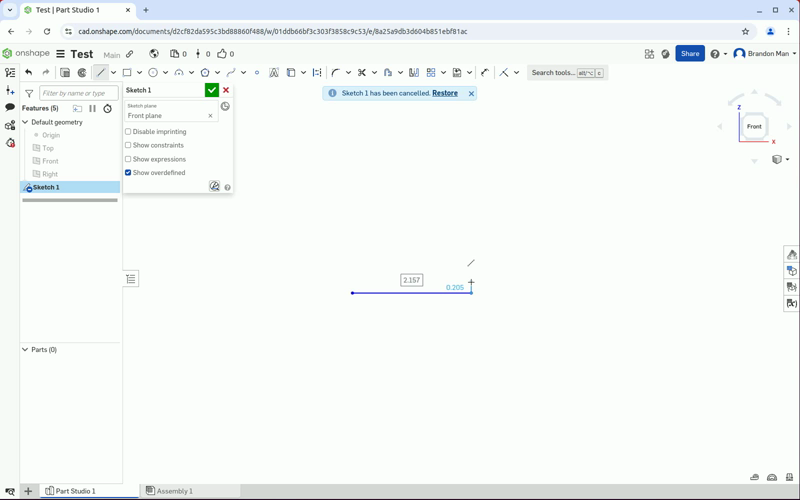
click(471, 281)
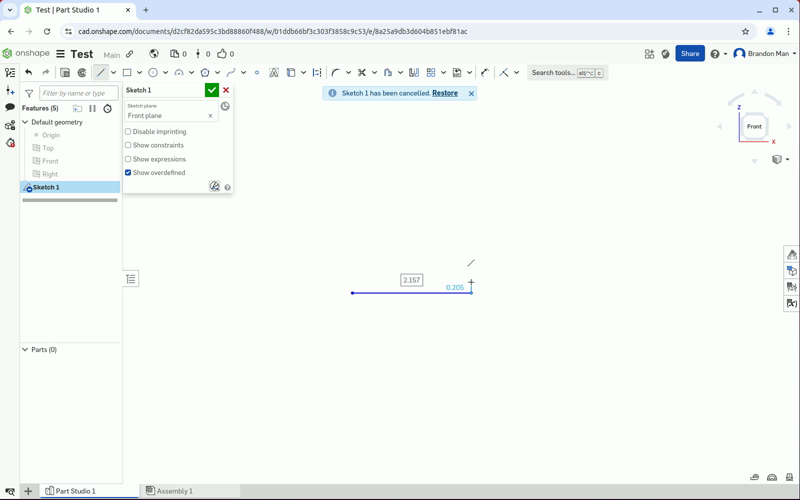
scroll(-6)
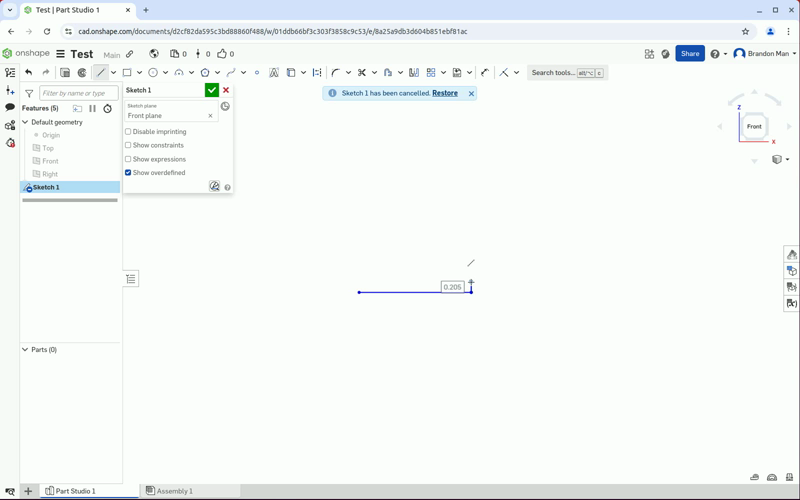
scroll(-6)
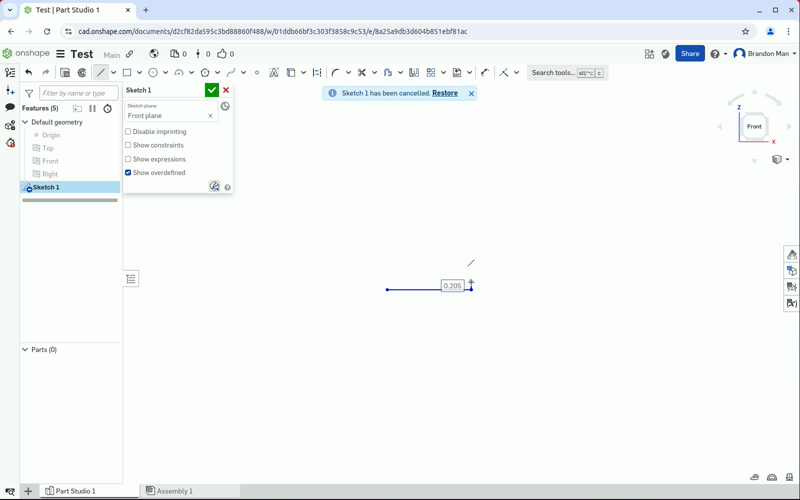
scroll(-6)
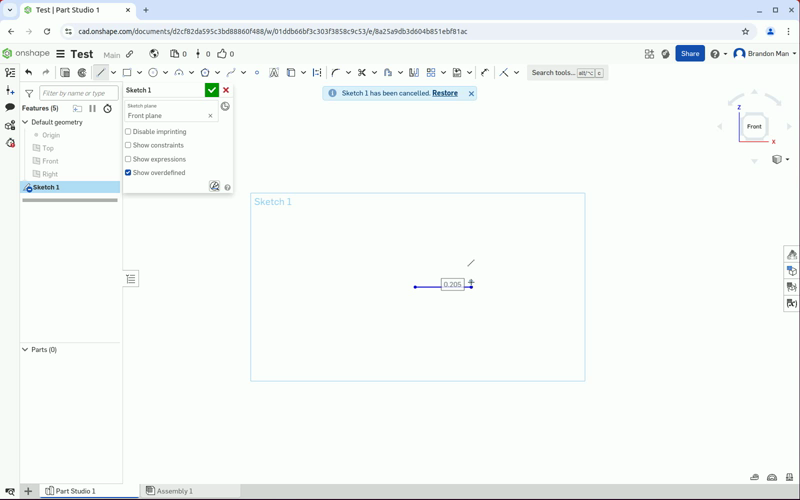
scroll(-6)
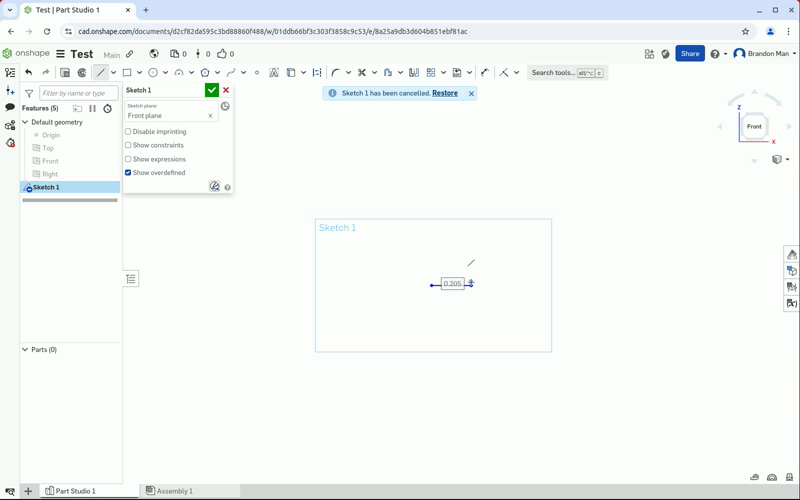
scroll(-6)
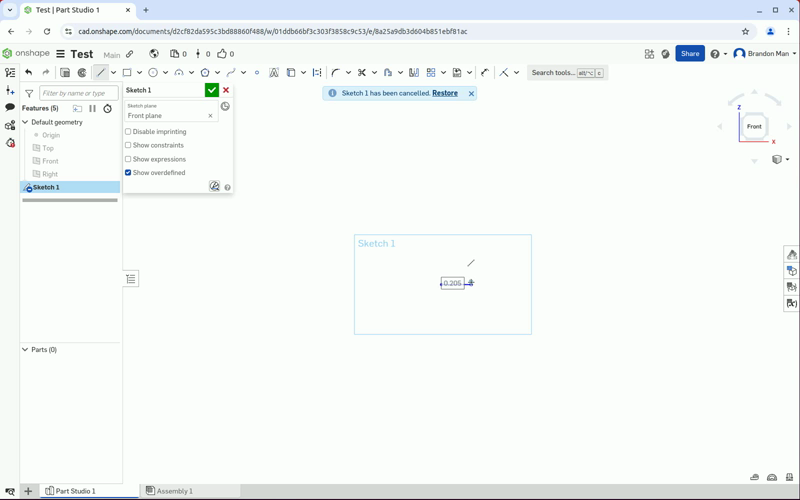
scroll(-6)
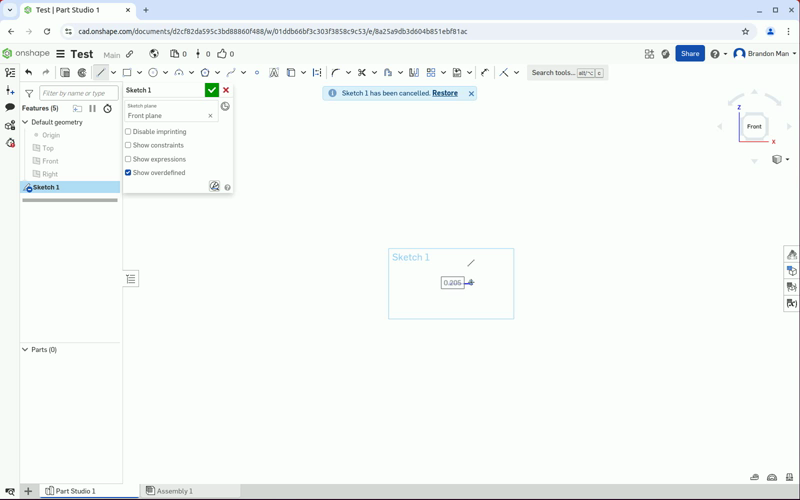
scroll(-6)
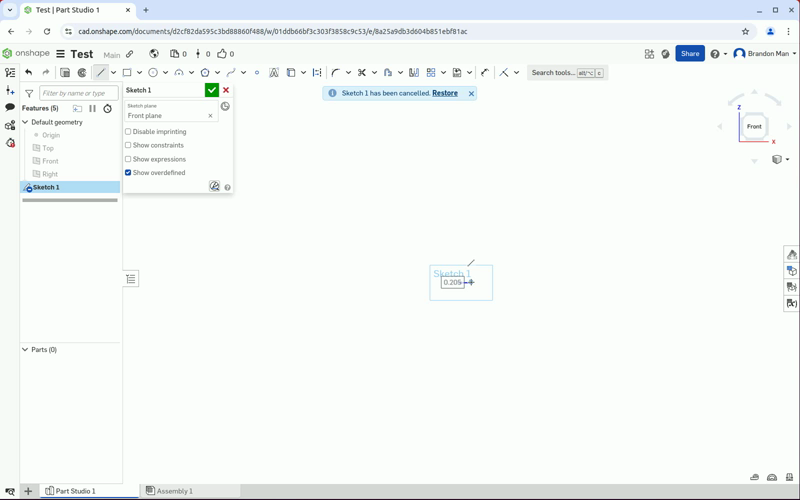
key_up(shift)
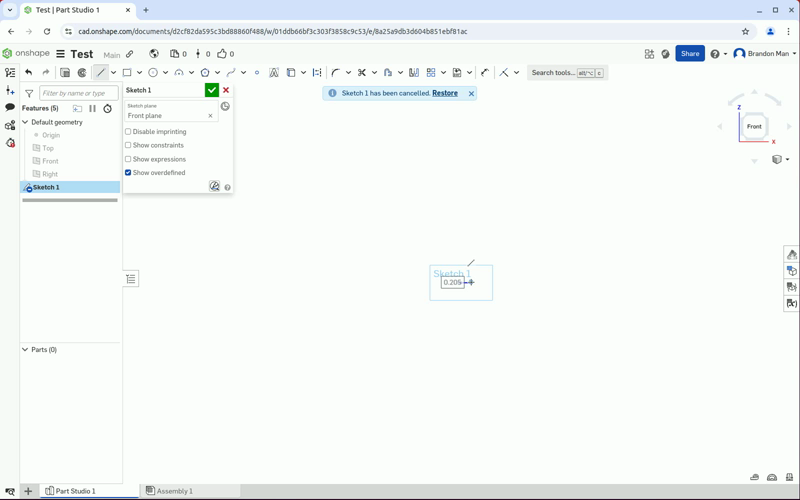
key_down(shift)
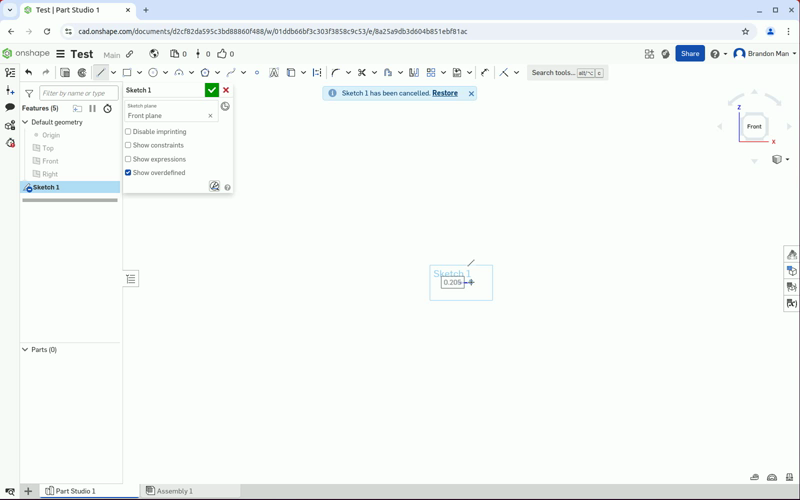
mouse_move(501, 281)
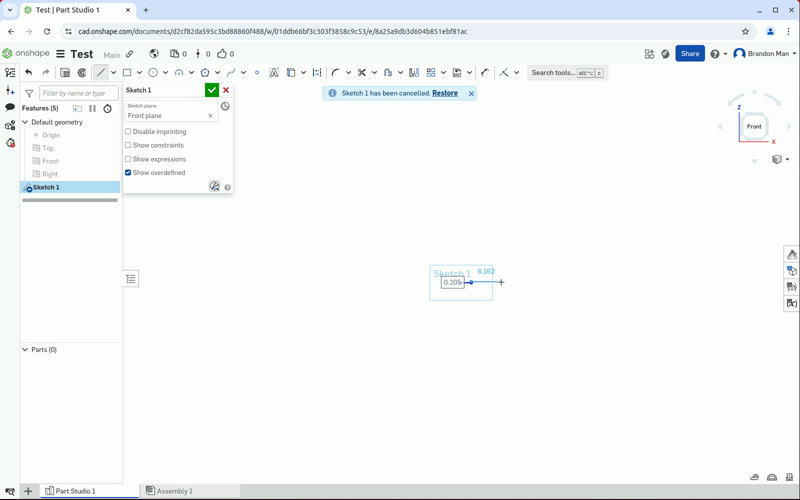
mouse_move(469, 281)
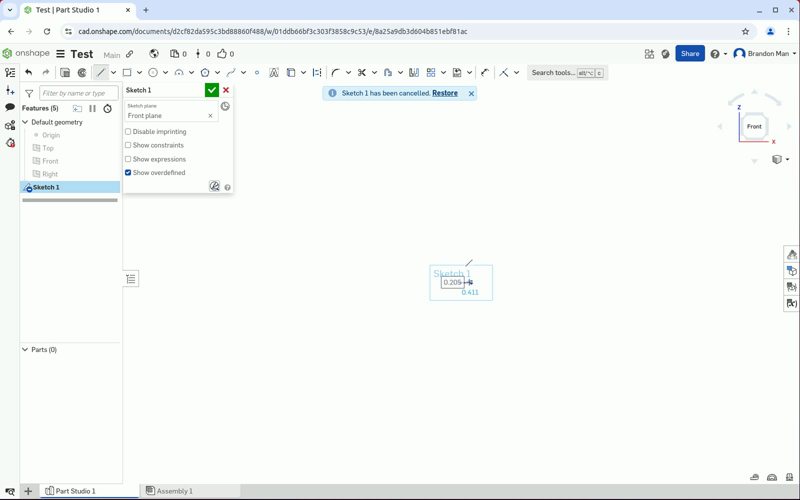
scroll(6)
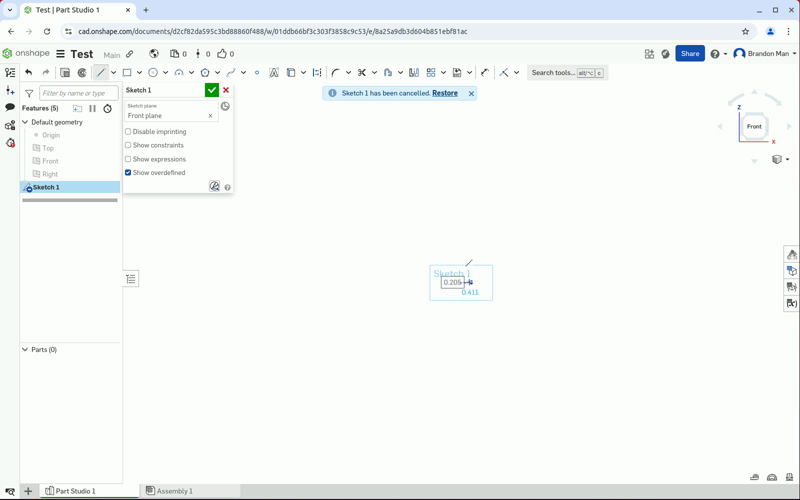
scroll(6)
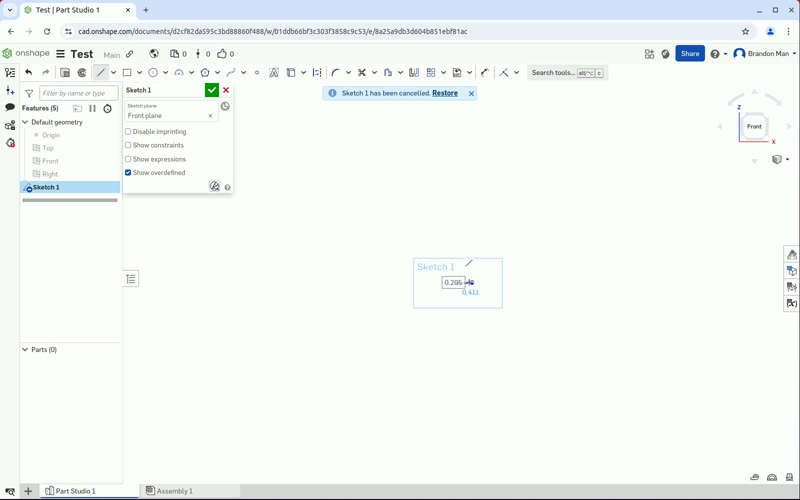
scroll(6)
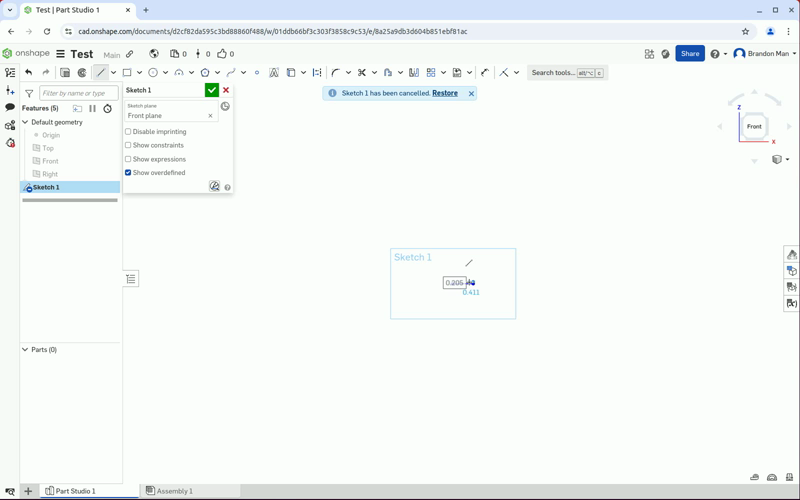
scroll(6)
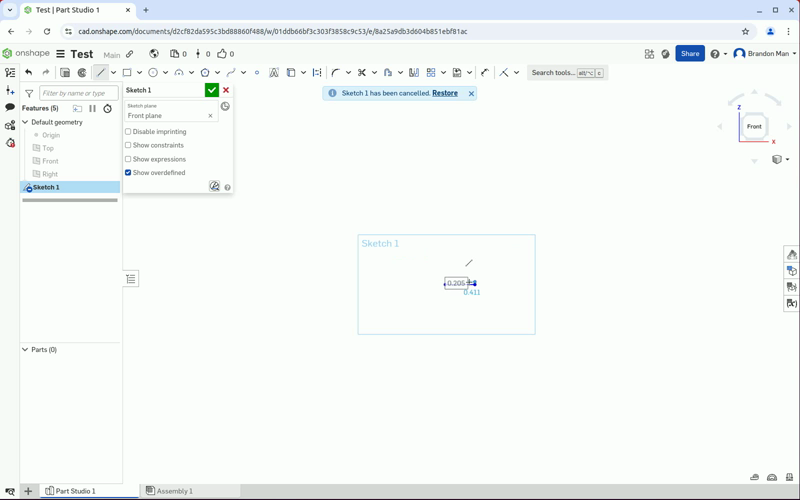
scroll(6)
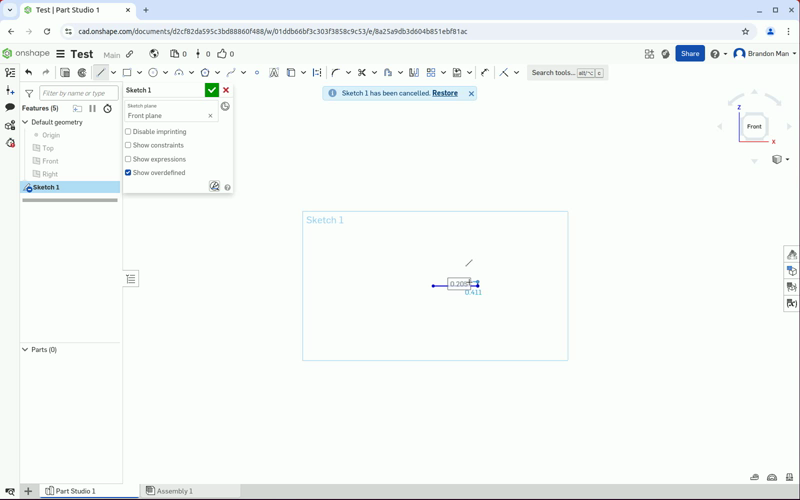
scroll(6)
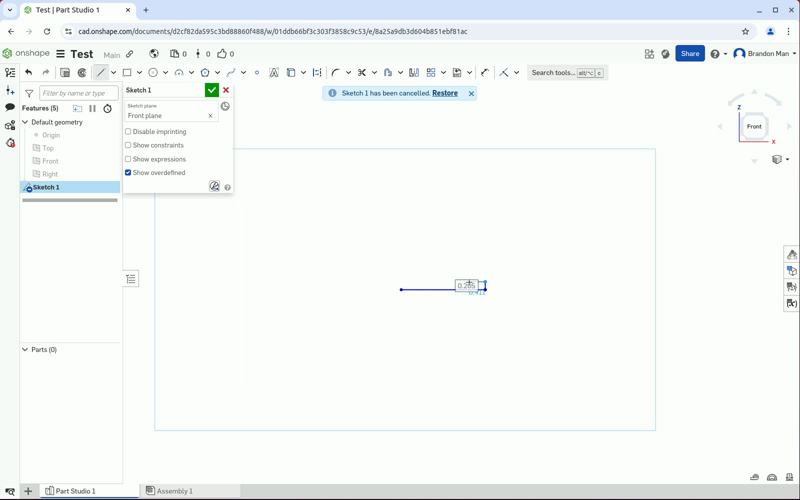
scroll(6)
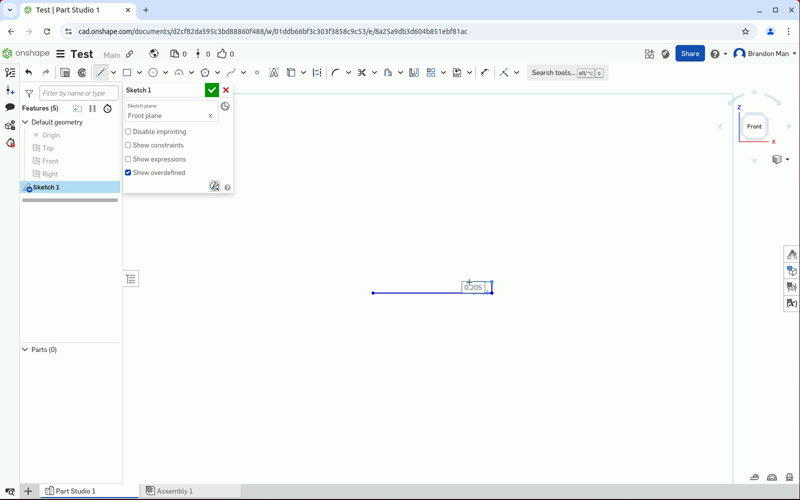
click(469, 281)
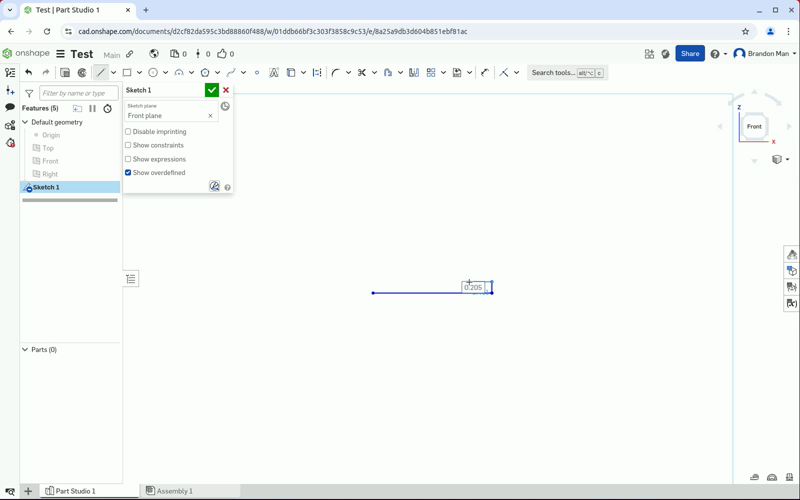
scroll(-6)
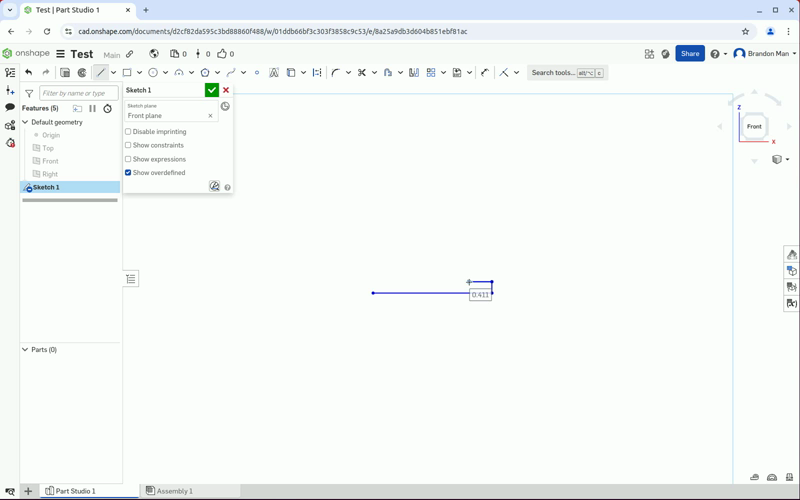
scroll(-6)
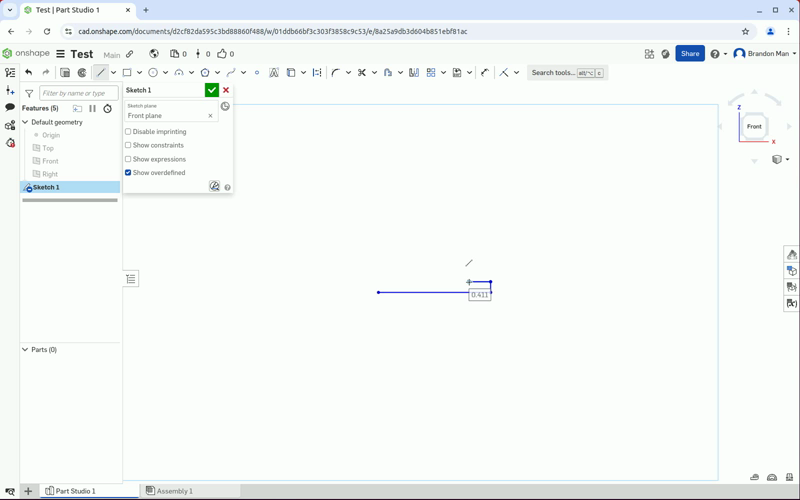
scroll(-6)
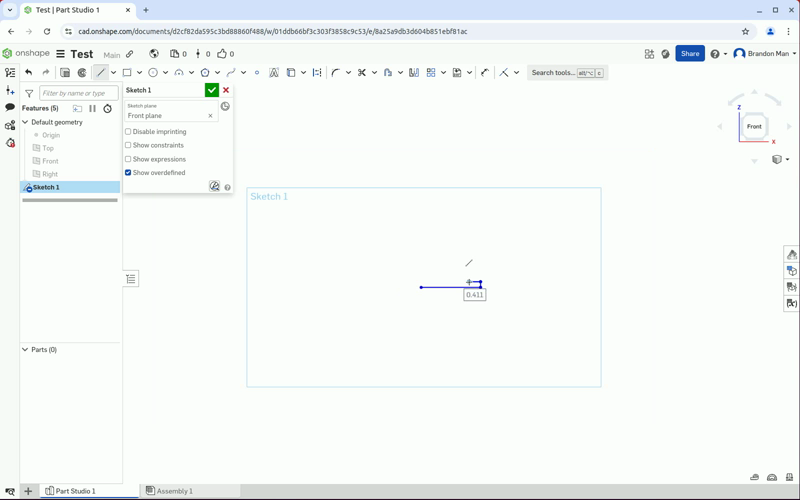
scroll(-6)
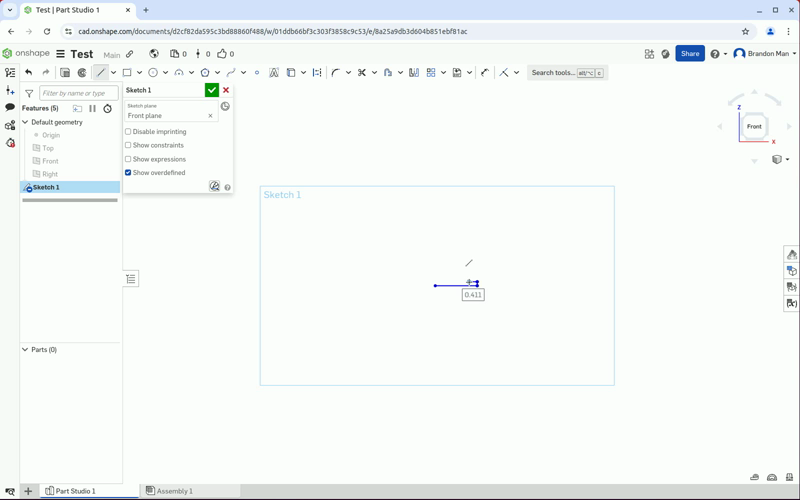
scroll(-6)
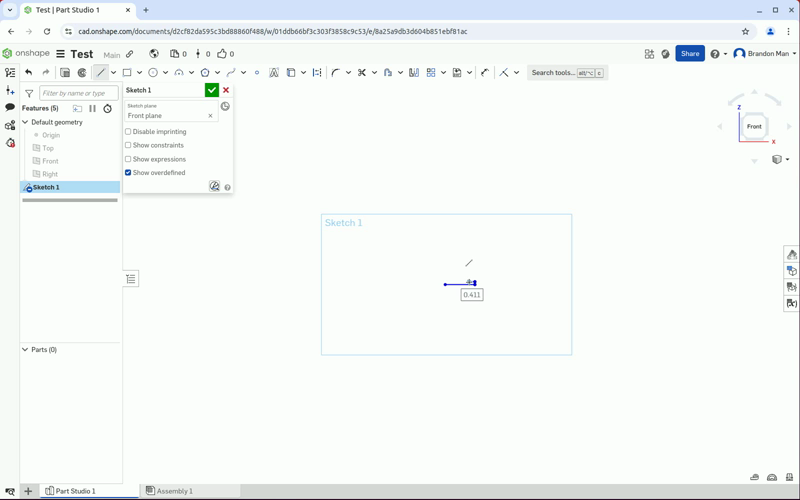
scroll(-6)
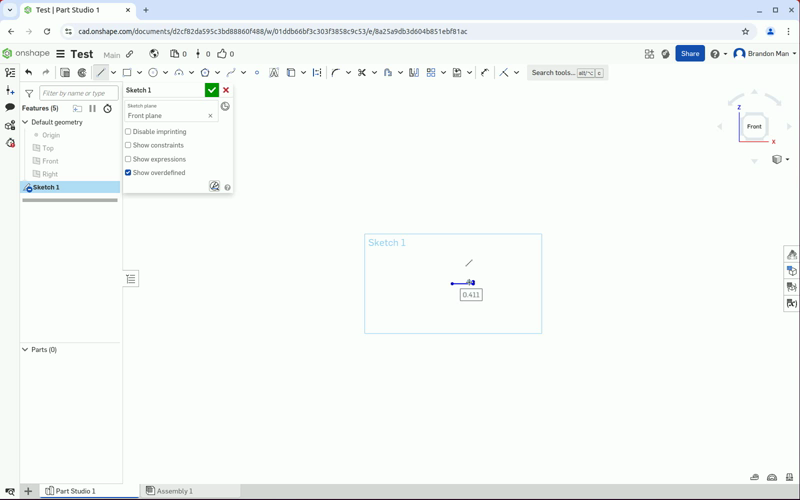
scroll(-6)
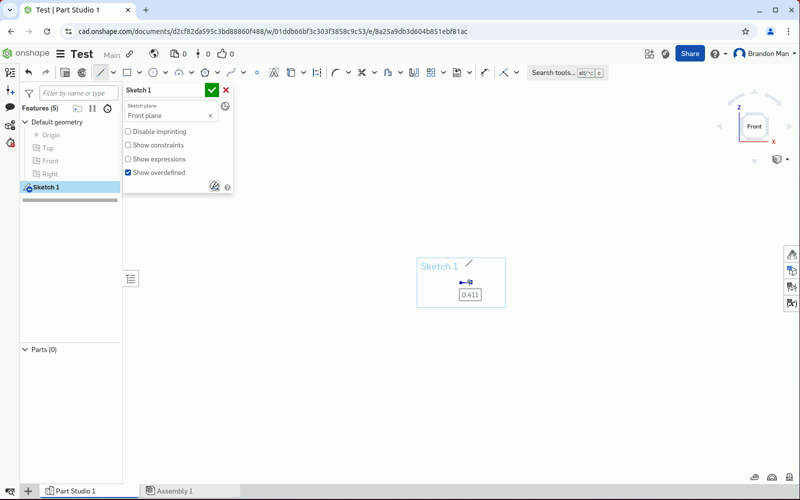
key_up(shift)
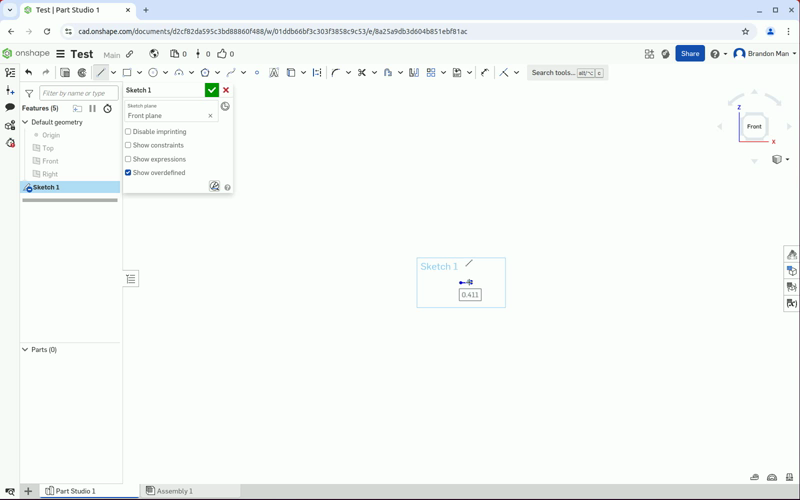
key_down(shift)
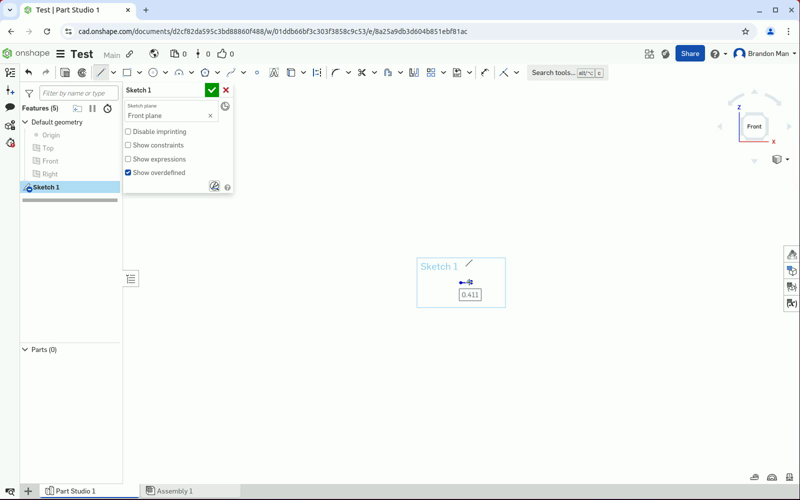
key_up(shift)
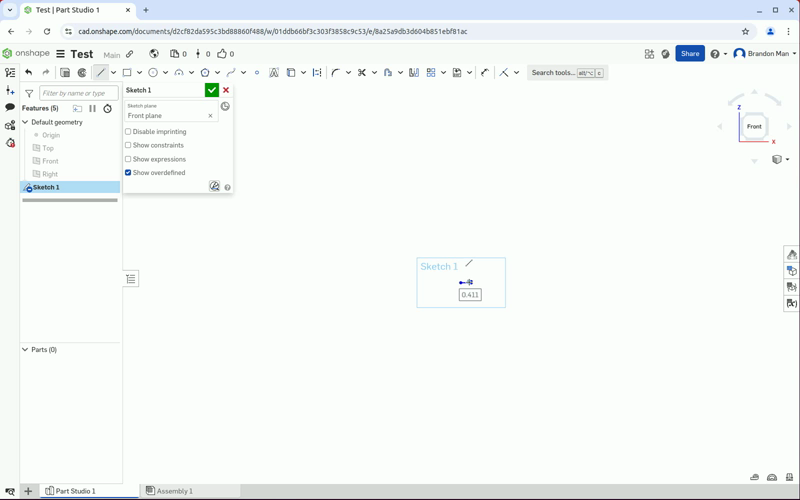
key_down(shift)
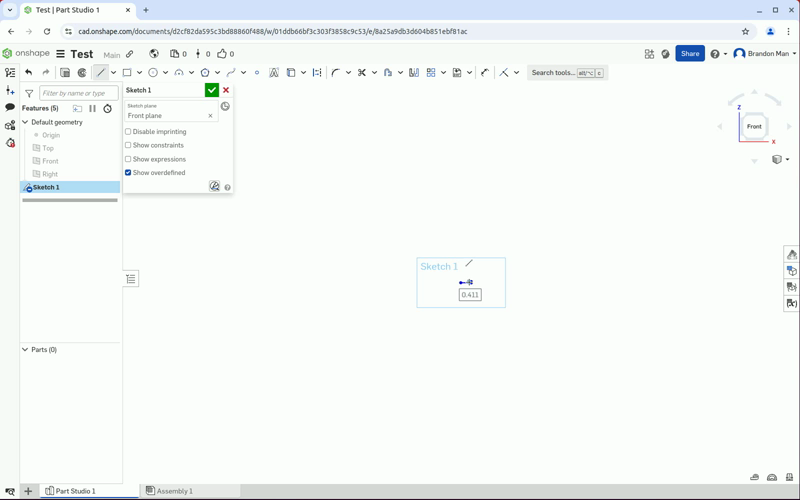
mouse_move(498, 281)
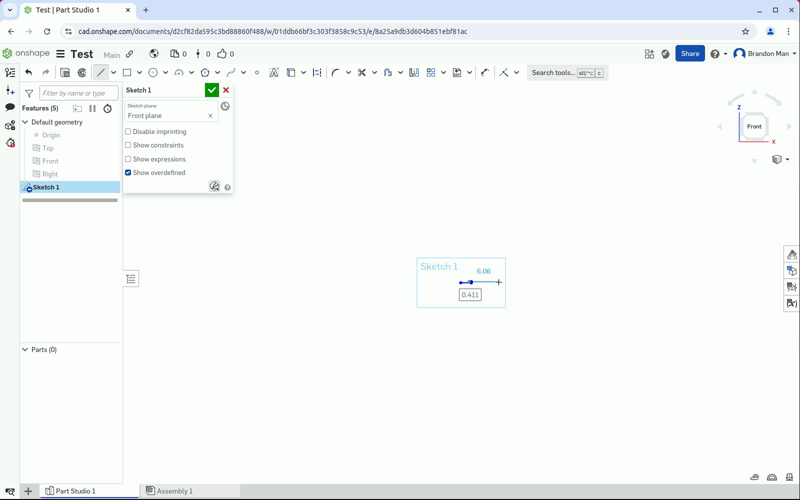
mouse_move(463, 281)
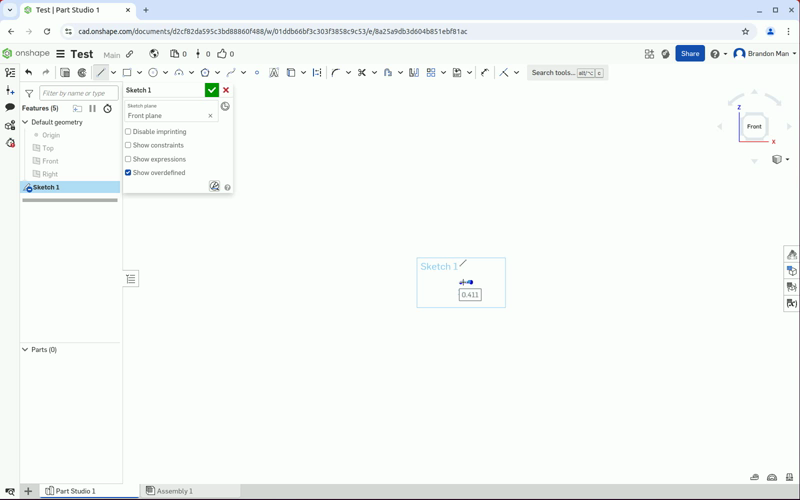
scroll(6)
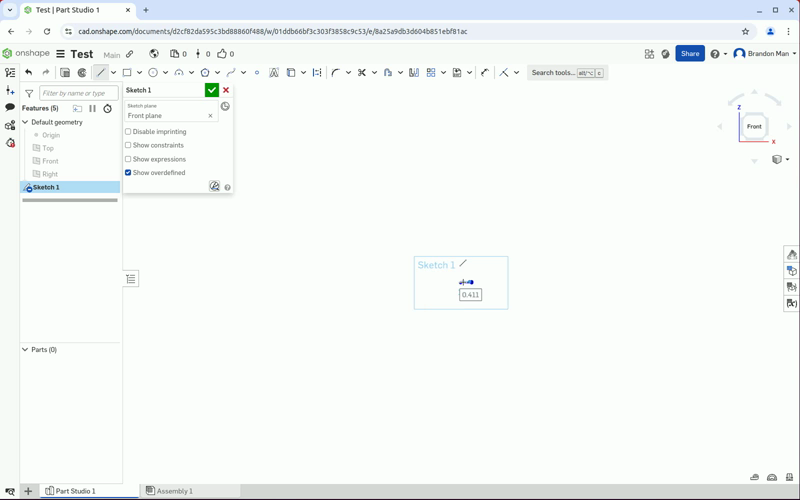
scroll(6)
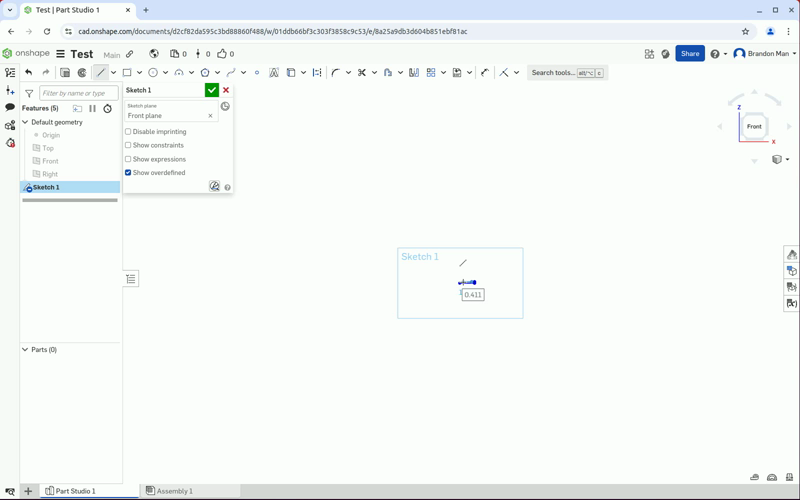
scroll(6)
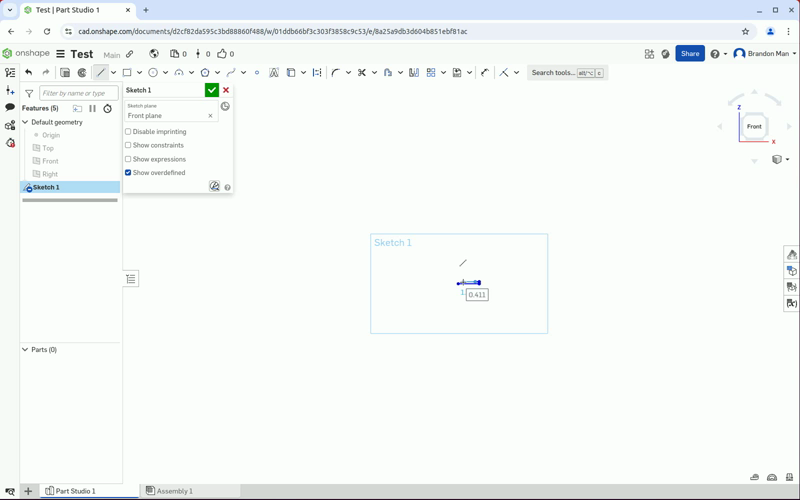
scroll(6)
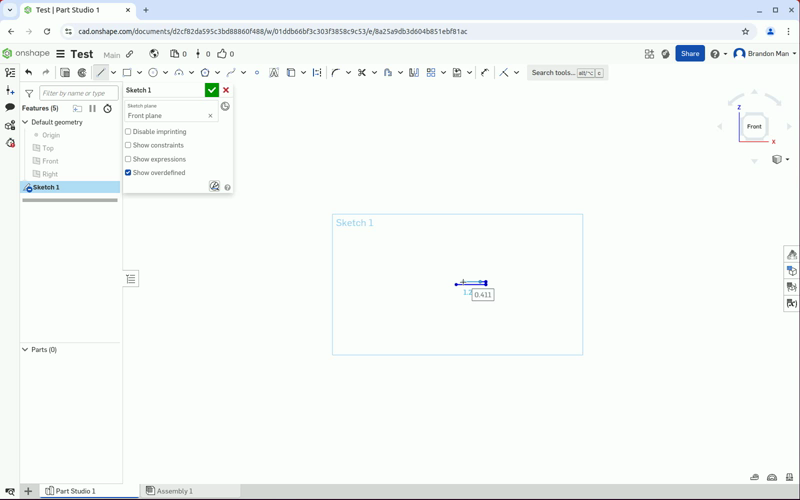
scroll(6)
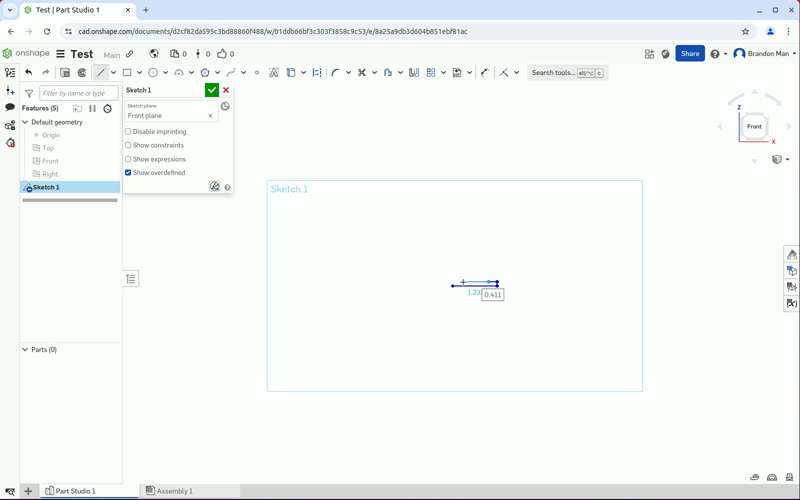
scroll(6)
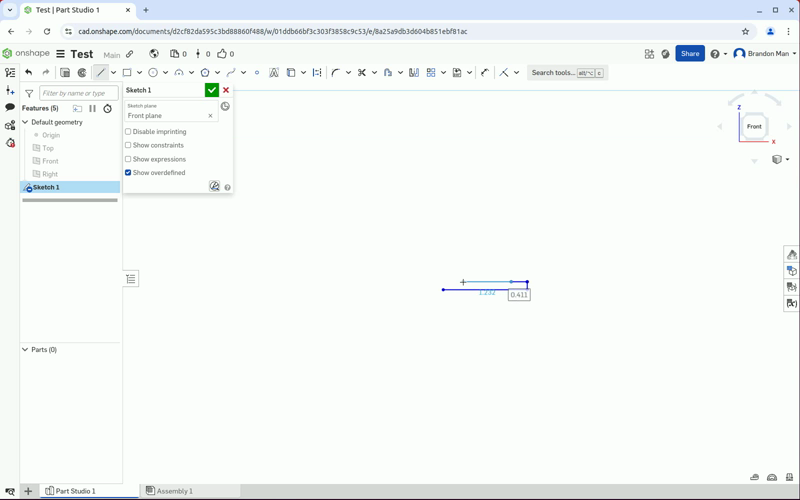
scroll(6)
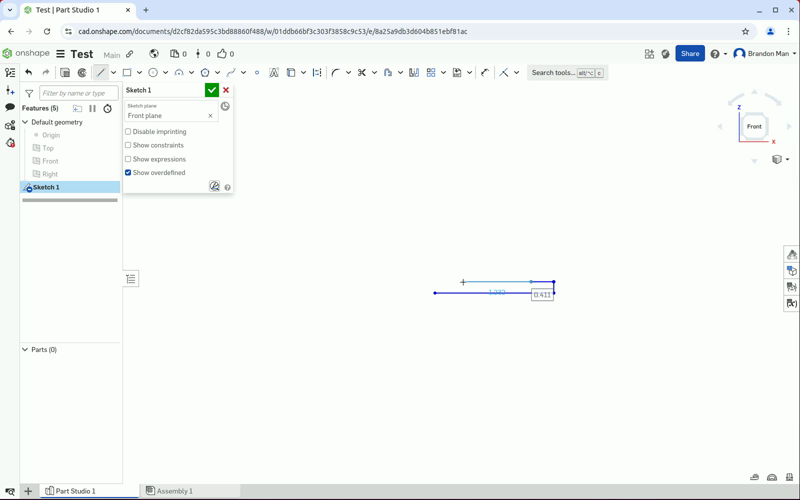
click(463, 281)
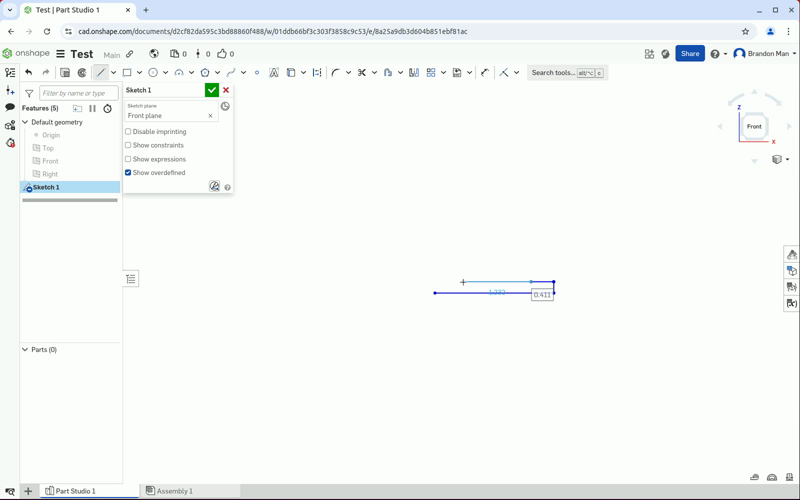
scroll(-6)
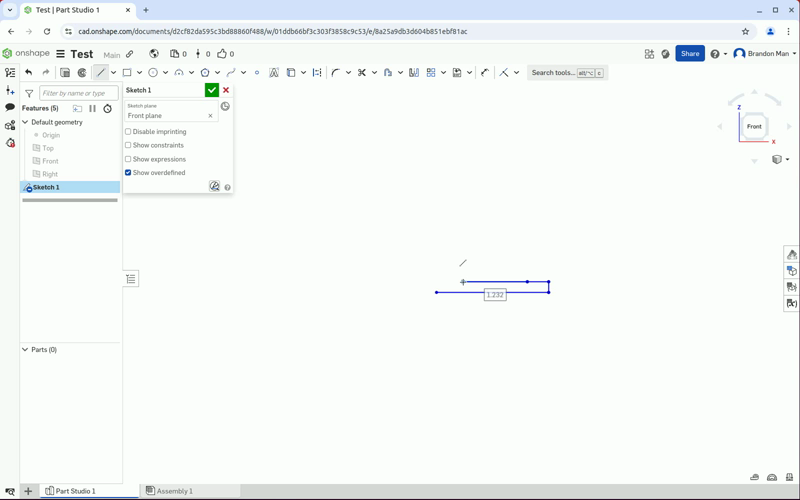
scroll(-6)
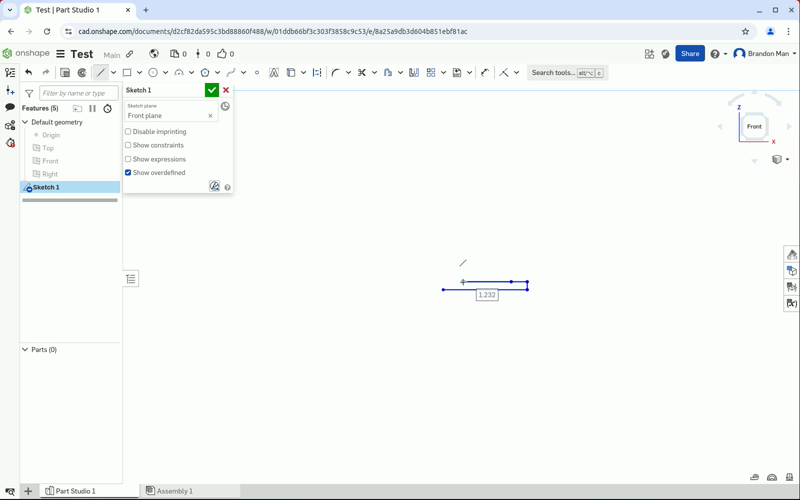
scroll(-6)
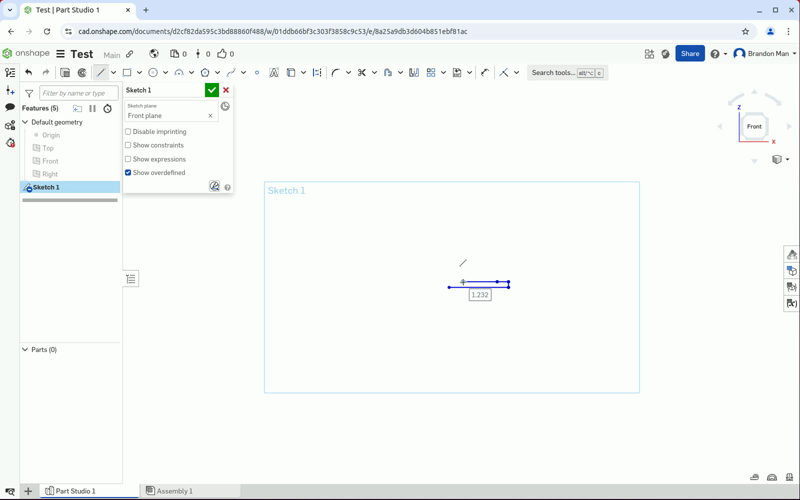
scroll(-6)
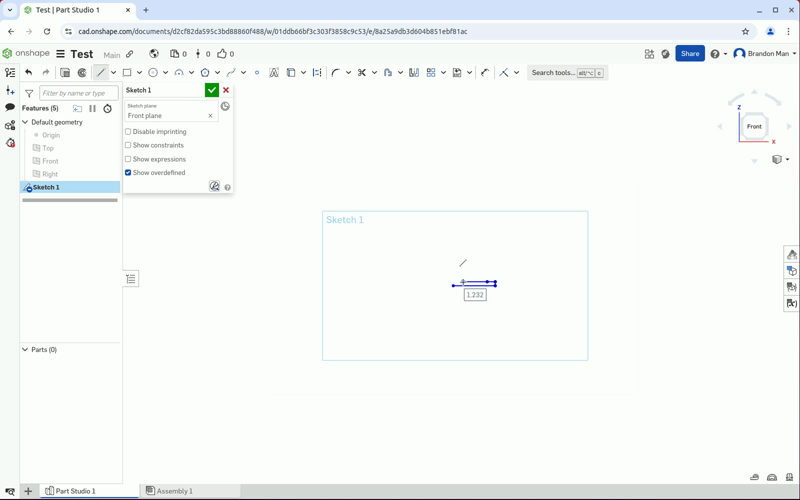
scroll(-6)
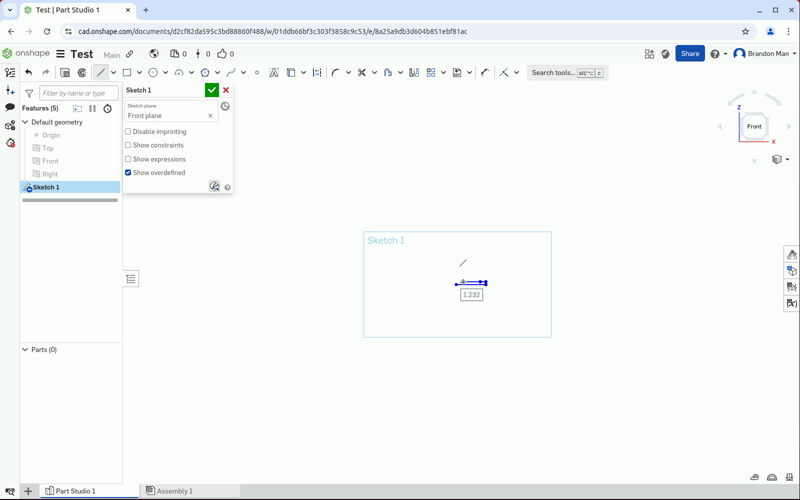
scroll(-6)
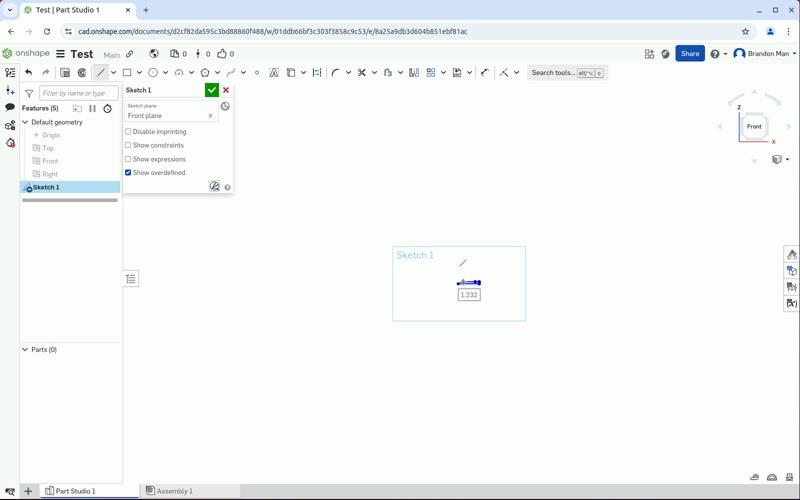
scroll(-6)
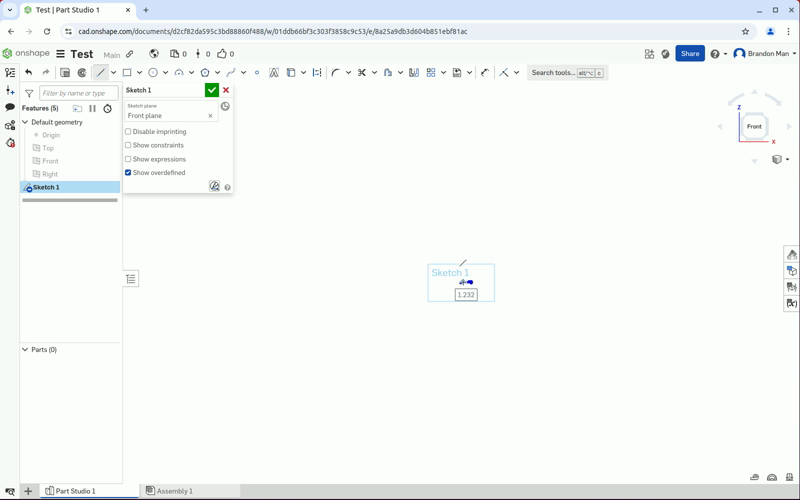
key_up(shift)
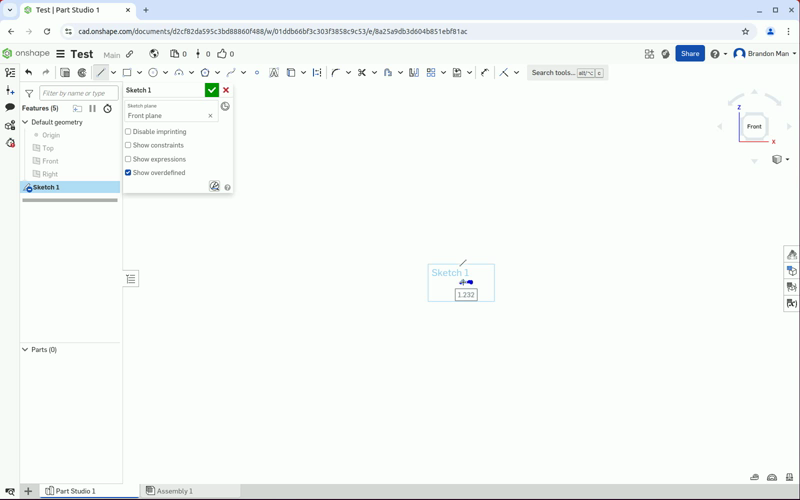
key_down(shift)
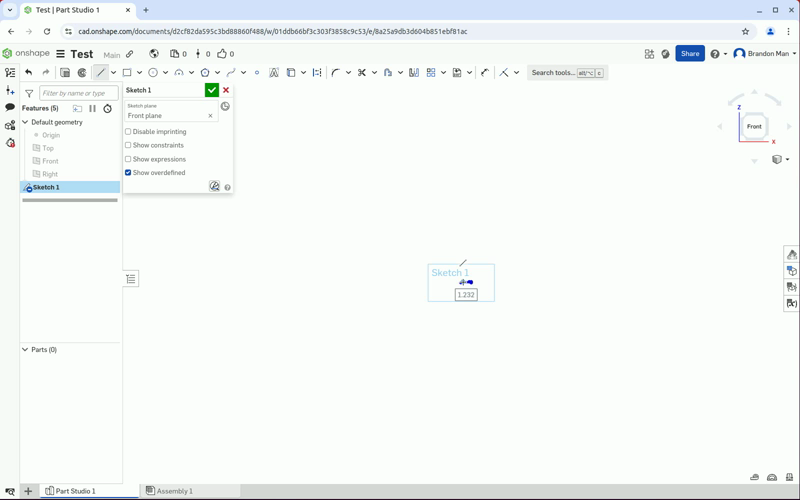
key_up(shift)
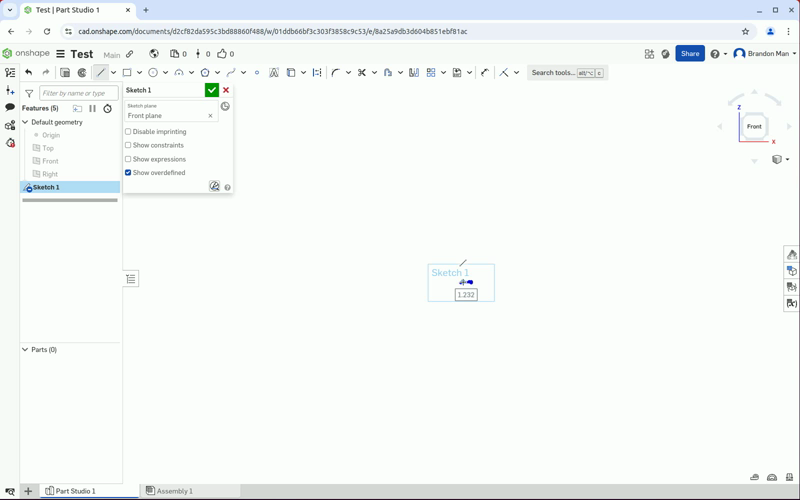
key_down(shift)
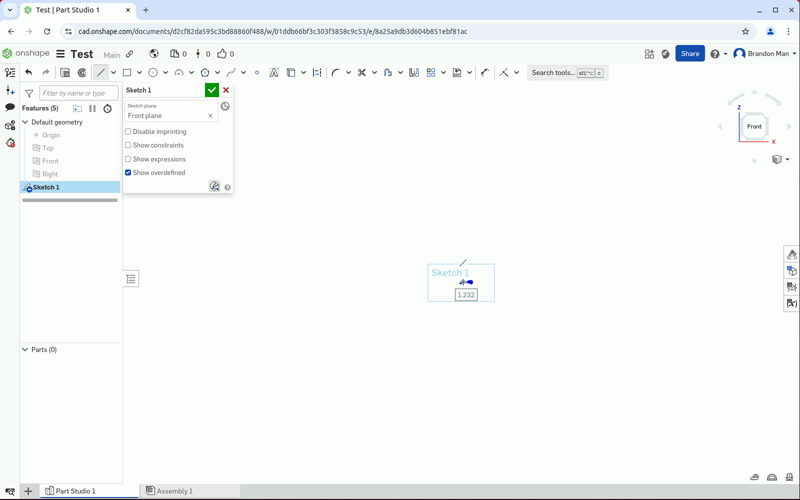
mouse_move(492, 281)
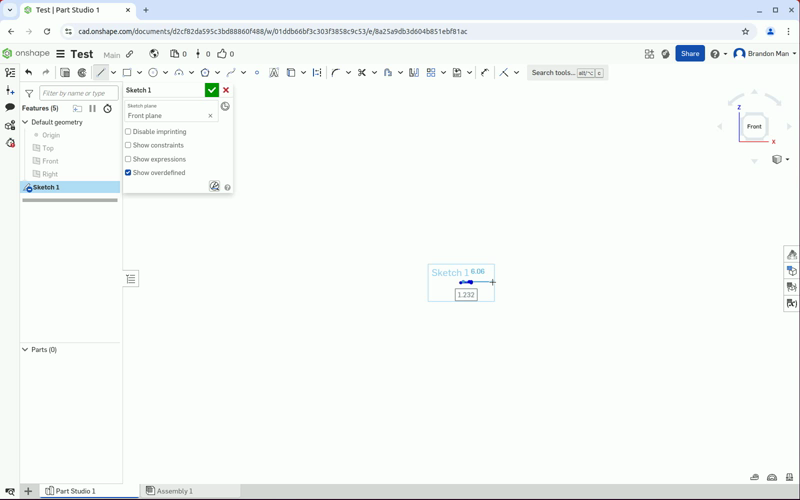
mouse_move(460, 281)
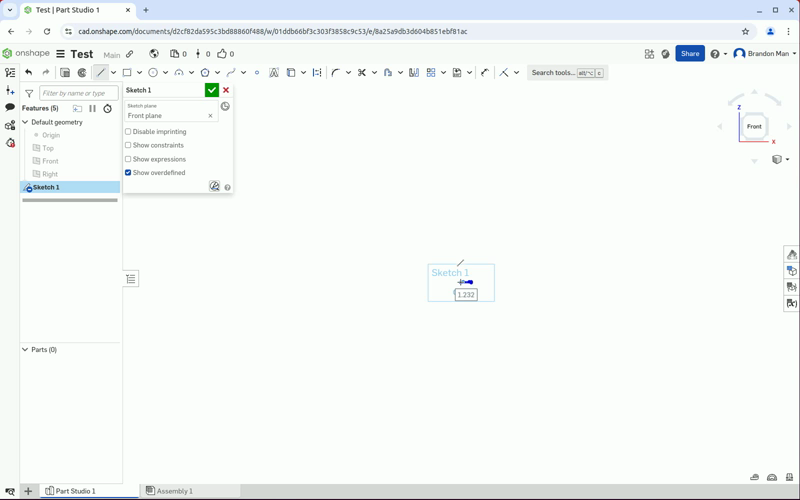
scroll(6)
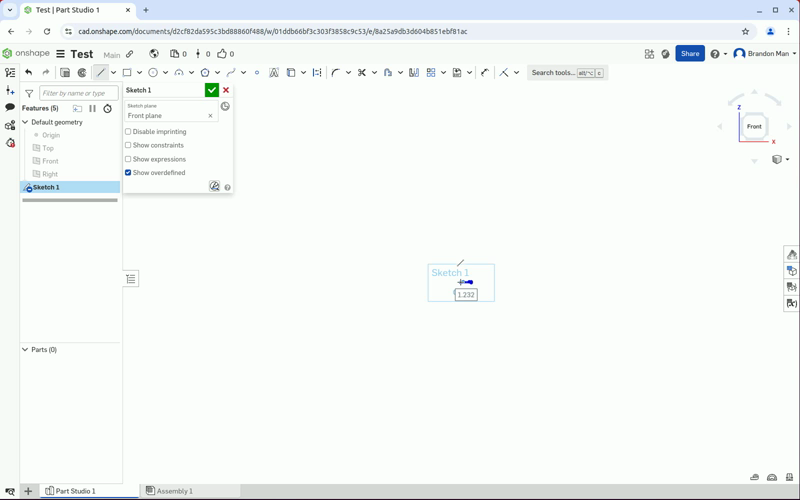
scroll(6)
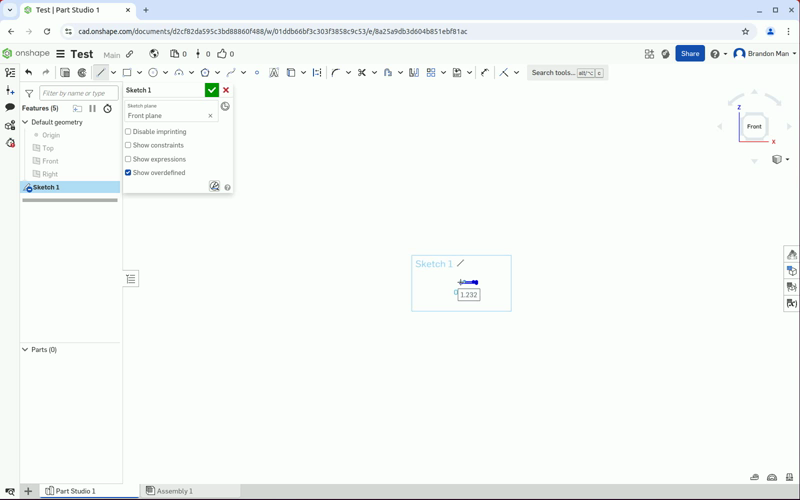
scroll(6)
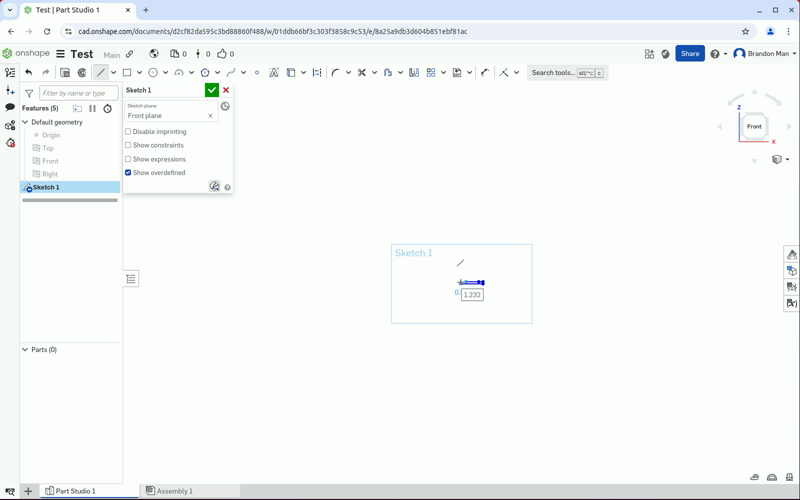
scroll(6)
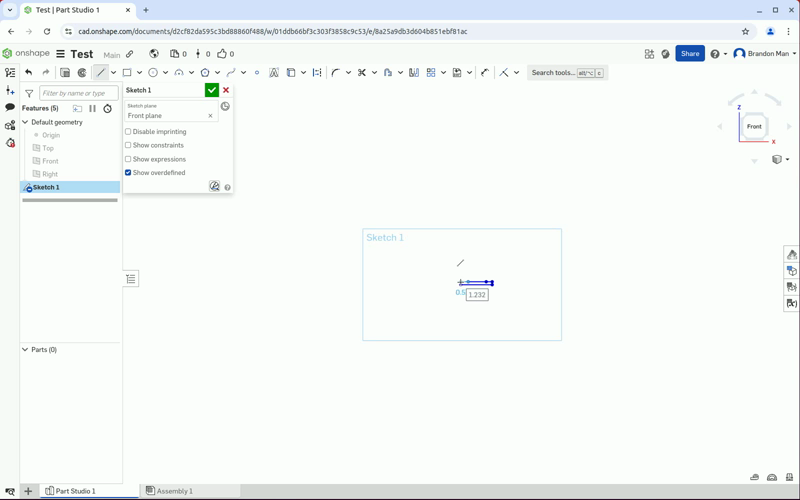
scroll(6)
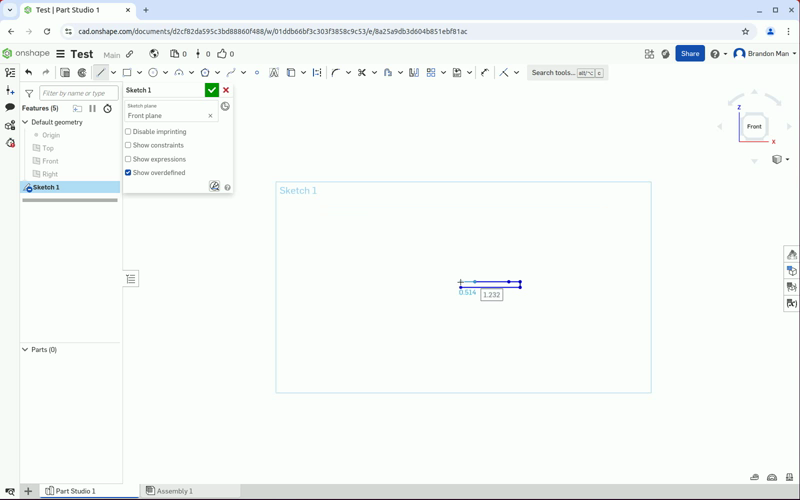
scroll(6)
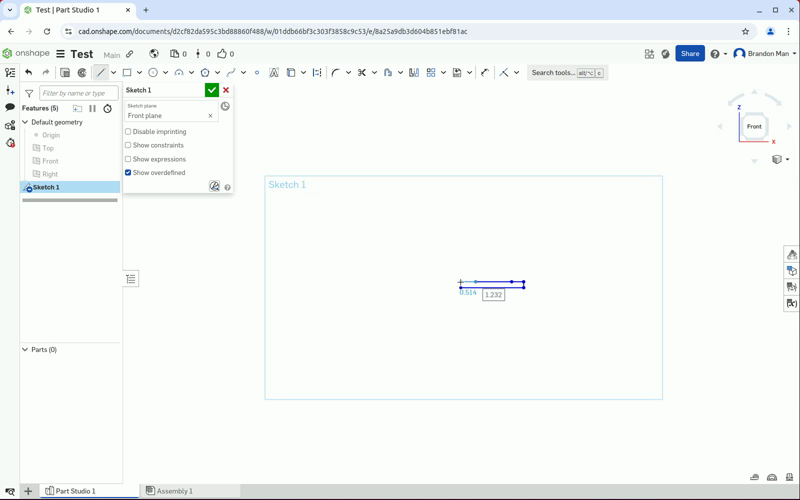
scroll(6)
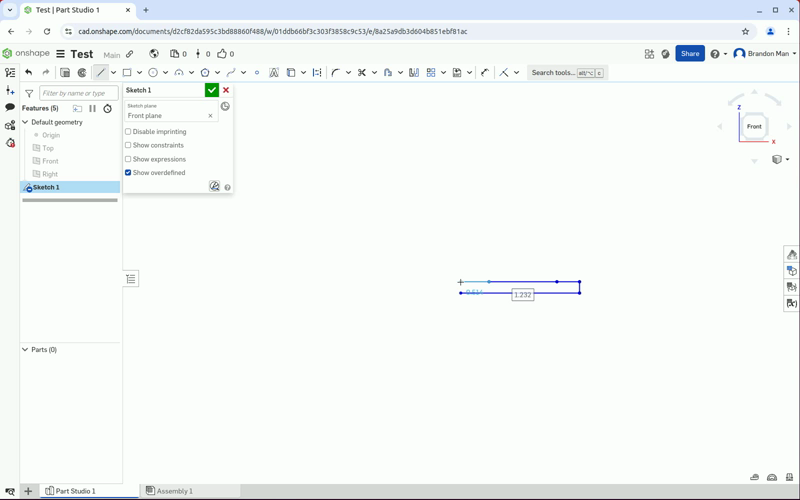
click(460, 281)
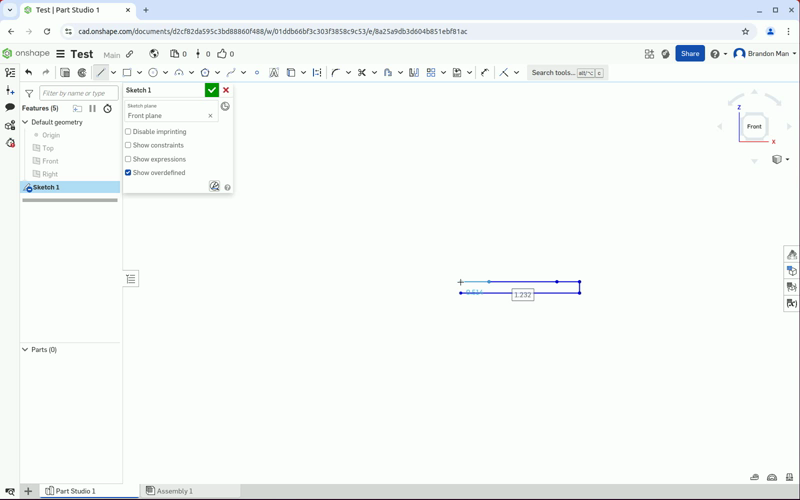
scroll(-6)
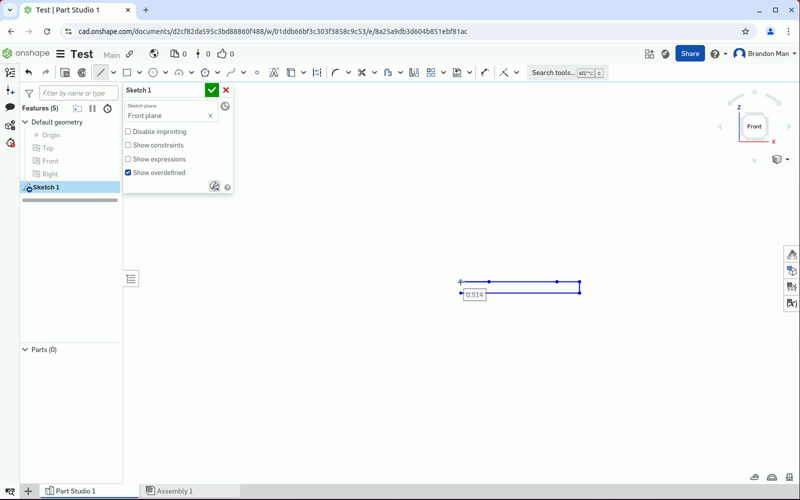
scroll(-6)
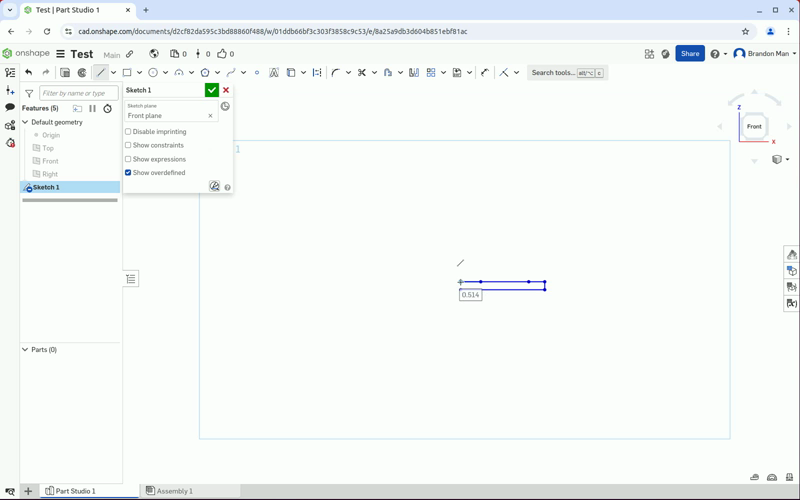
scroll(-6)
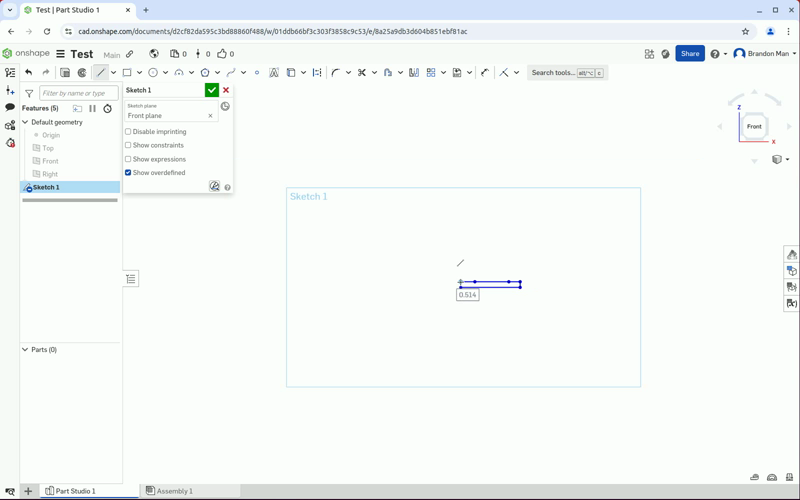
scroll(-6)
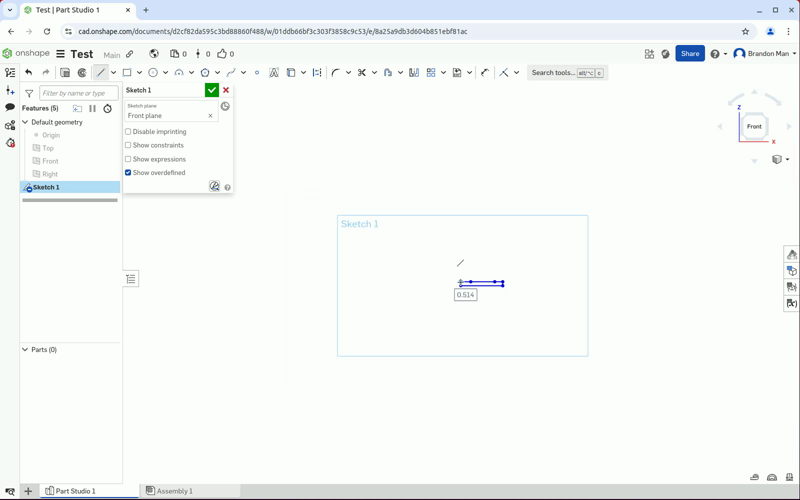
scroll(-6)
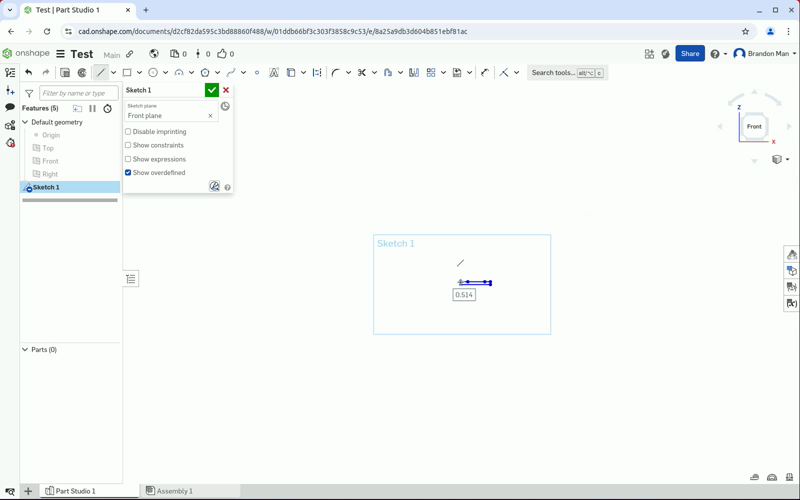
scroll(-6)
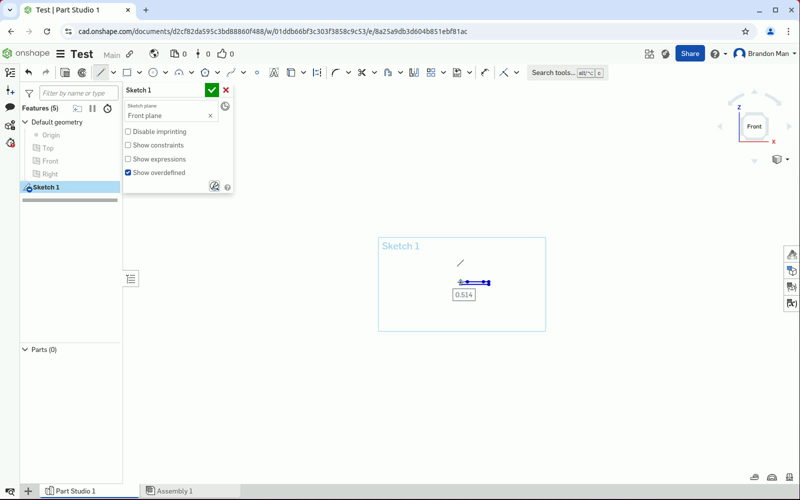
scroll(-6)
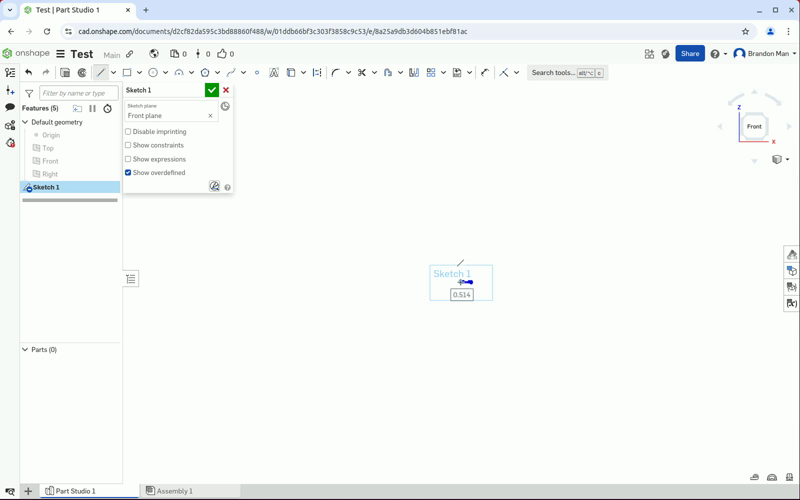
key_up(shift)
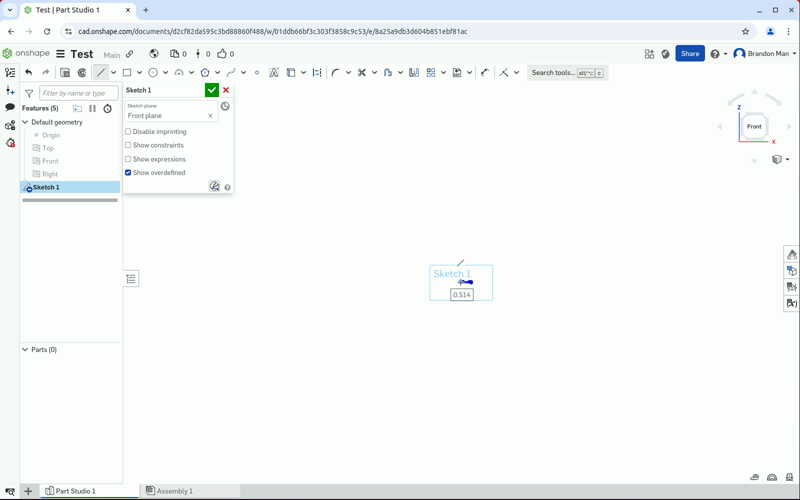
mouse_move(490, 281)
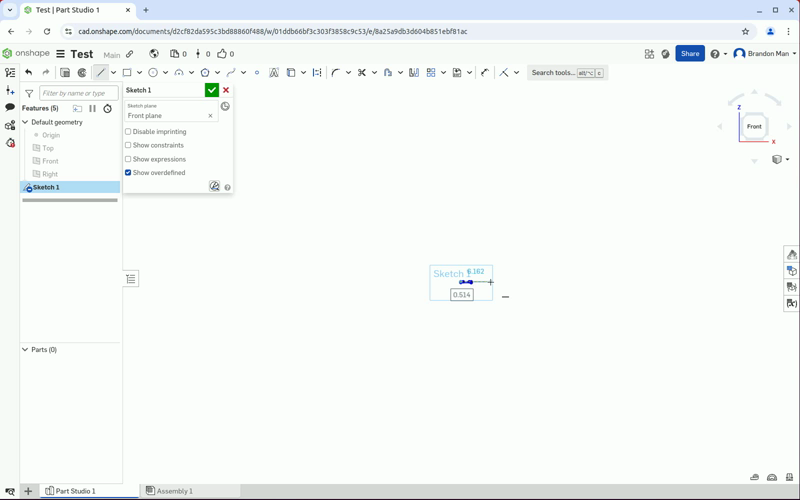
key_down(shift)
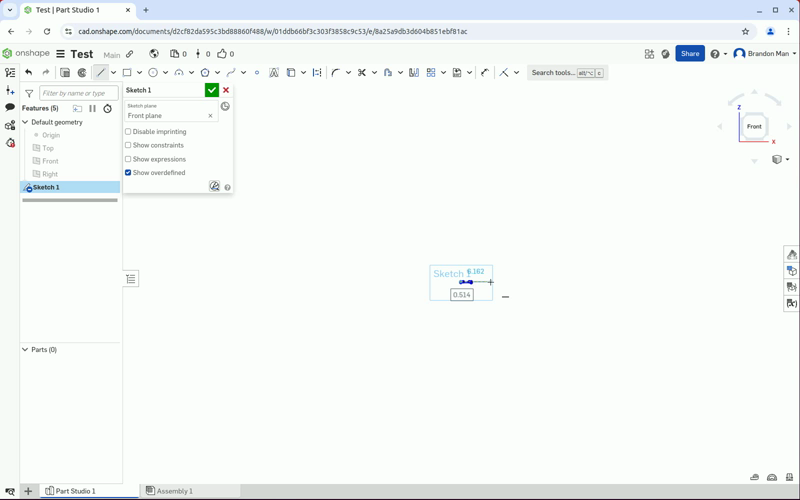
mouse_move(460, 282)
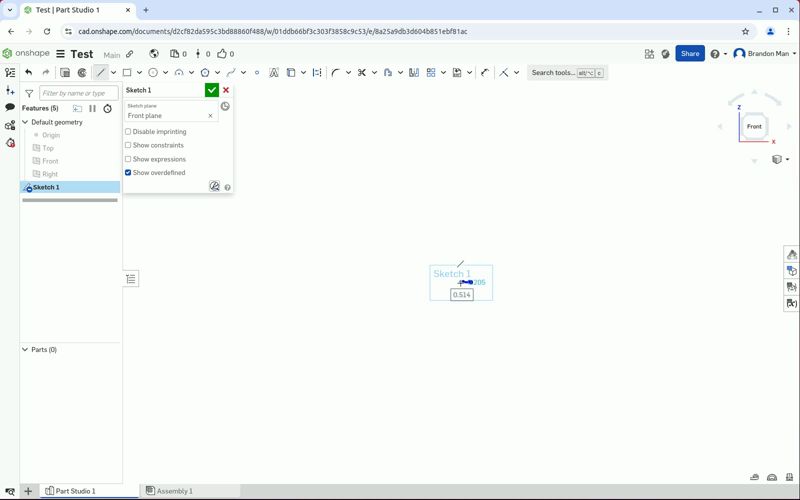
scroll(6)
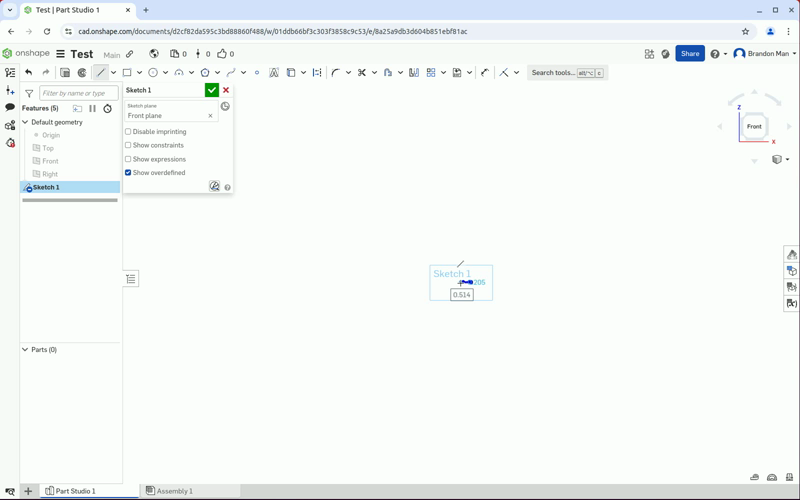
scroll(6)
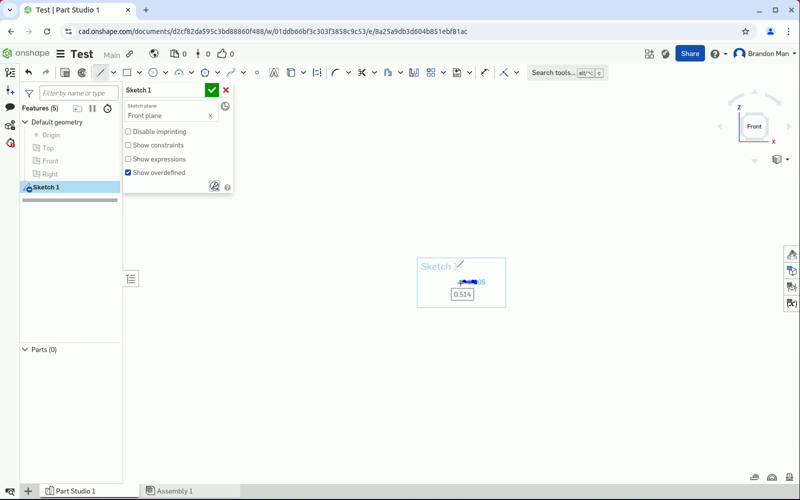
scroll(6)
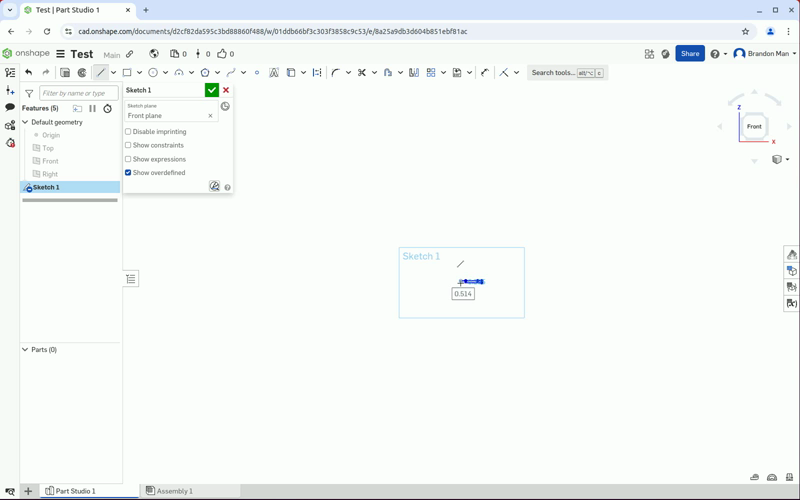
scroll(6)
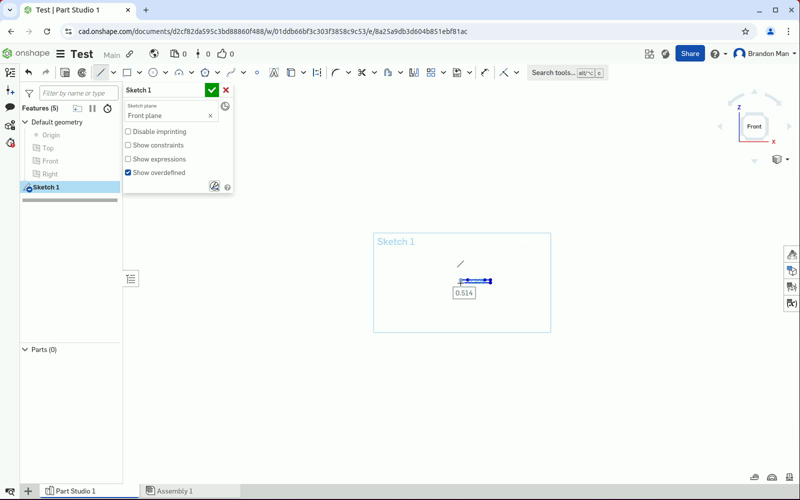
scroll(6)
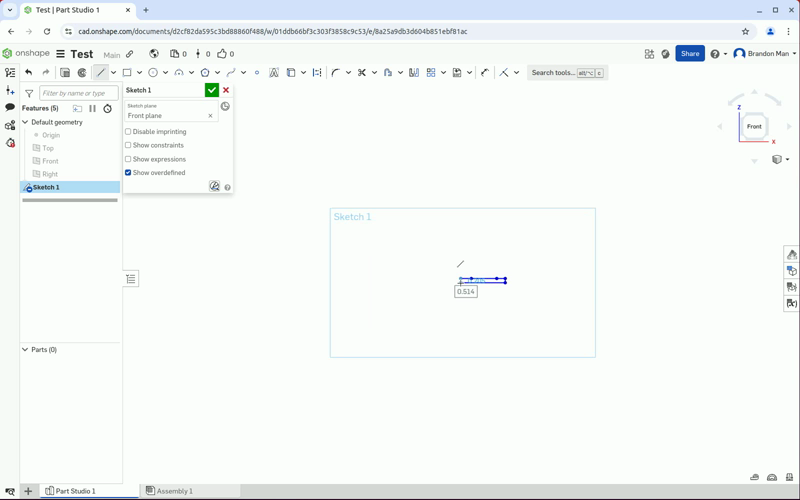
scroll(6)
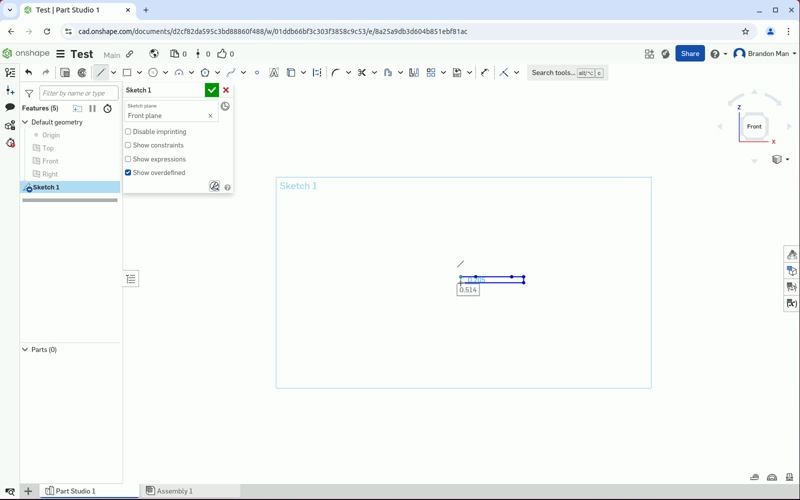
scroll(6)
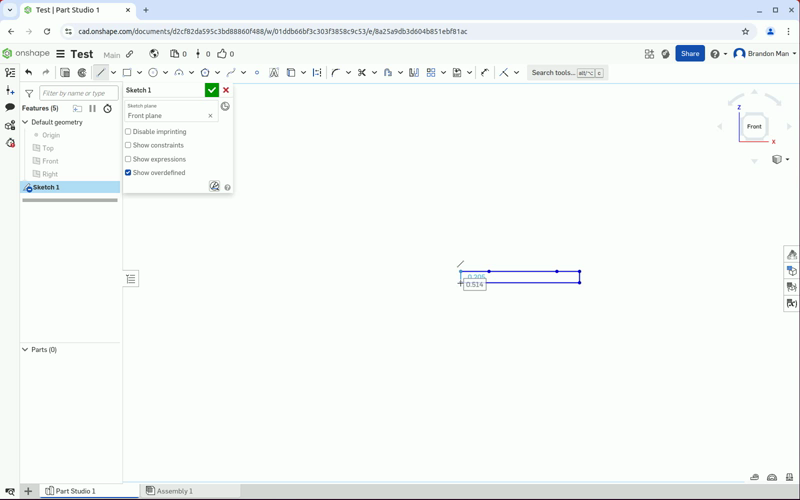
key_up(shift)
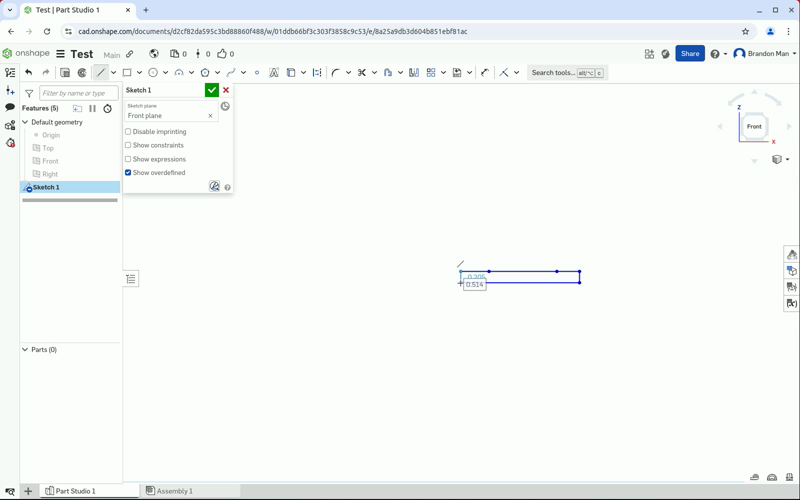
click(460, 282)
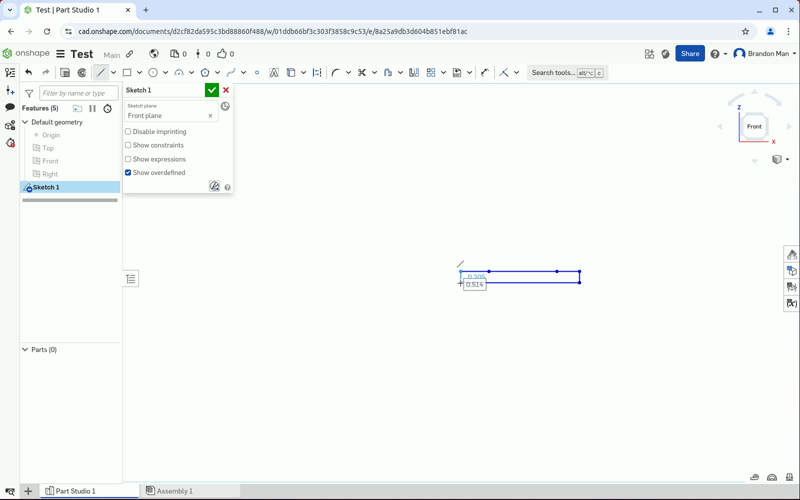
scroll(-6)
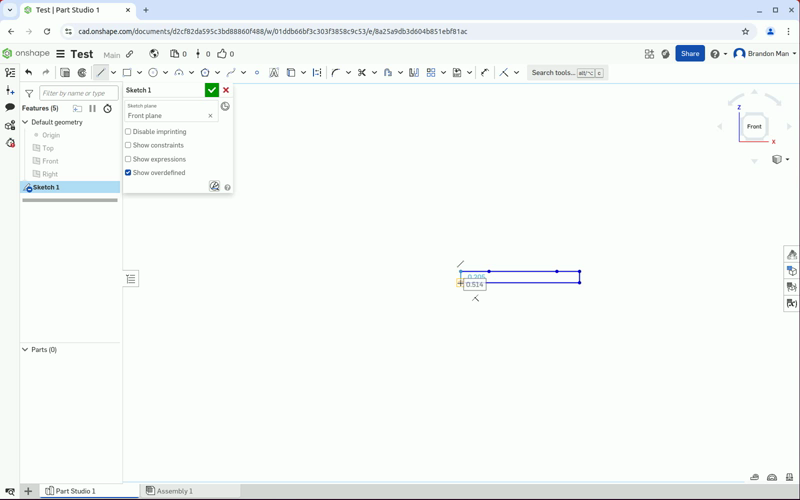
scroll(-6)
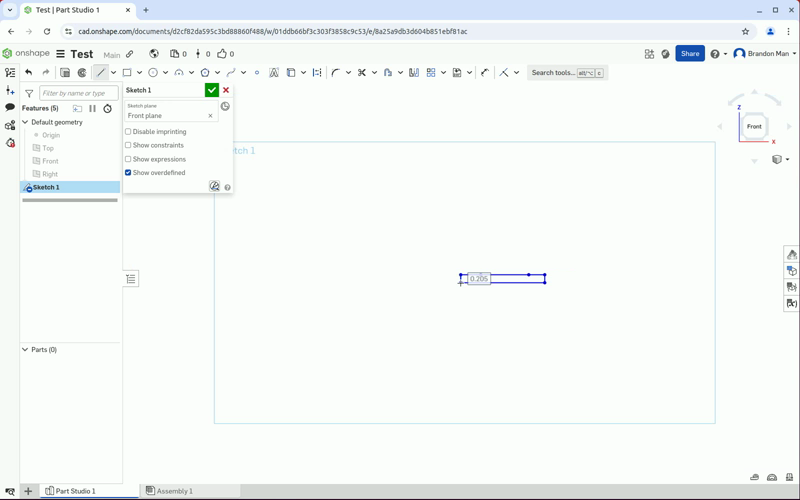
scroll(-6)
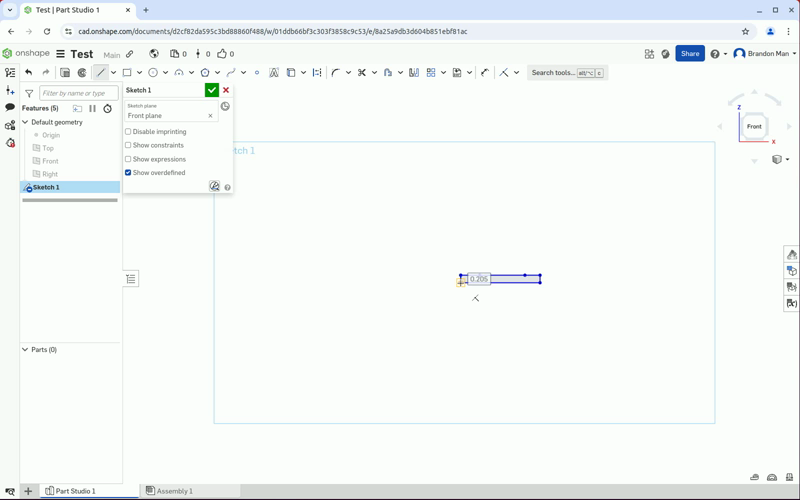
scroll(-6)
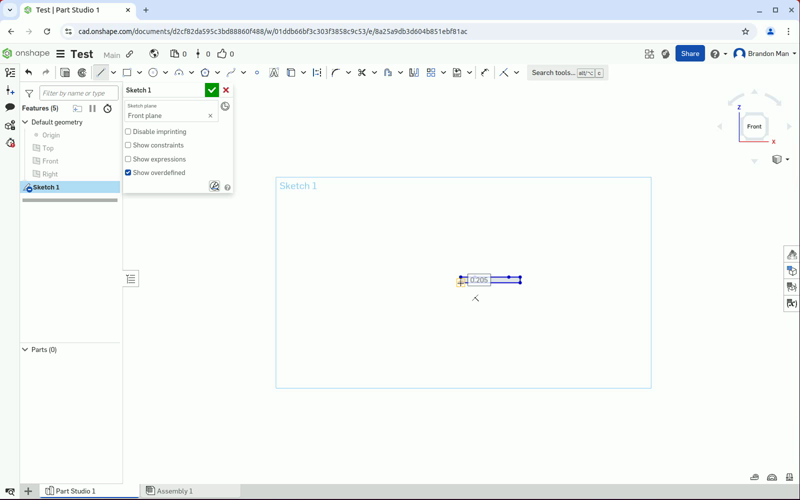
scroll(-6)
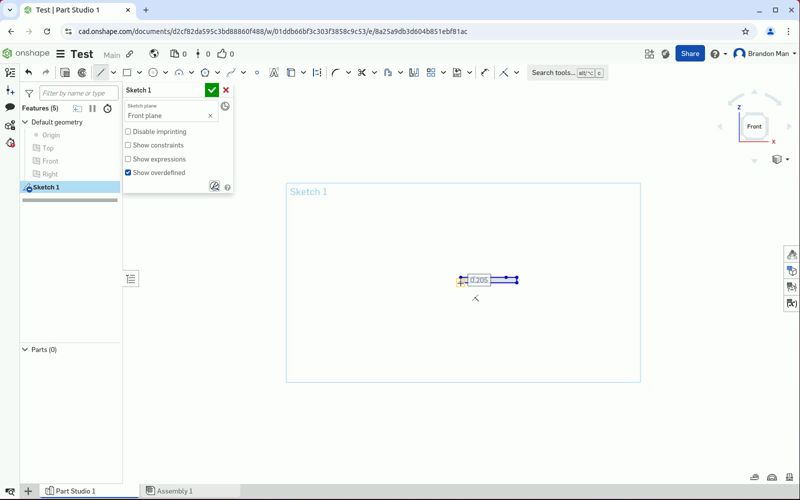
scroll(-6)
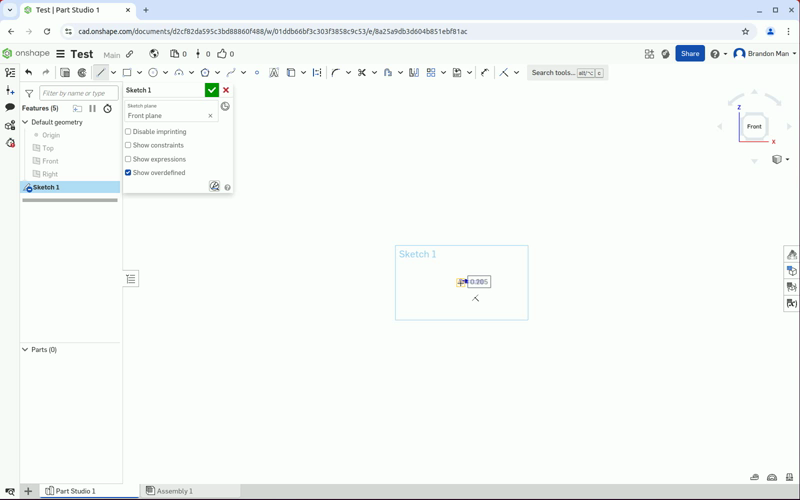
scroll(-6)
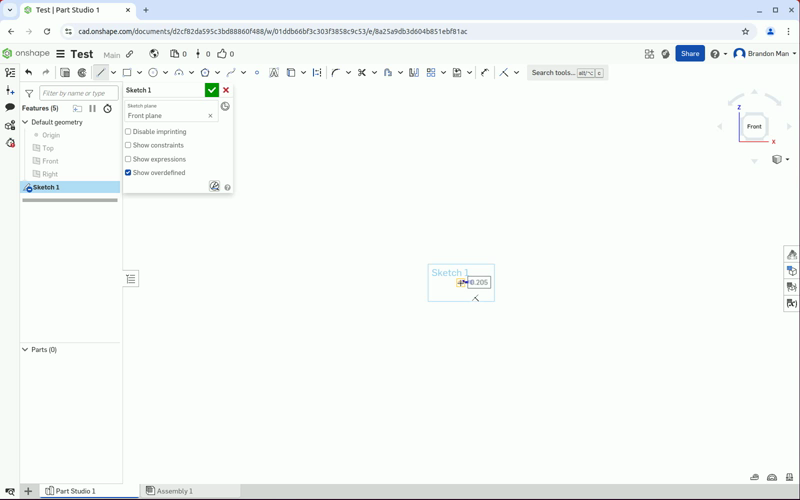
key(esc)
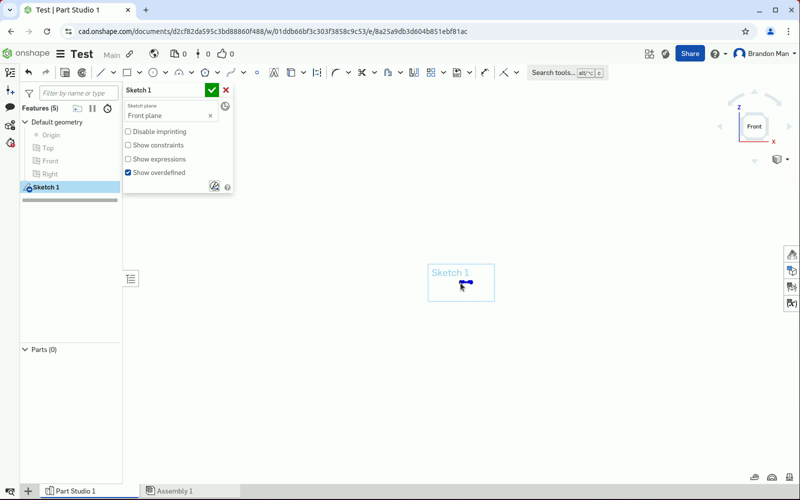
mouse_move(466, 281)
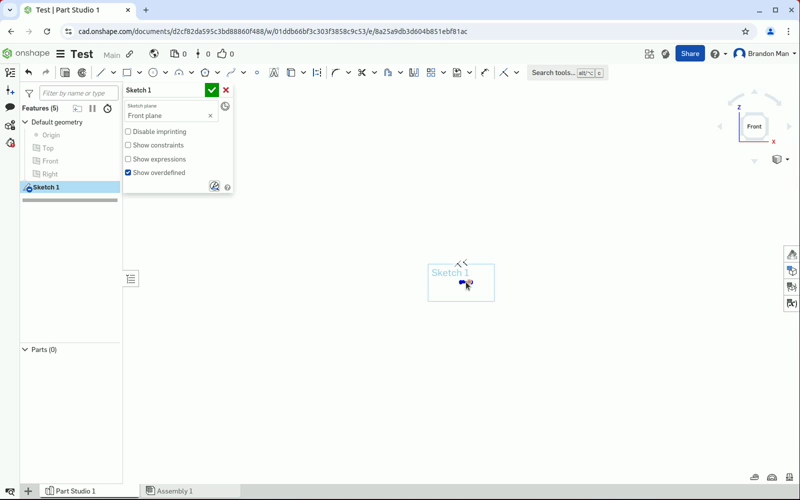
scroll(6)
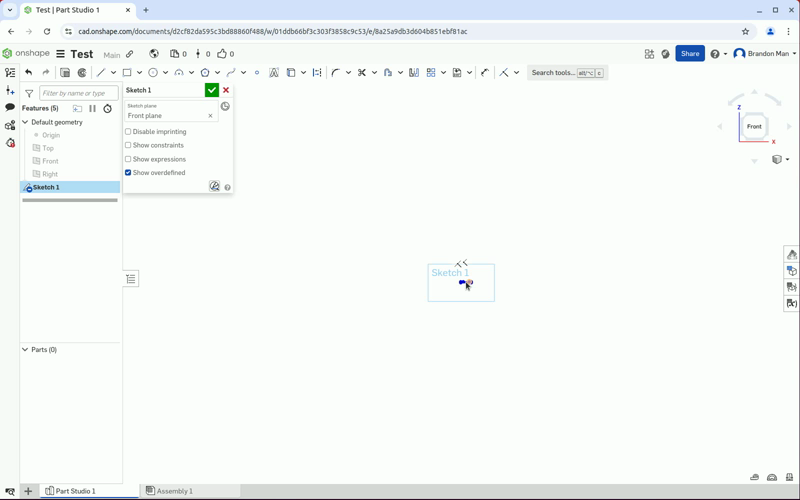
scroll(6)
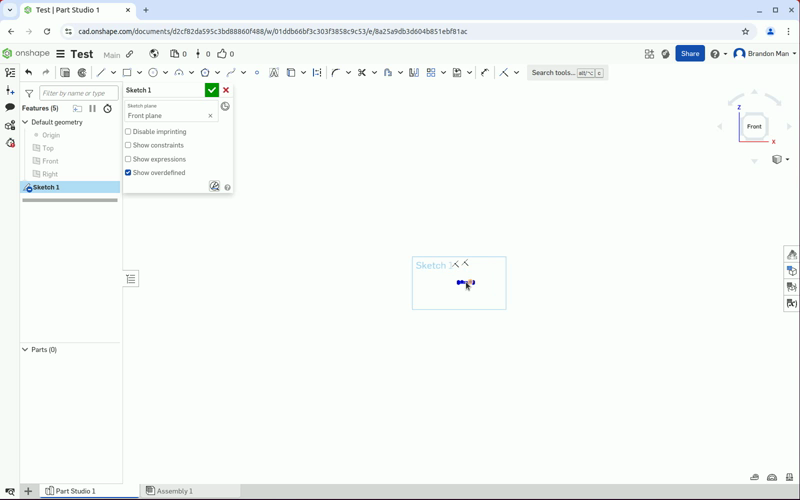
scroll(6)
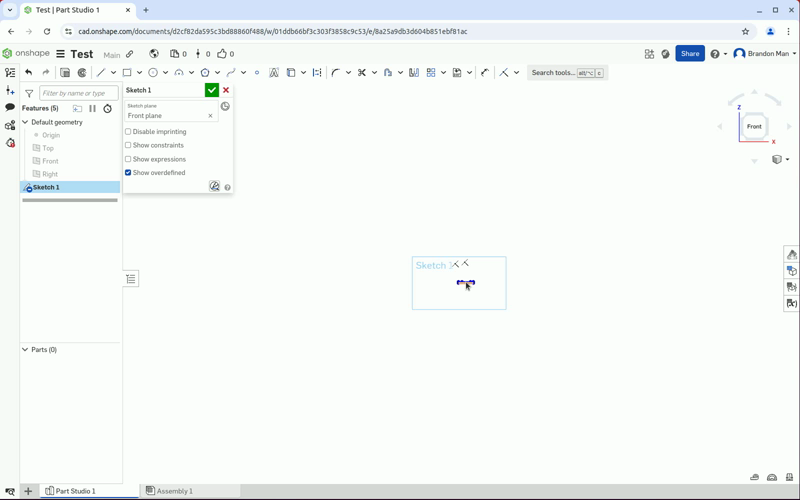
scroll(6)
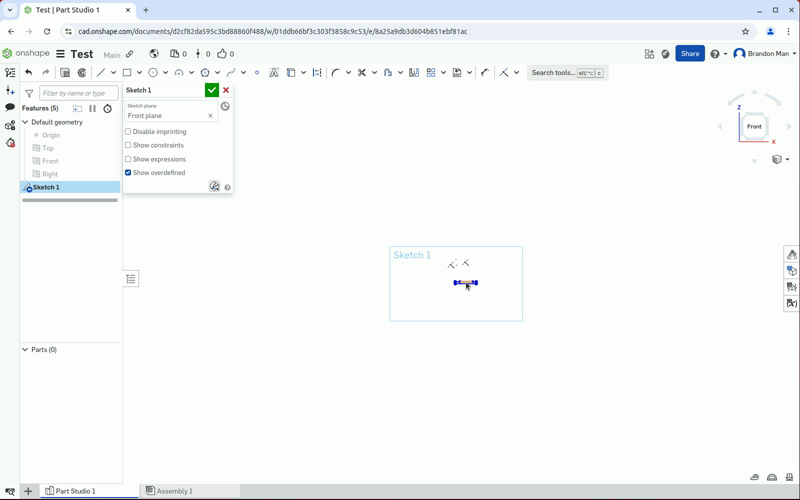
scroll(6)
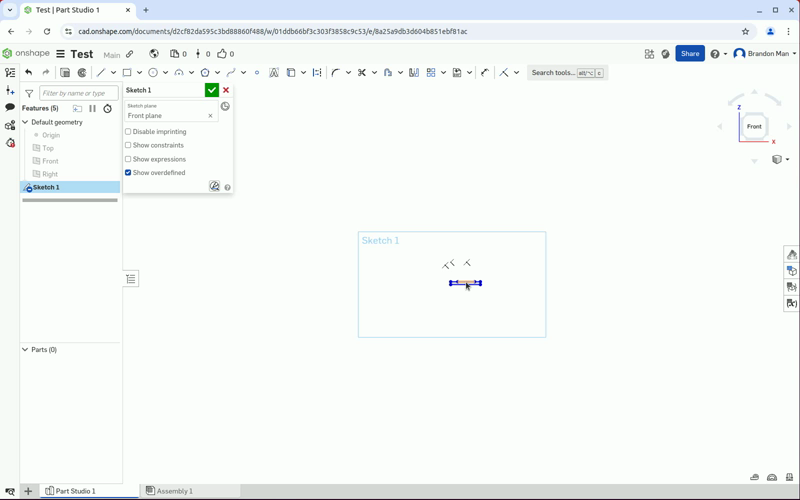
scroll(6)
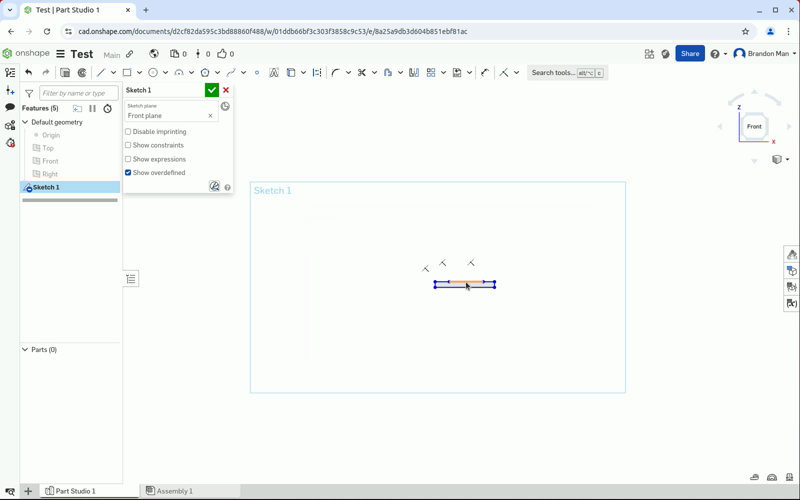
scroll(6)
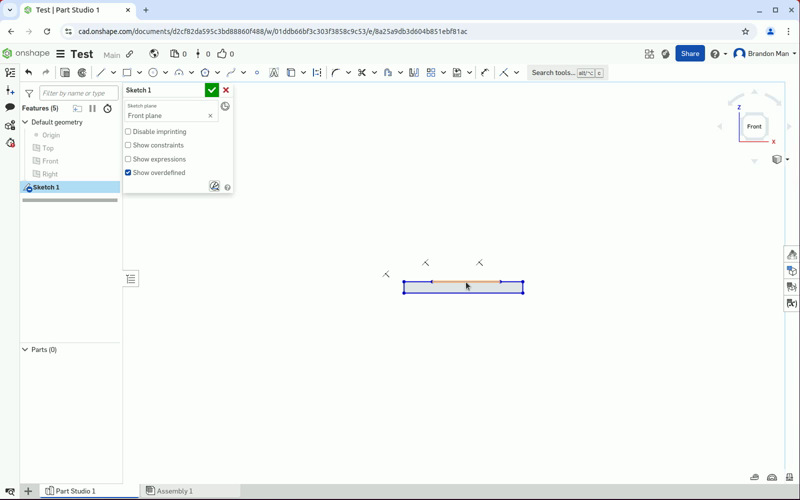
click(466, 281)
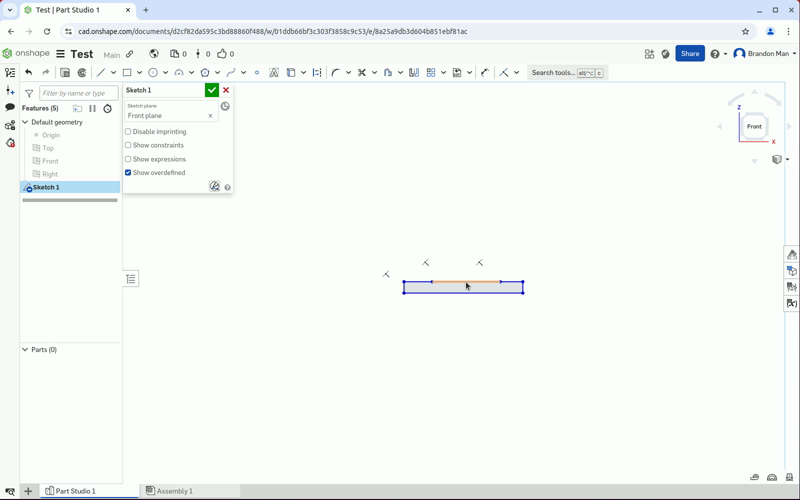
scroll(-6)
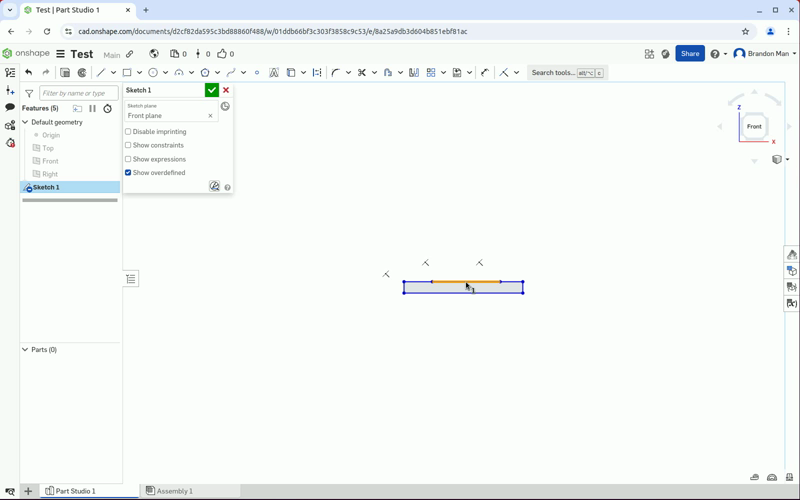
scroll(-6)
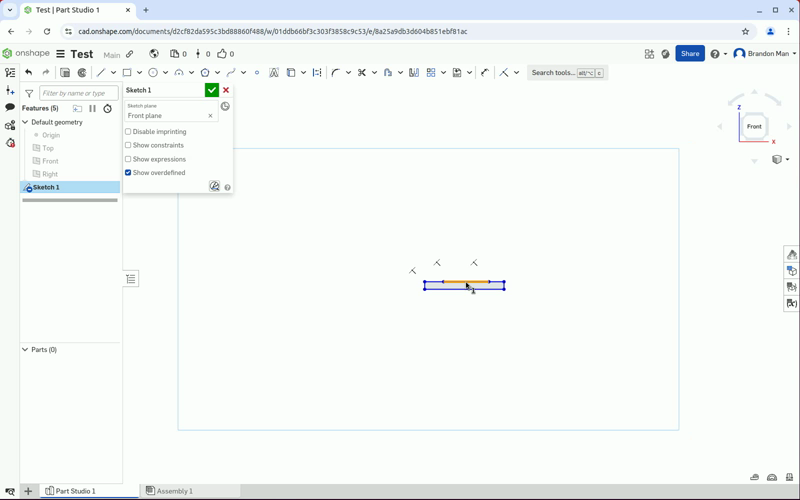
scroll(-6)
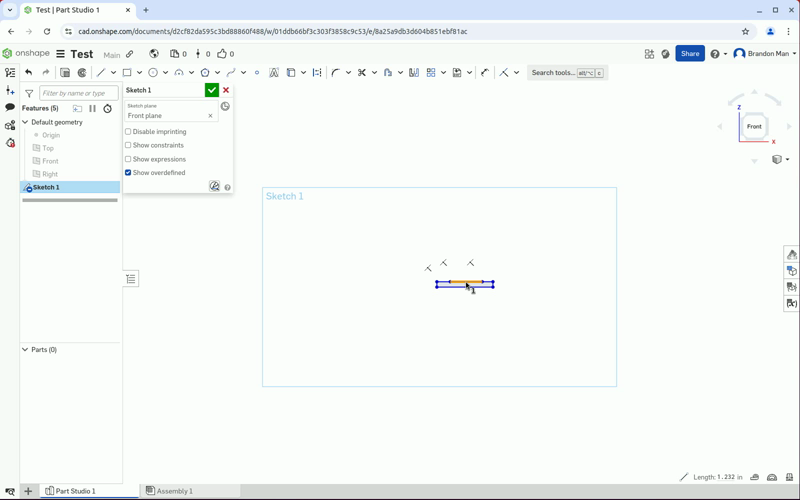
scroll(-6)
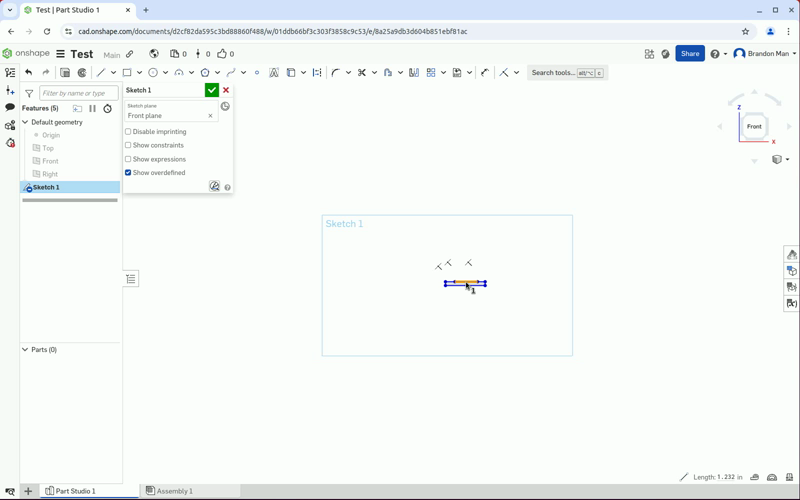
scroll(-6)
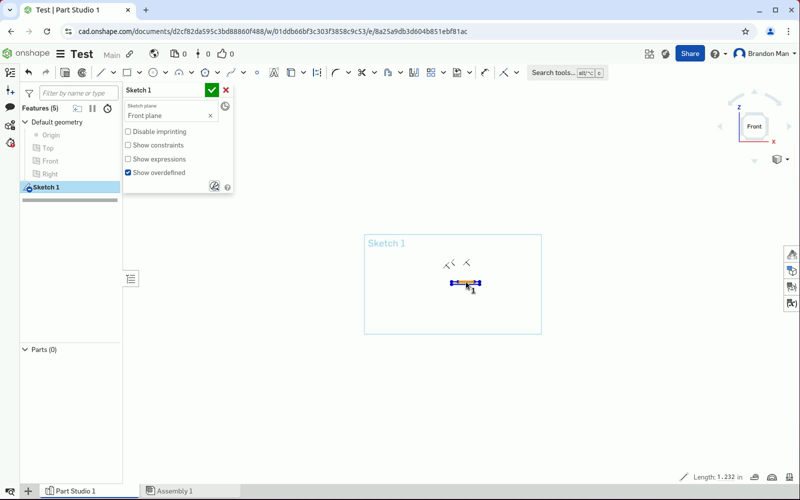
scroll(-6)
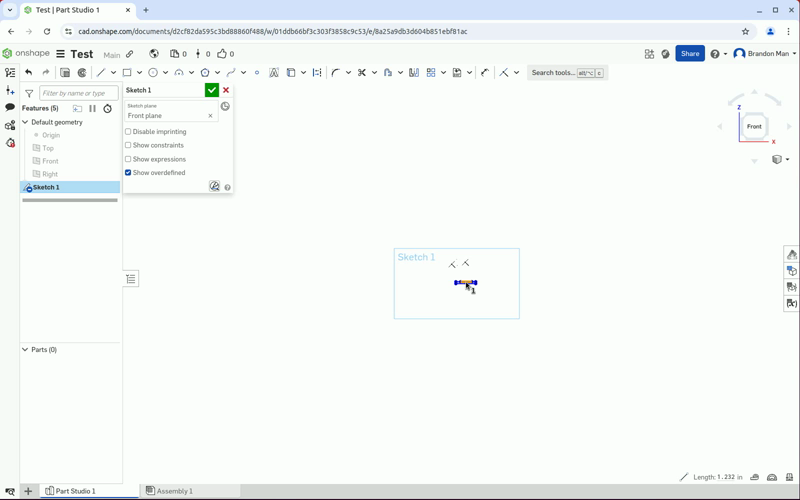
scroll(-6)
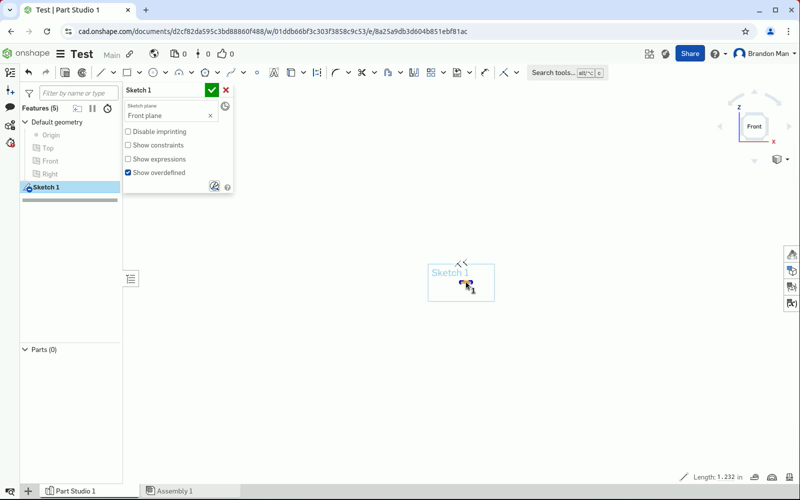
mouse_move(73, 352)
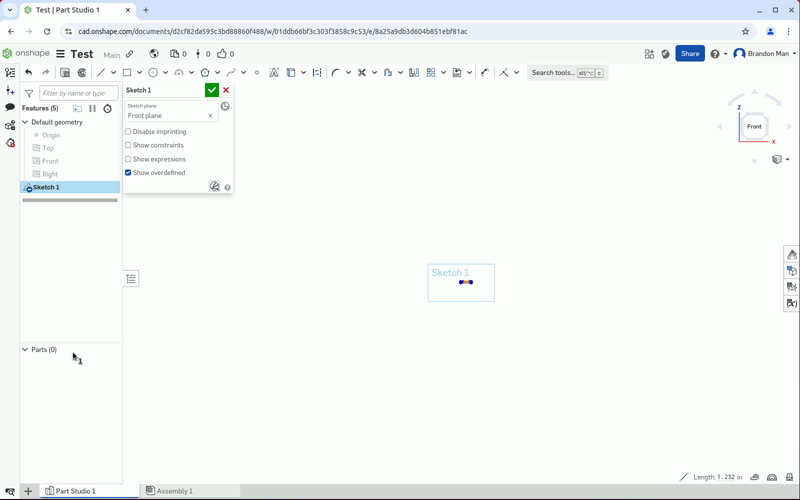
key(shift+y)
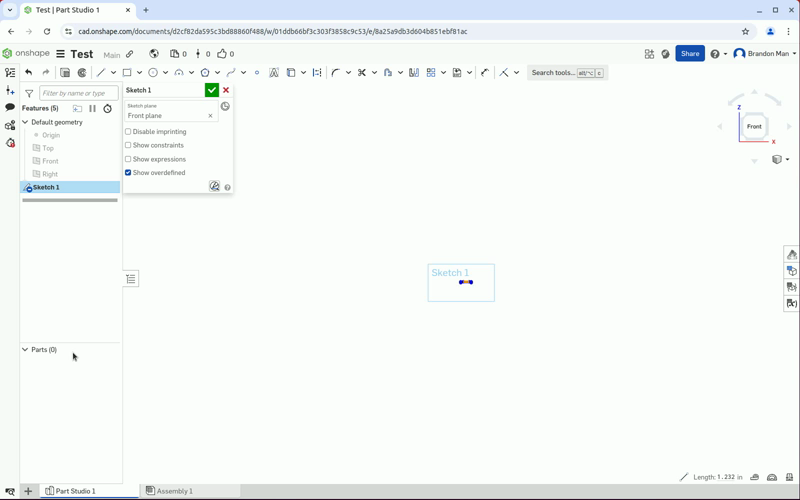
key(shift+e)
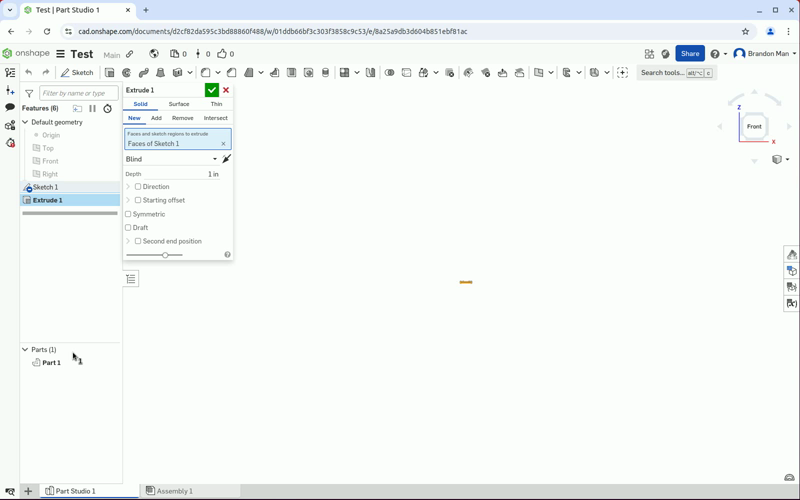
mouse_move(143, 106)
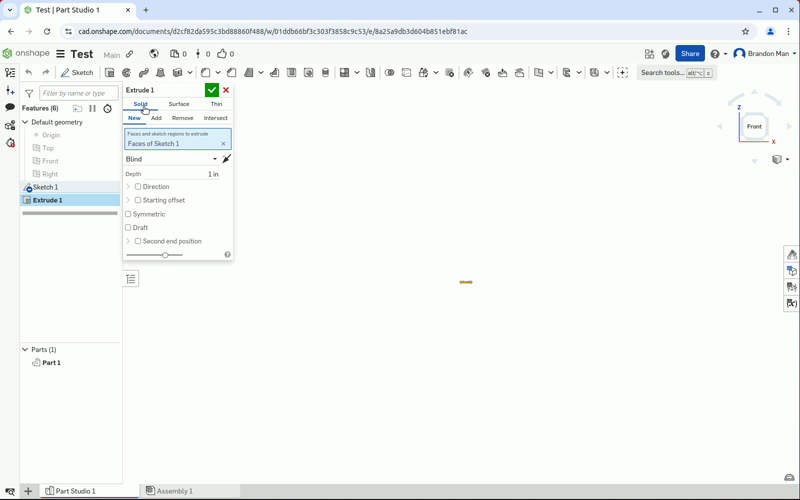
click(143, 106)
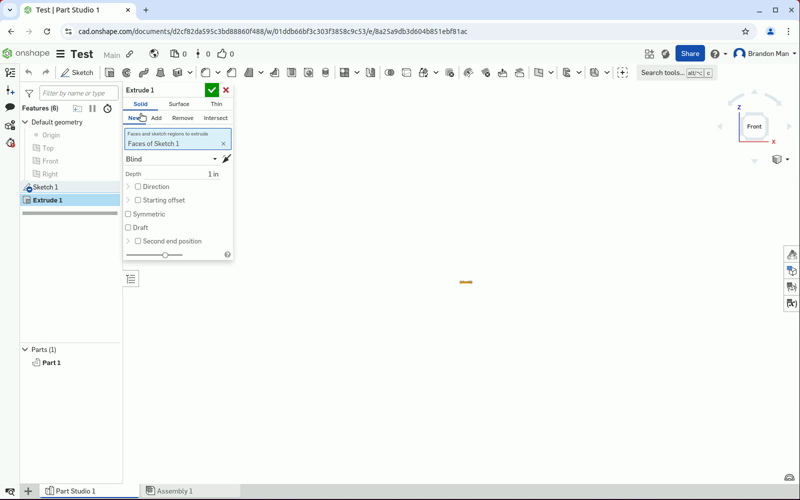
mouse_move(137, 120)
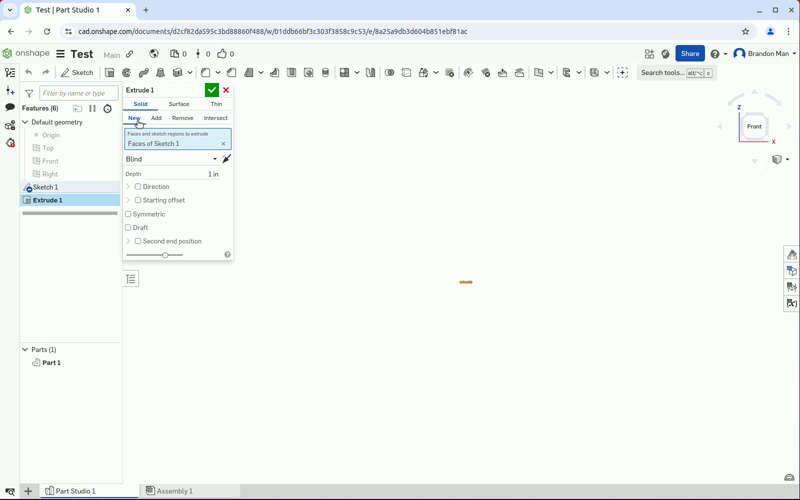
click(137, 120)
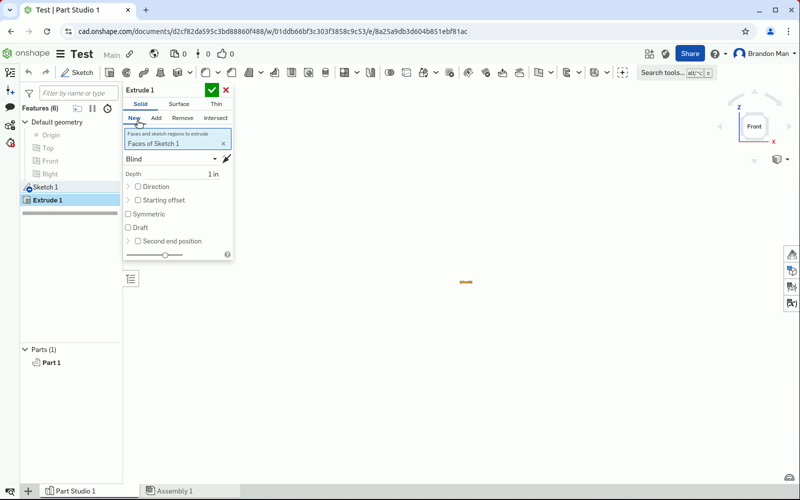
key(tab, 4)
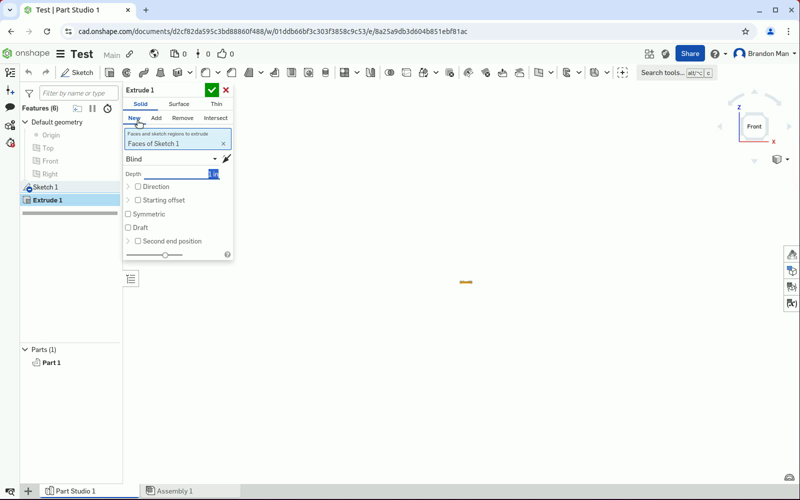
text(23.108)
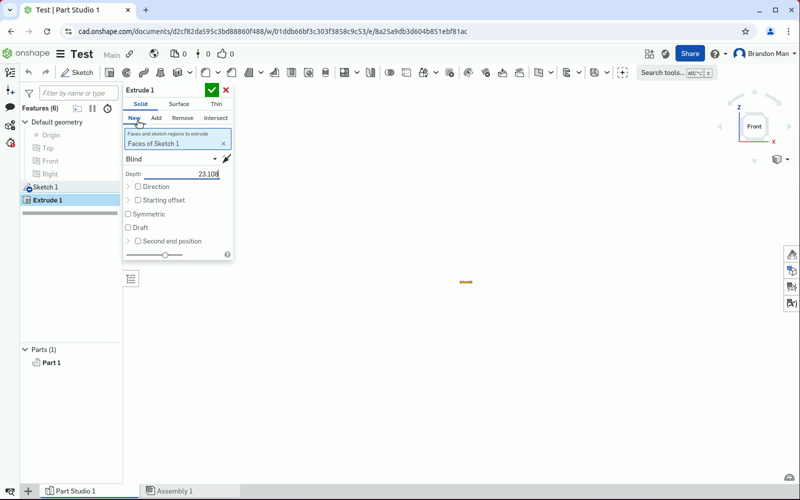
key(enter)
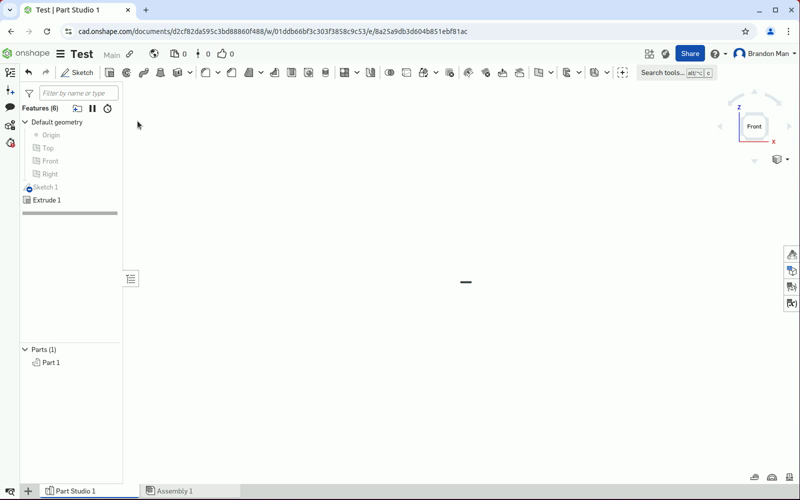
key(shift+h)
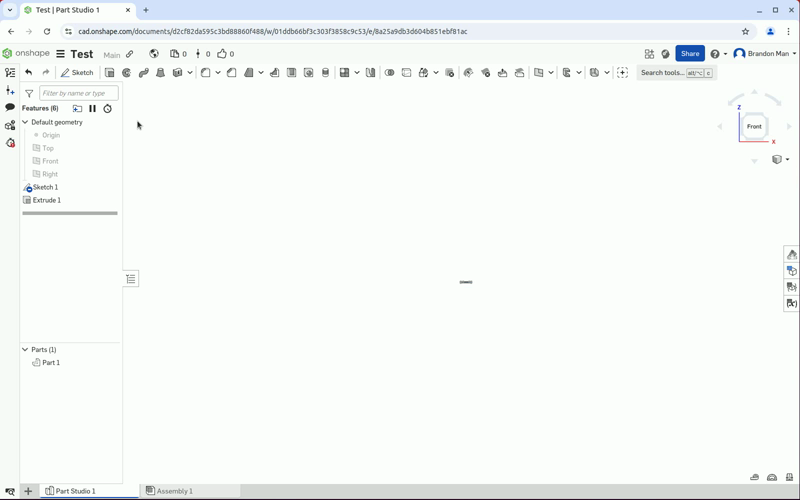
key(shift+h)
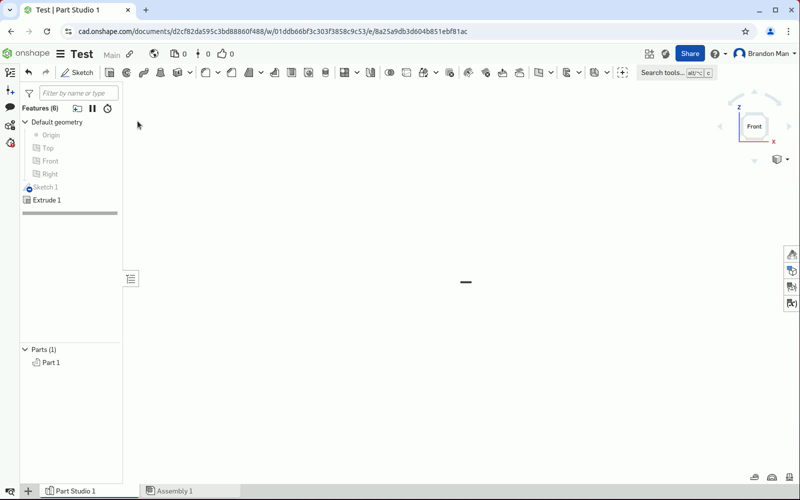
mouse_move(73, 189)
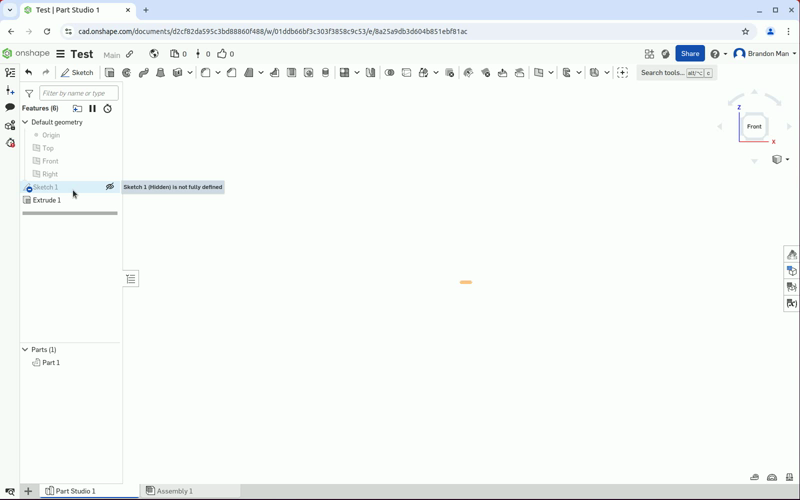
click(73, 189)
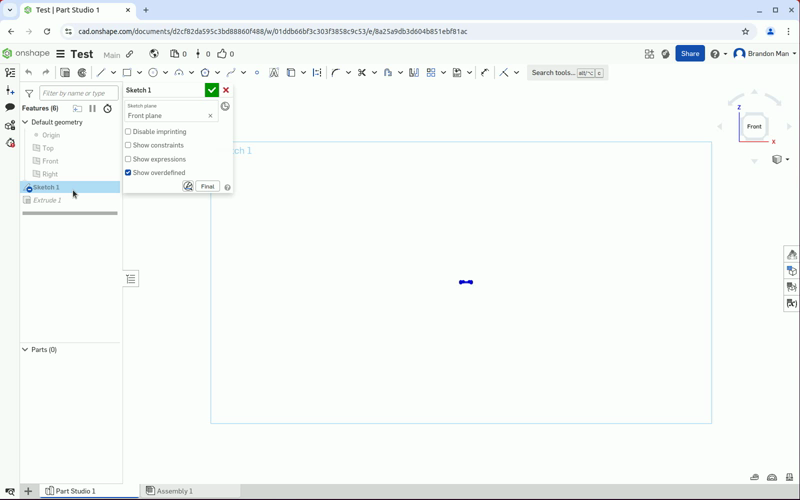
mouse_move(229, 92)
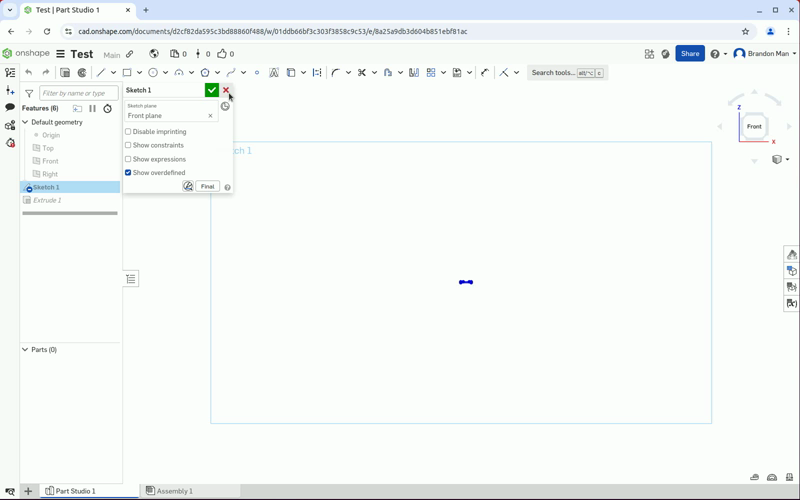
click(229, 92)
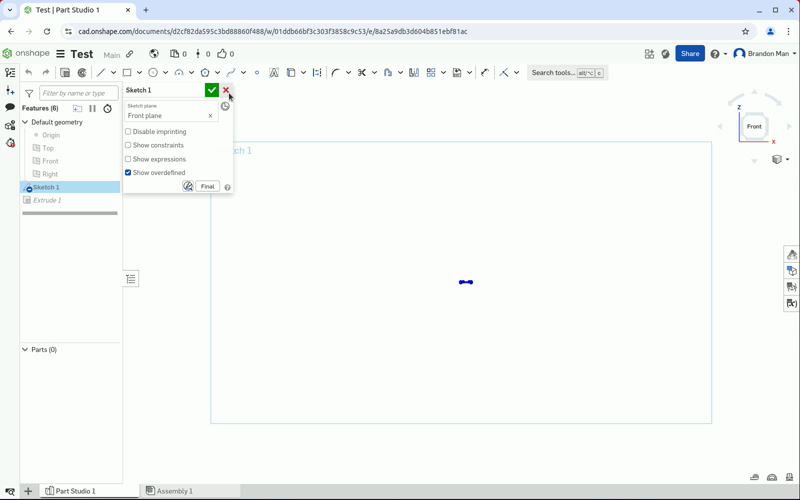
key(shift+s)
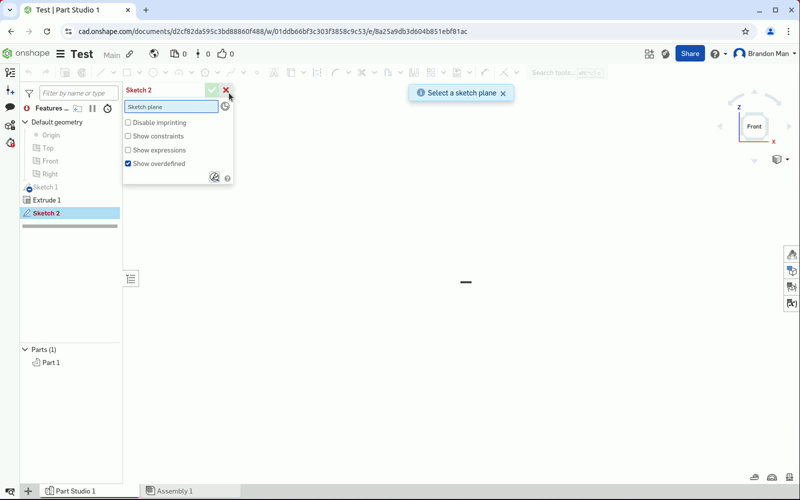
mouse_move(73, 163)
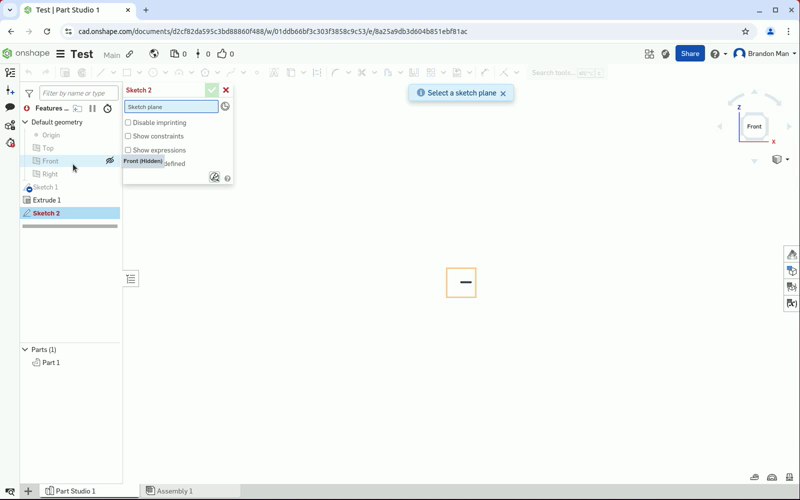
click(73, 163)
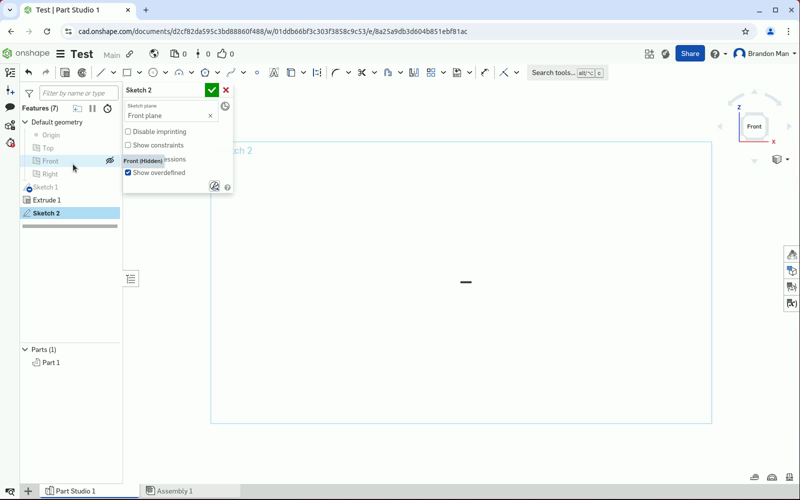
mouse_move(73, 352)
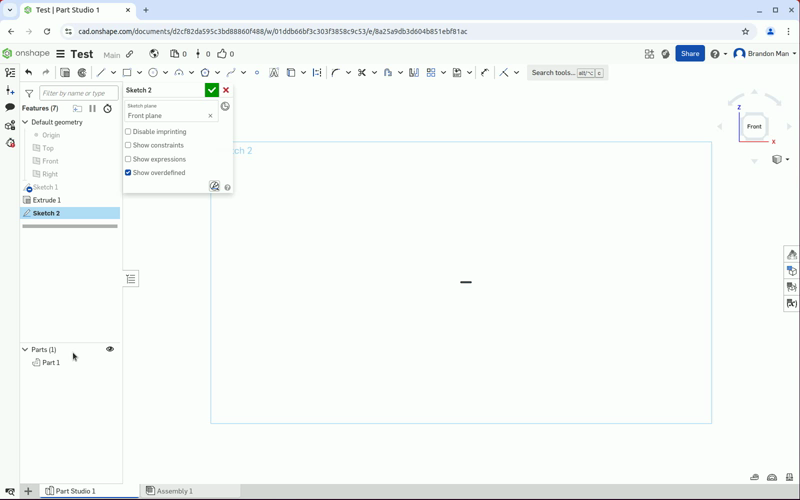
key(y)
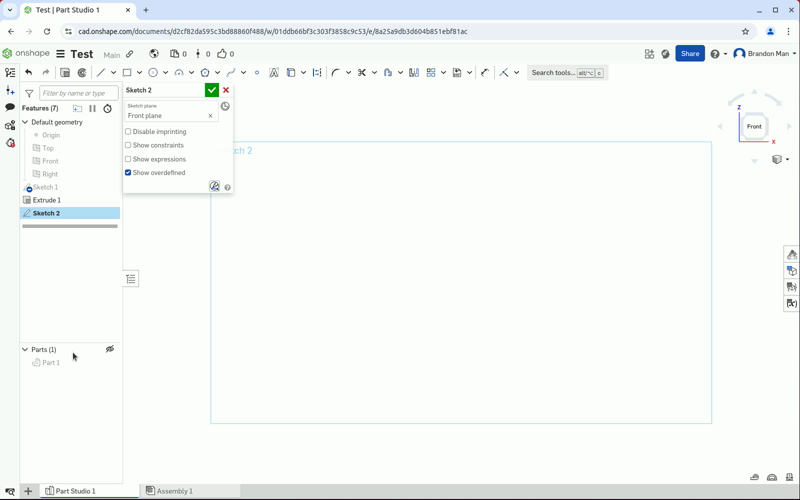
key(l)
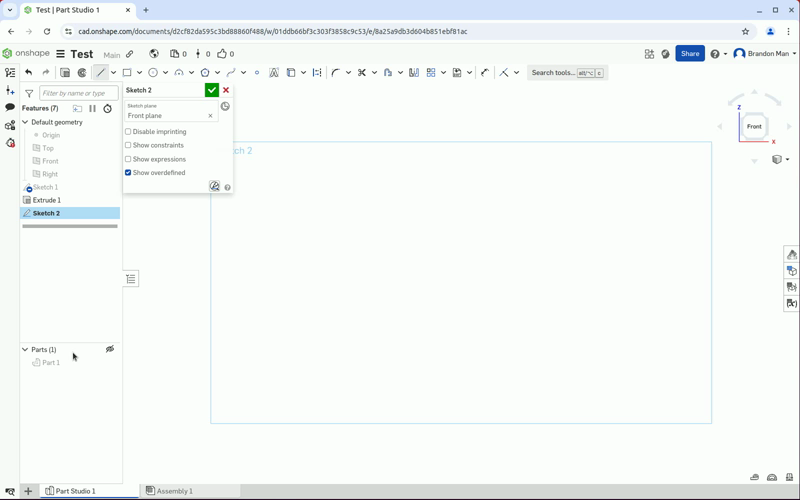
key_down(shift)
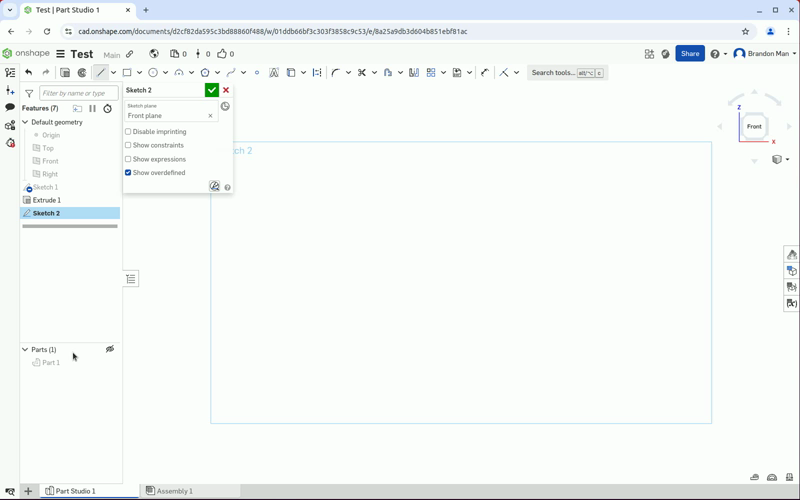
mouse_move(463, 281)
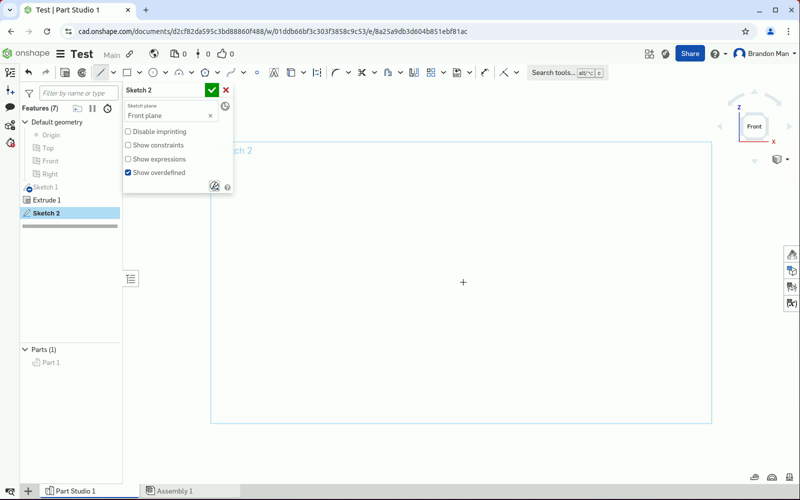
click(463, 281)
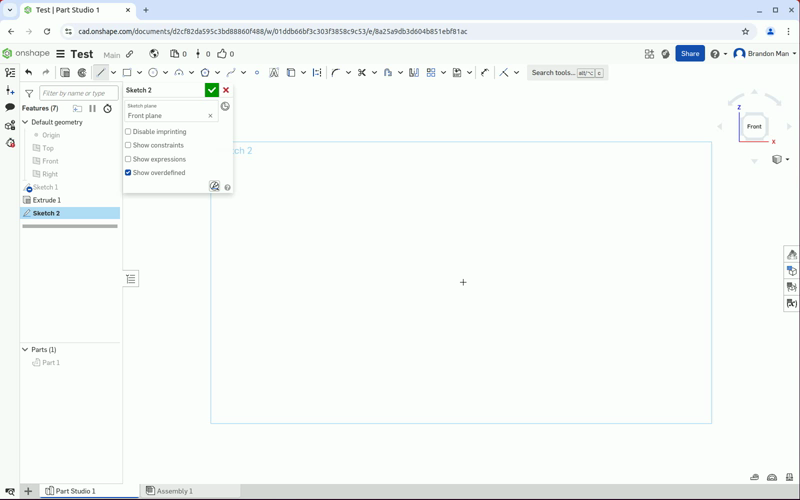
key_up(shift)
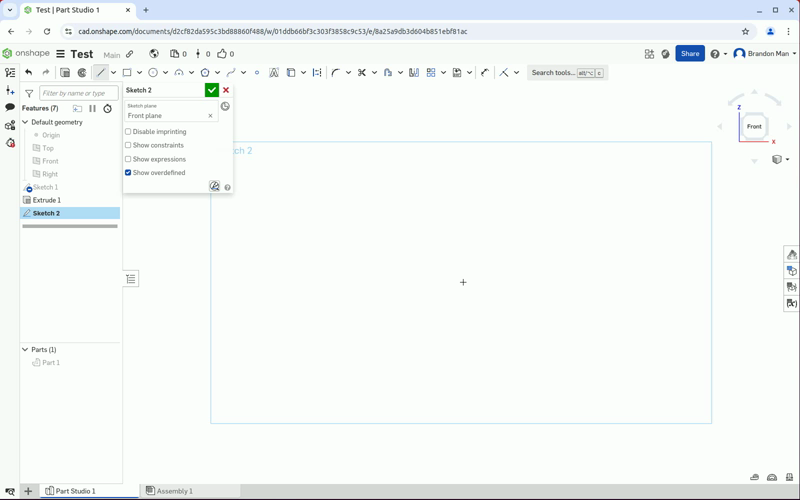
key_down(shift)
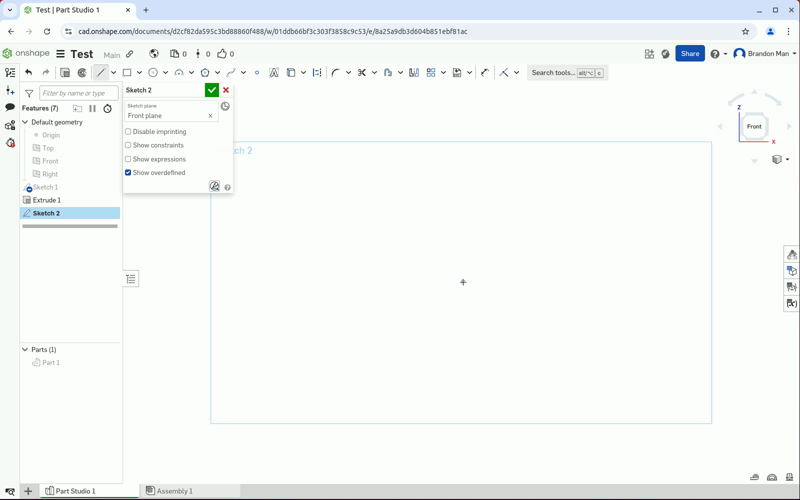
mouse_move(493, 281)
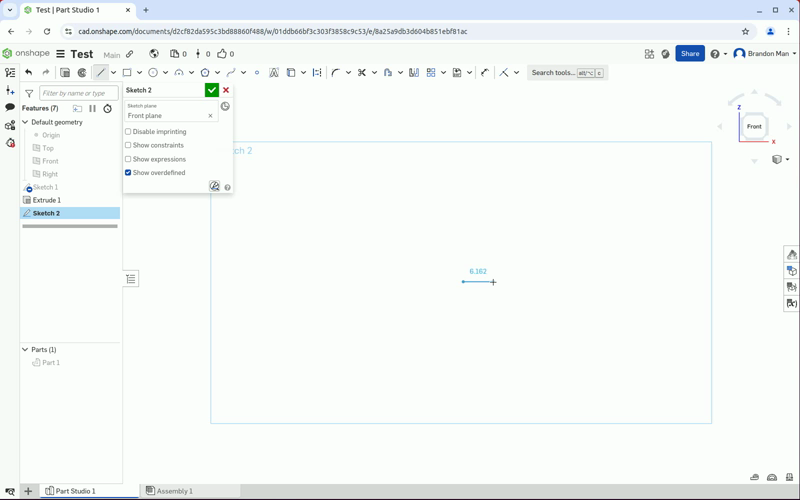
mouse_move(464, 281)
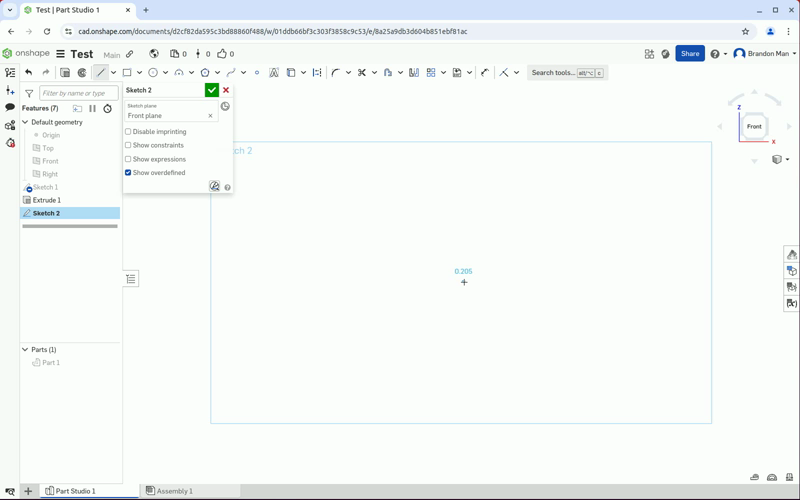
scroll(6)
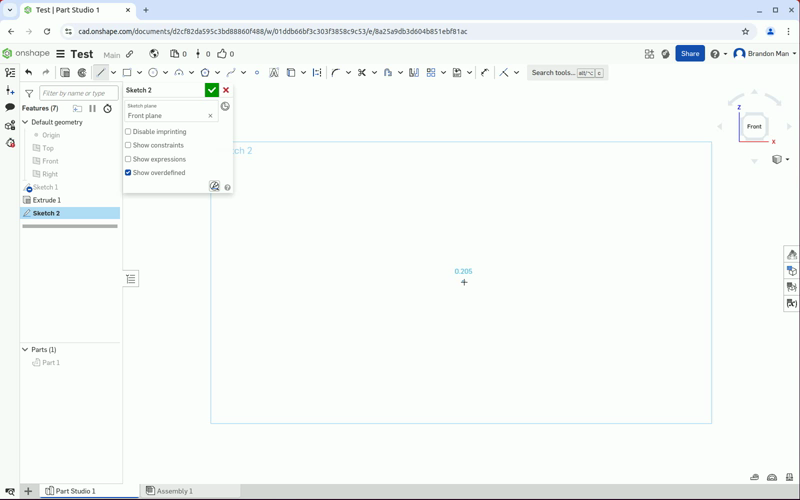
scroll(6)
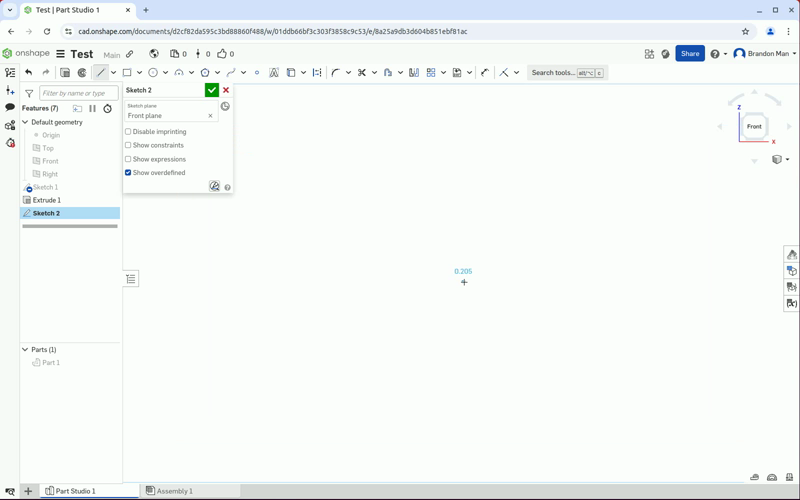
scroll(6)
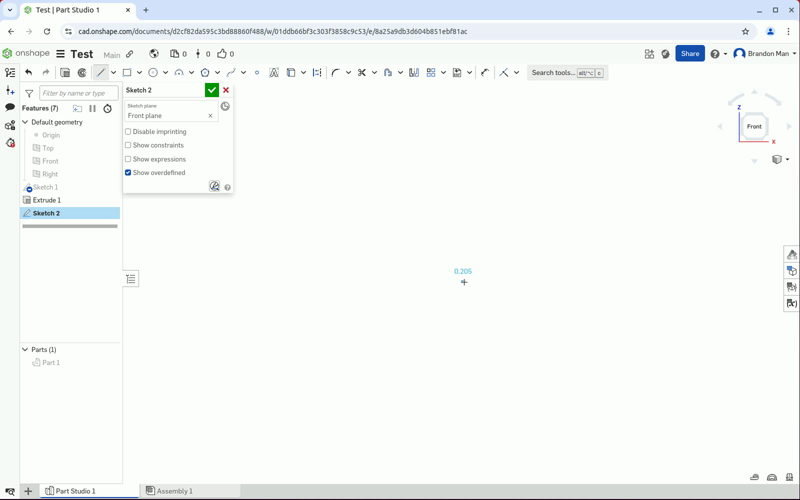
scroll(6)
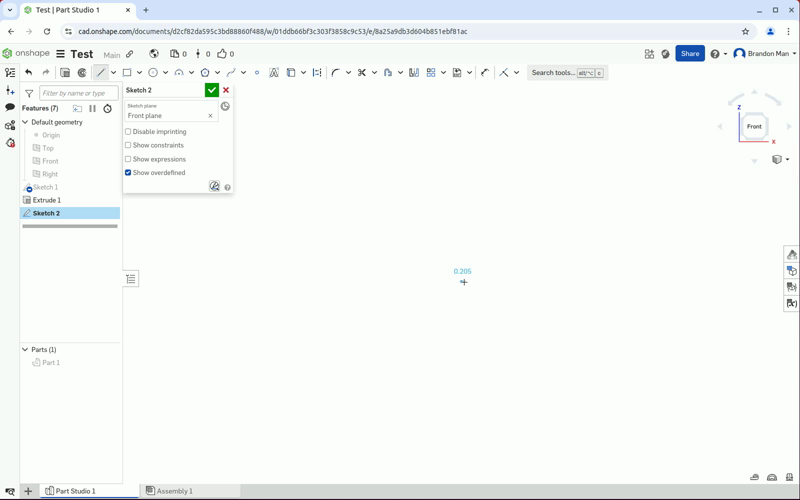
scroll(6)
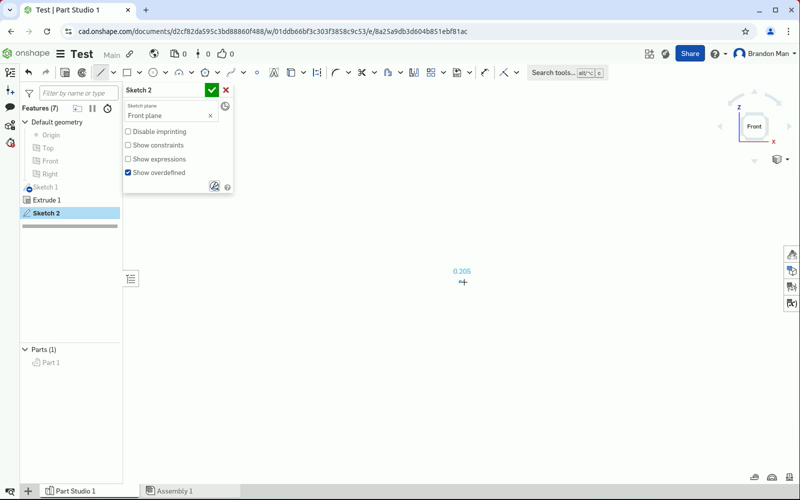
scroll(6)
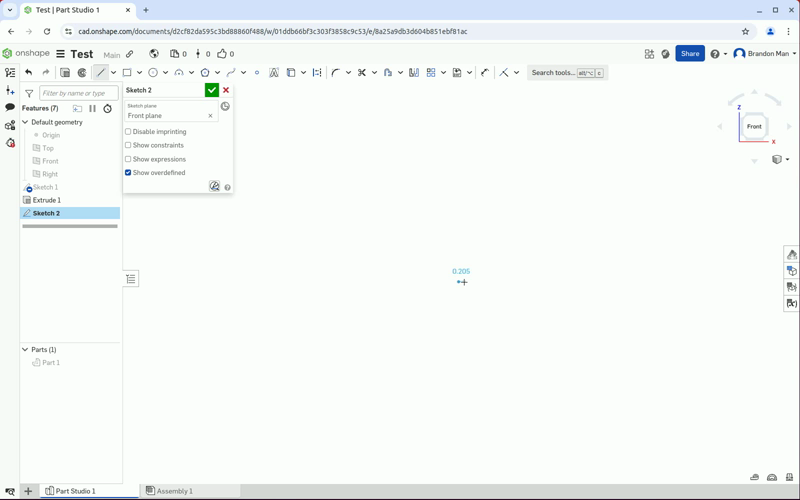
scroll(6)
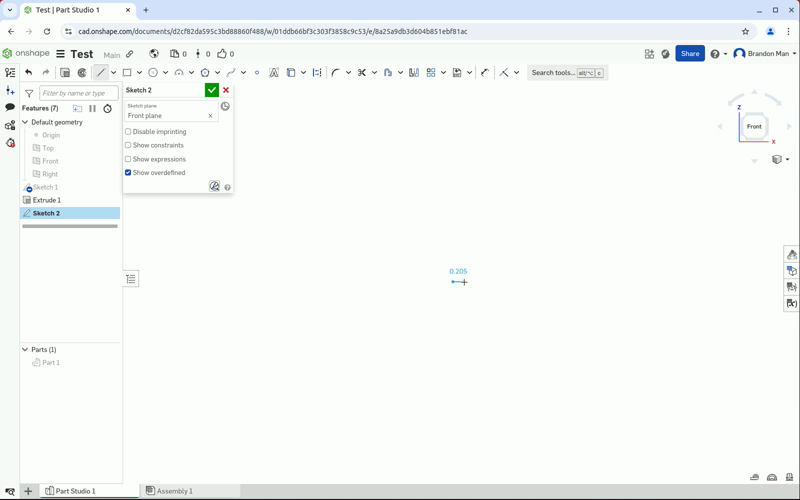
click(464, 281)
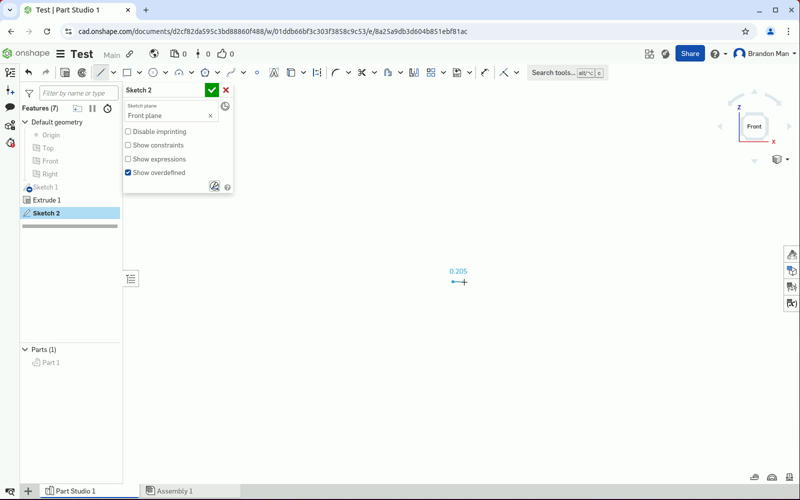
scroll(-6)
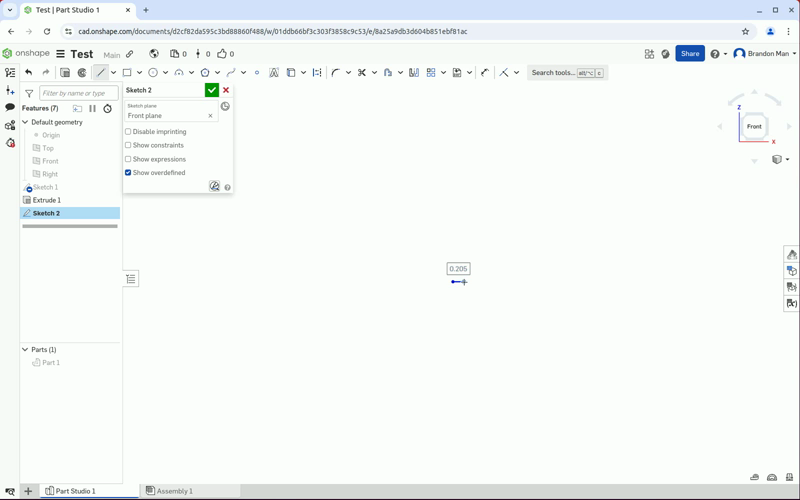
scroll(-6)
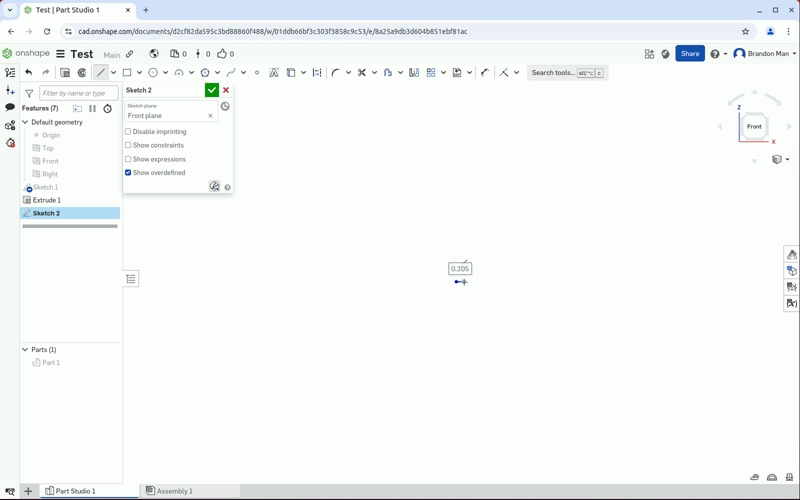
scroll(-6)
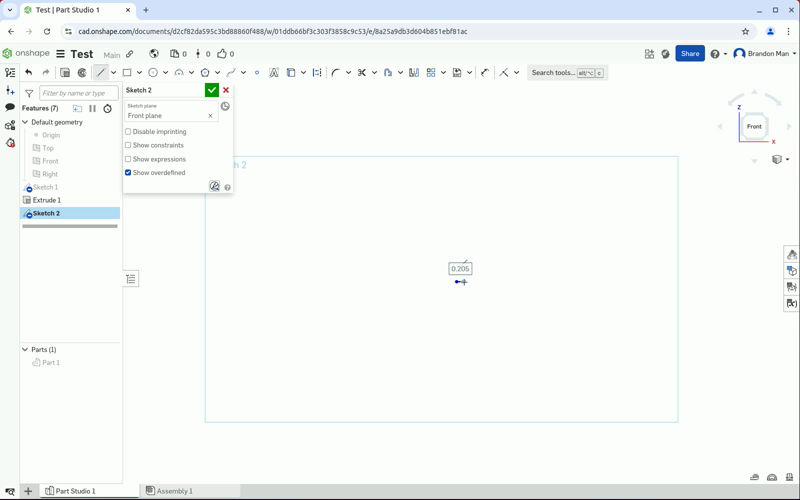
scroll(-6)
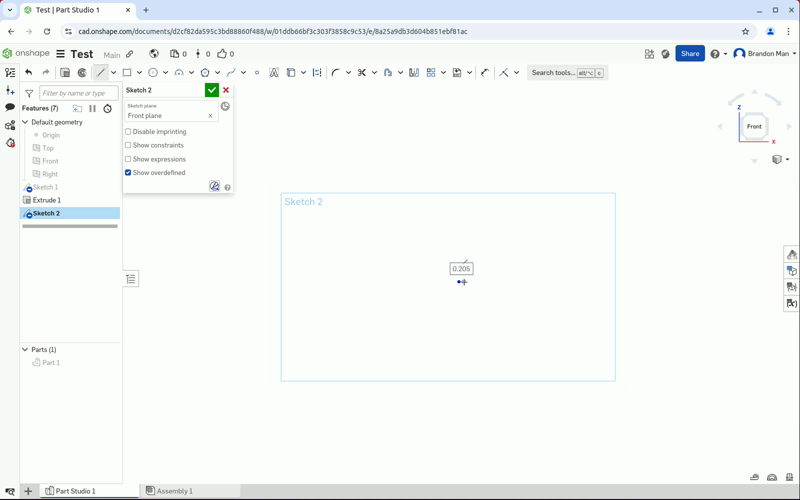
scroll(-6)
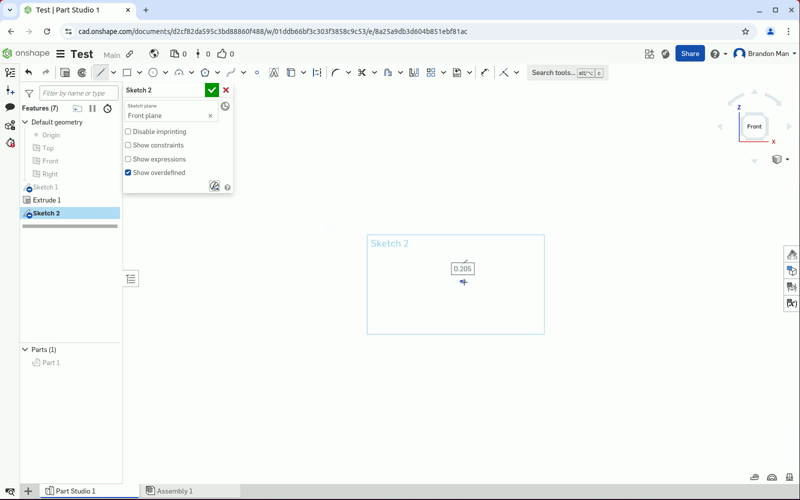
scroll(-6)
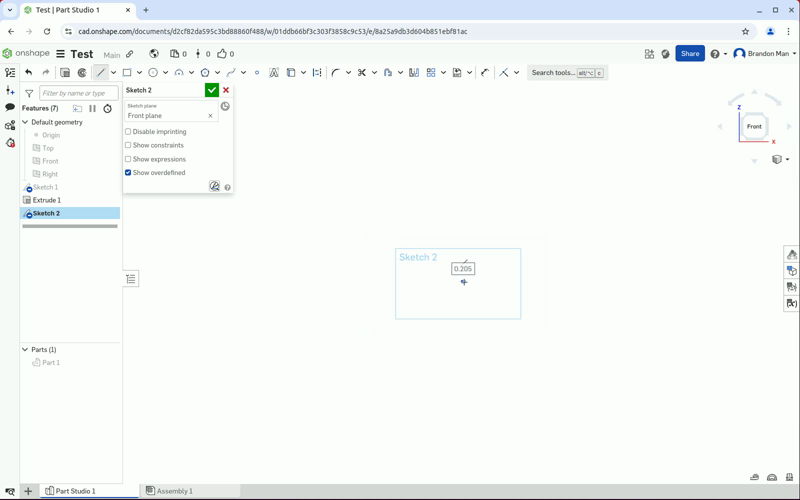
scroll(-6)
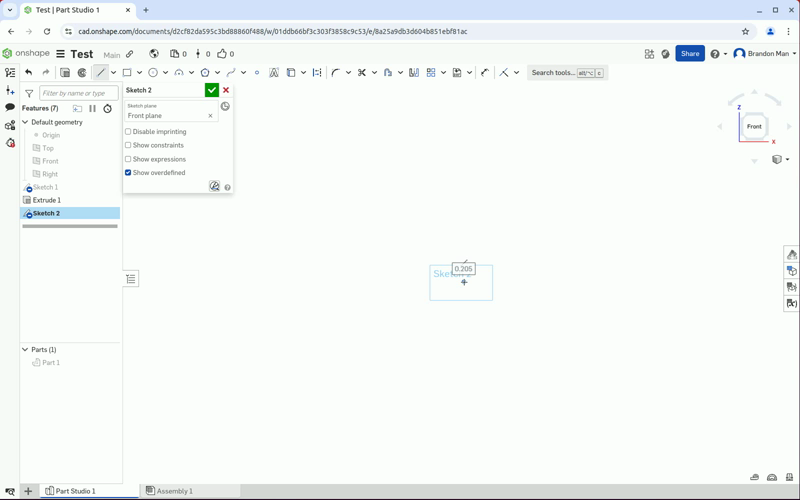
key_up(shift)
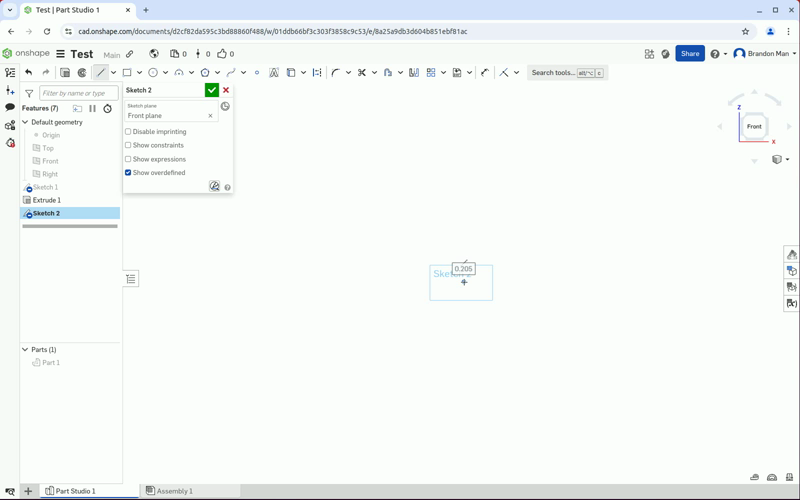
key_down(shift)
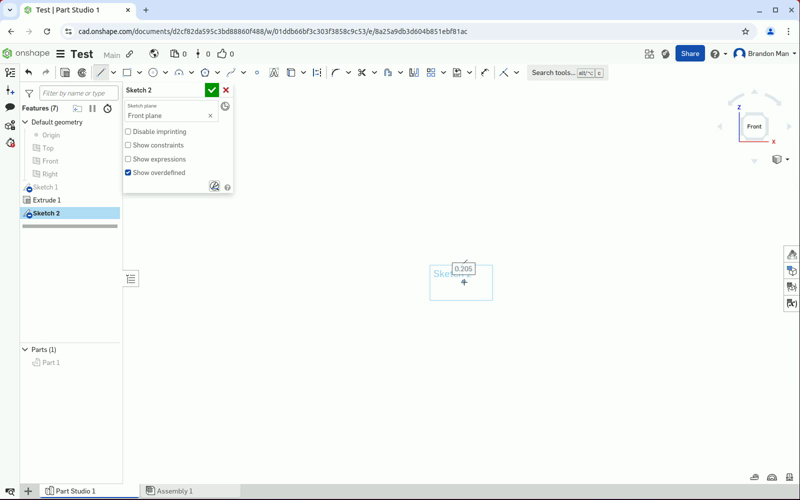
mouse_move(494, 281)
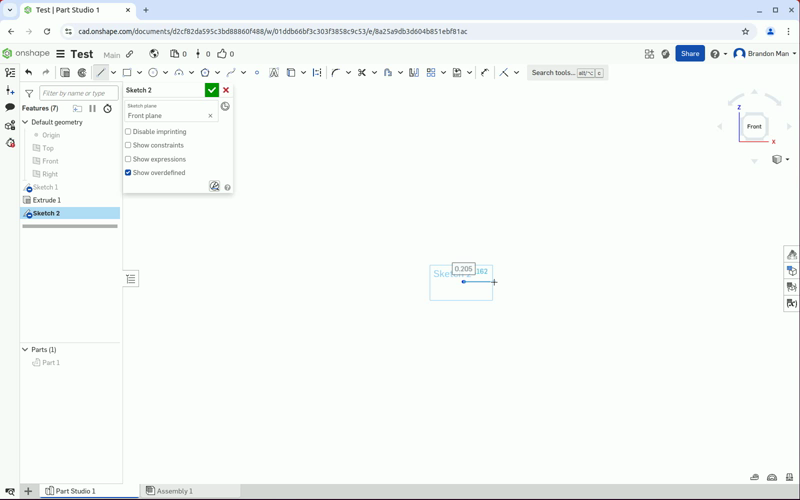
mouse_move(464, 279)
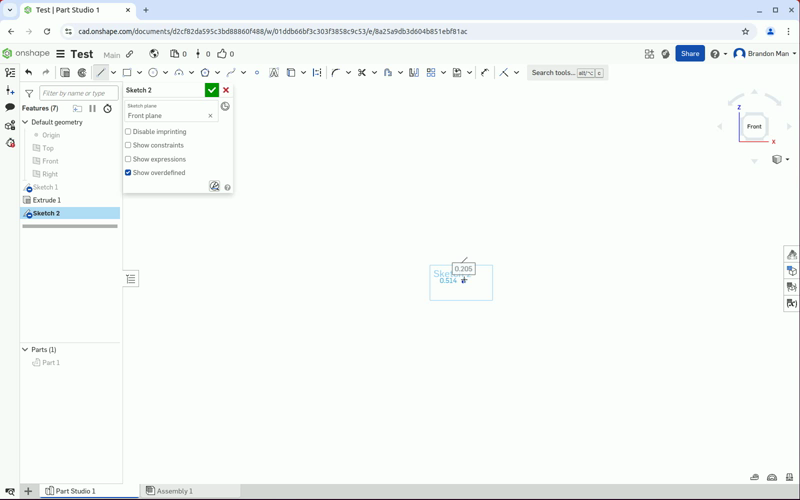
scroll(6)
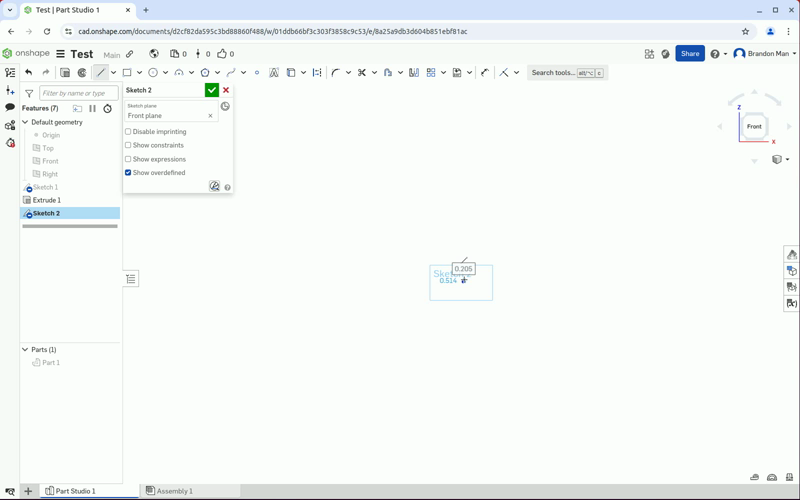
scroll(6)
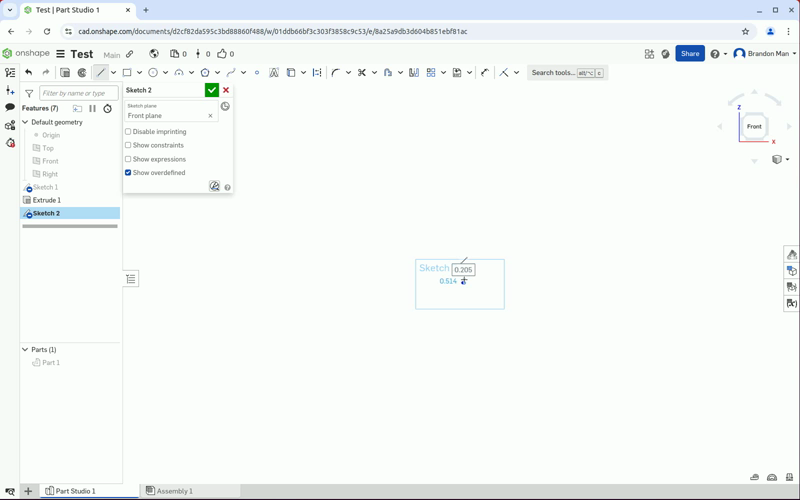
scroll(6)
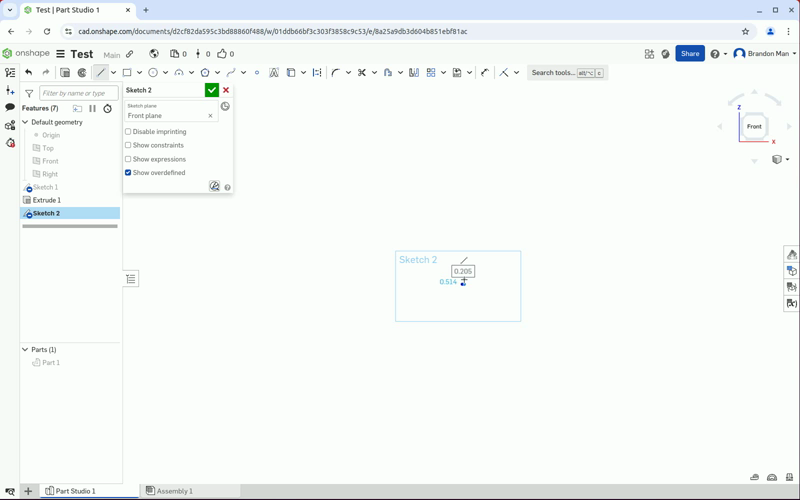
scroll(6)
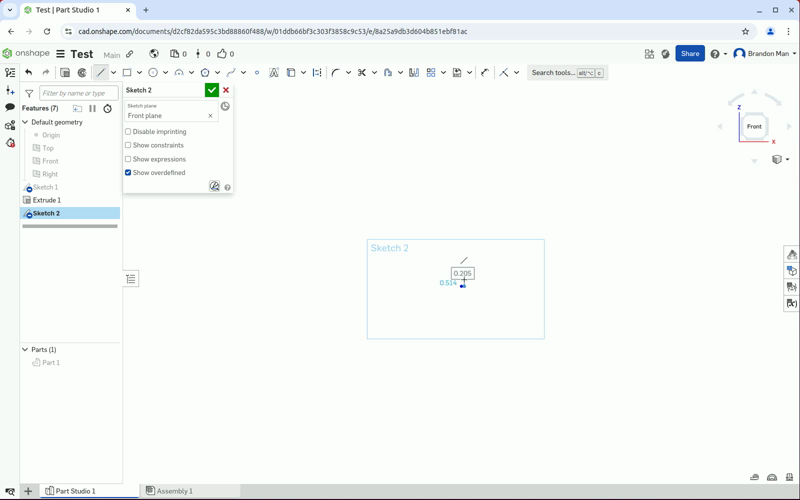
scroll(6)
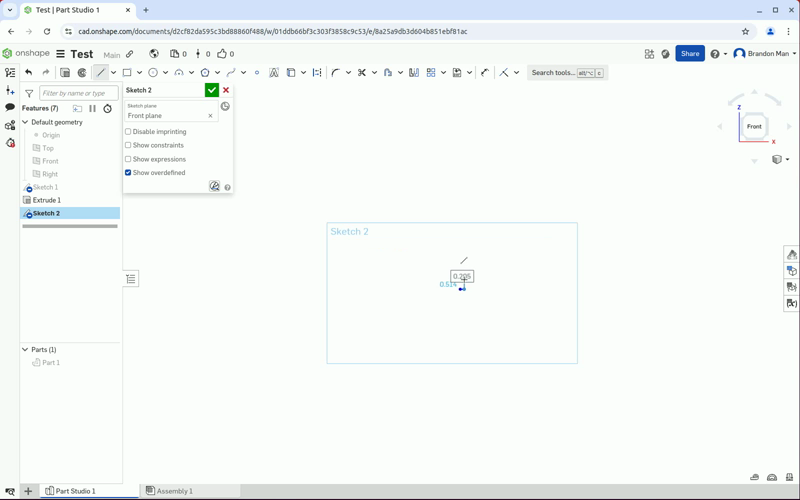
scroll(6)
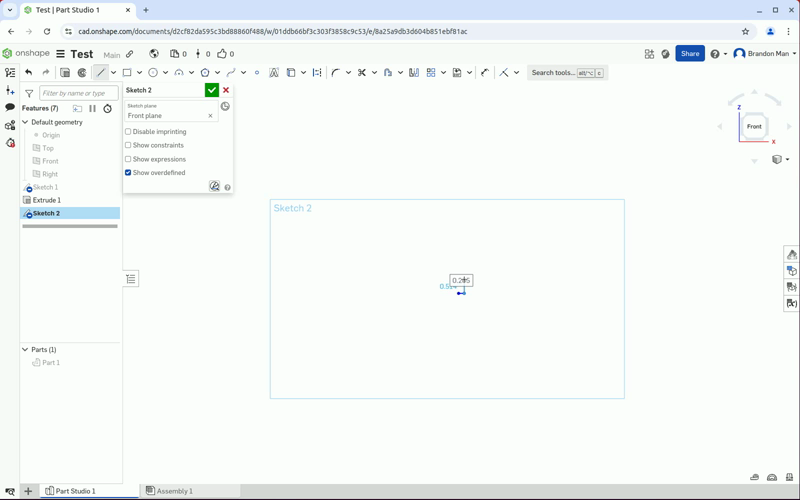
scroll(6)
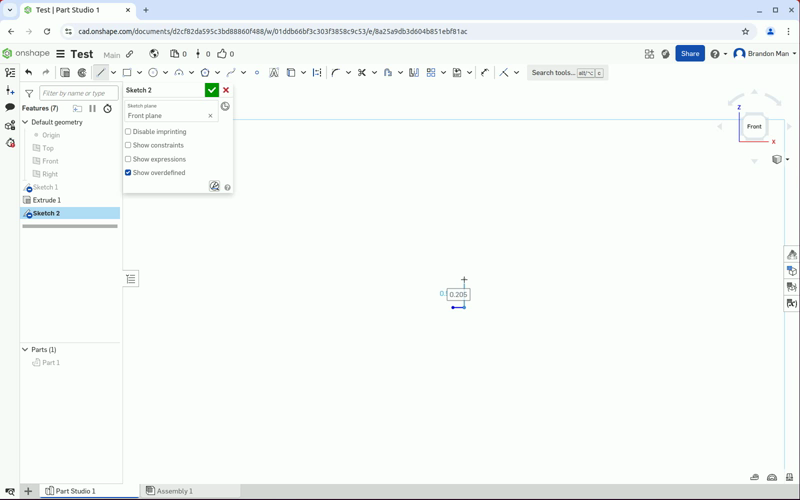
click(464, 279)
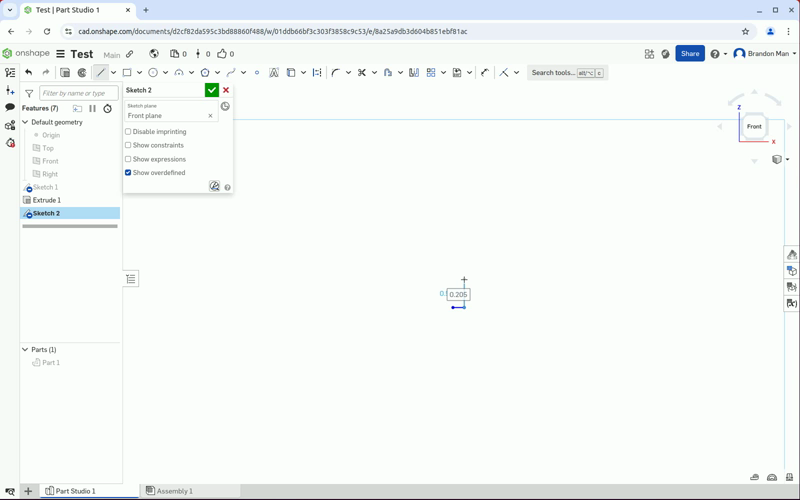
scroll(-6)
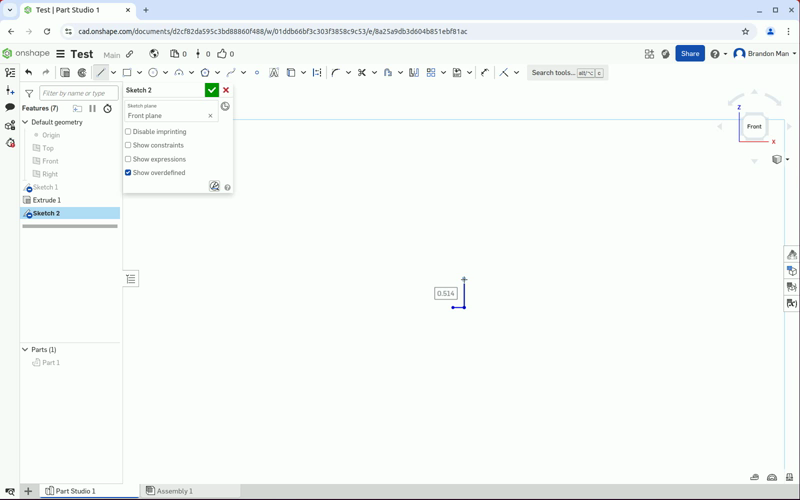
scroll(-6)
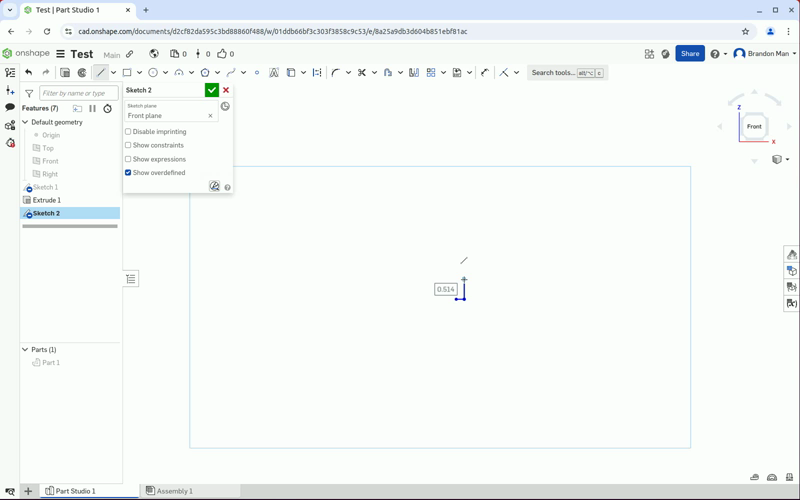
scroll(-6)
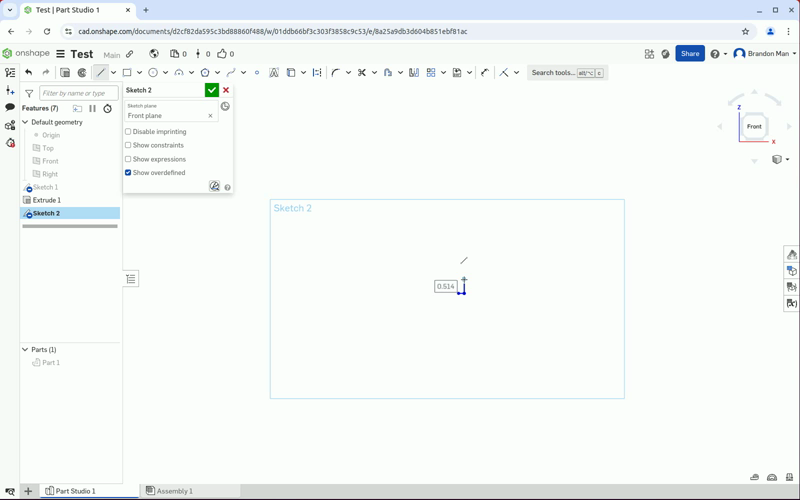
scroll(-6)
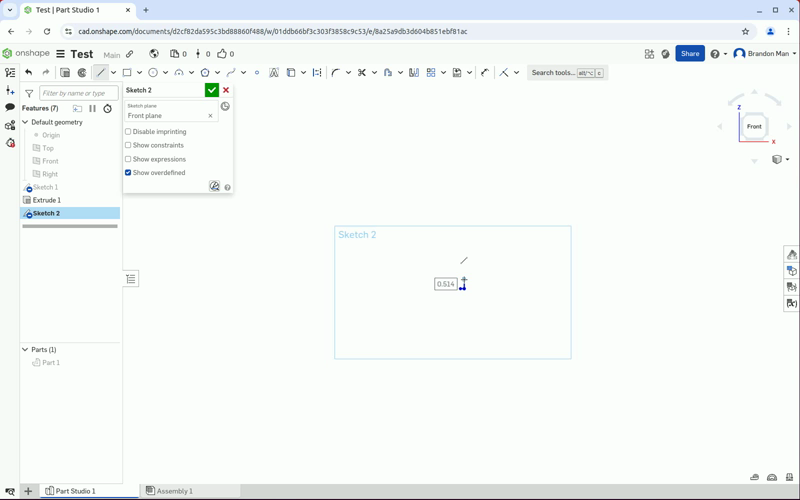
scroll(-6)
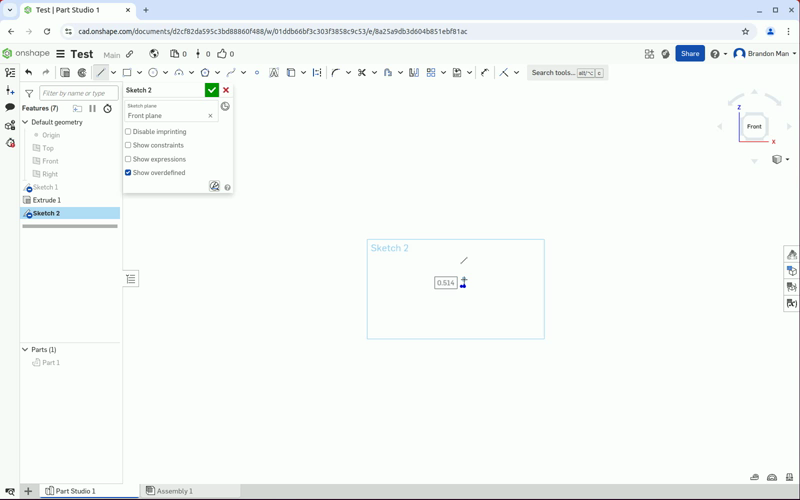
scroll(-6)
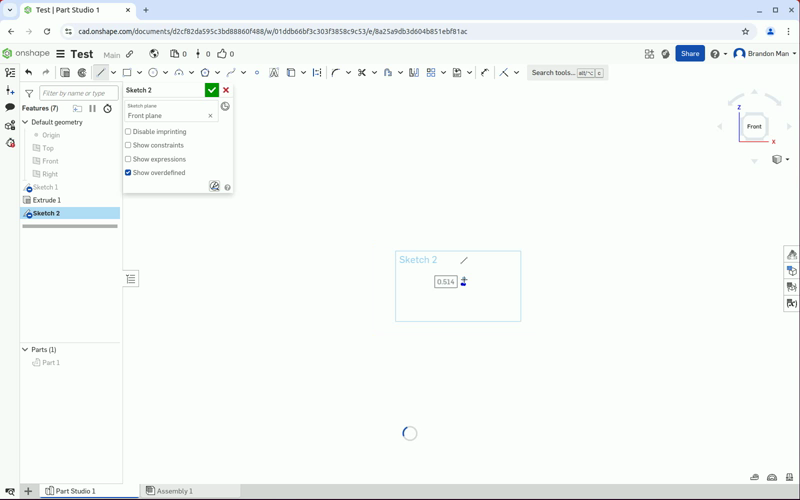
scroll(-6)
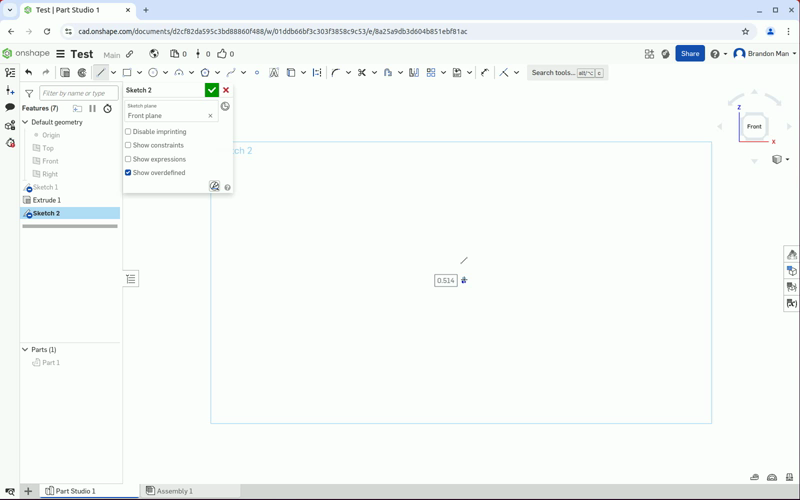
key_up(shift)
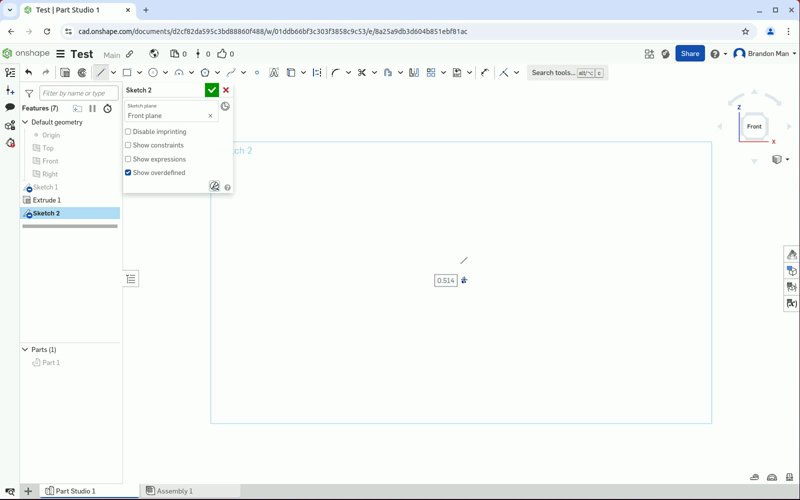
key_down(shift)
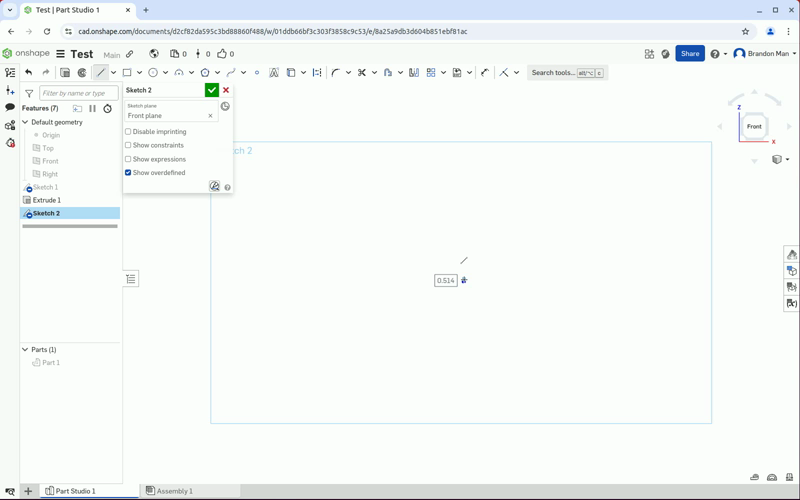
mouse_move(494, 279)
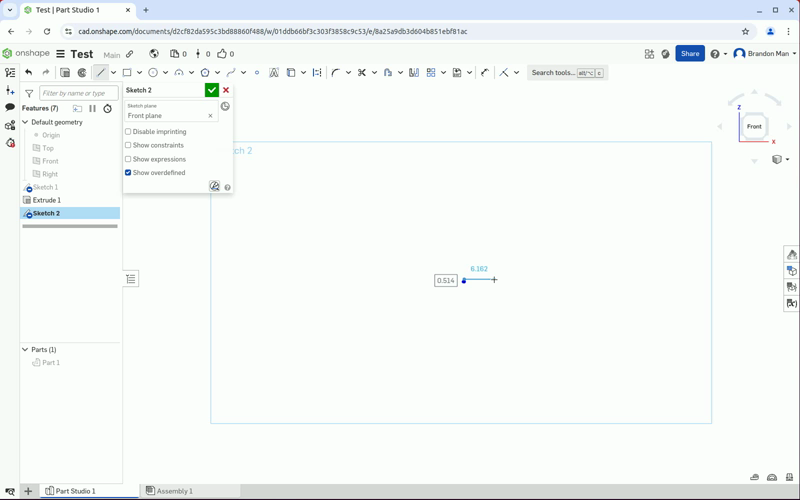
mouse_move(463, 279)
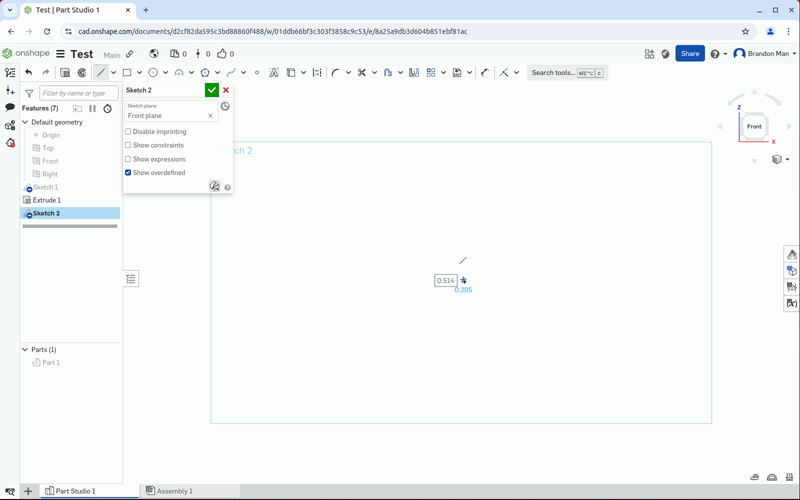
scroll(6)
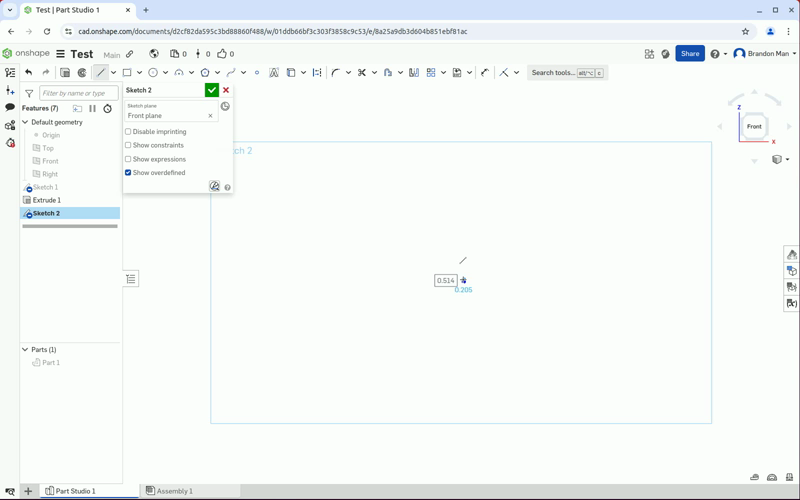
scroll(6)
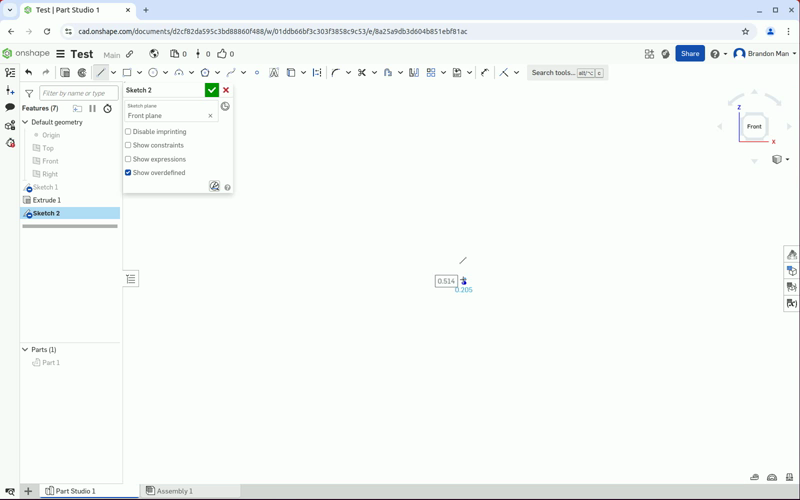
scroll(6)
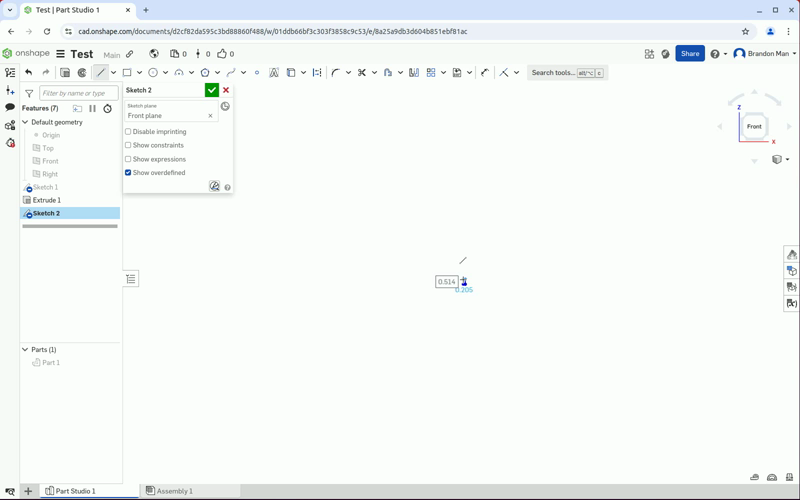
scroll(6)
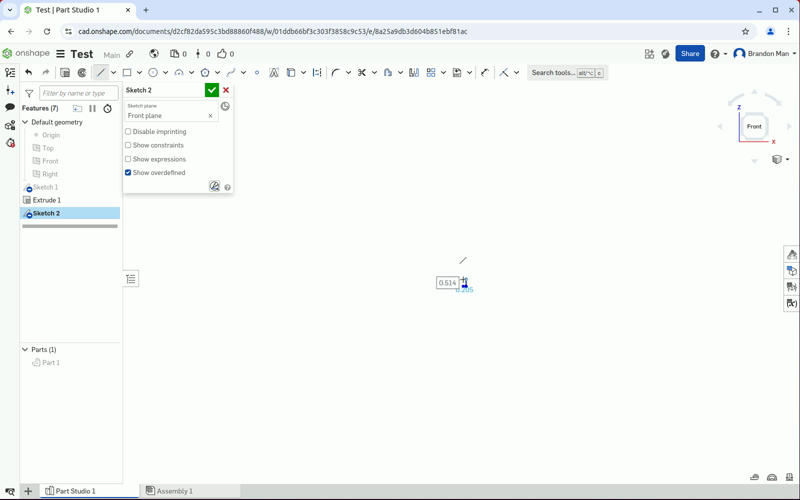
scroll(6)
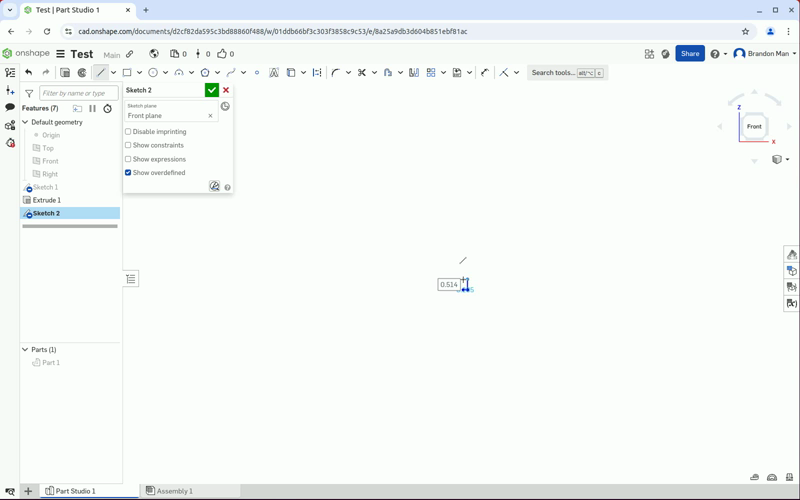
scroll(6)
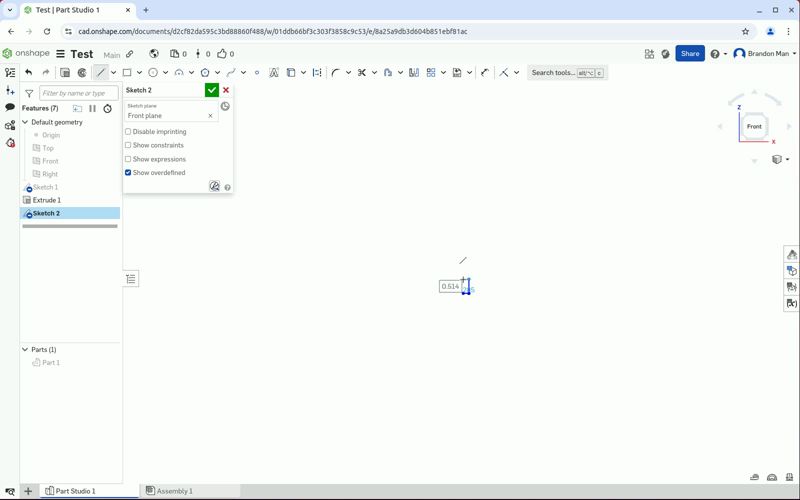
scroll(6)
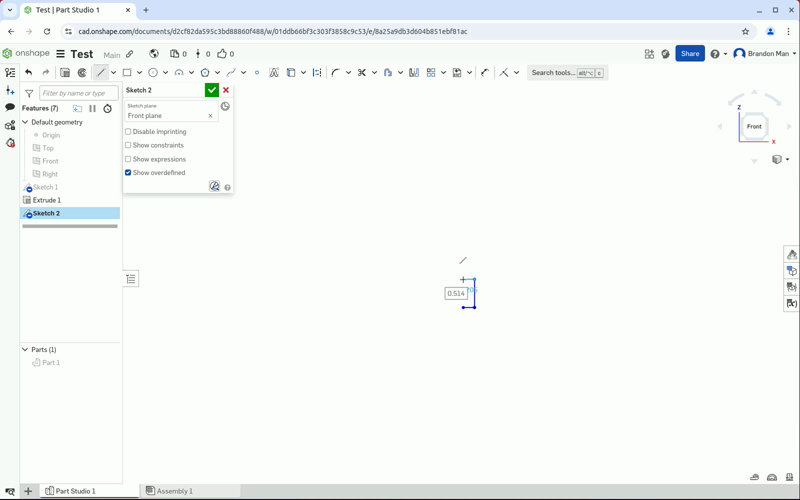
click(463, 279)
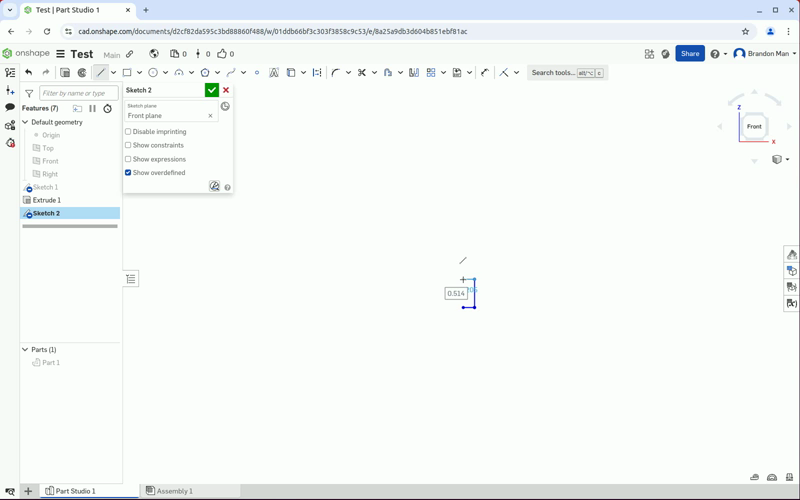
scroll(-6)
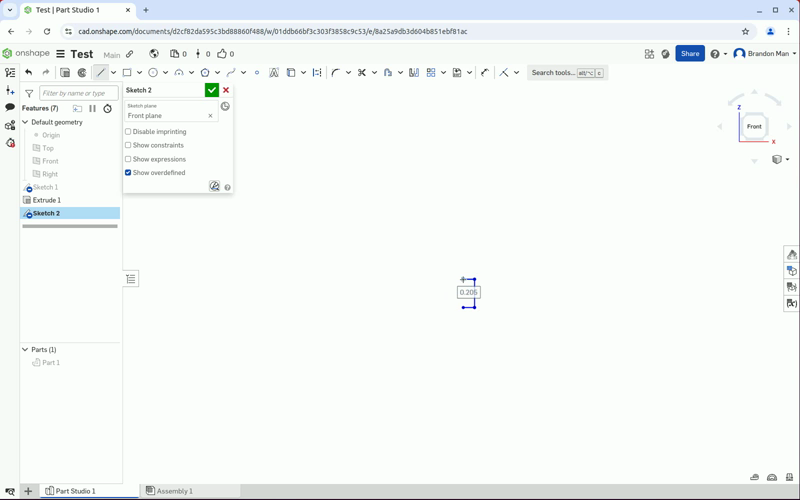
scroll(-6)
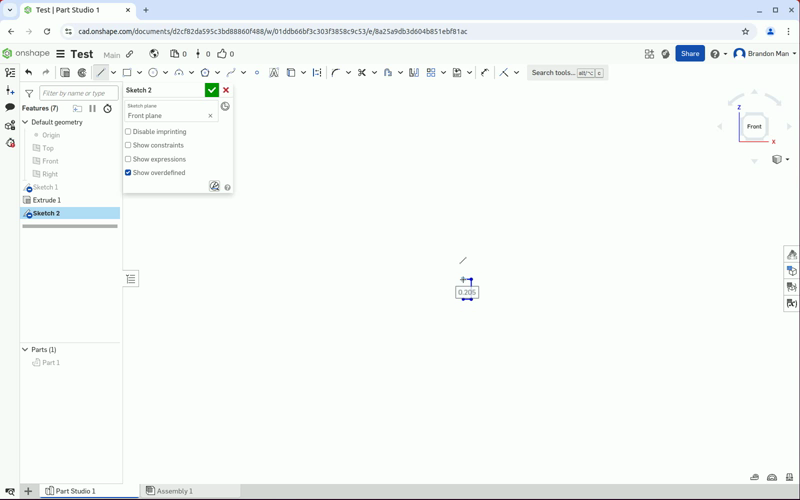
scroll(-6)
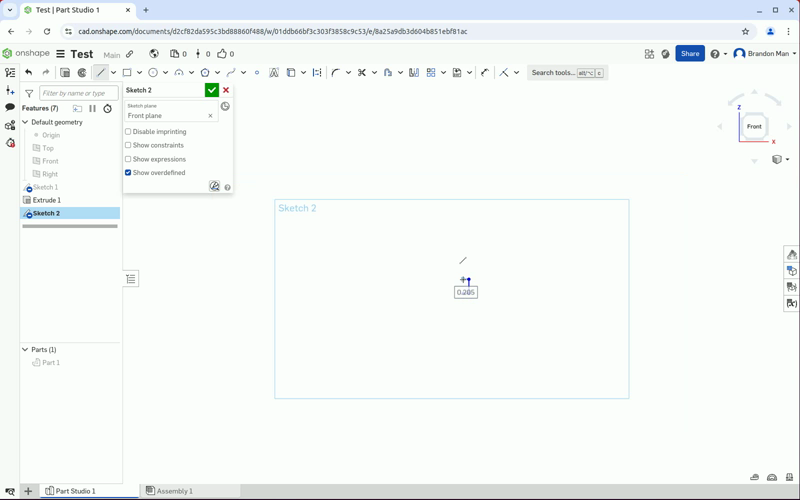
scroll(-6)
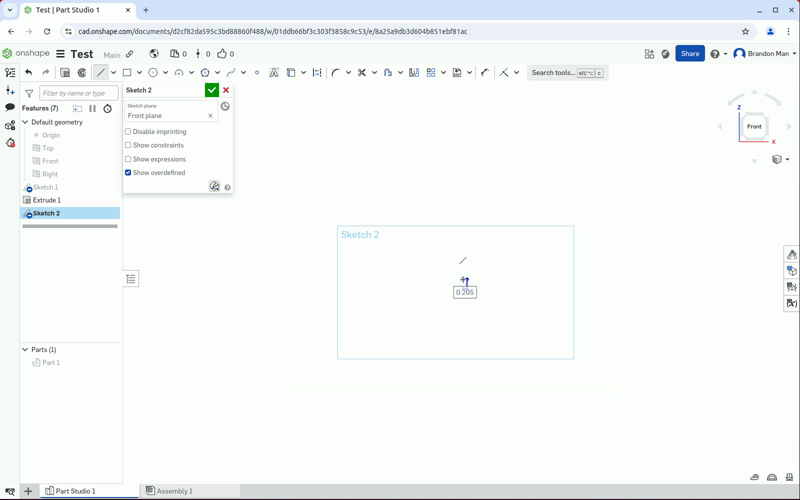
scroll(-6)
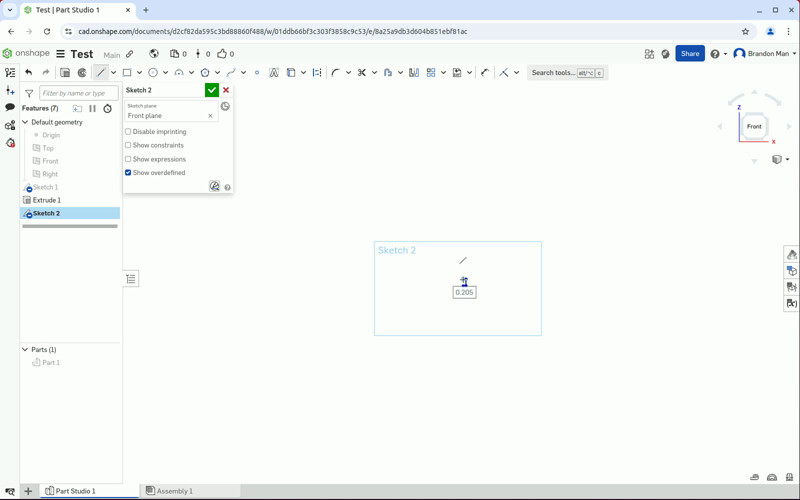
scroll(-6)
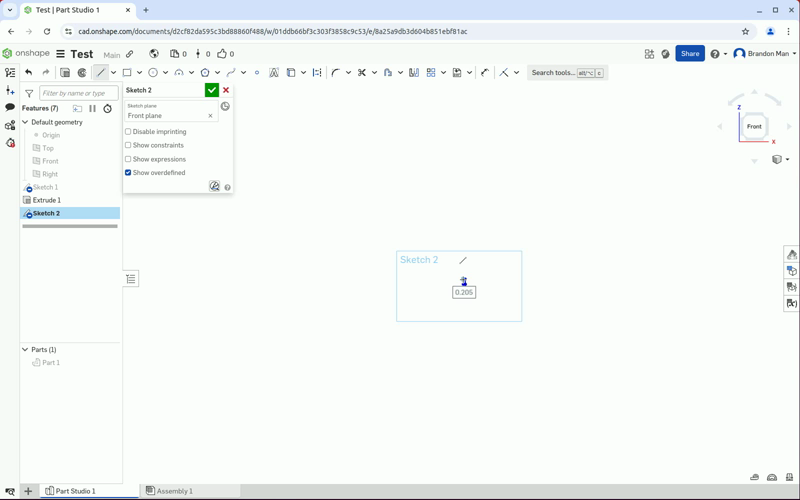
scroll(-6)
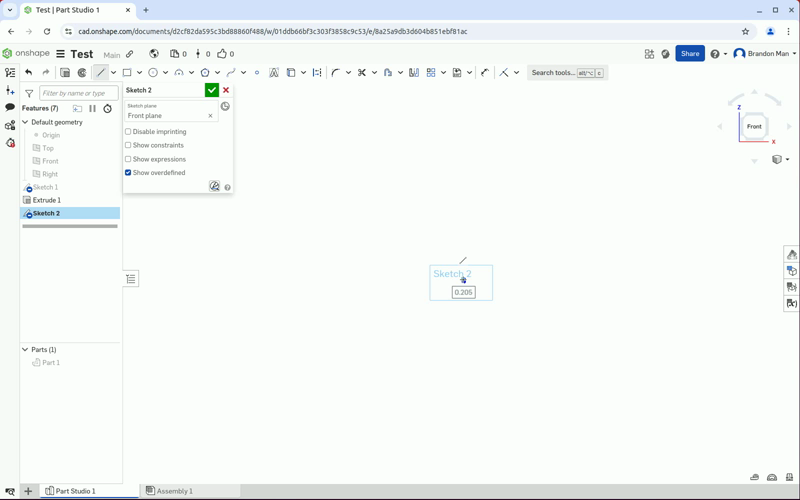
key_up(shift)
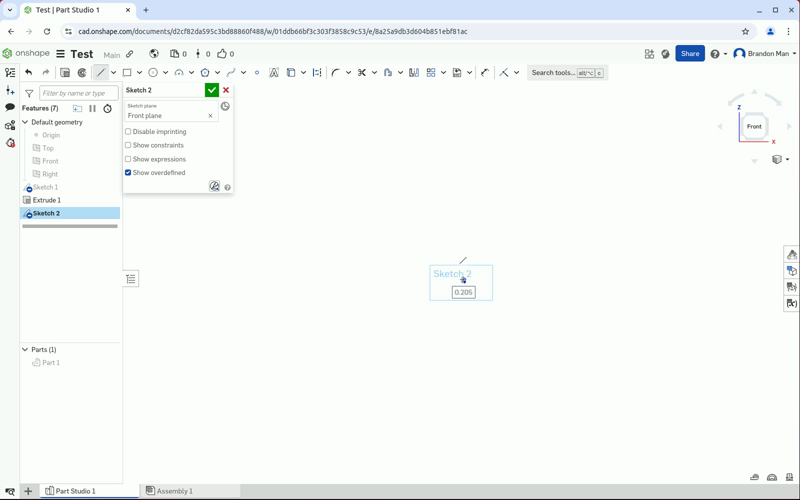
mouse_move(493, 279)
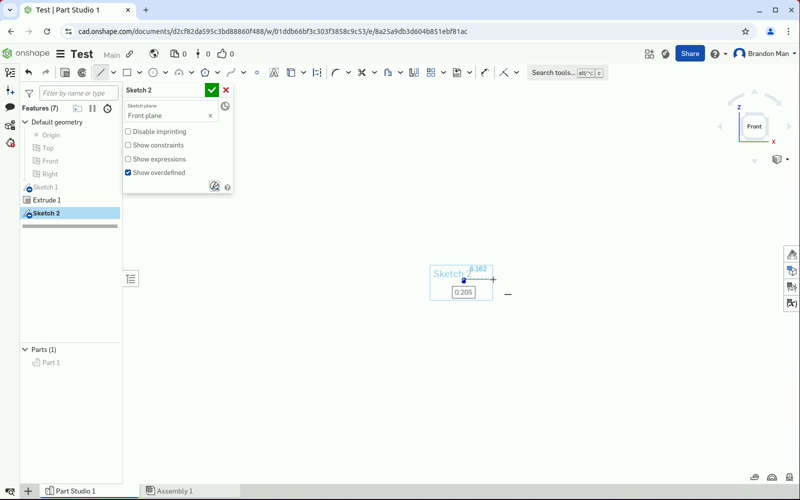
key_down(shift)
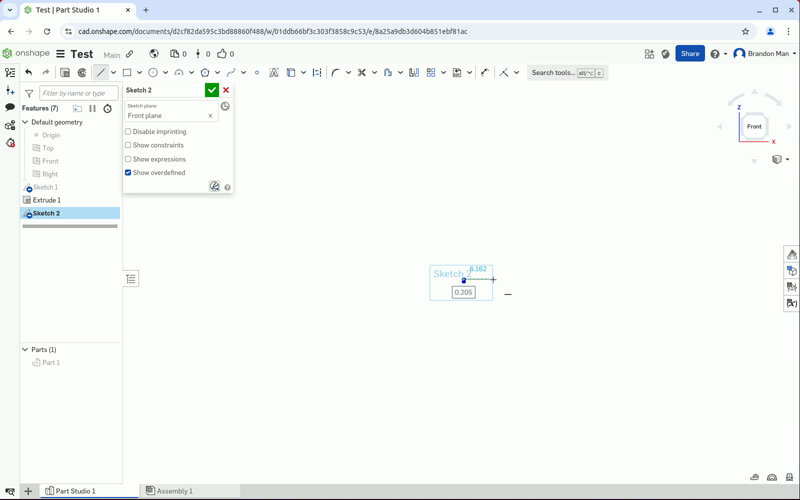
mouse_move(463, 281)
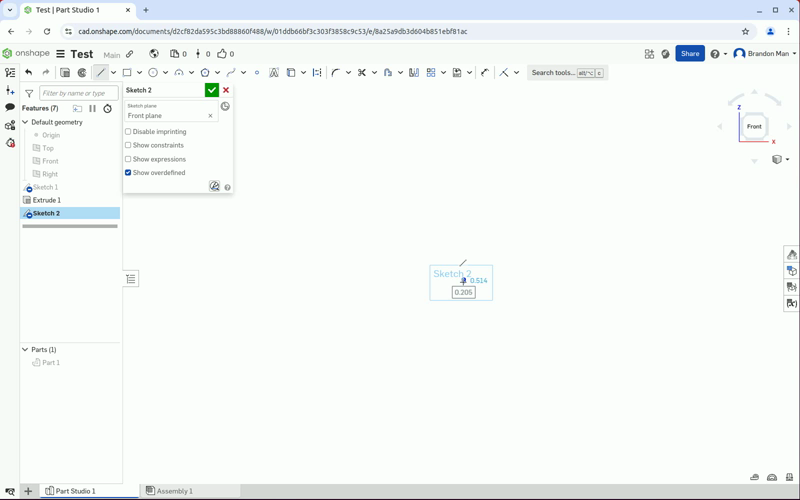
scroll(6)
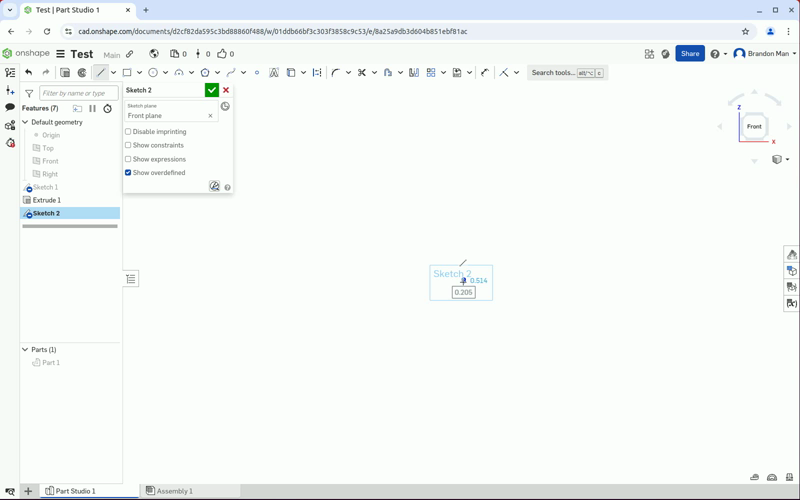
scroll(6)
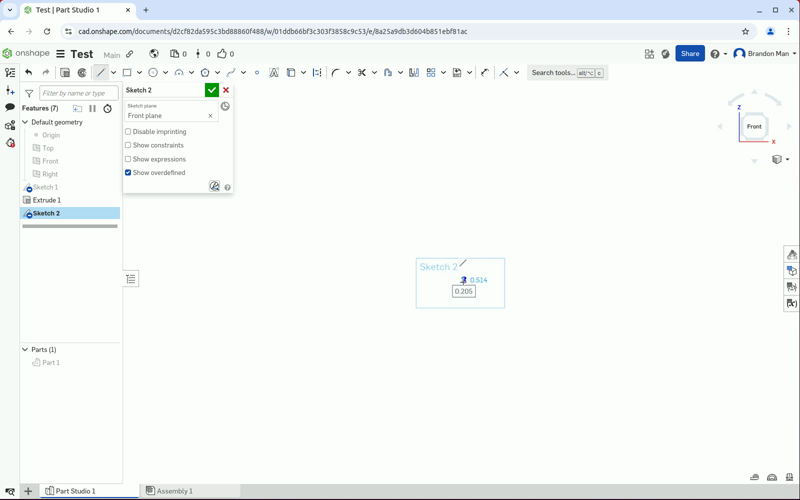
scroll(6)
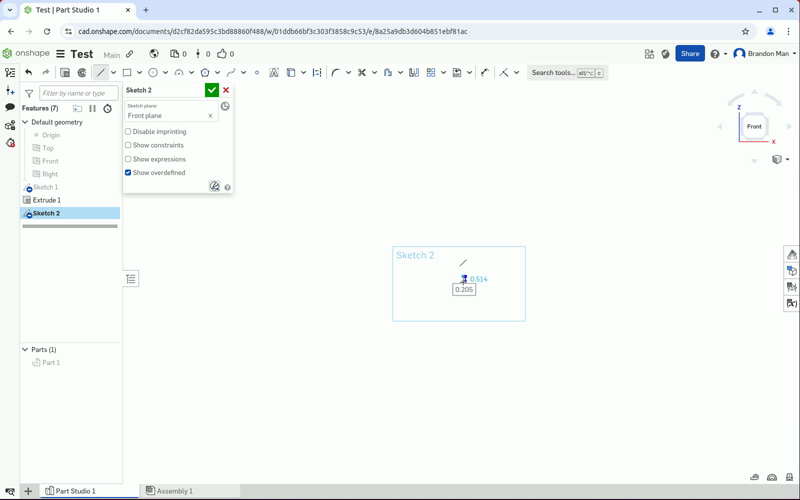
scroll(6)
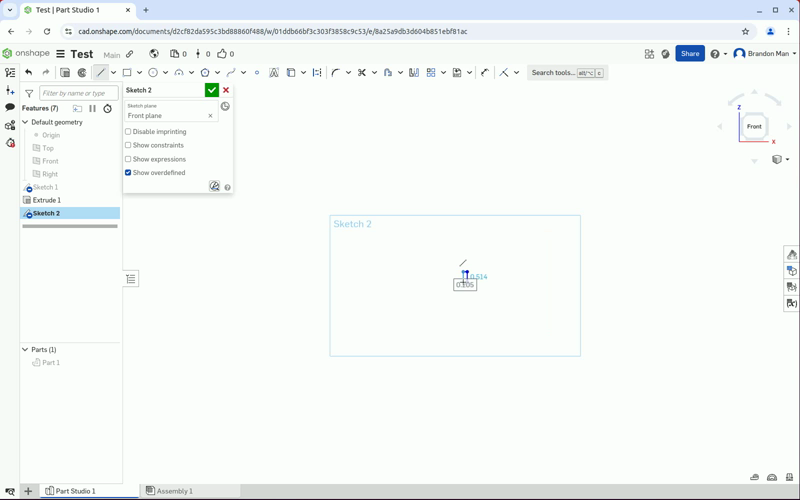
scroll(6)
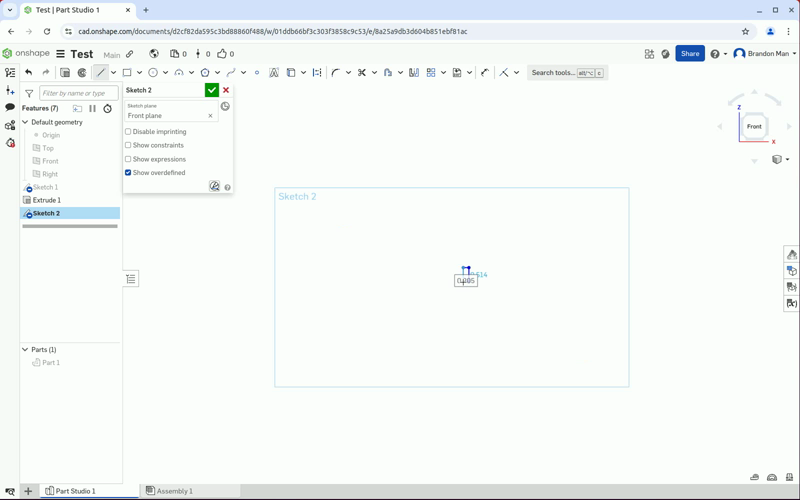
scroll(6)
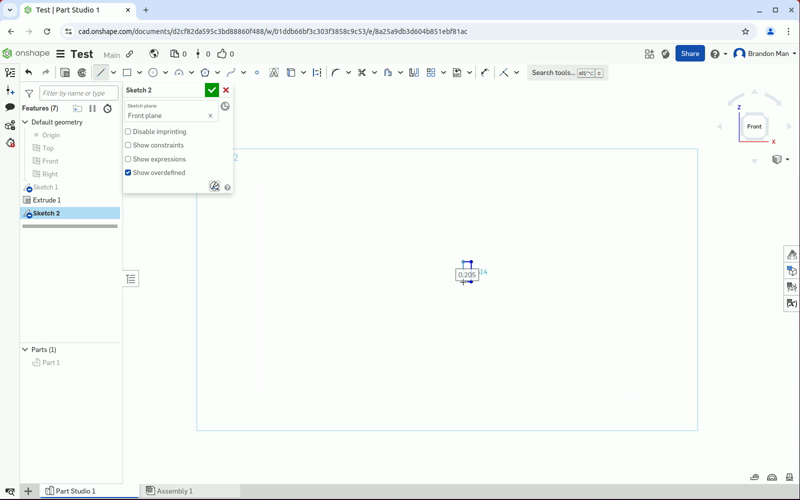
scroll(6)
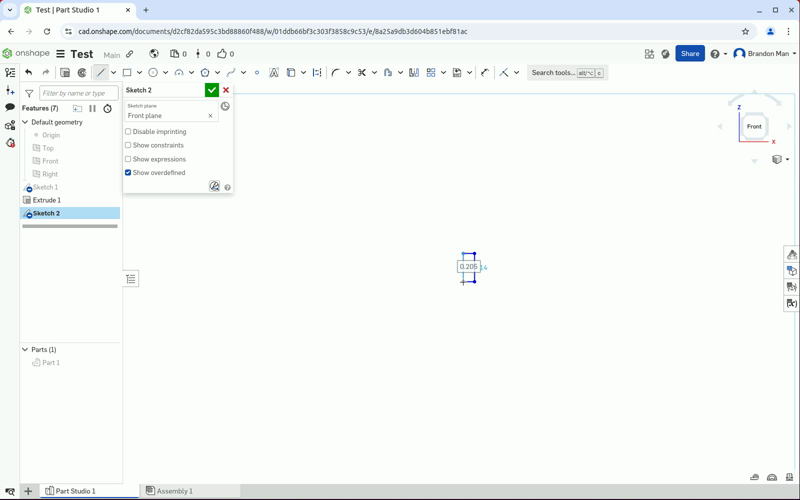
key_up(shift)
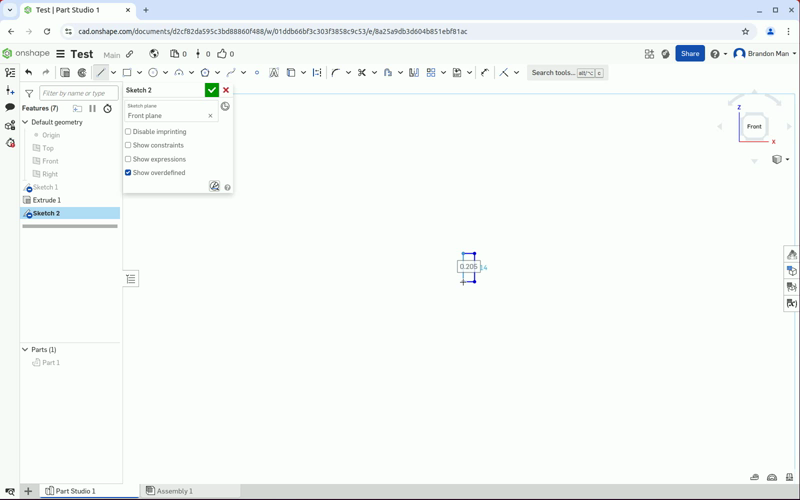
click(463, 281)
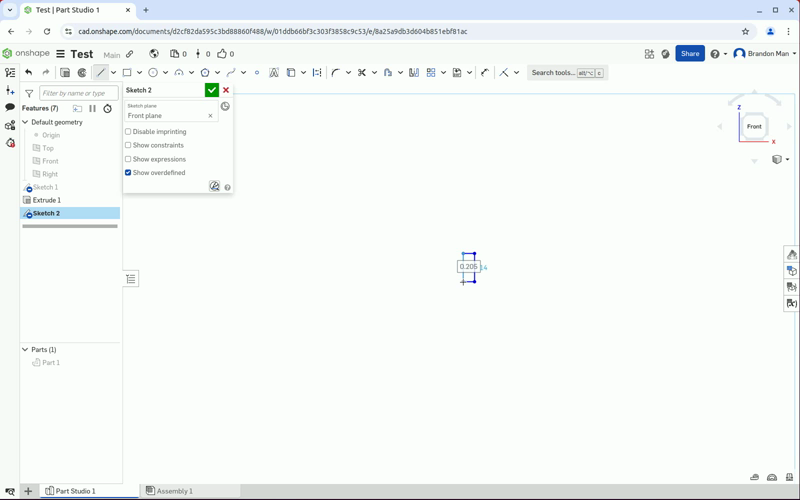
scroll(-6)
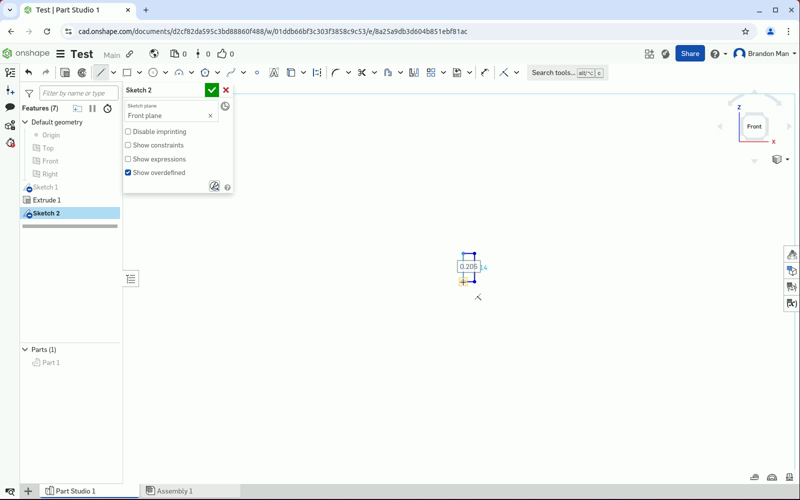
scroll(-6)
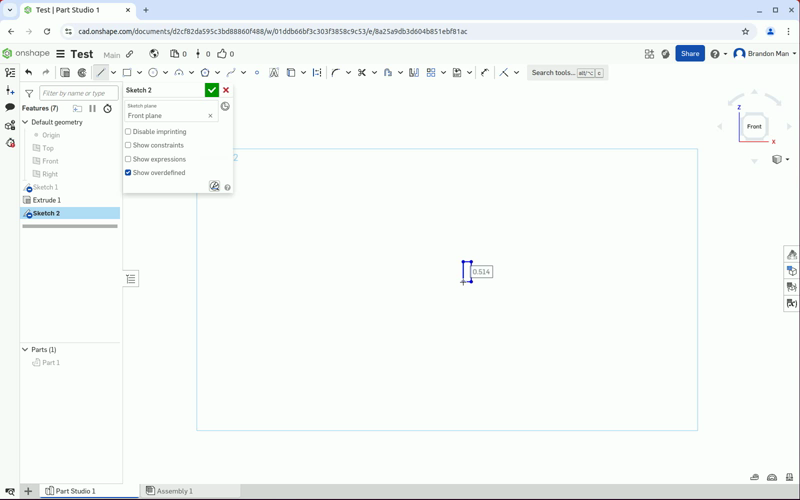
scroll(-6)
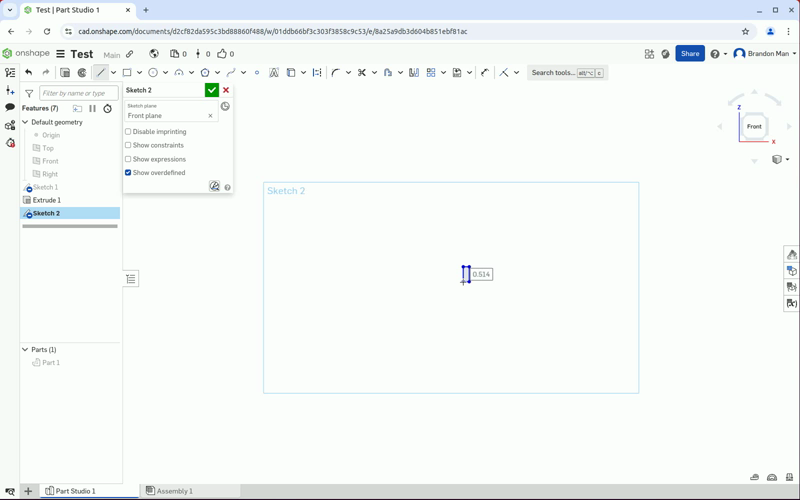
scroll(-6)
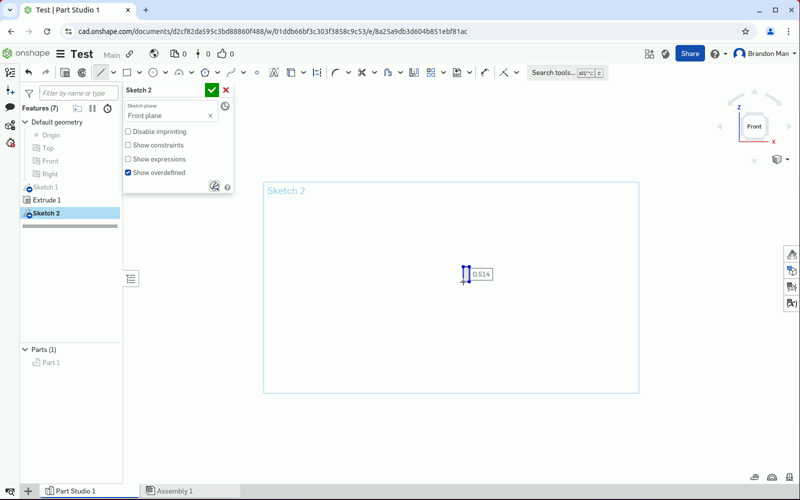
scroll(-6)
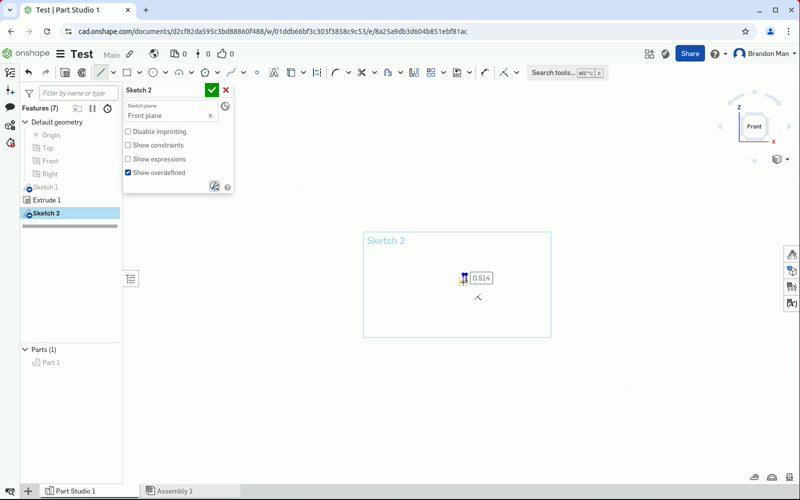
scroll(-6)
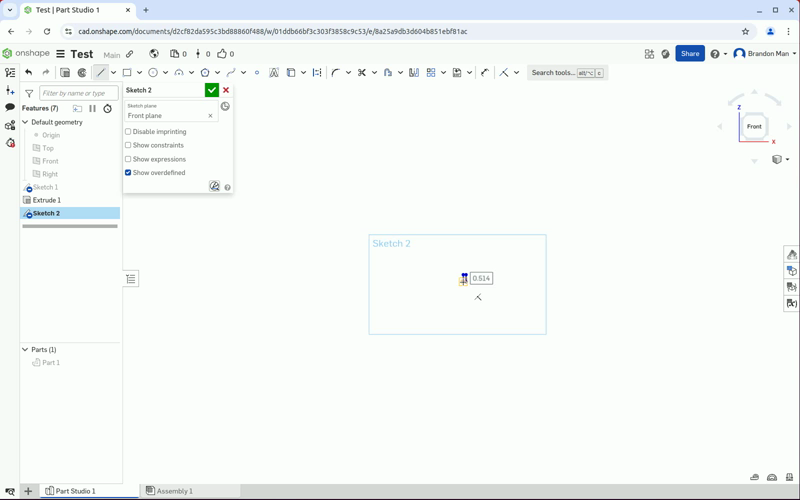
scroll(-6)
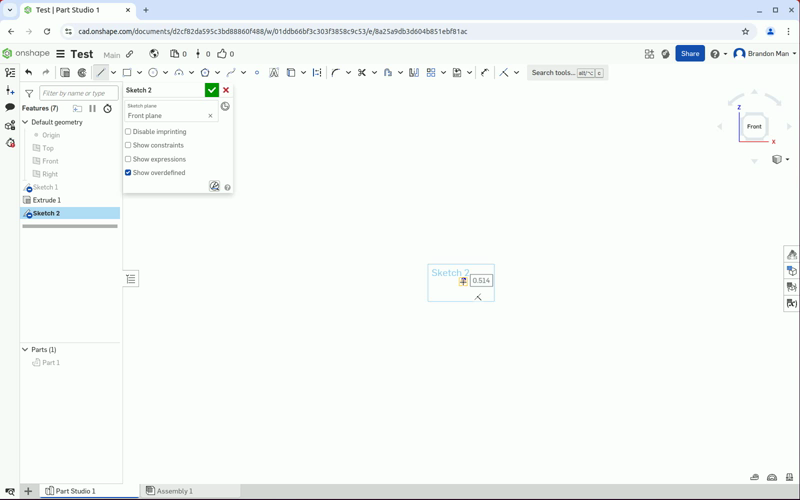
key(esc)
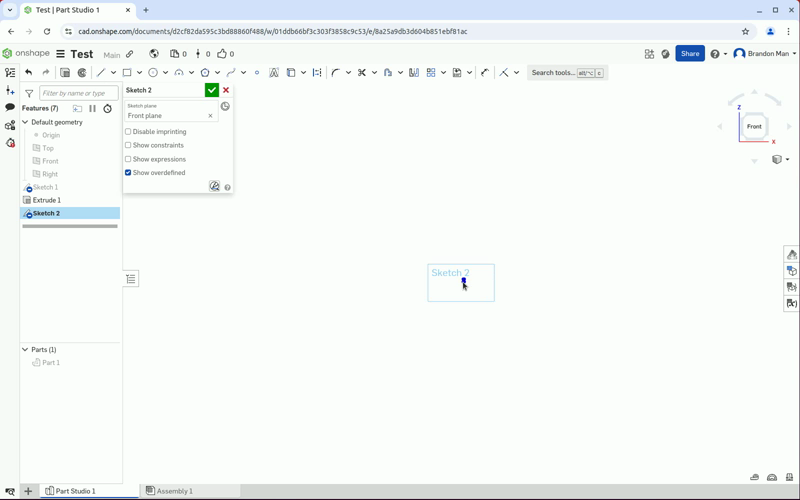
mouse_move(464, 279)
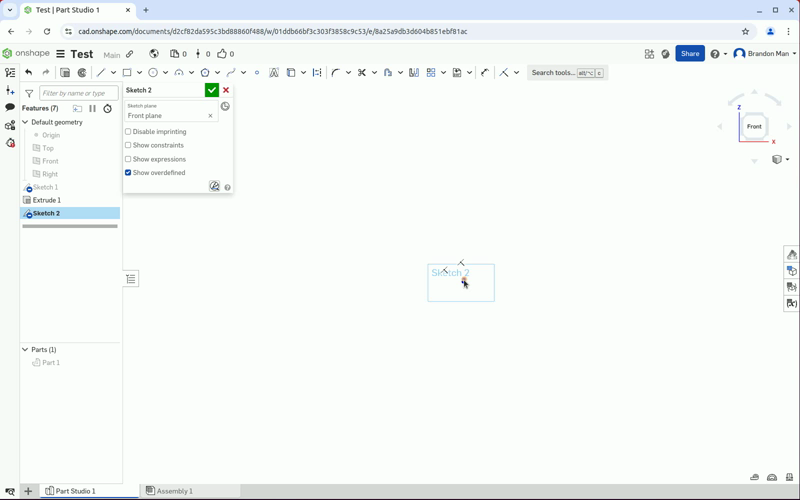
scroll(6)
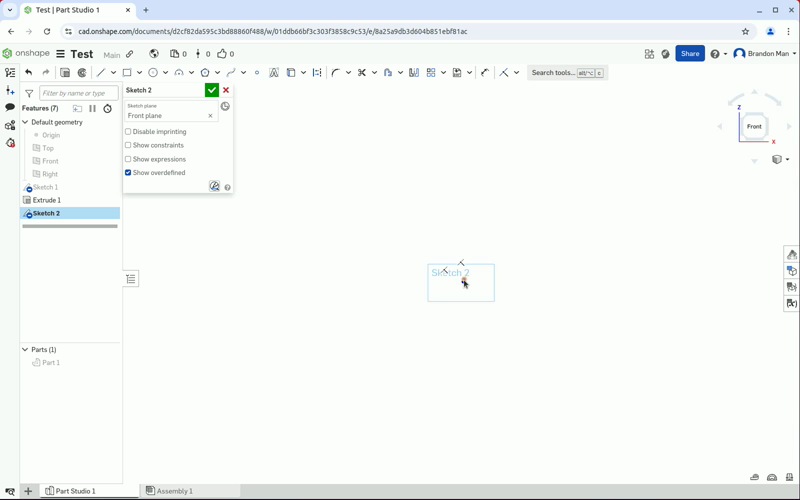
scroll(6)
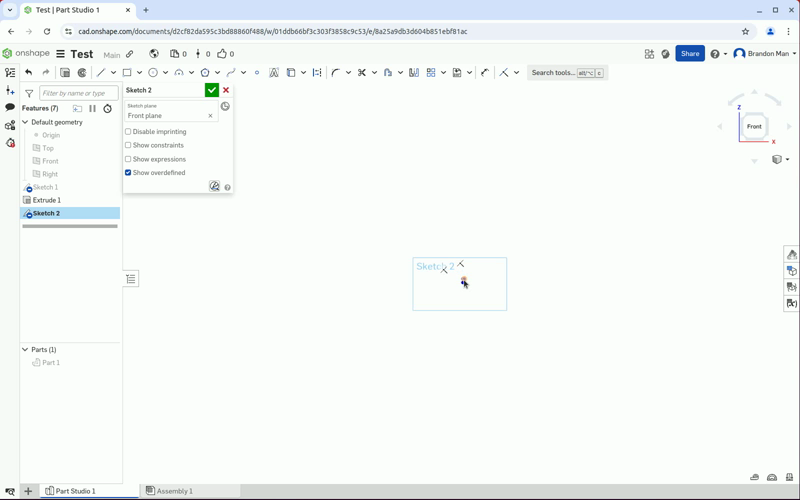
scroll(6)
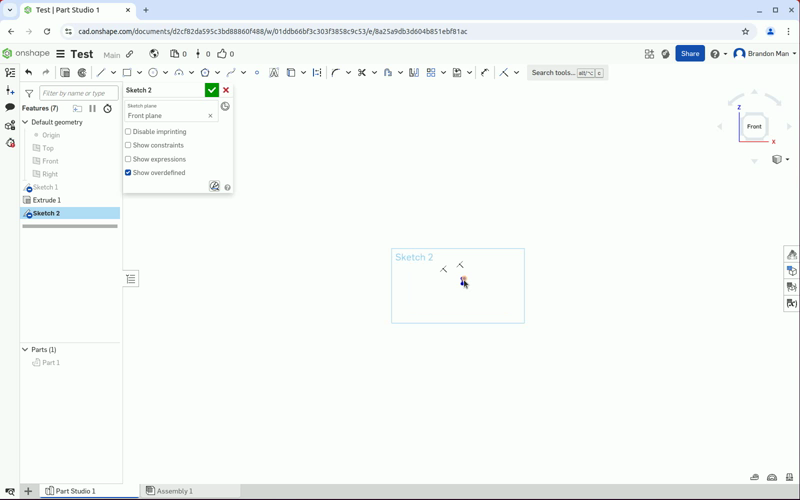
scroll(6)
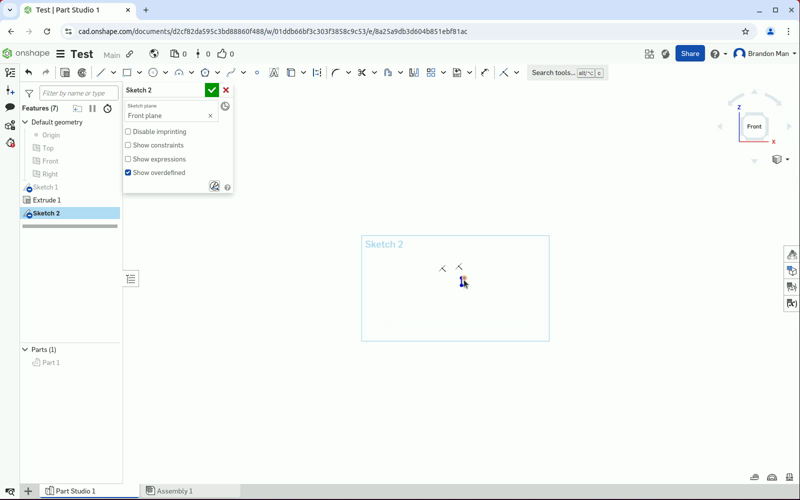
scroll(6)
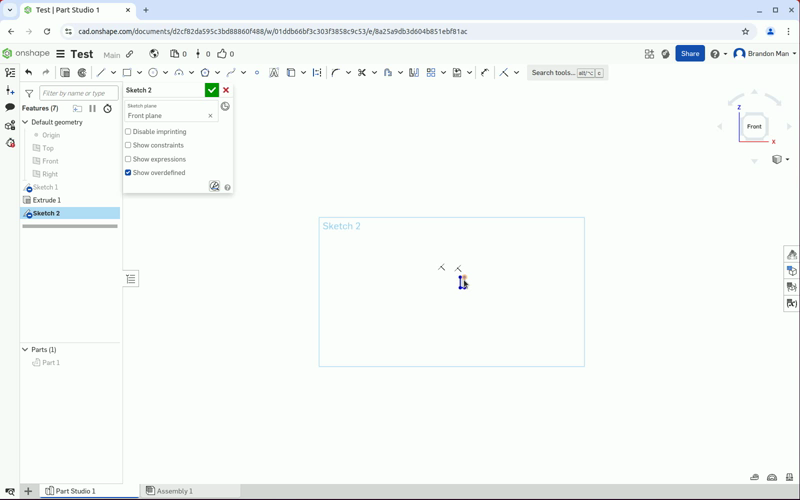
scroll(6)
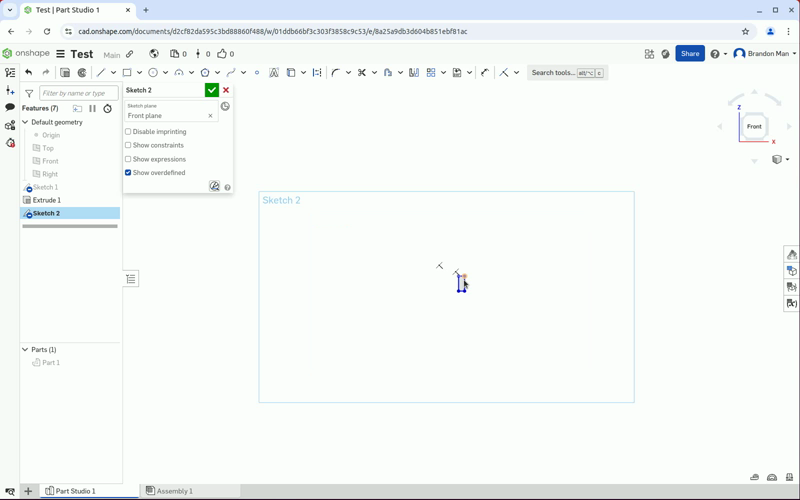
scroll(6)
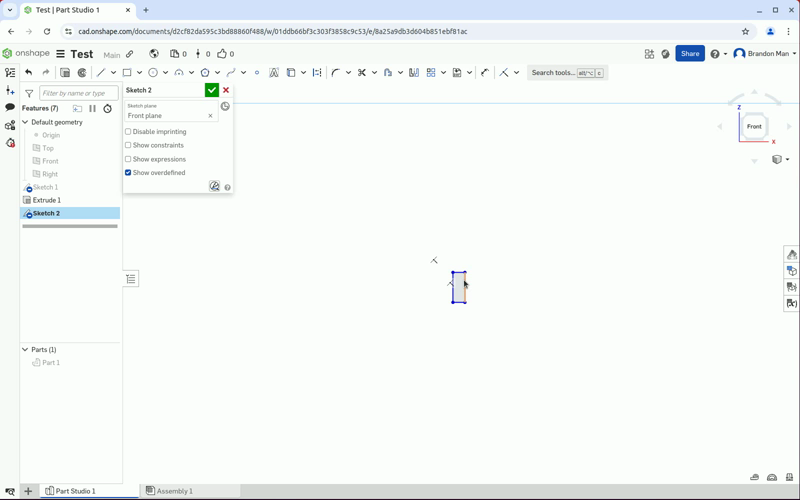
click(464, 279)
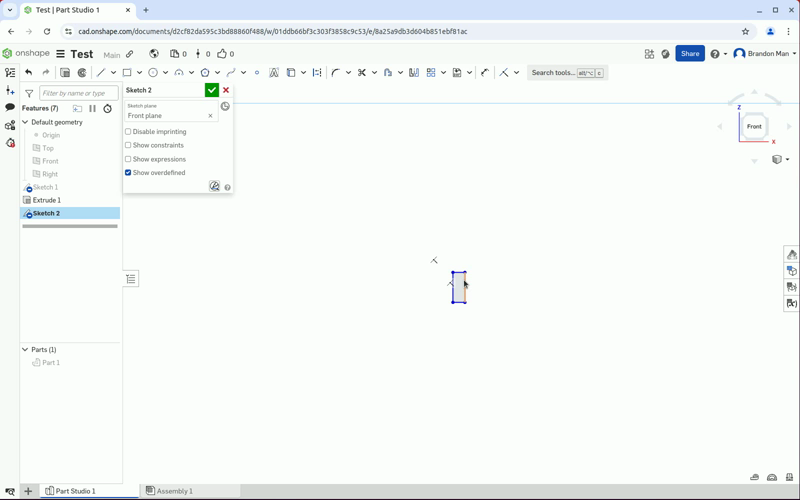
scroll(-6)
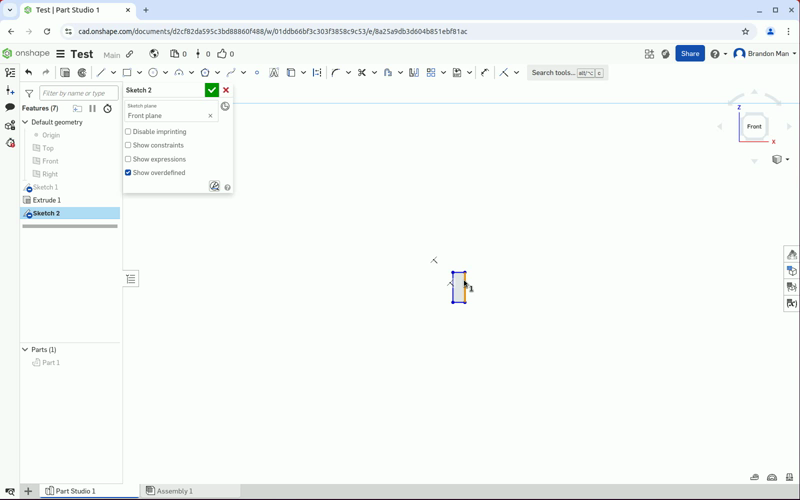
scroll(-6)
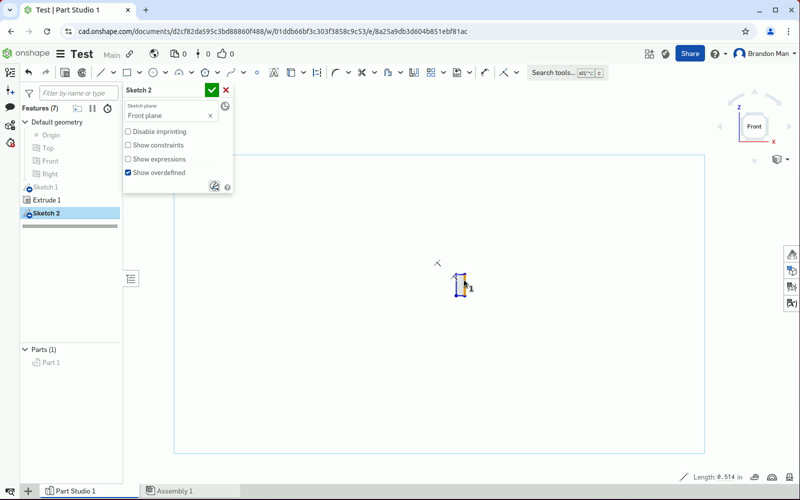
scroll(-6)
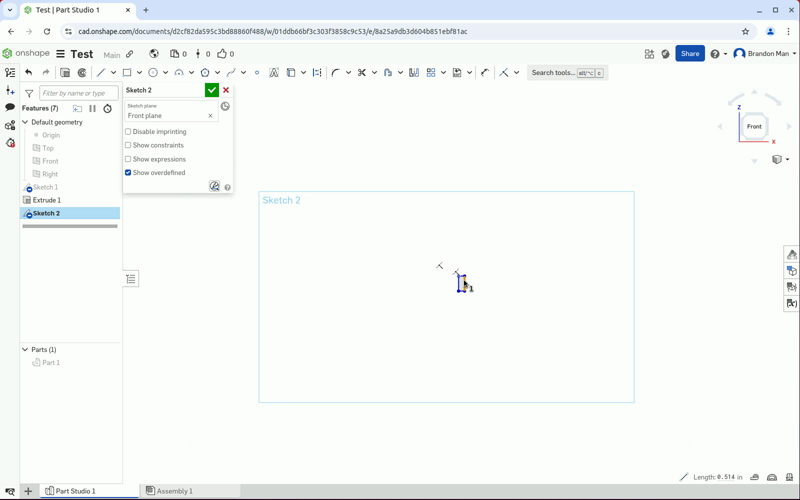
scroll(-6)
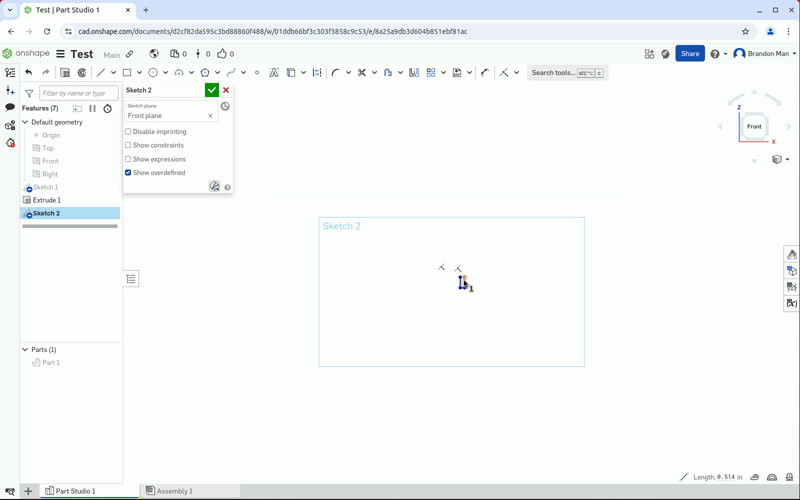
scroll(-6)
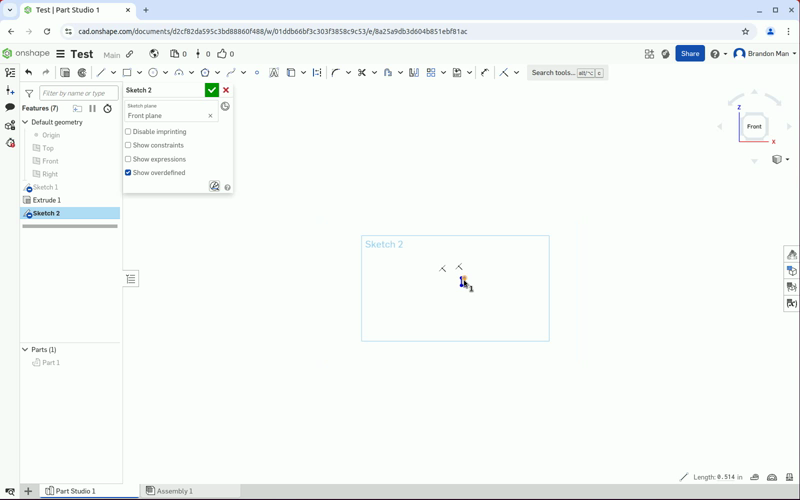
scroll(-6)
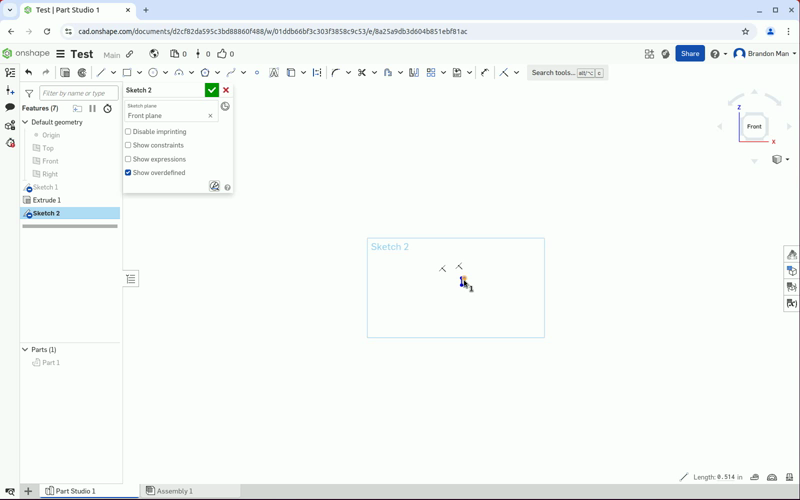
scroll(-6)
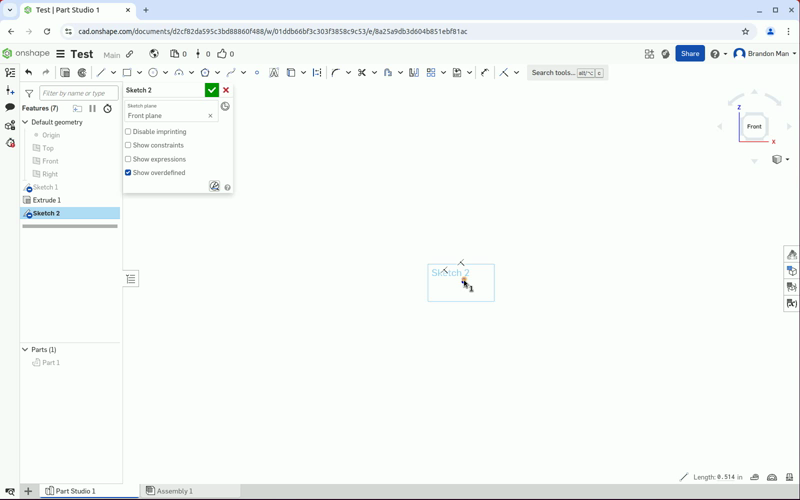
mouse_move(73, 352)
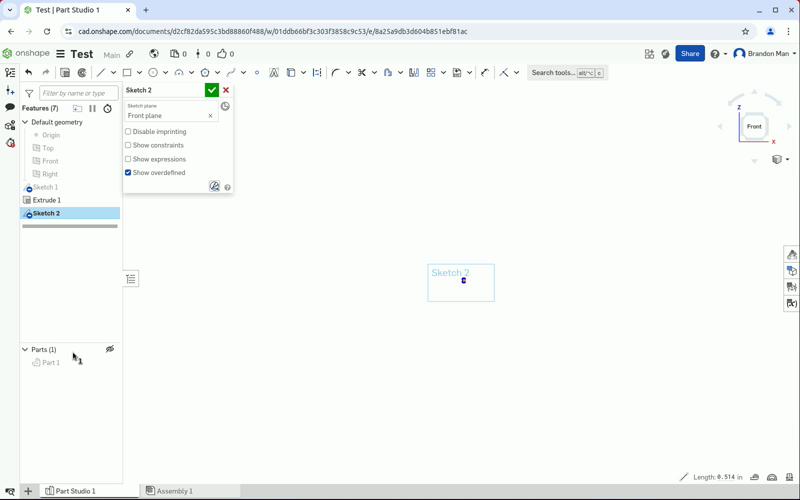
key(shift+y)
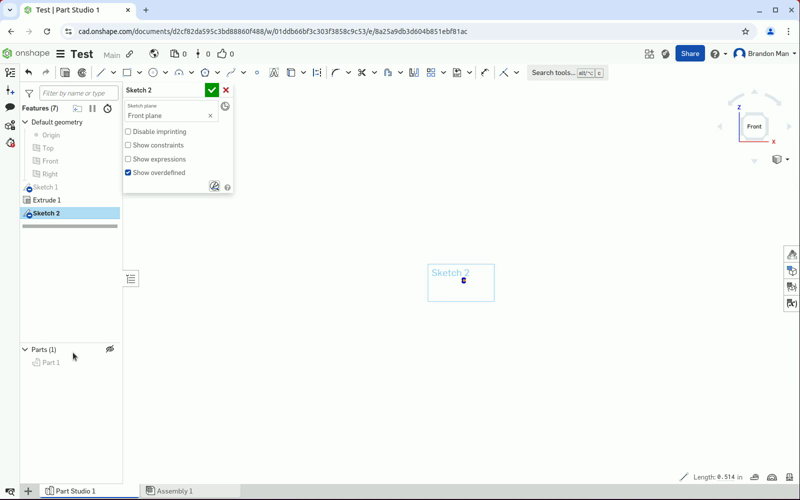
key(shift+e)
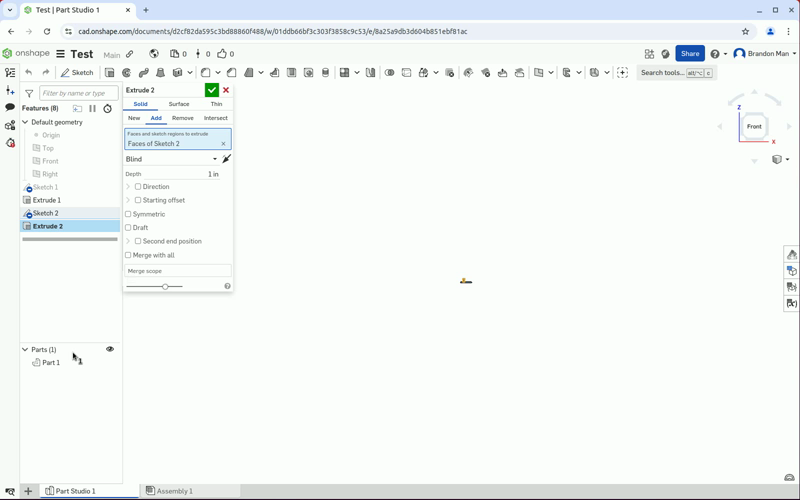
mouse_move(143, 106)
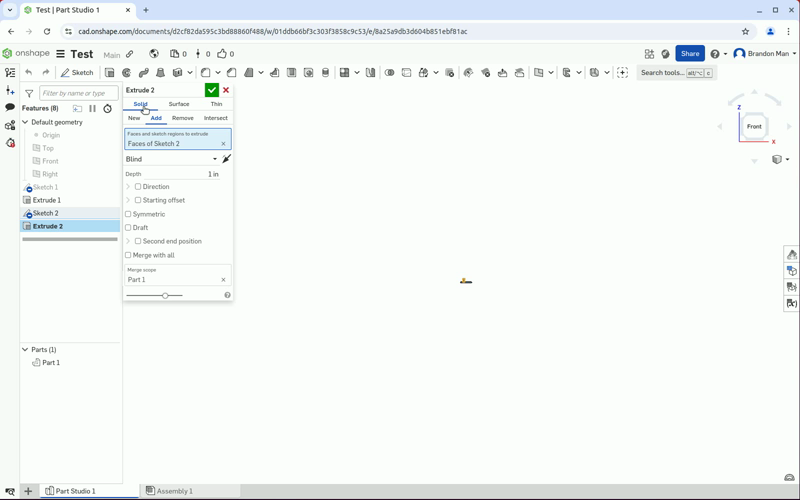
click(143, 106)
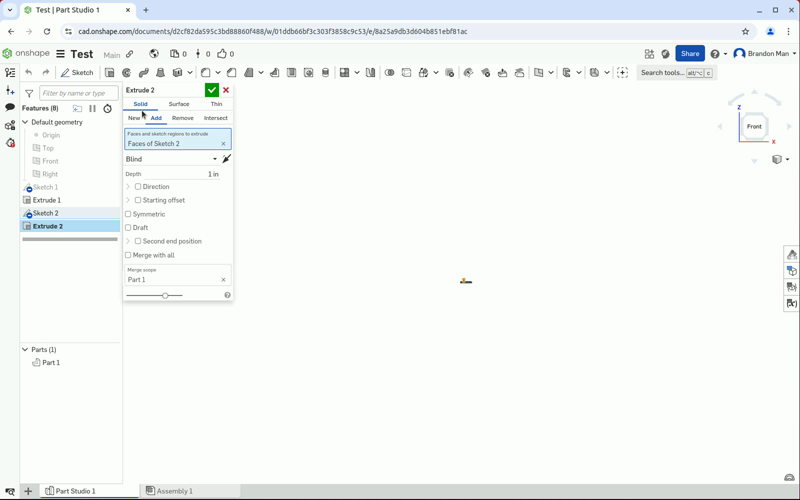
mouse_move(137, 120)
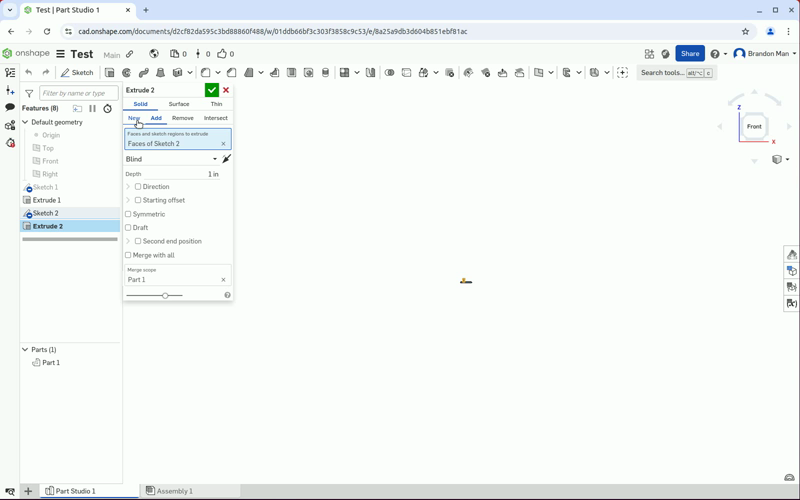
click(137, 120)
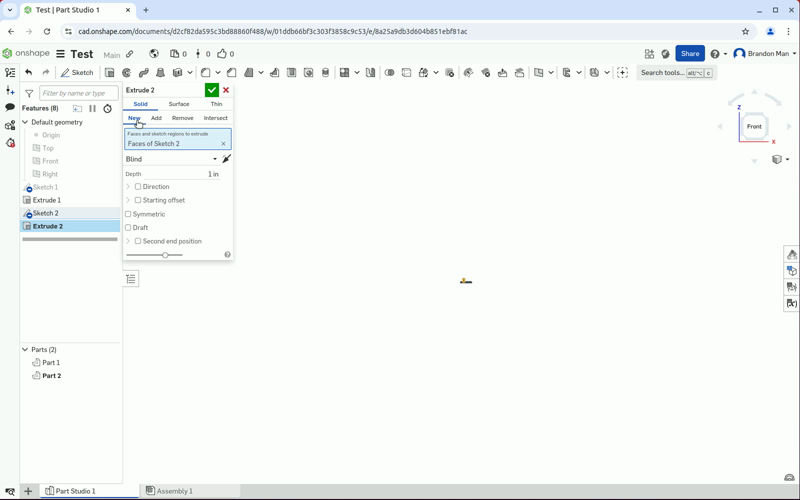
key(tab, 4)
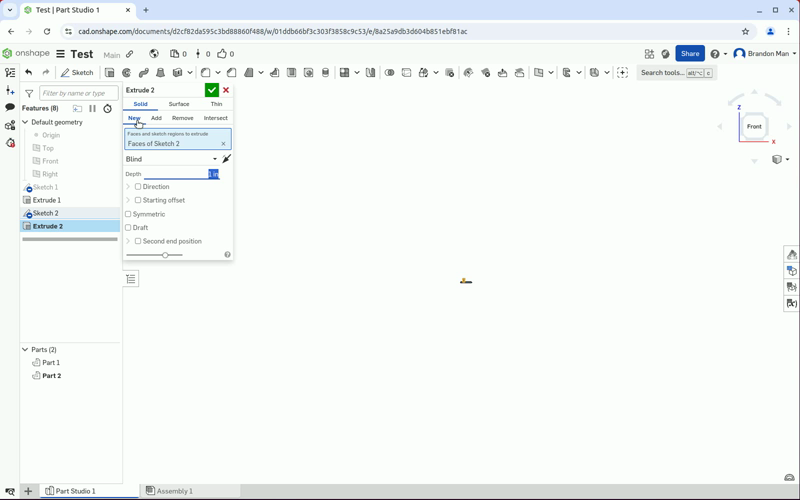
text(23.108)
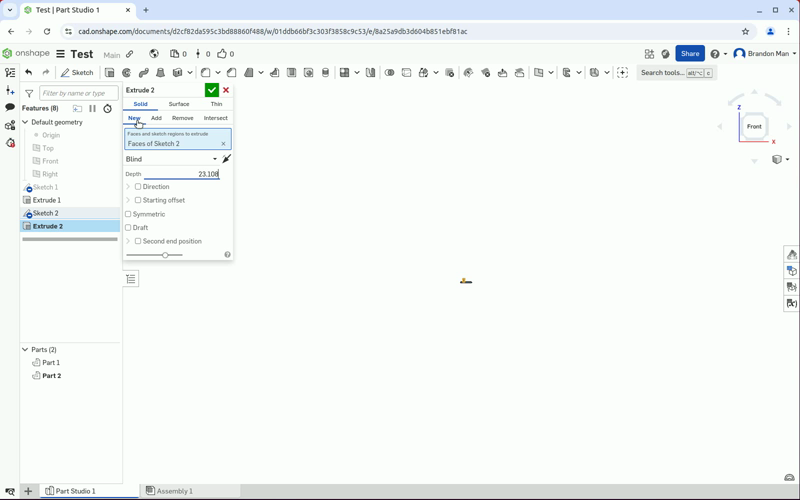
key(enter)
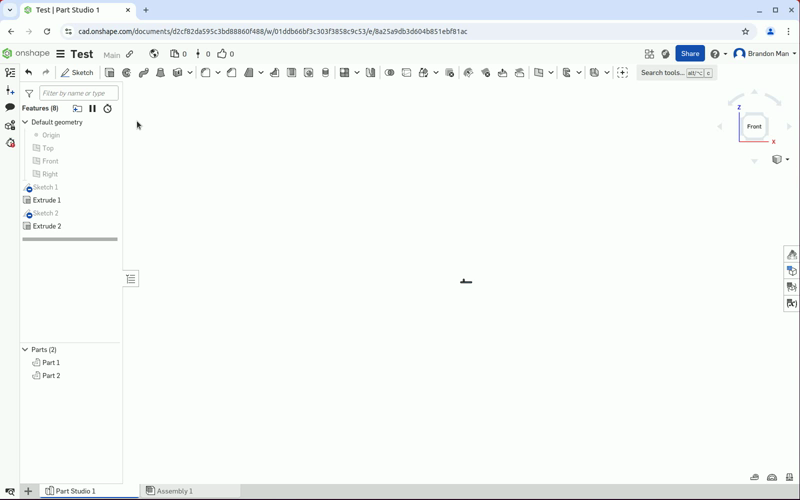
key(shift+h)
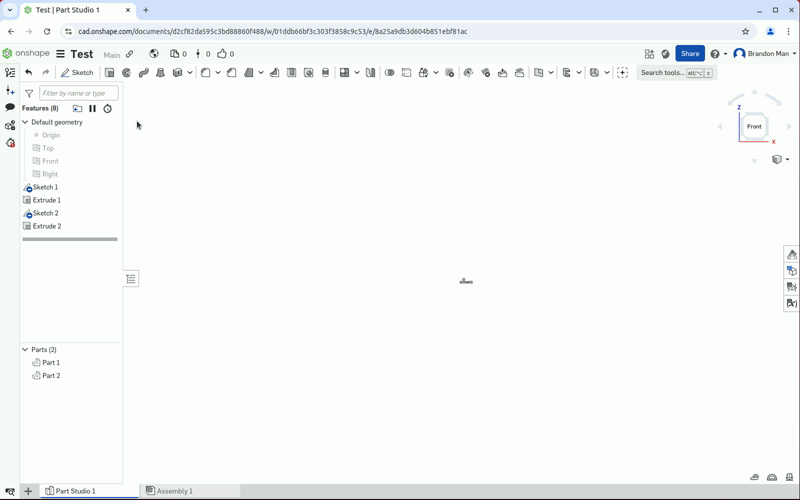
key(shift+h)
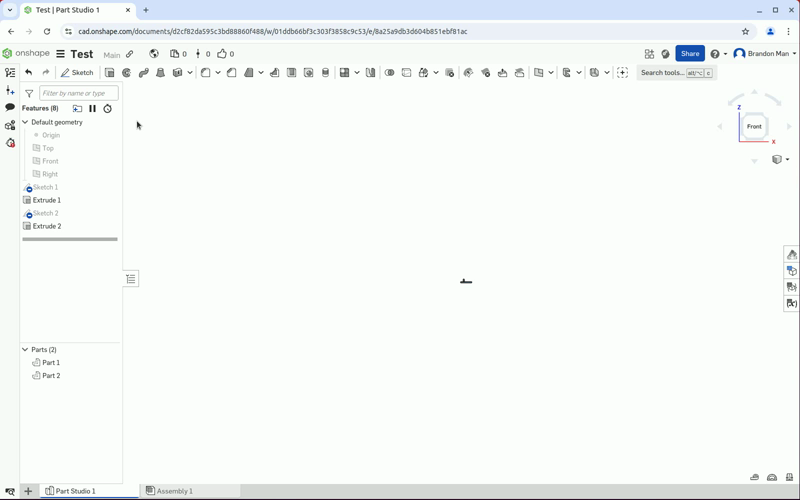
mouse_move(73, 189)
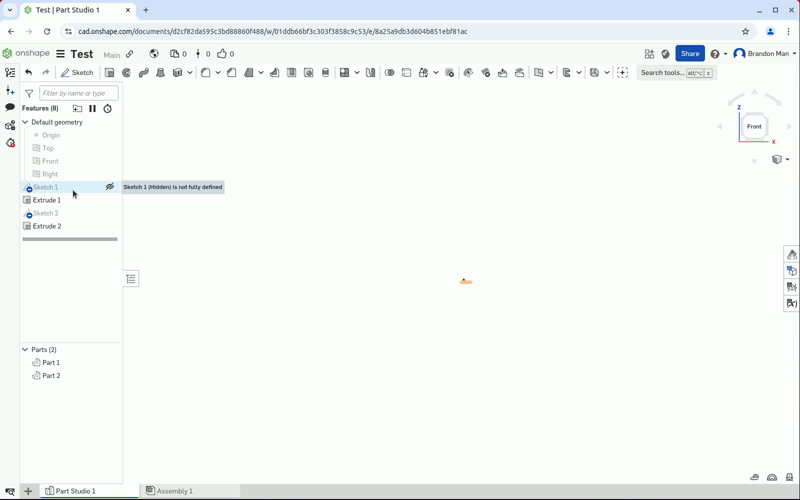
click(73, 189)
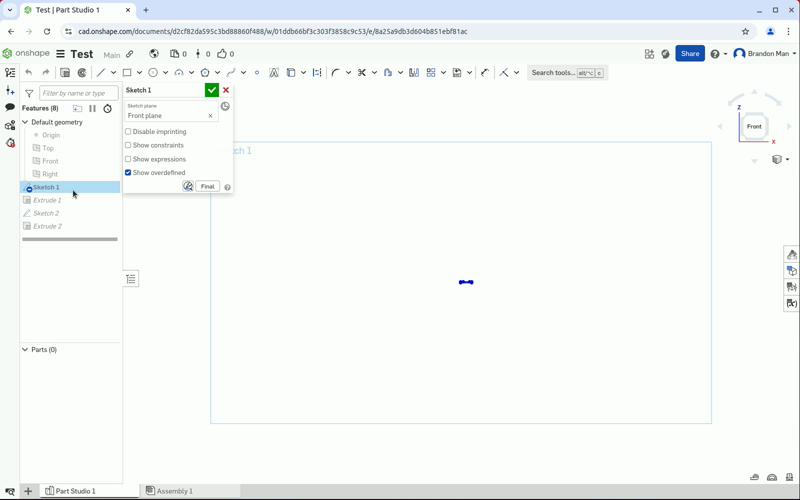
mouse_move(229, 92)
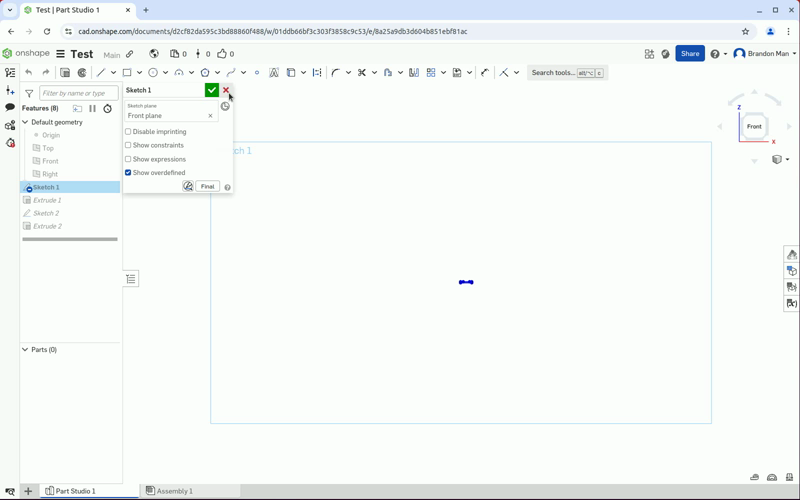
click(229, 92)
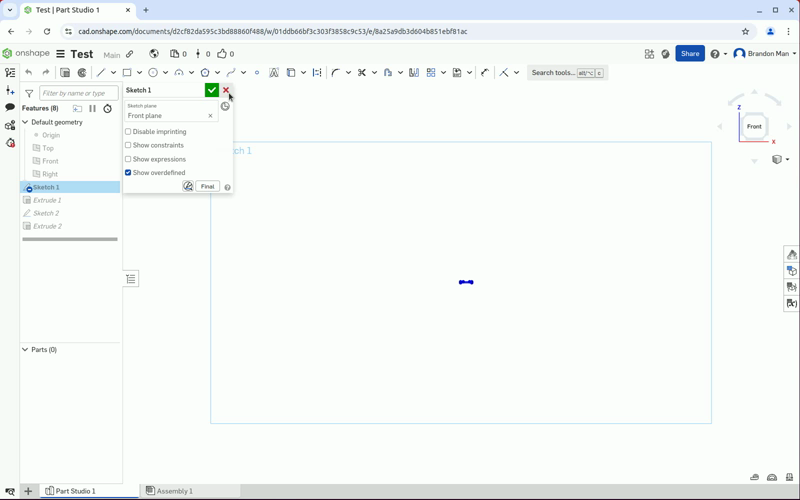
key(shift+s)
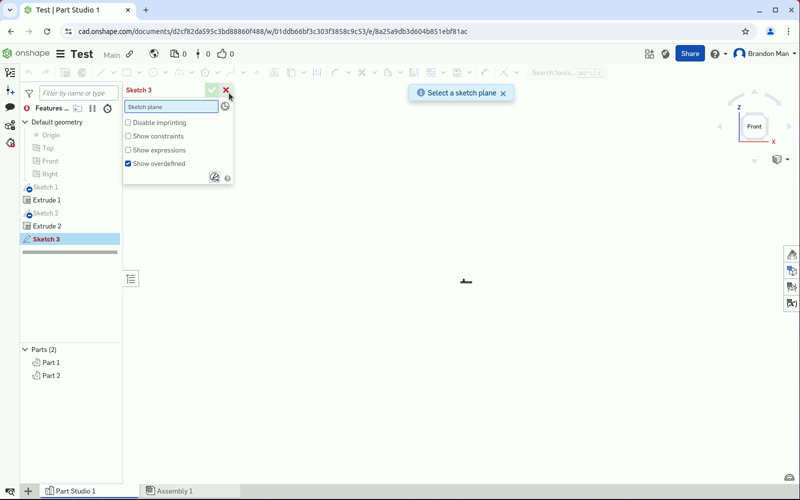
mouse_move(73, 163)
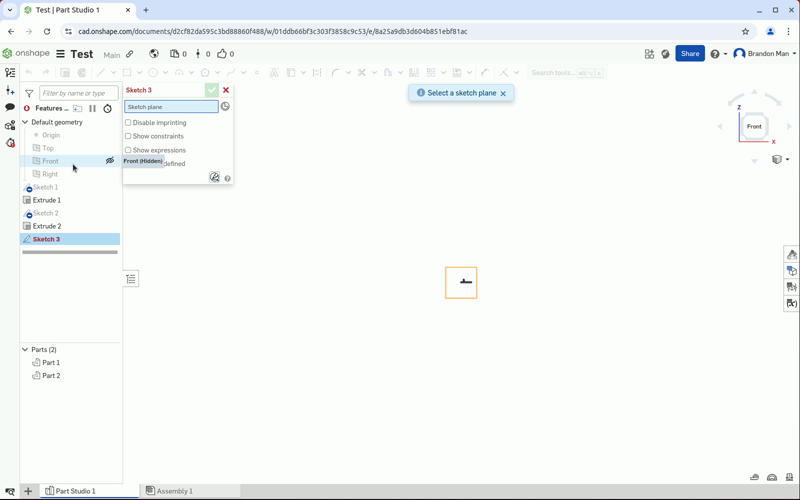
click(73, 163)
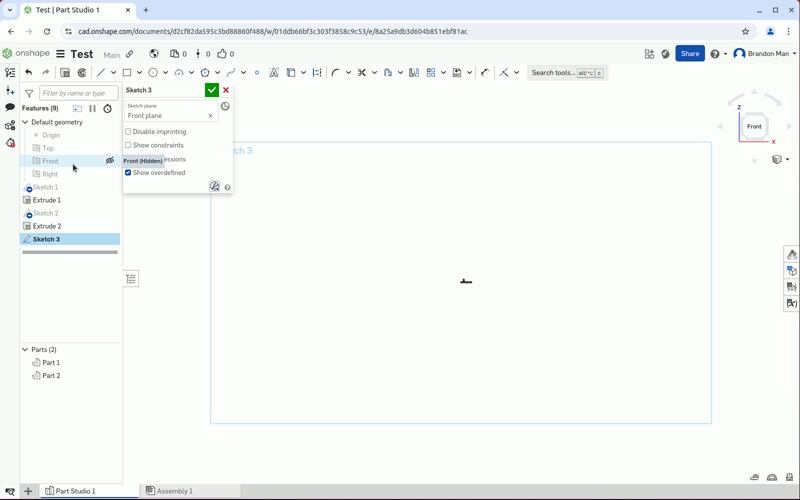
mouse_move(73, 352)
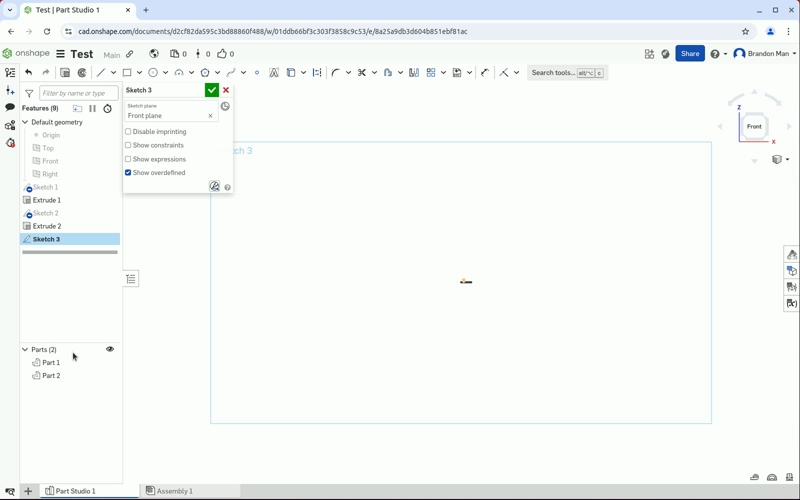
key(y)
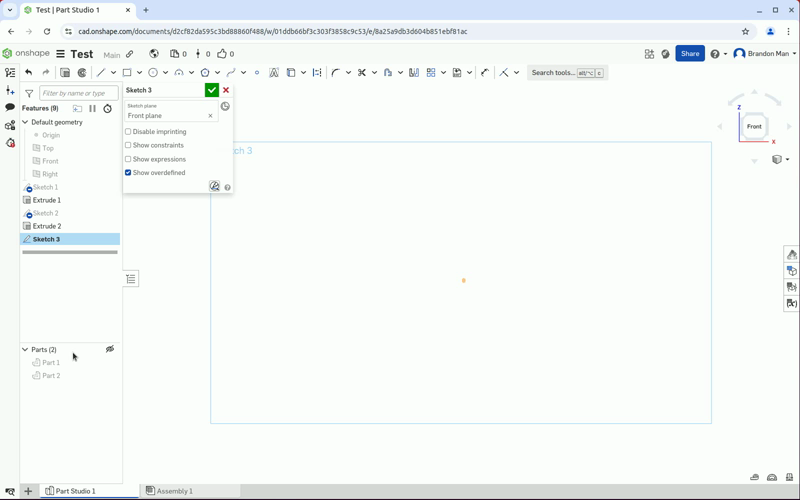
key(l)
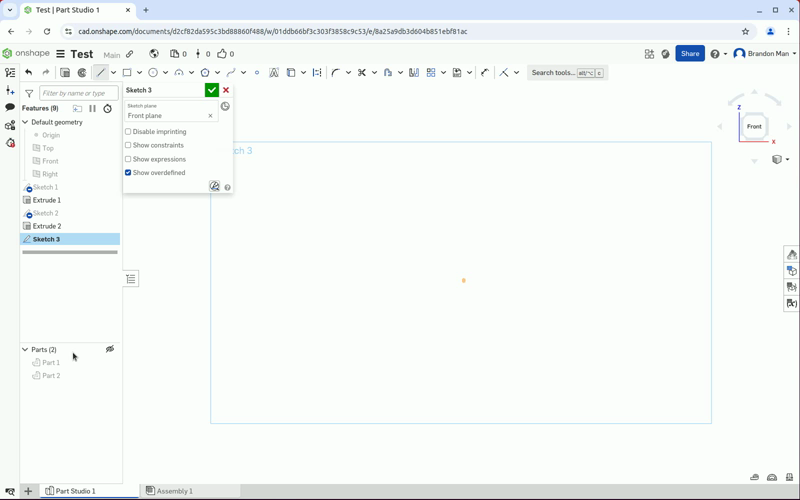
key_down(shift)
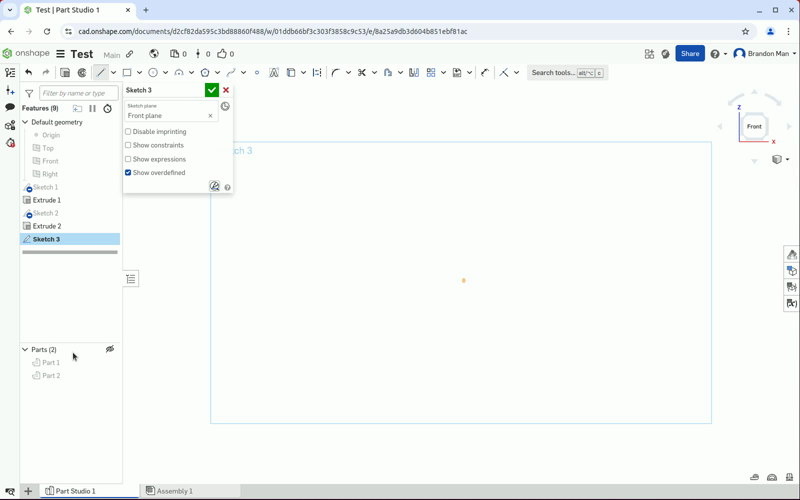
mouse_move(467, 281)
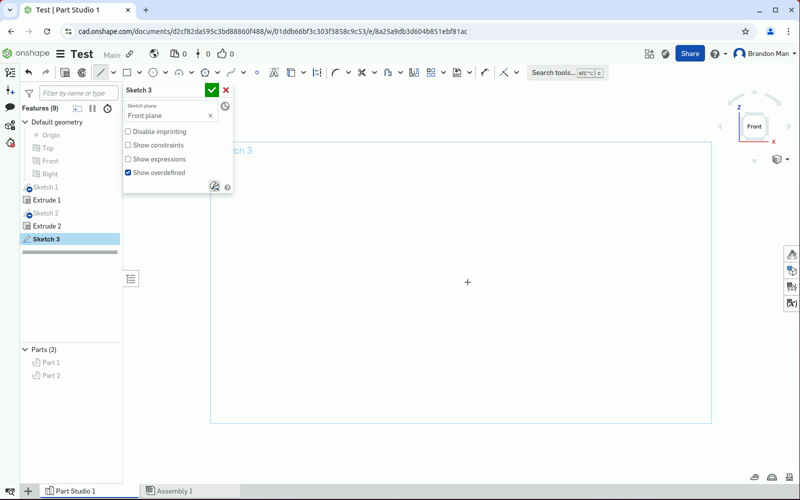
click(467, 281)
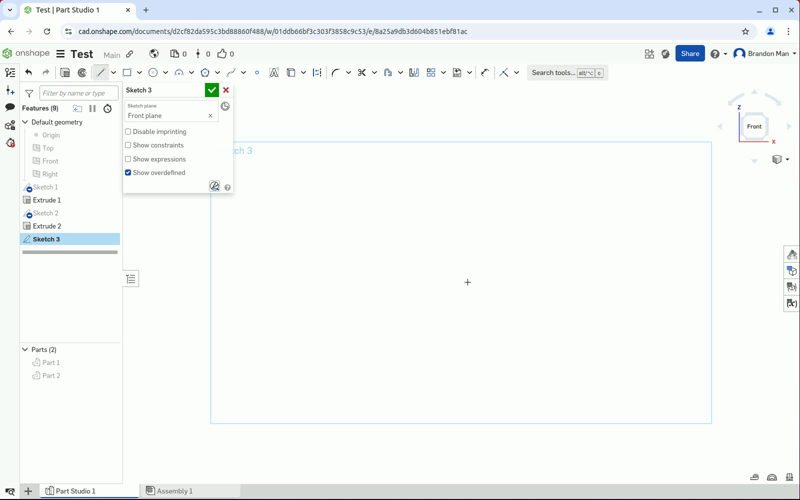
key_up(shift)
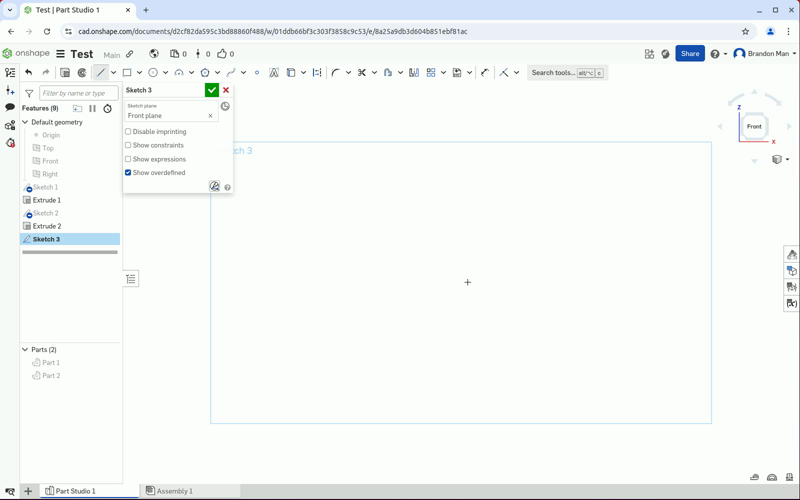
key_down(shift)
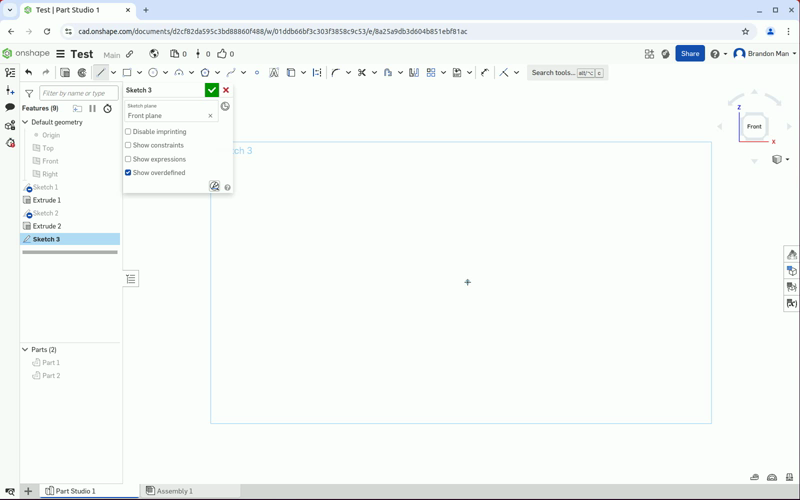
mouse_move(497, 281)
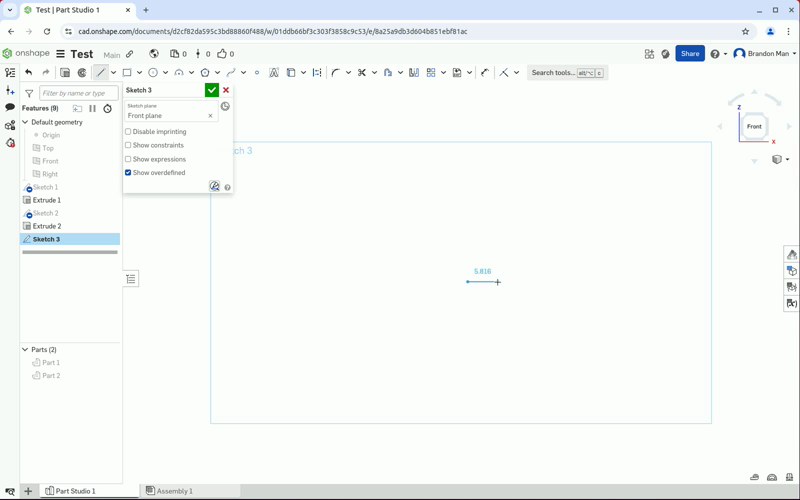
mouse_move(468, 281)
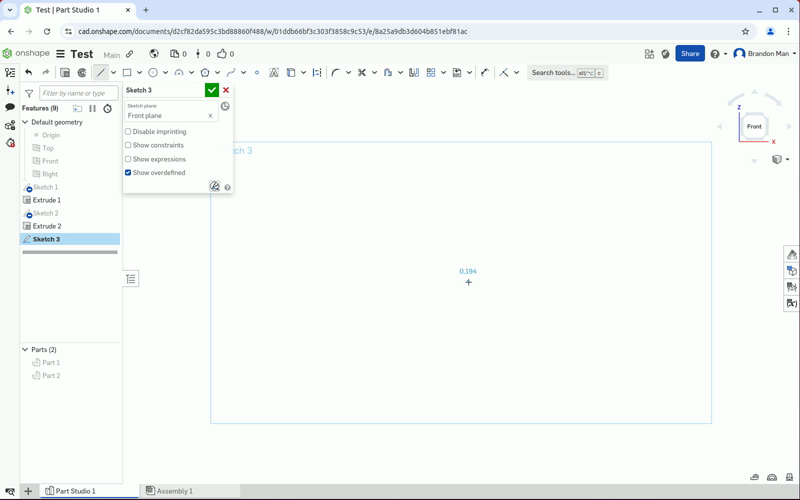
scroll(6)
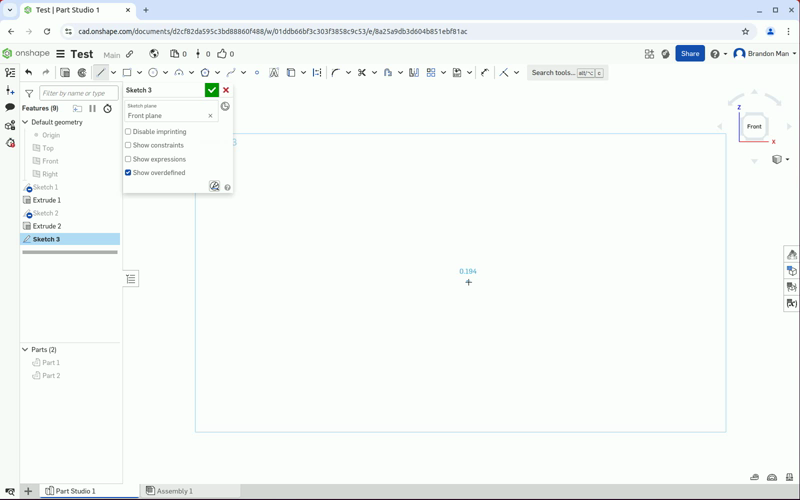
scroll(6)
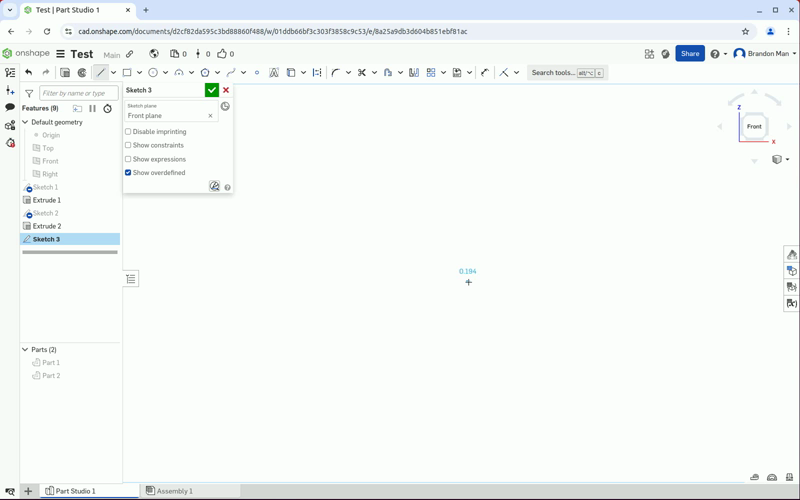
scroll(6)
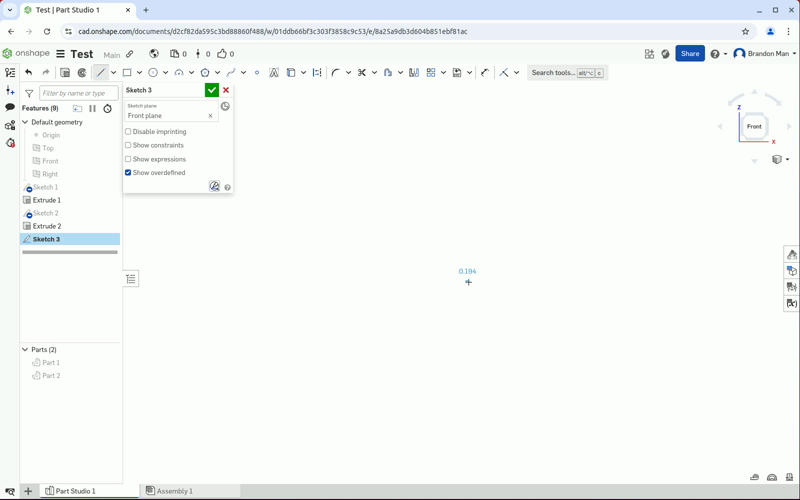
scroll(6)
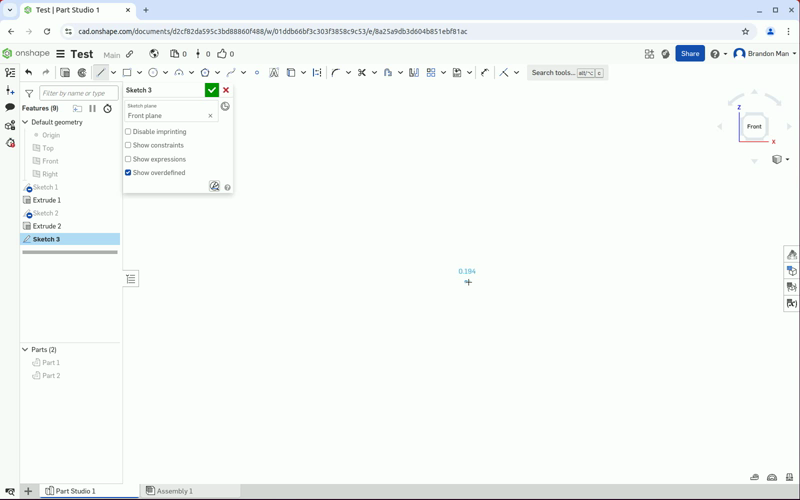
scroll(6)
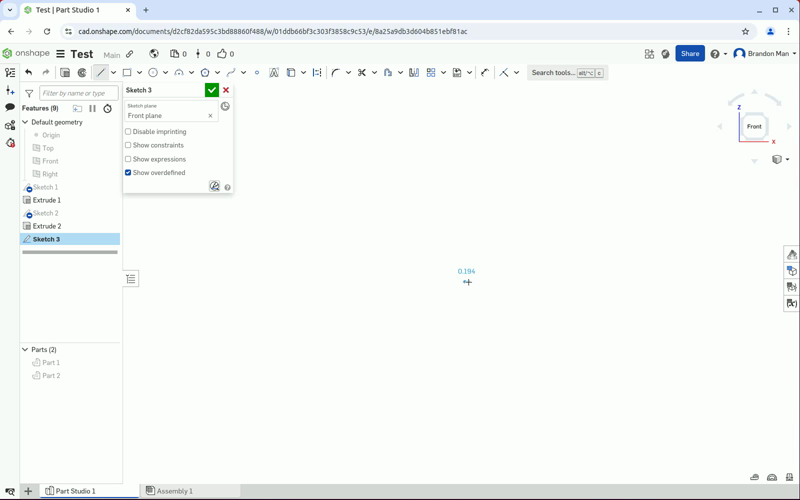
scroll(6)
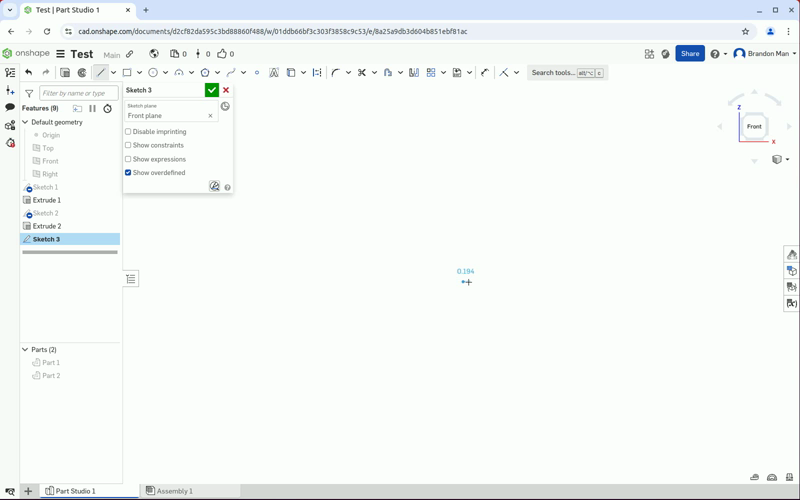
scroll(6)
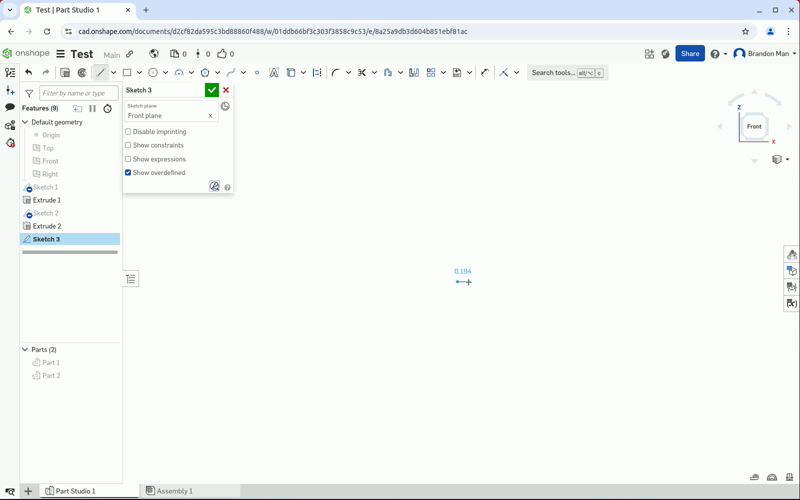
click(468, 281)
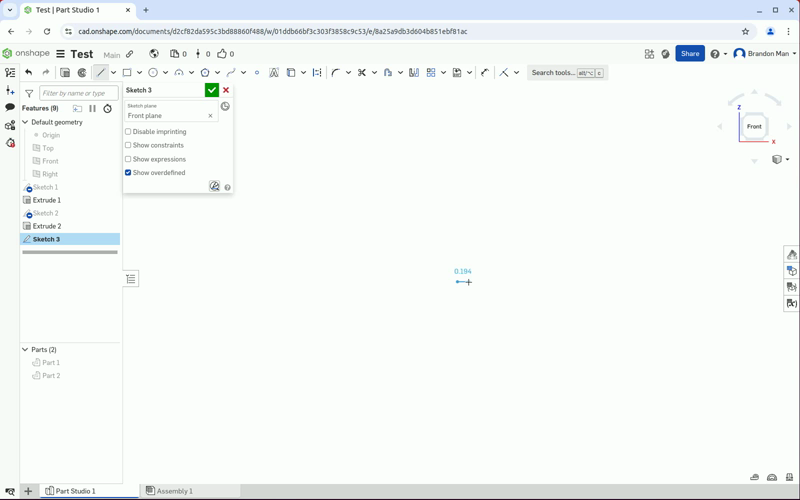
scroll(-6)
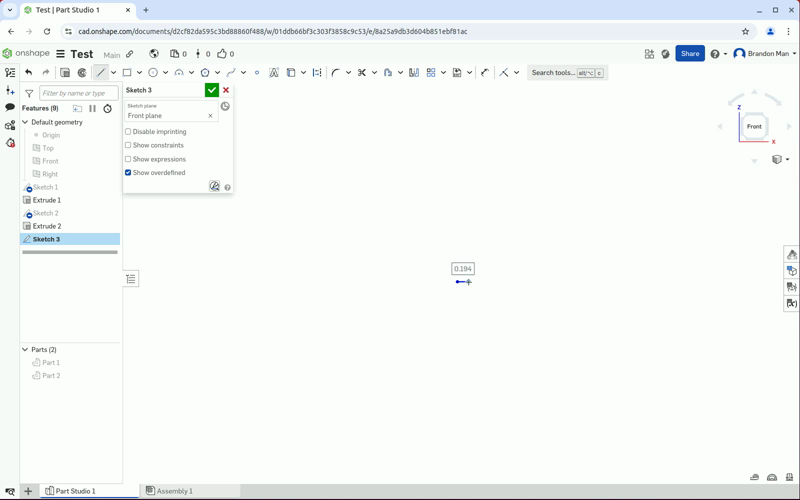
scroll(-6)
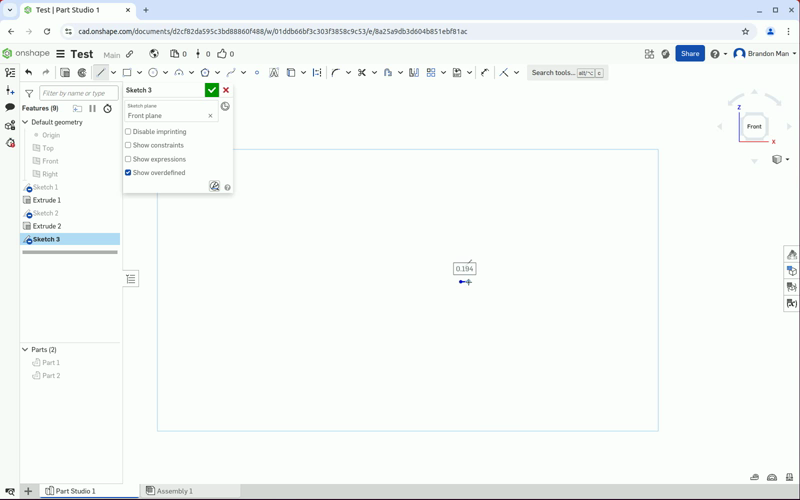
scroll(-6)
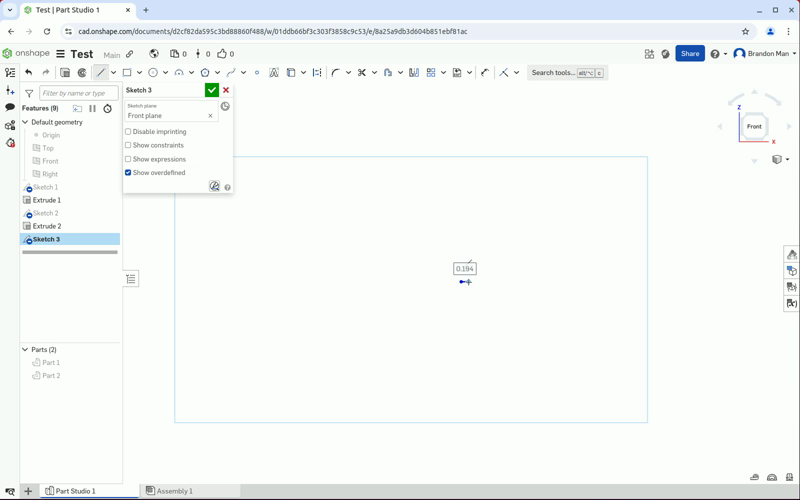
scroll(-6)
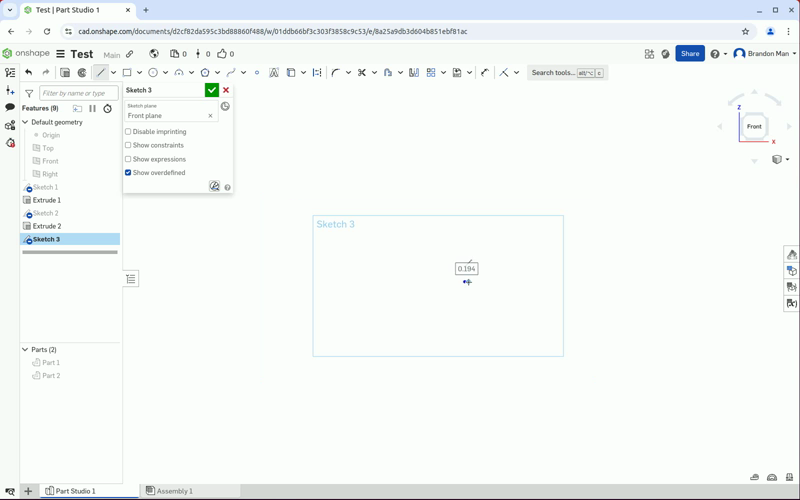
scroll(-6)
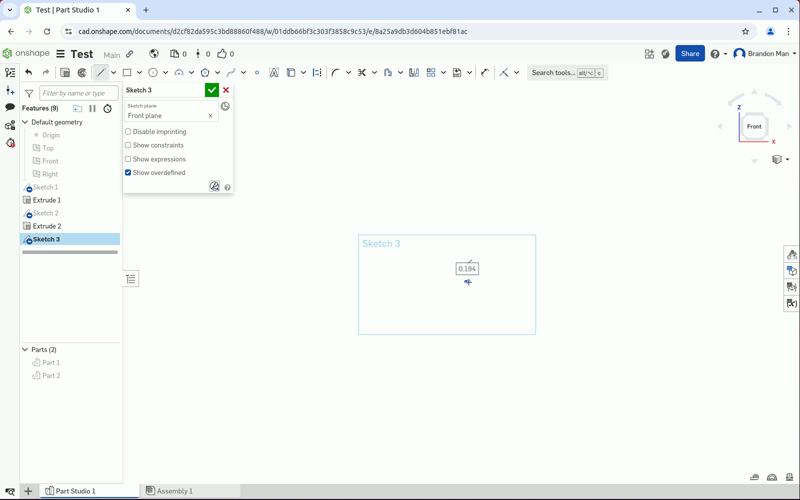
scroll(-6)
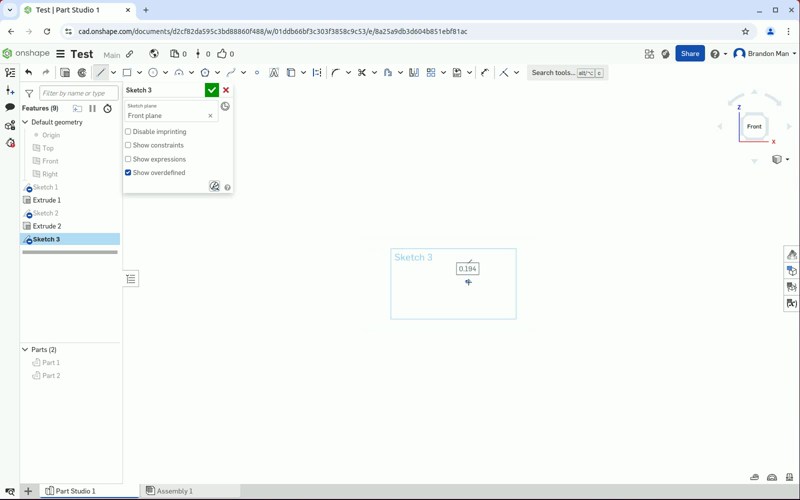
scroll(-6)
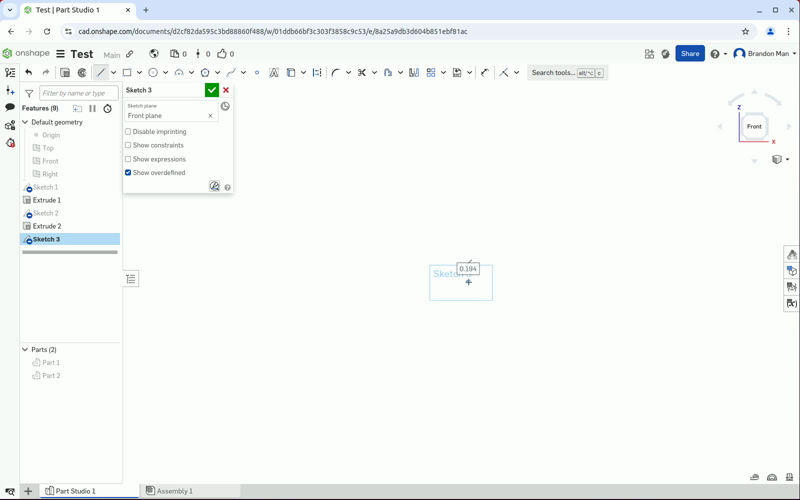
key_up(shift)
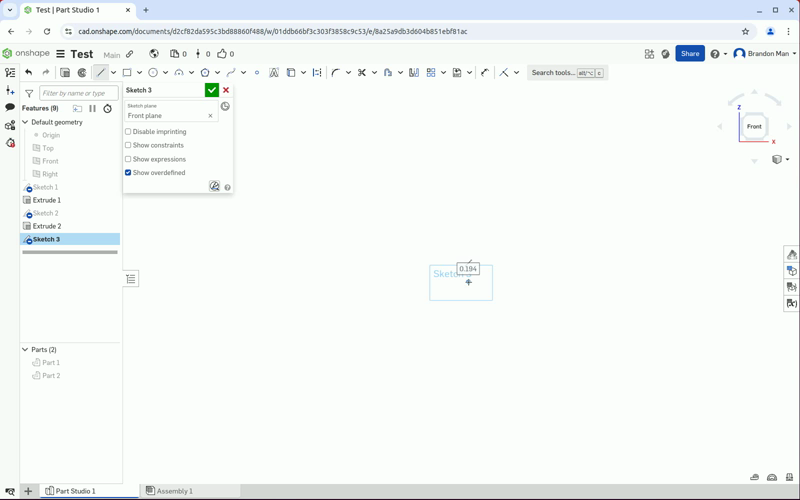
key_down(shift)
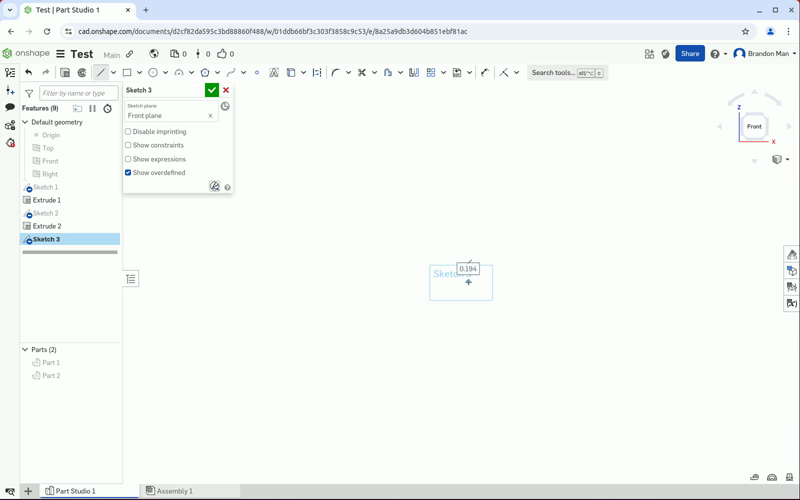
mouse_move(498, 281)
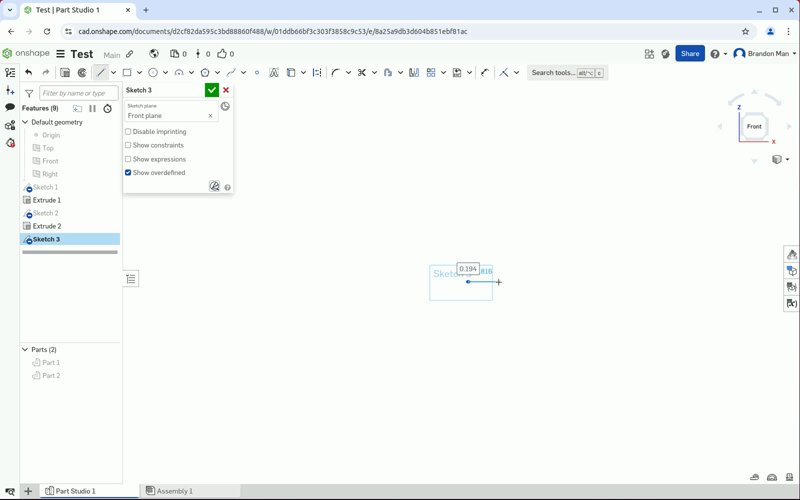
mouse_move(468, 279)
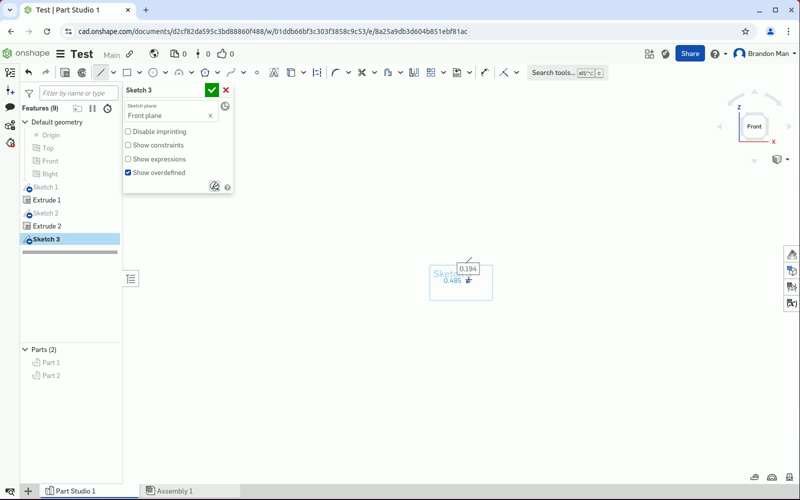
scroll(6)
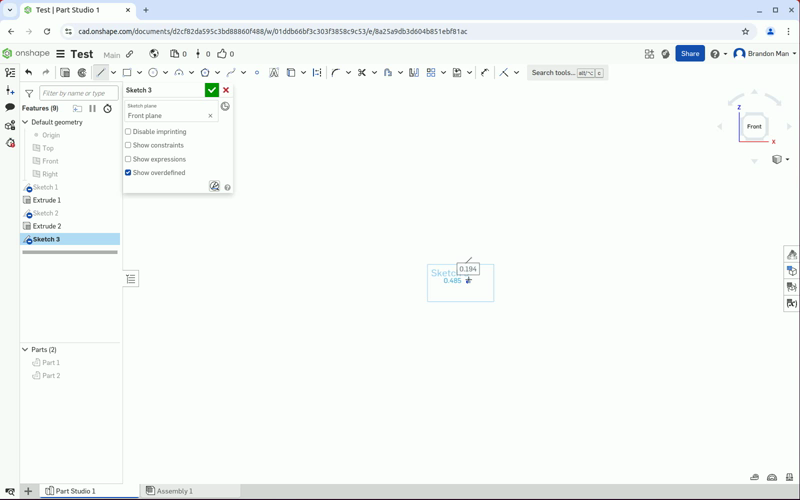
scroll(6)
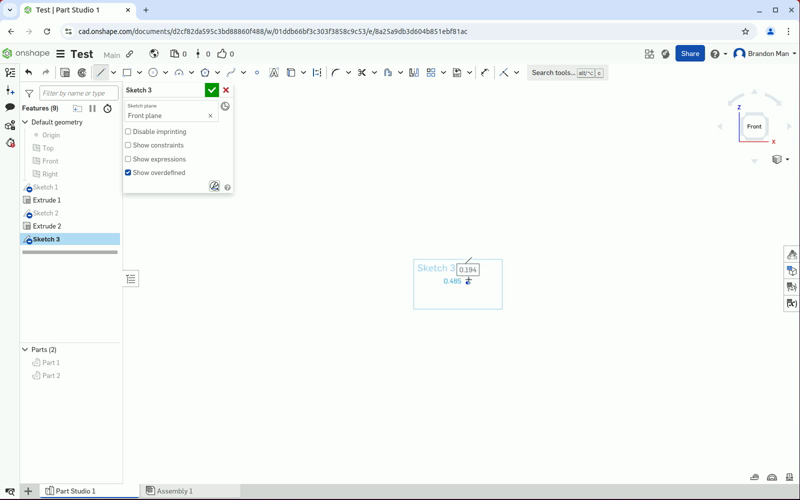
scroll(6)
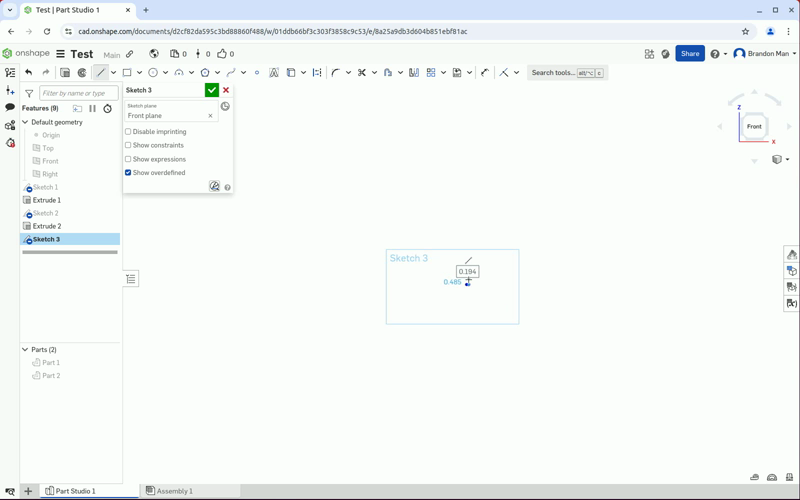
scroll(6)
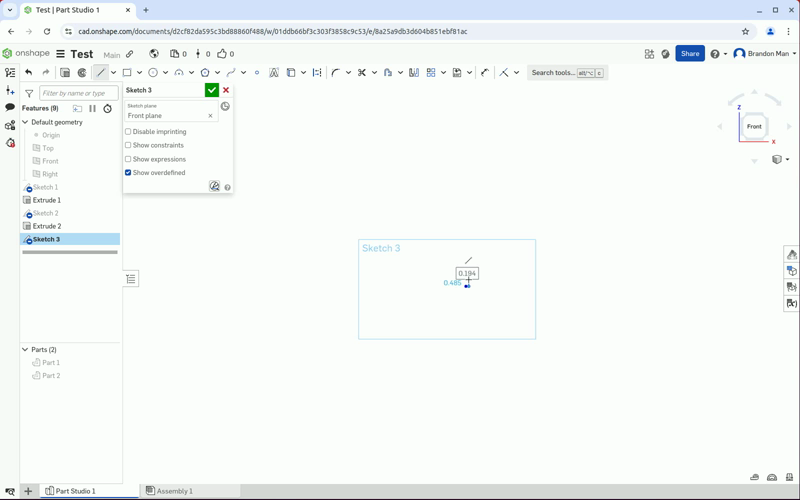
scroll(6)
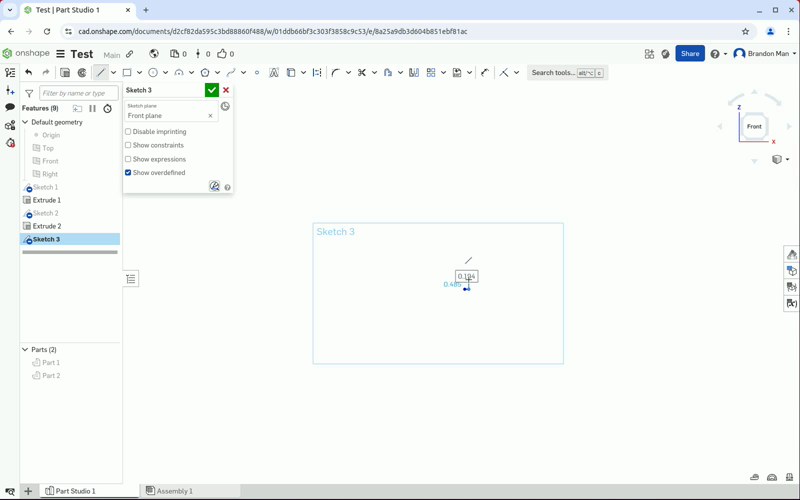
scroll(6)
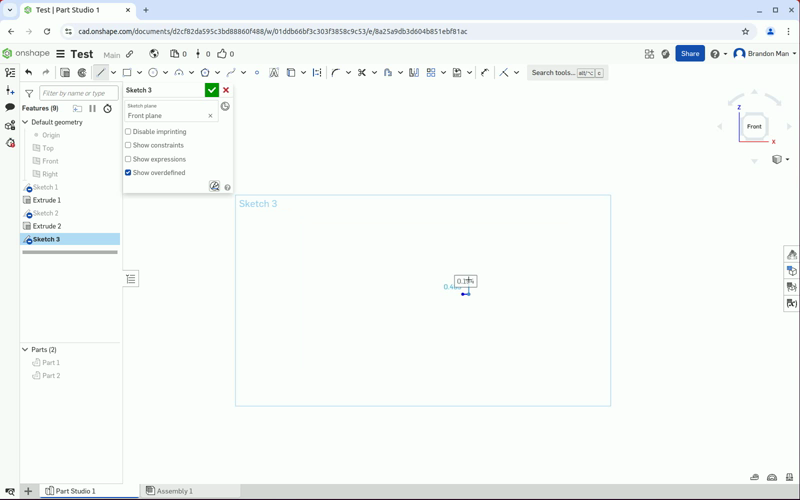
scroll(6)
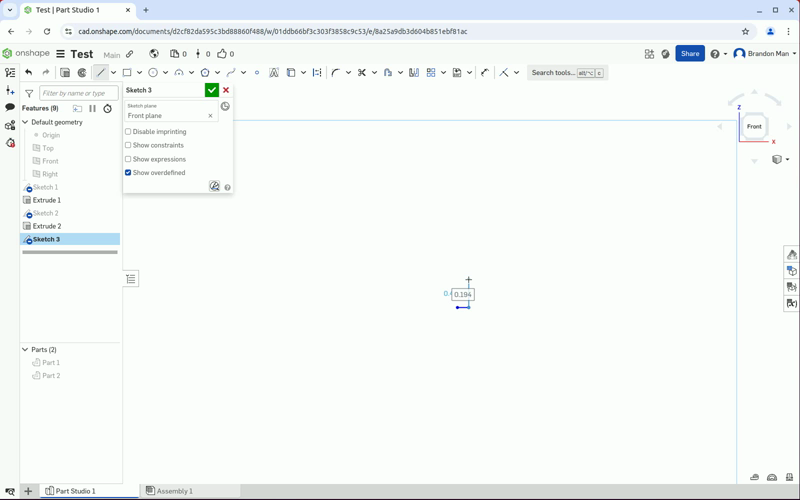
click(468, 279)
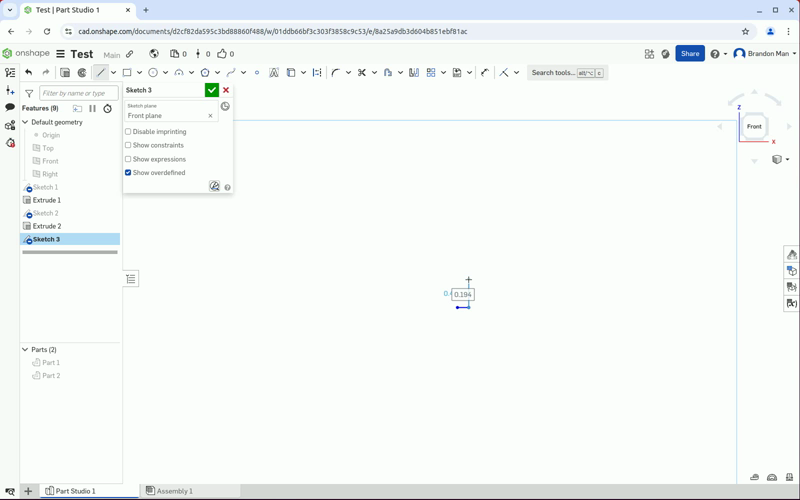
scroll(-6)
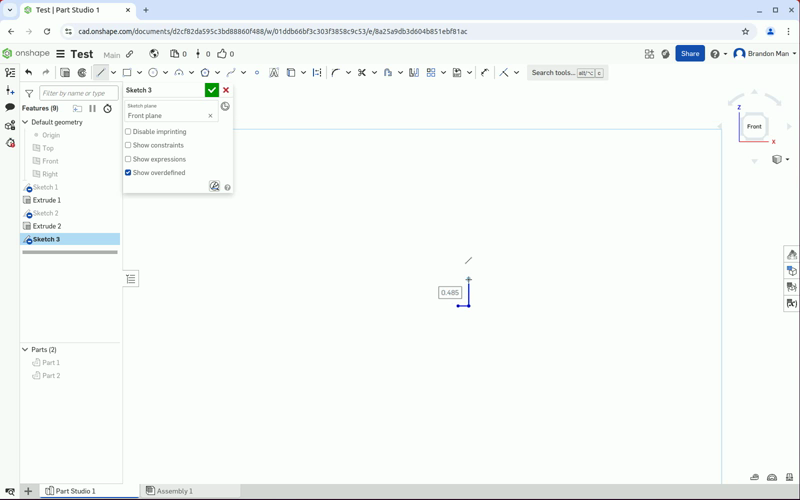
scroll(-6)
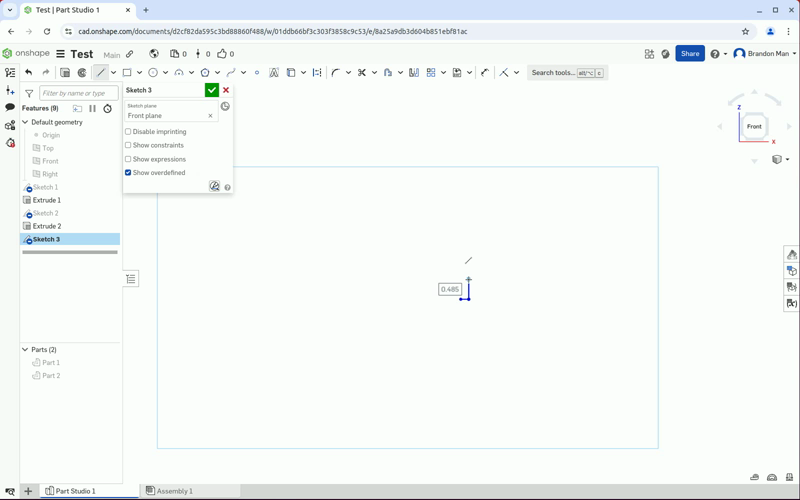
scroll(-6)
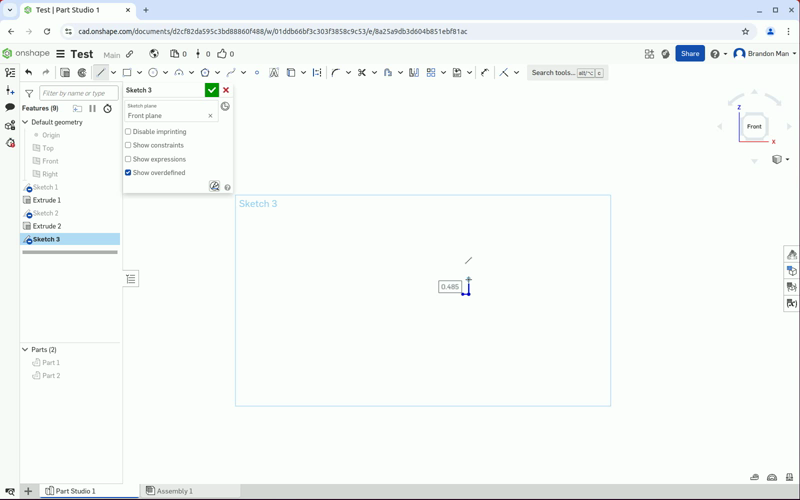
scroll(-6)
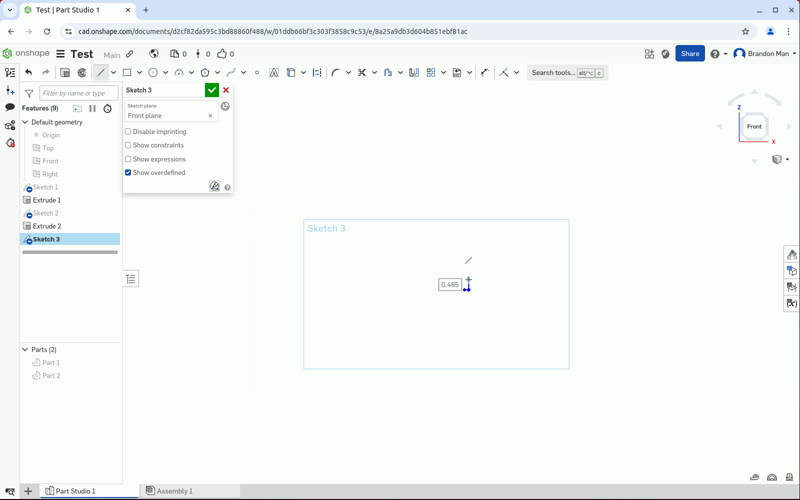
scroll(-6)
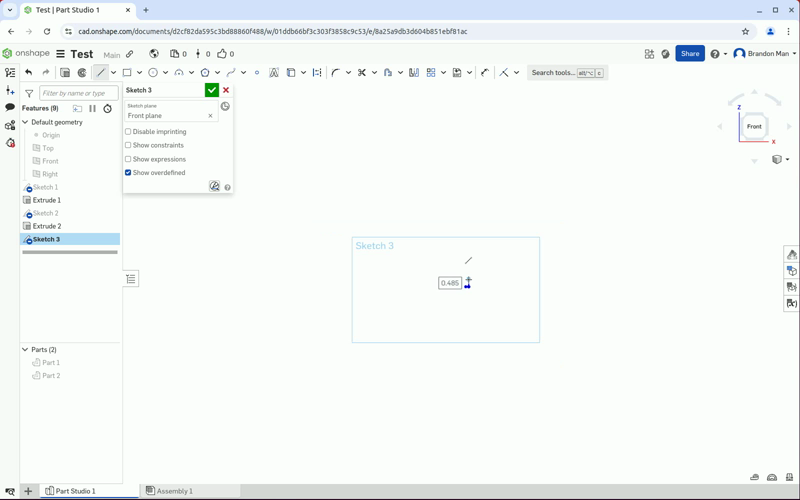
scroll(-6)
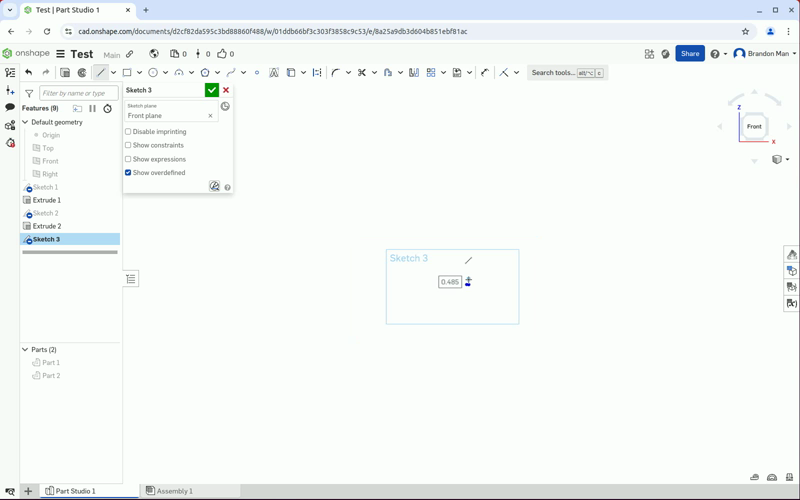
scroll(-6)
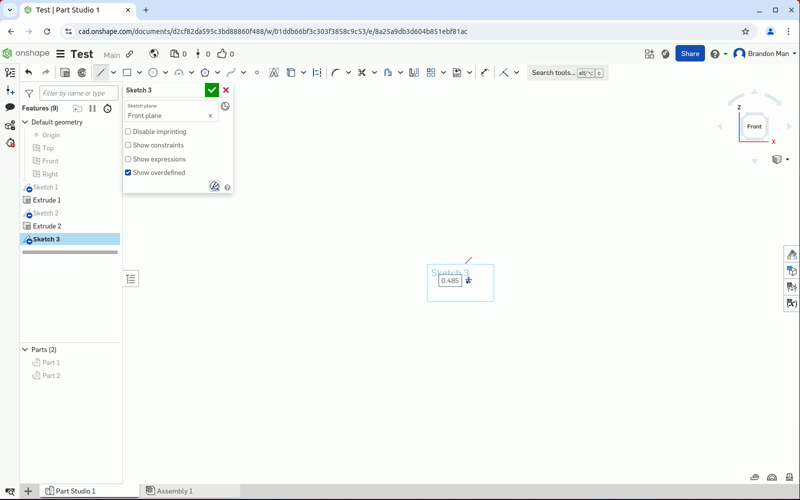
key_up(shift)
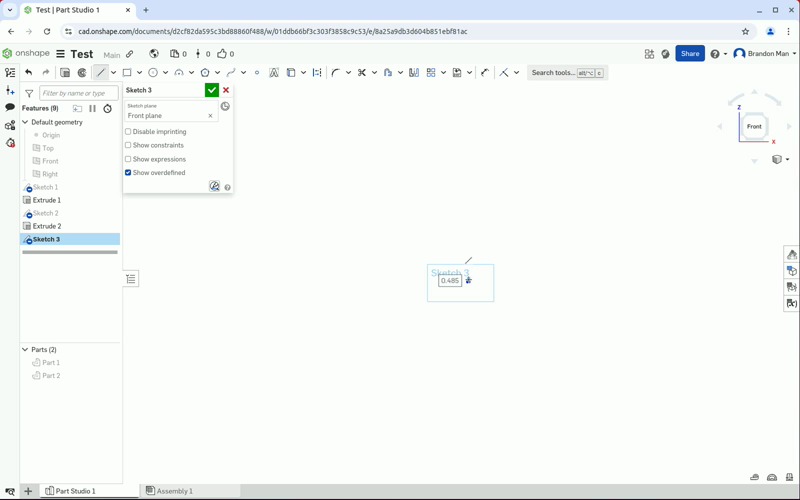
key_down(shift)
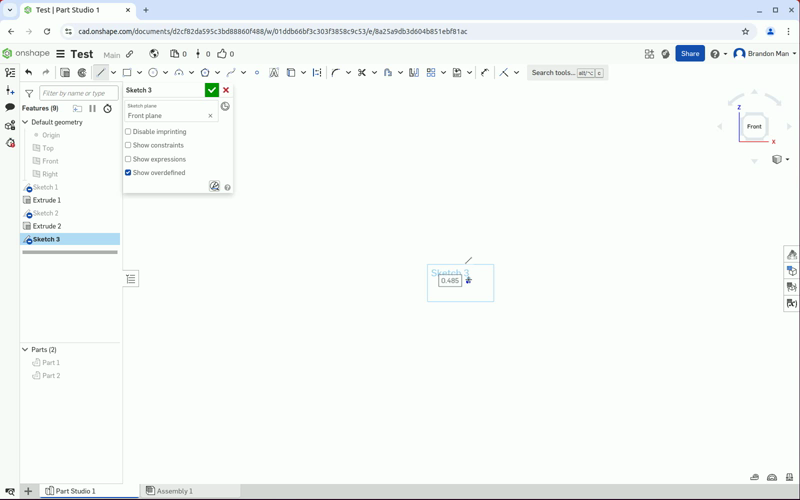
mouse_move(498, 279)
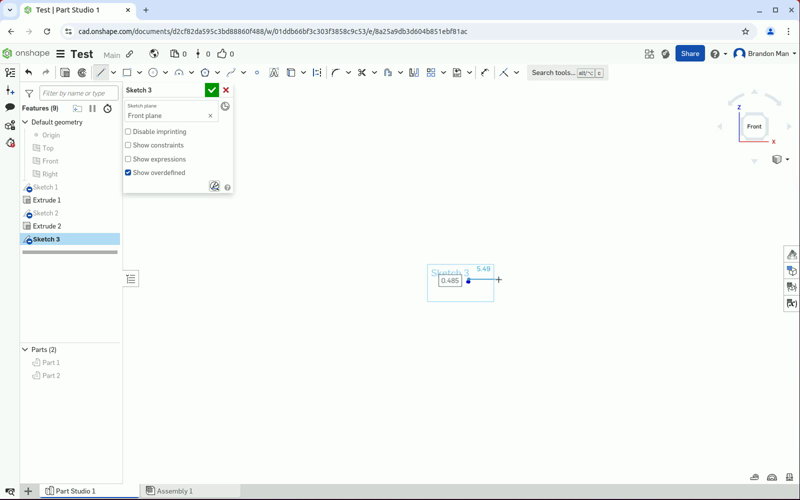
mouse_move(467, 279)
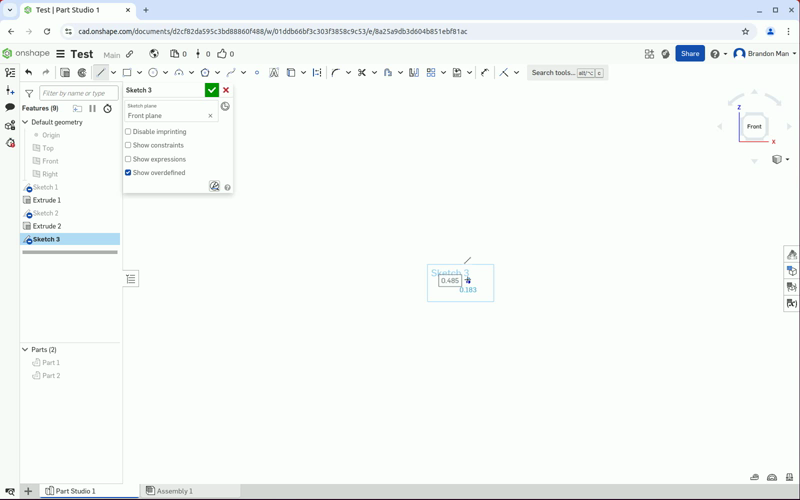
scroll(6)
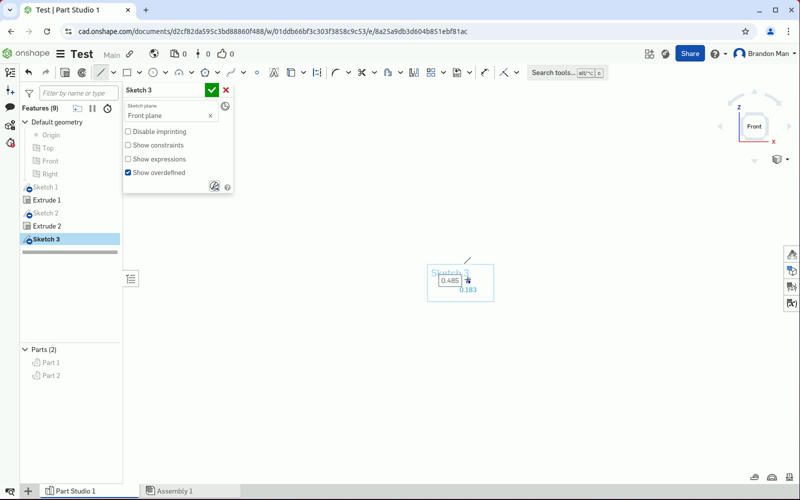
scroll(6)
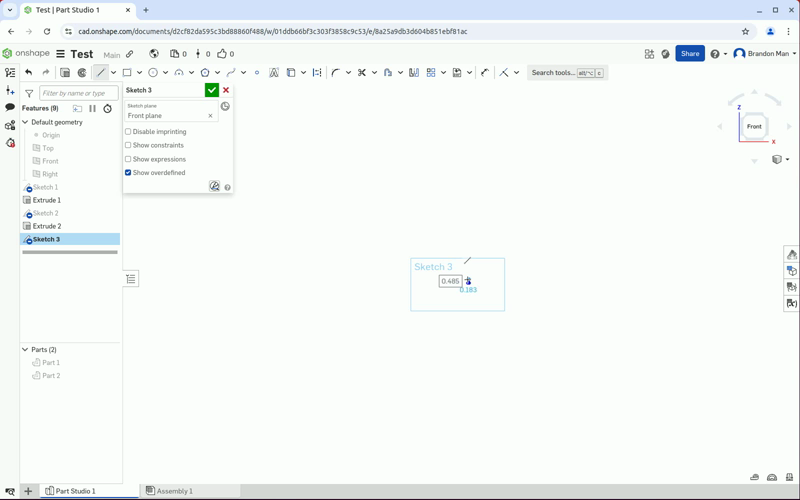
scroll(6)
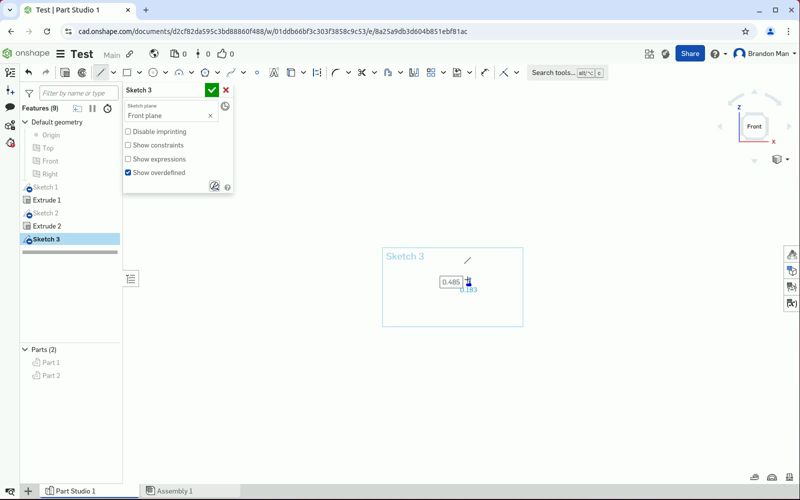
scroll(6)
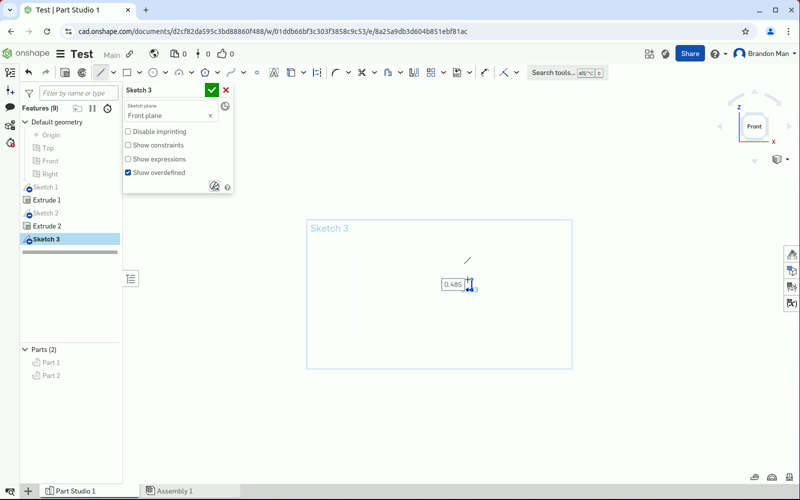
scroll(6)
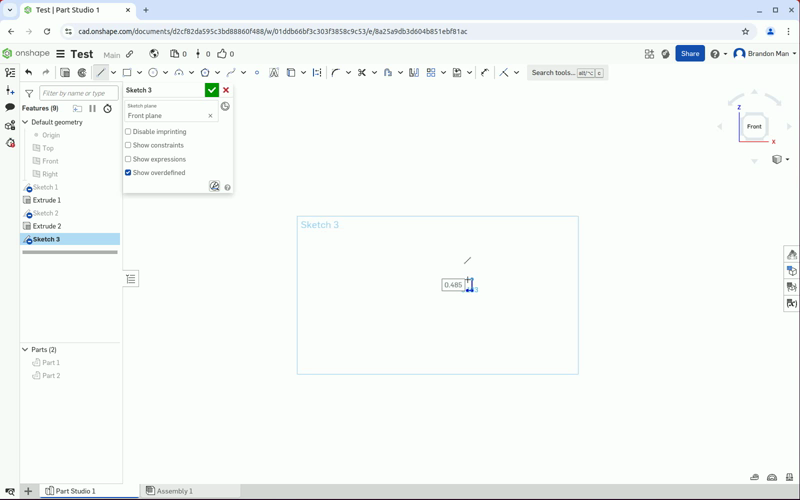
scroll(6)
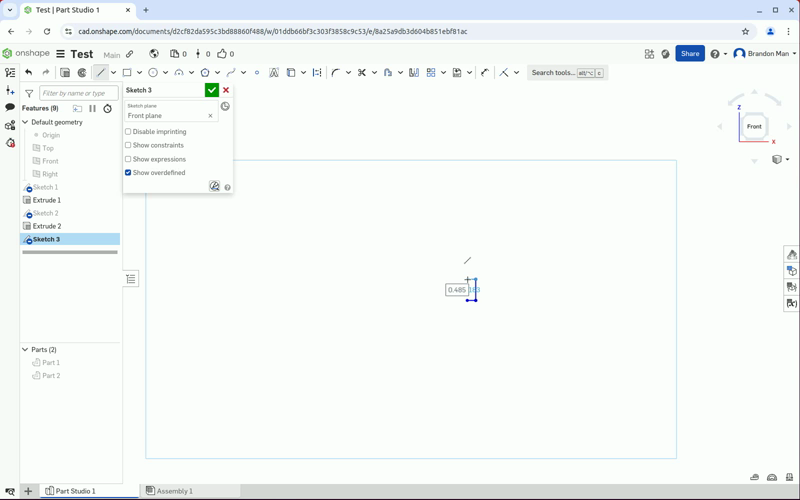
scroll(6)
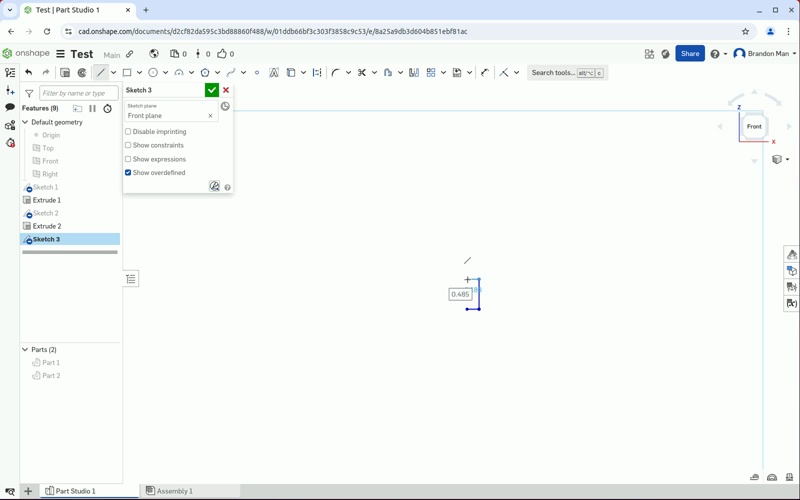
click(467, 279)
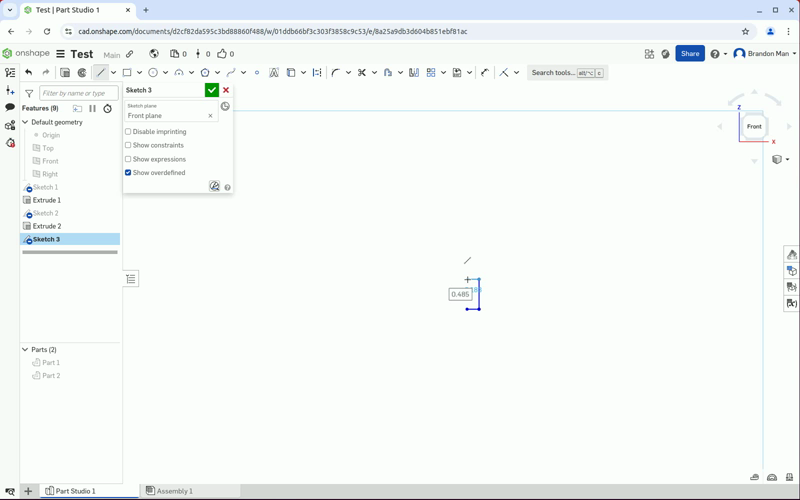
scroll(-6)
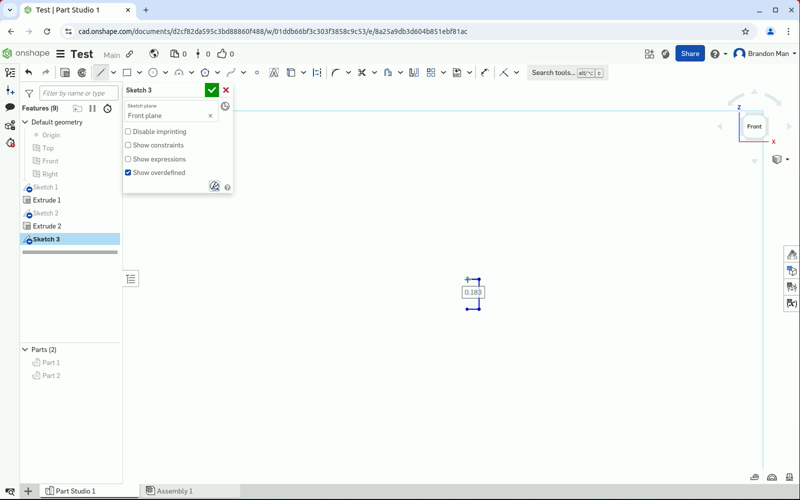
scroll(-6)
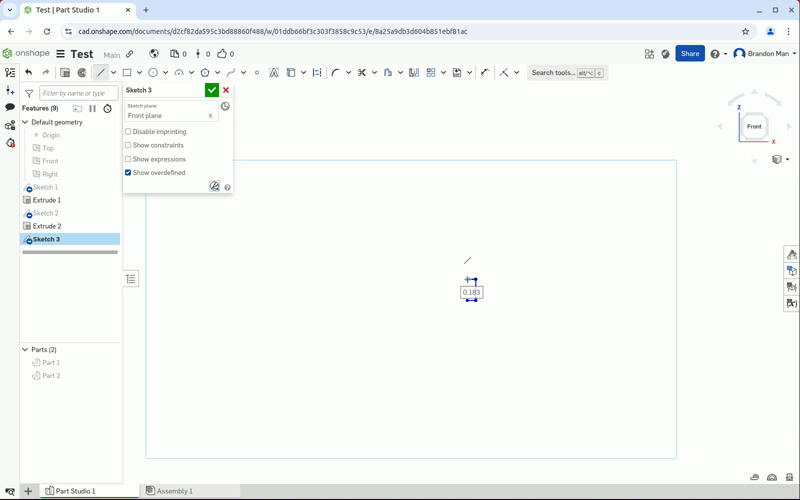
scroll(-6)
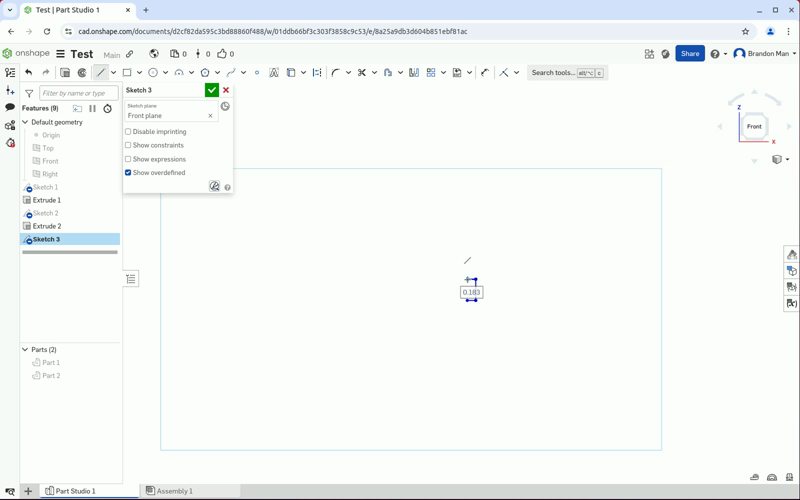
scroll(-6)
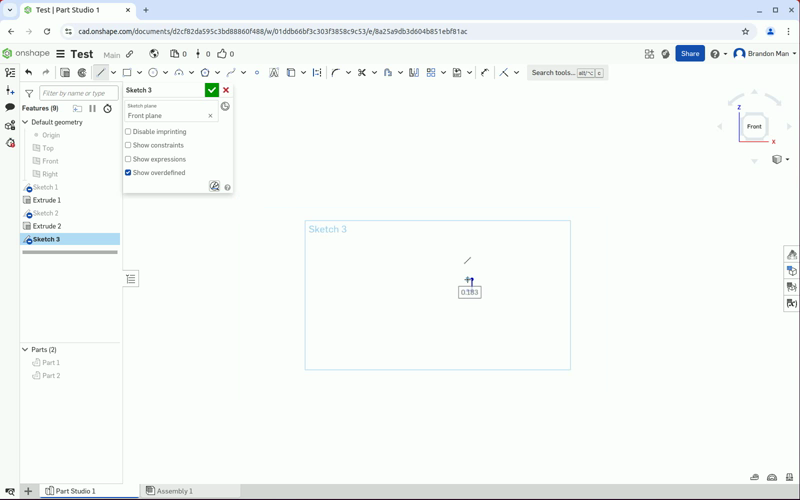
scroll(-6)
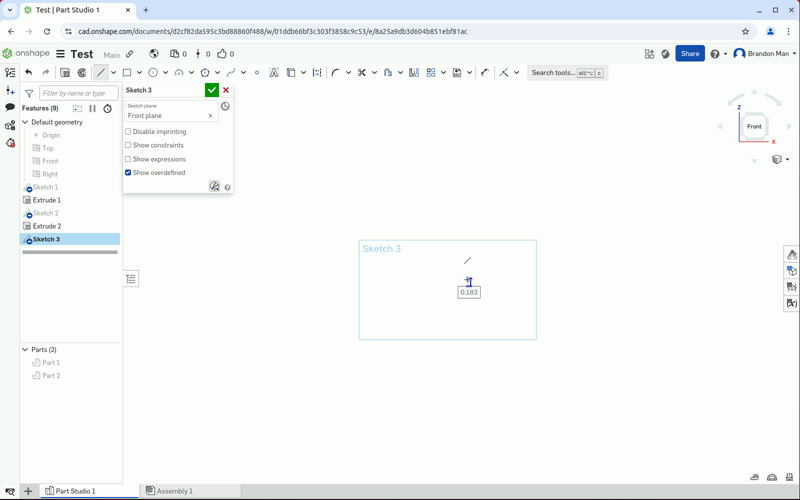
scroll(-6)
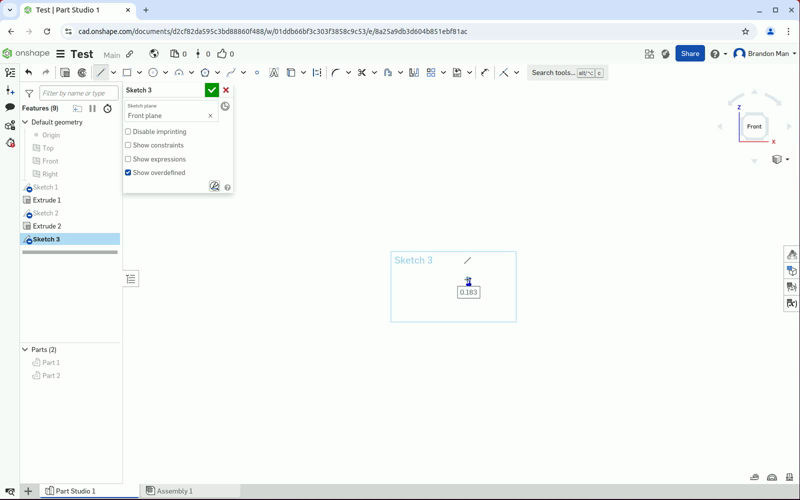
scroll(-6)
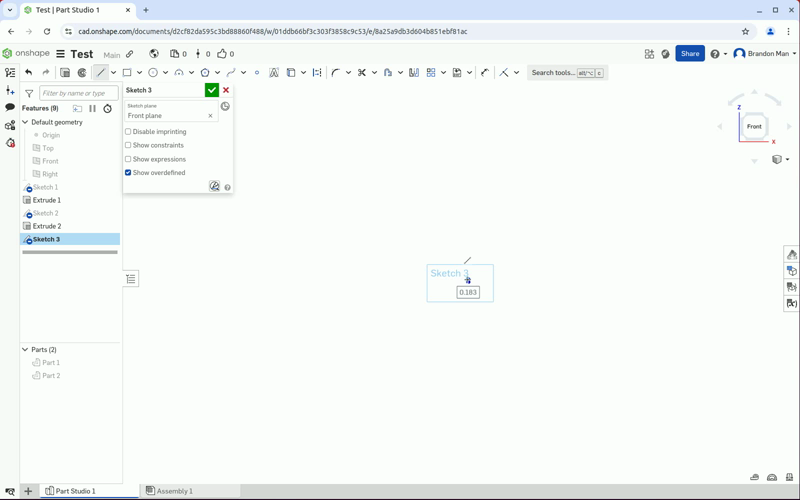
key_up(shift)
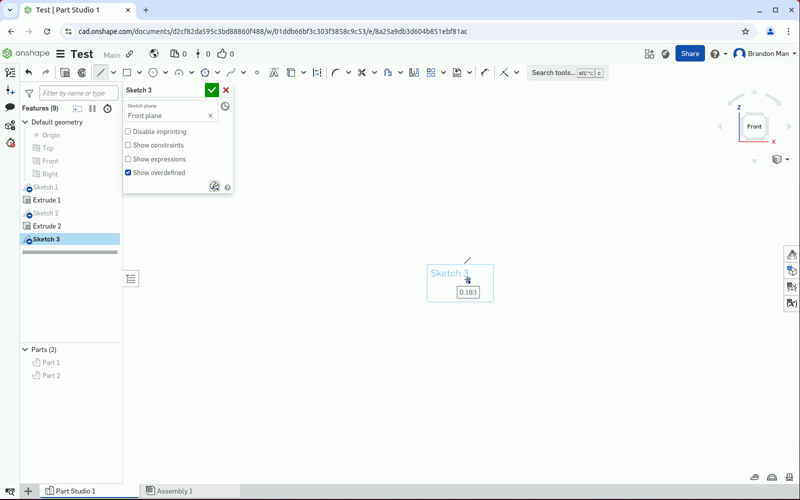
mouse_move(497, 279)
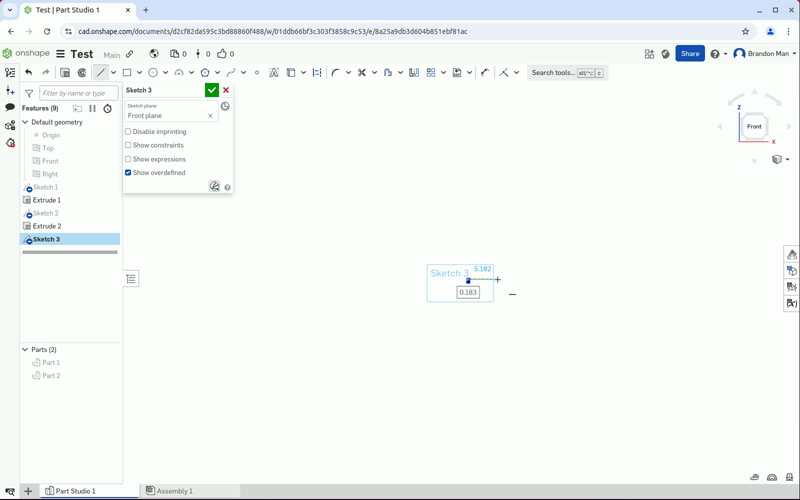
key_down(shift)
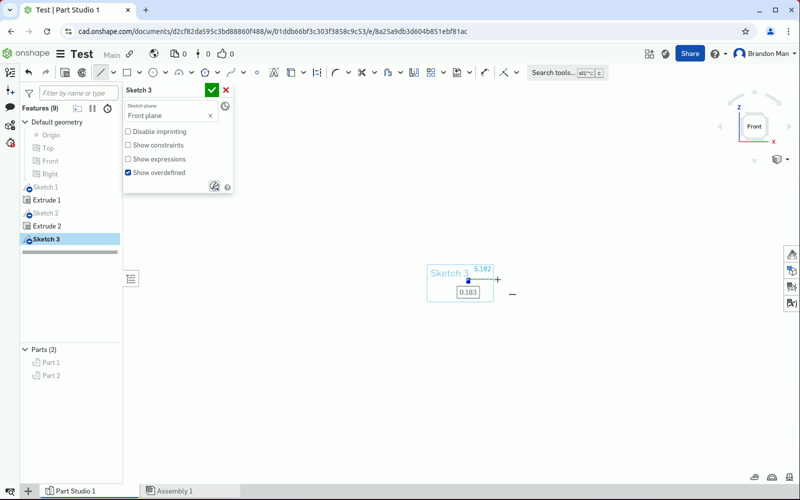
mouse_move(467, 281)
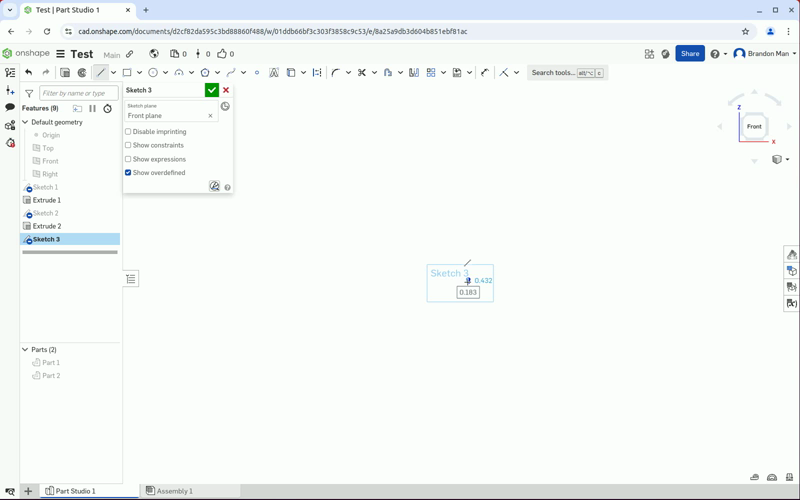
scroll(6)
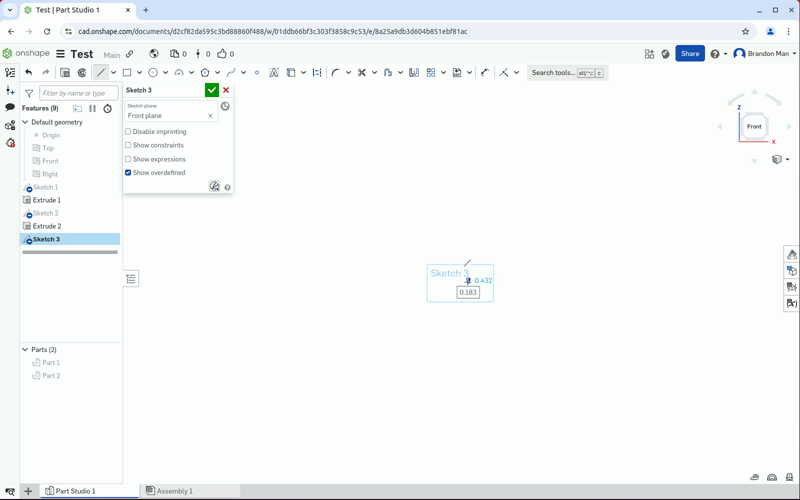
scroll(6)
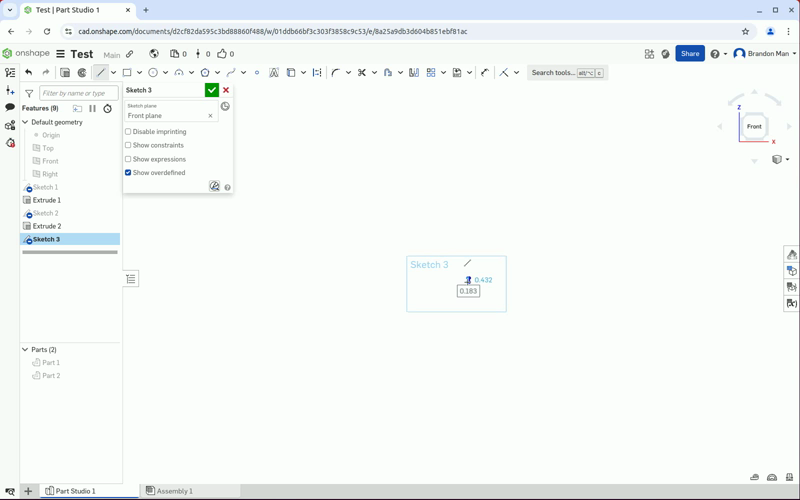
scroll(6)
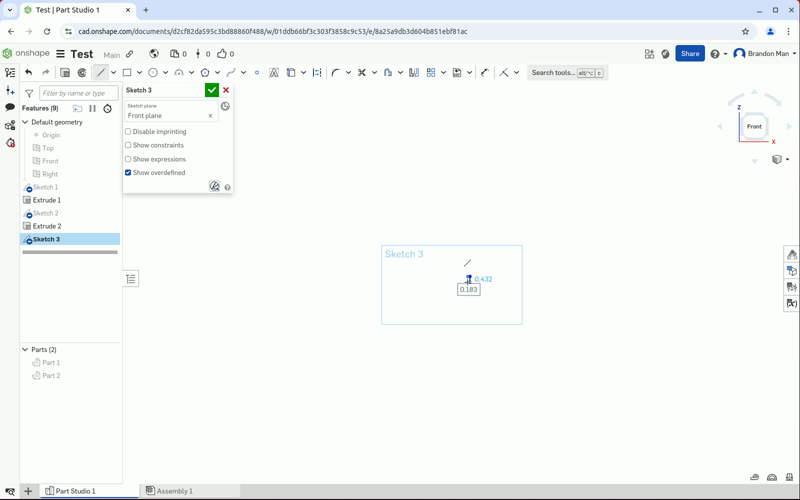
scroll(6)
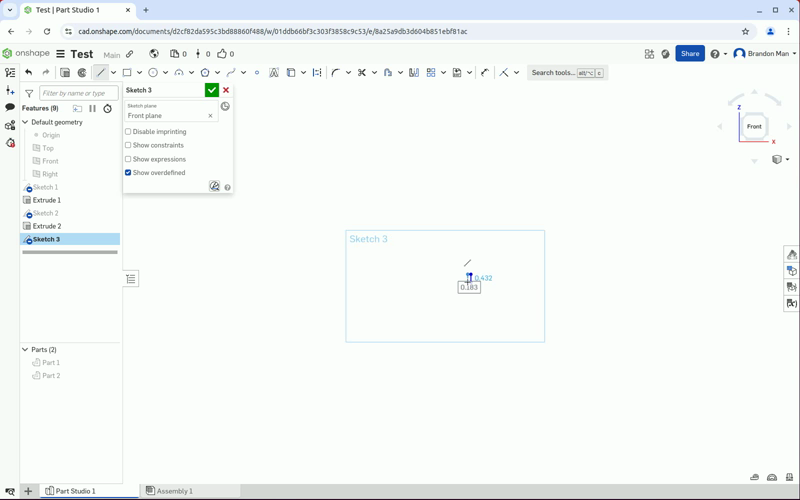
scroll(6)
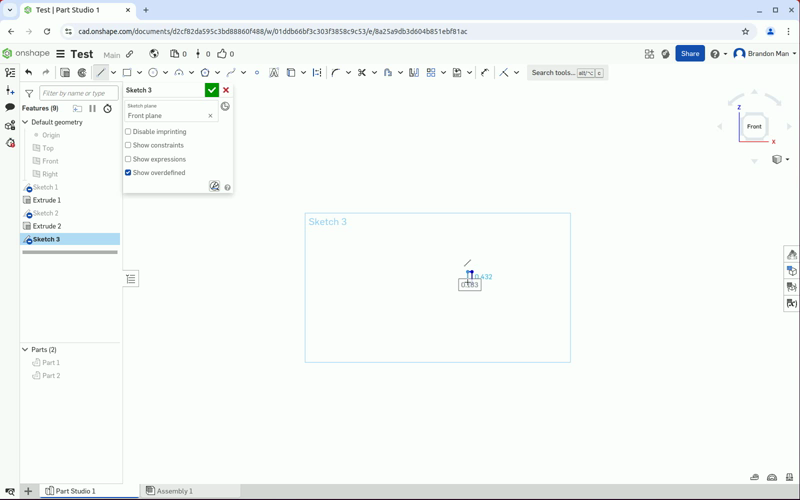
scroll(6)
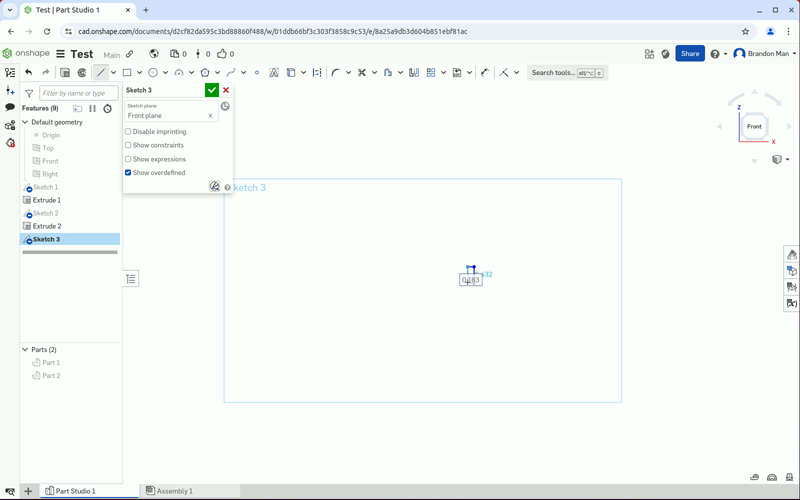
scroll(6)
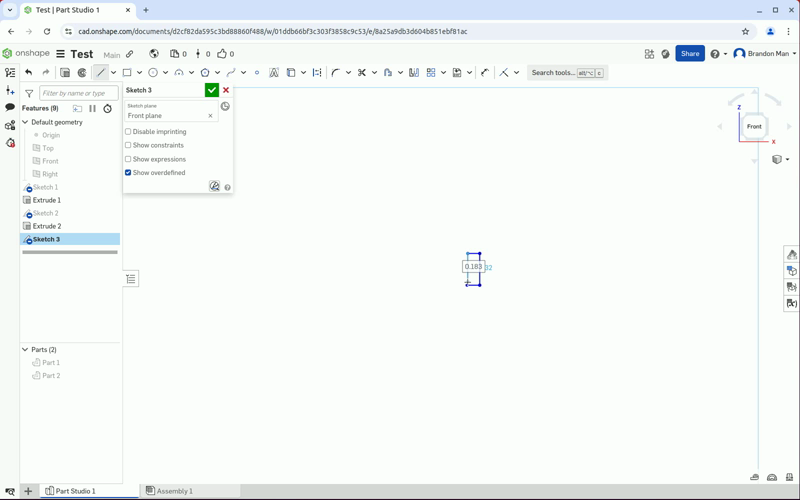
key_up(shift)
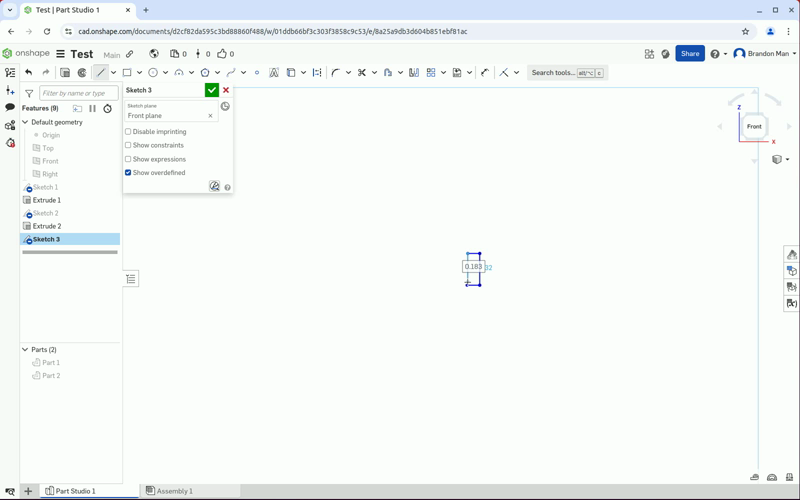
click(467, 281)
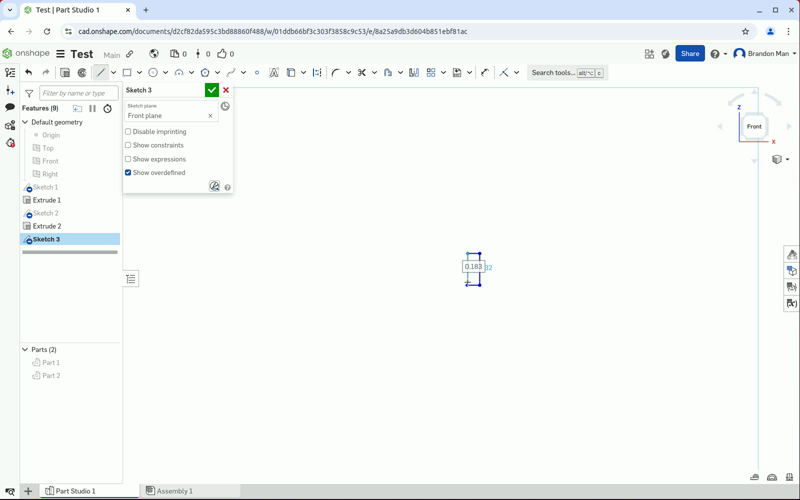
scroll(-6)
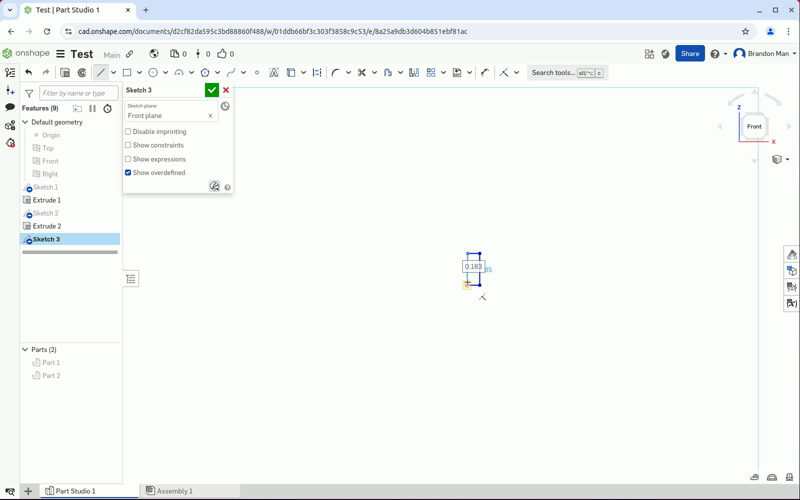
scroll(-6)
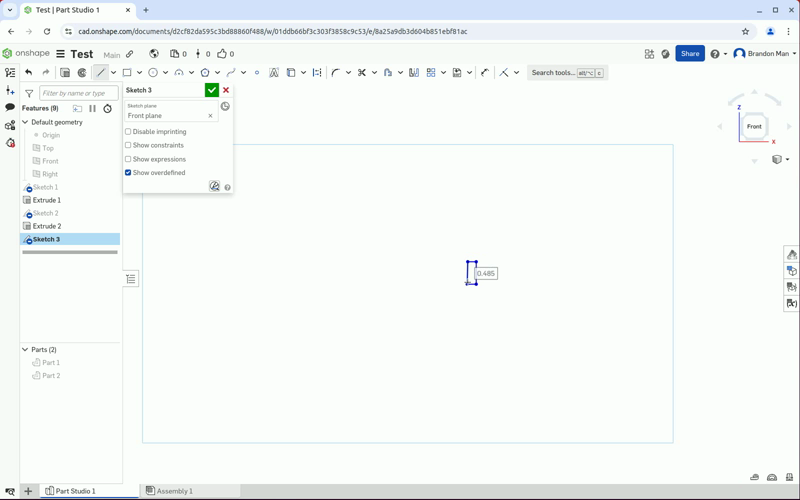
scroll(-6)
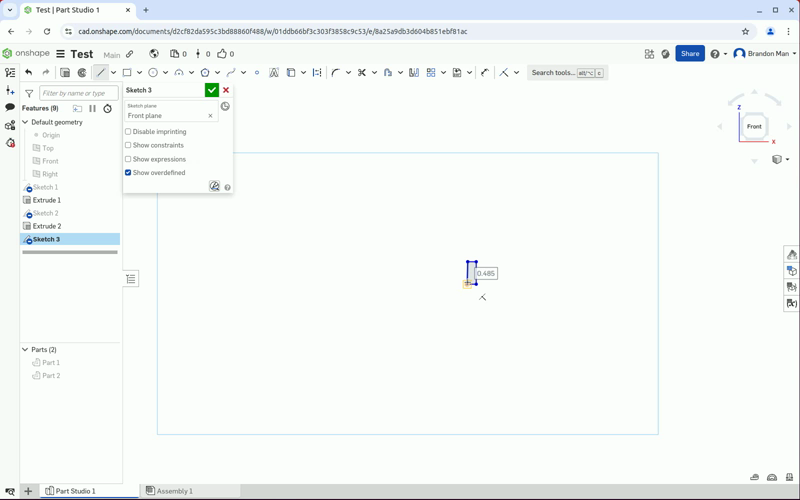
scroll(-6)
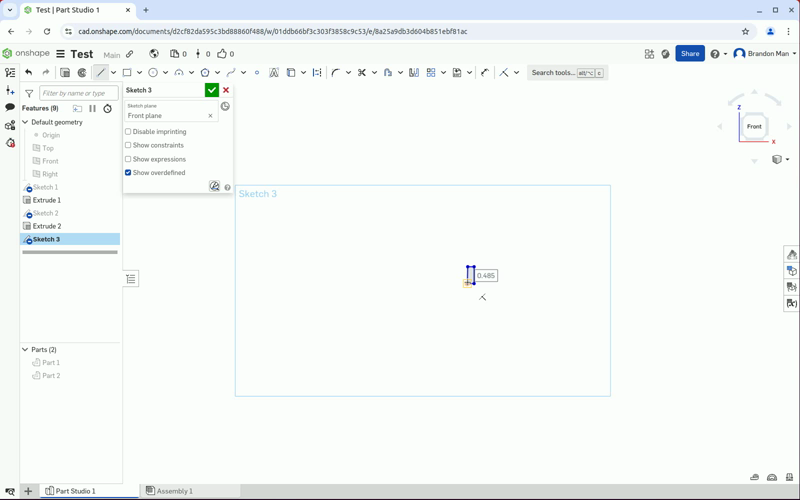
scroll(-6)
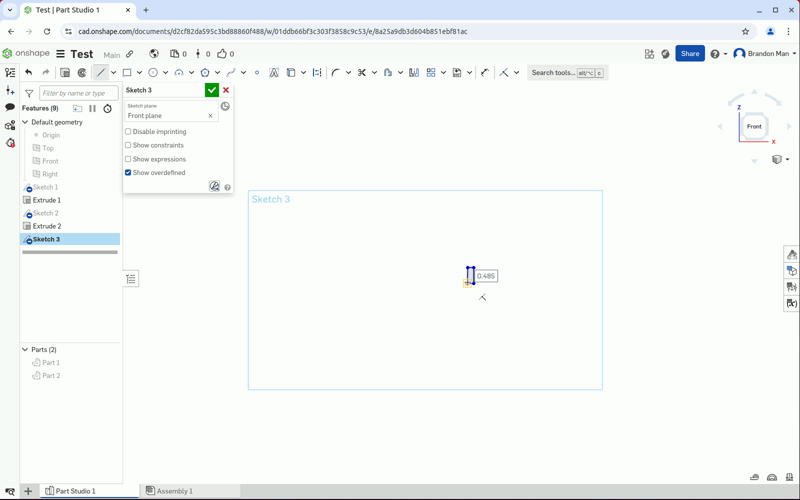
scroll(-6)
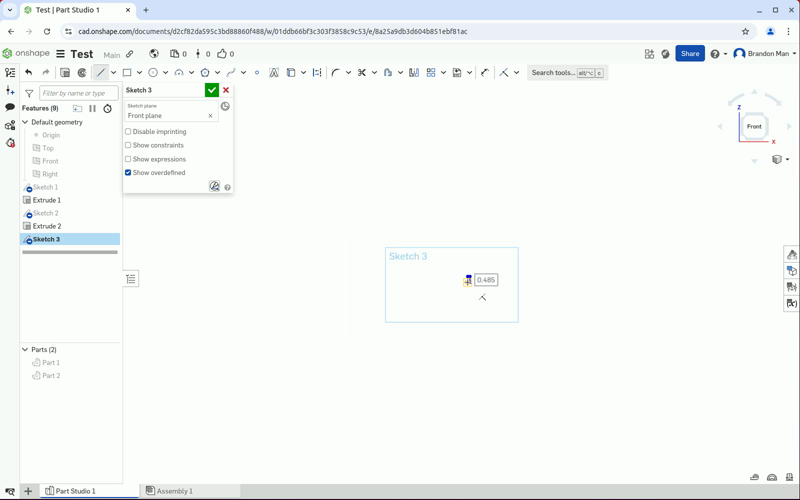
scroll(-6)
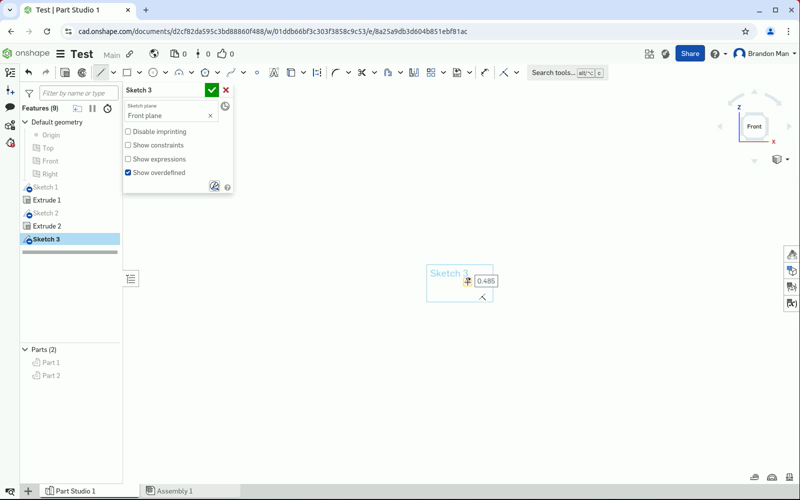
key(esc)
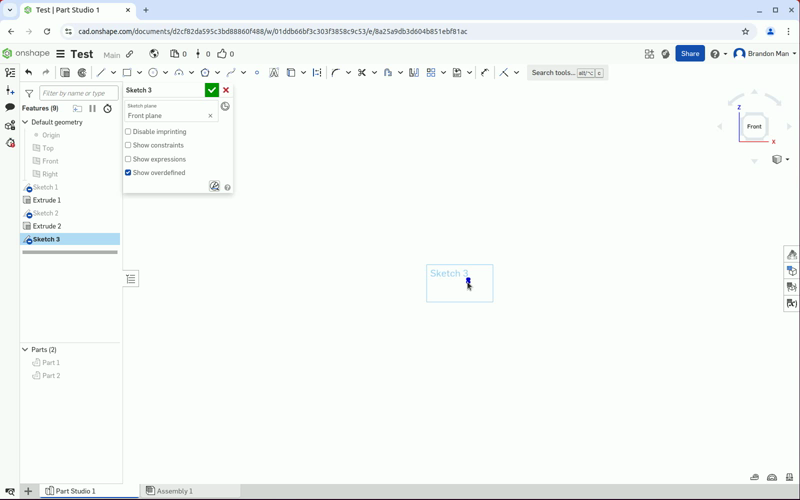
mouse_move(468, 281)
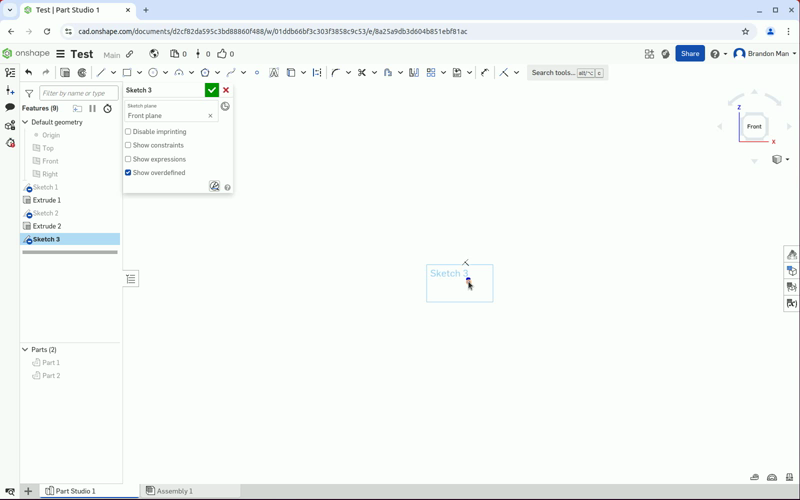
scroll(6)
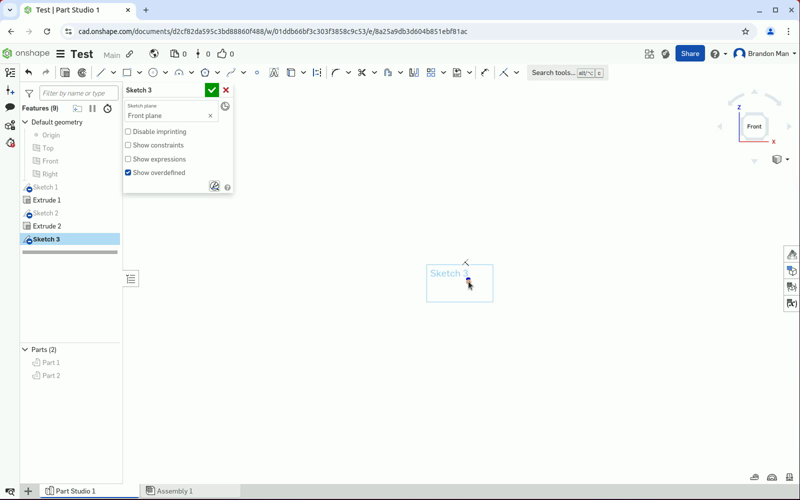
scroll(6)
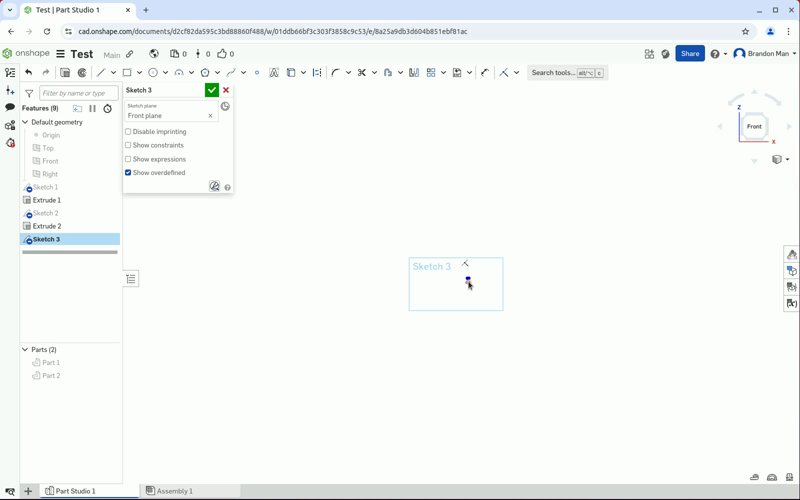
scroll(6)
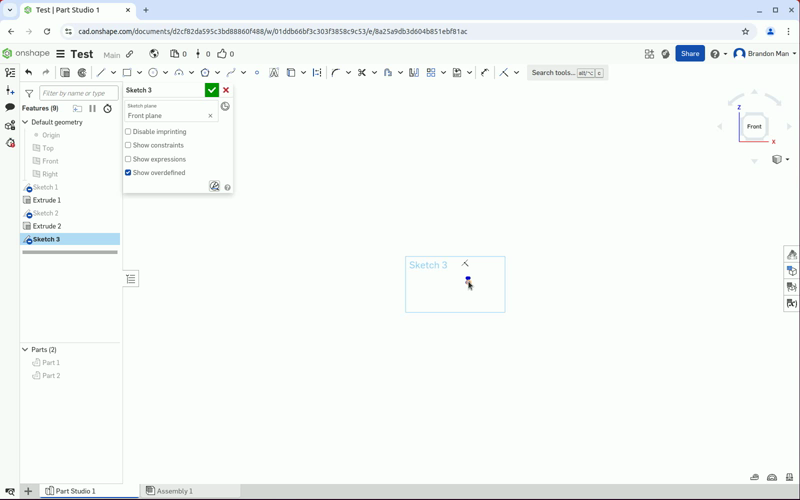
scroll(6)
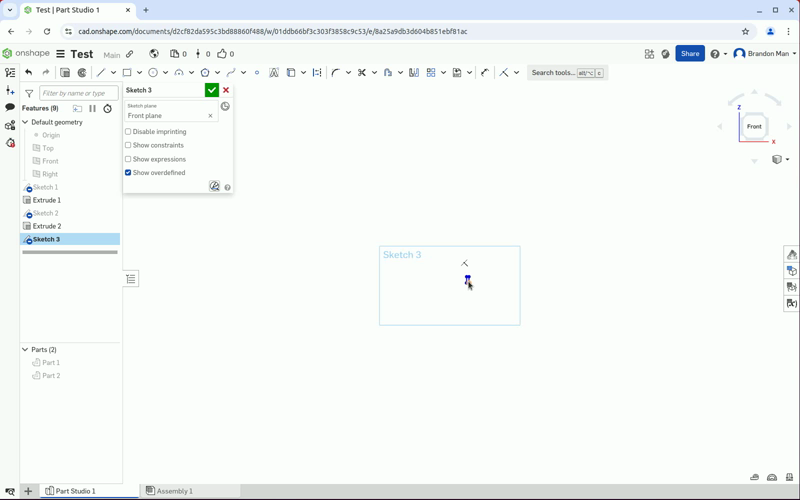
scroll(6)
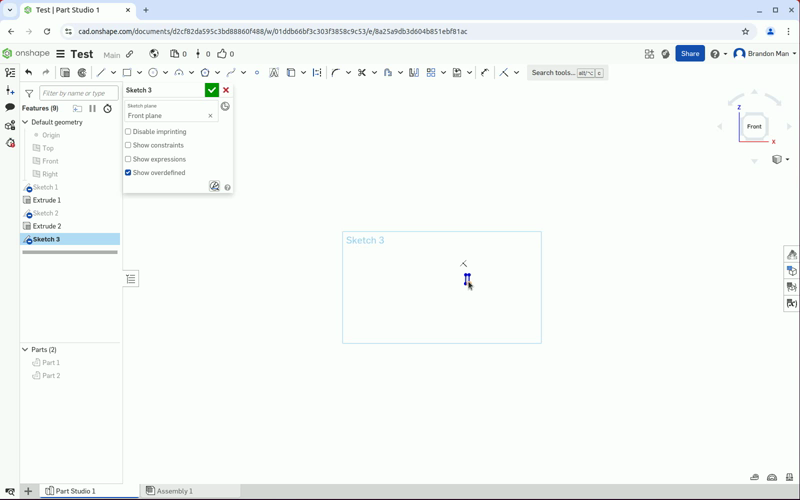
scroll(6)
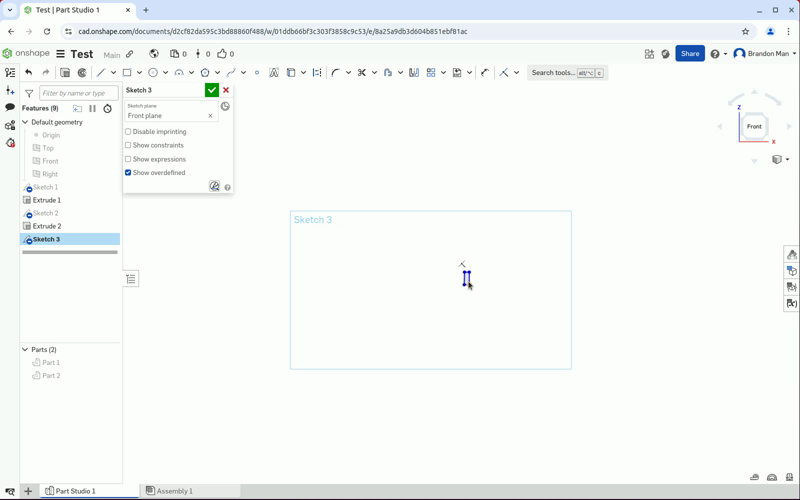
scroll(6)
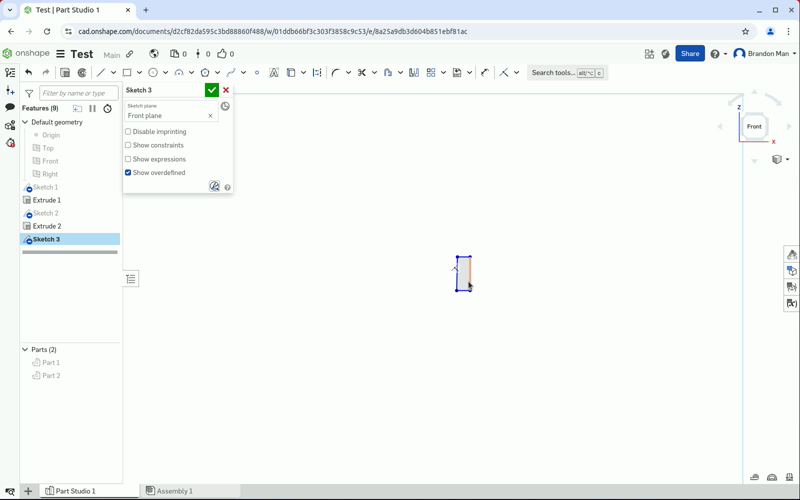
click(468, 281)
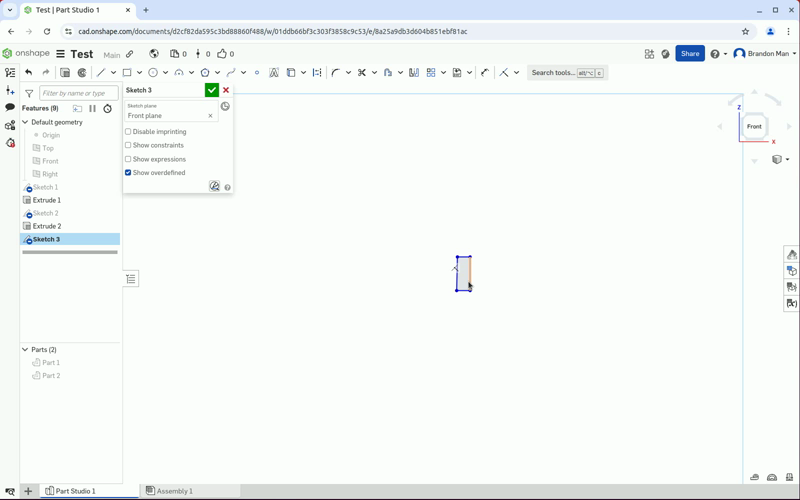
scroll(-6)
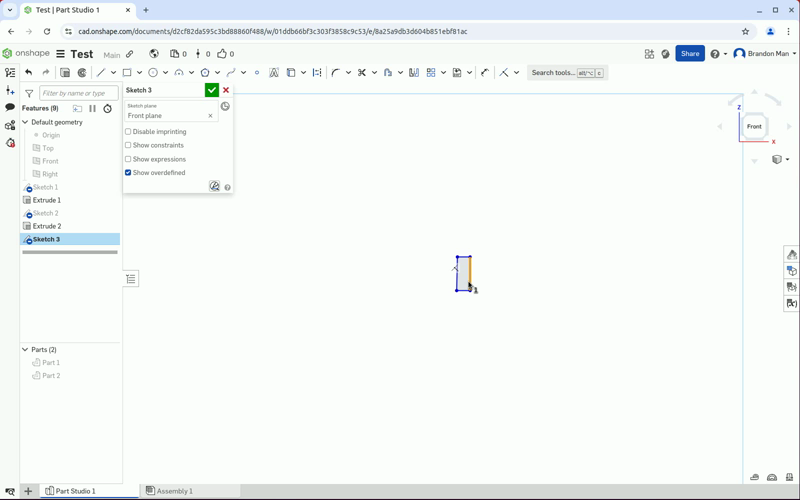
scroll(-6)
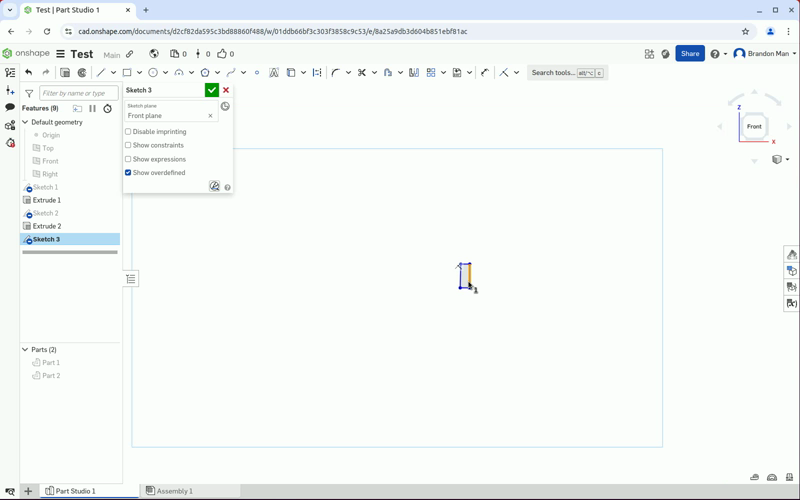
scroll(-6)
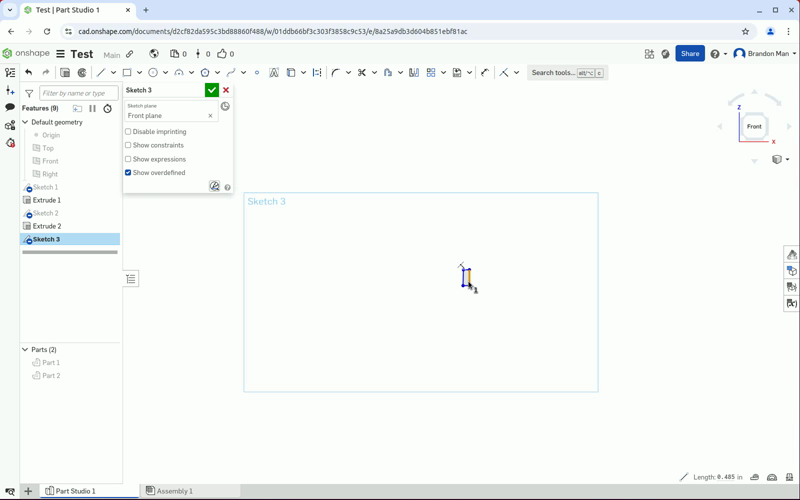
scroll(-6)
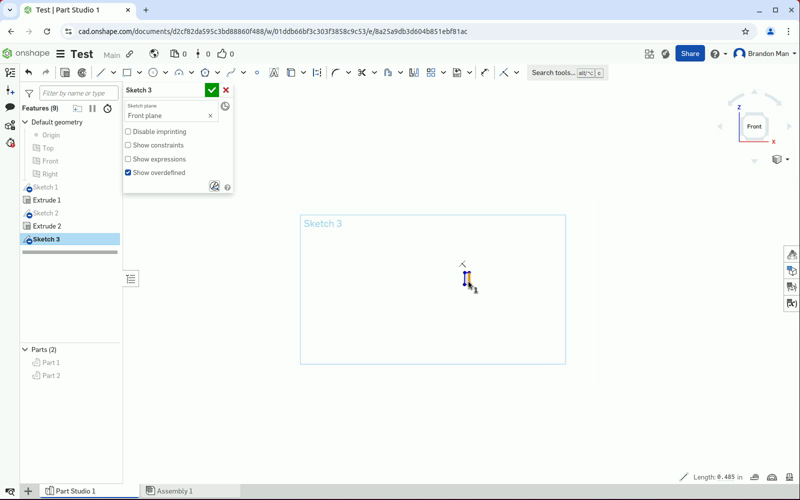
scroll(-6)
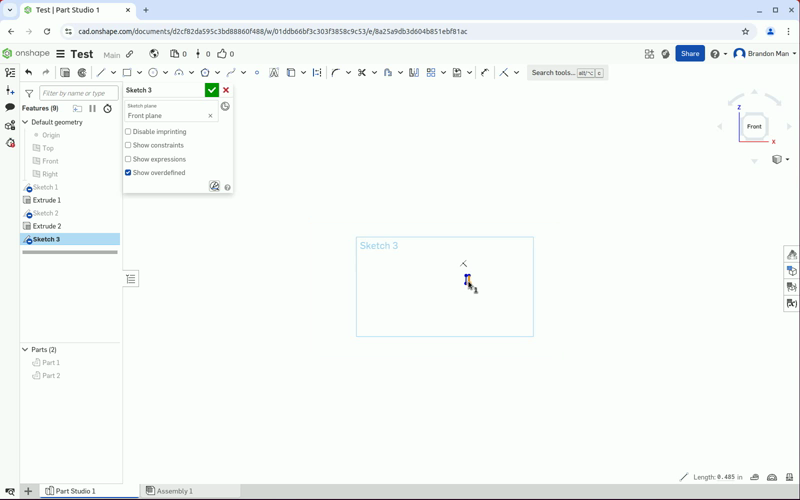
scroll(-6)
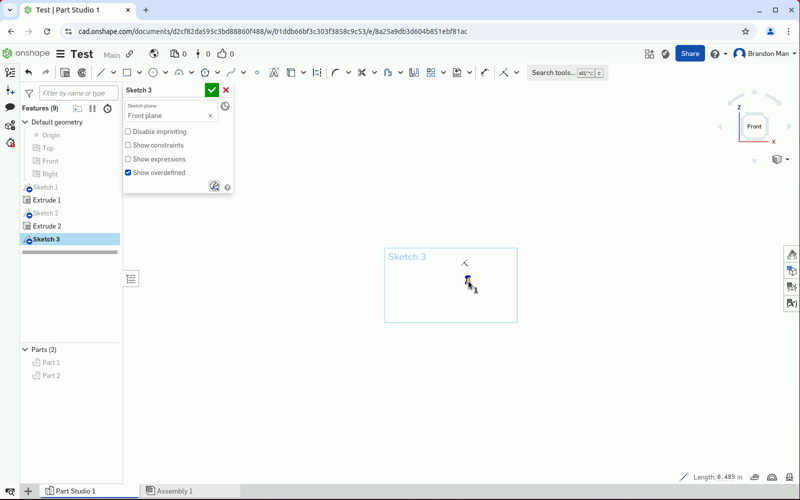
scroll(-6)
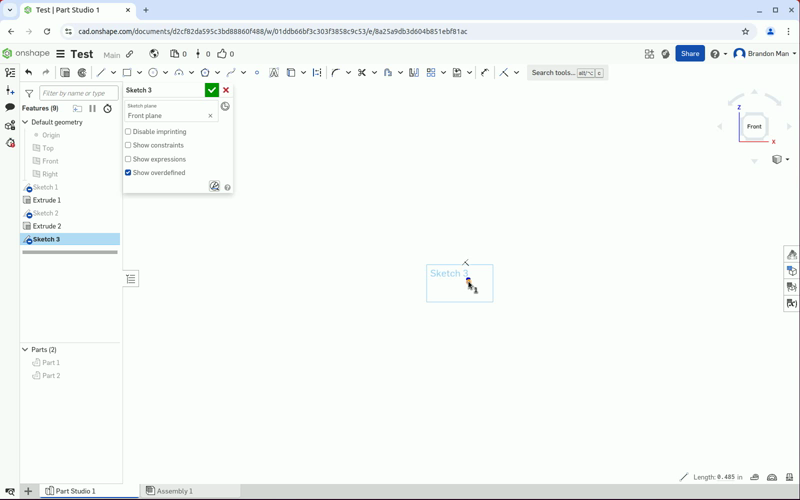
mouse_move(73, 352)
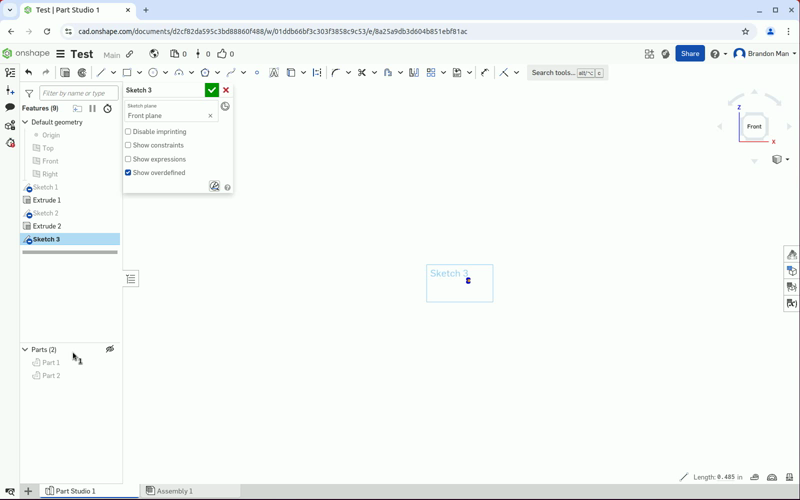
key(shift+y)
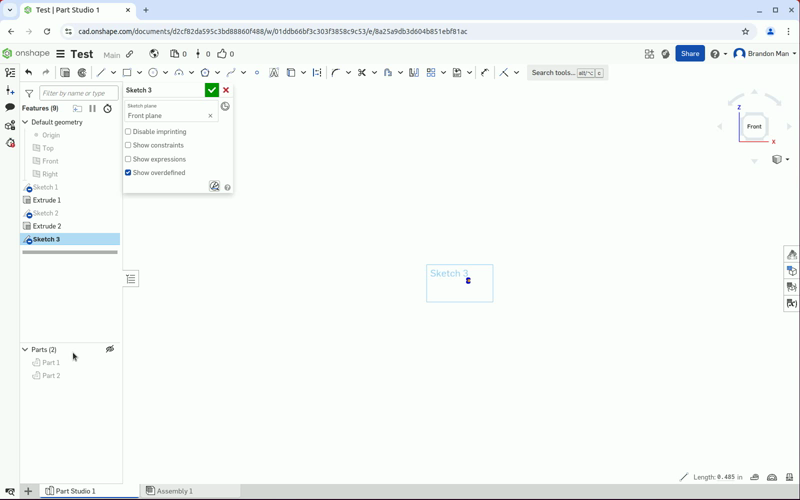
key(shift+e)
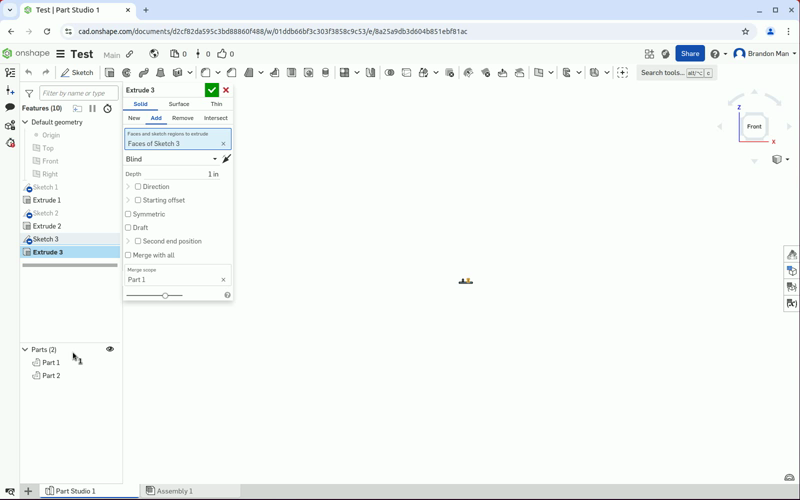
mouse_move(143, 106)
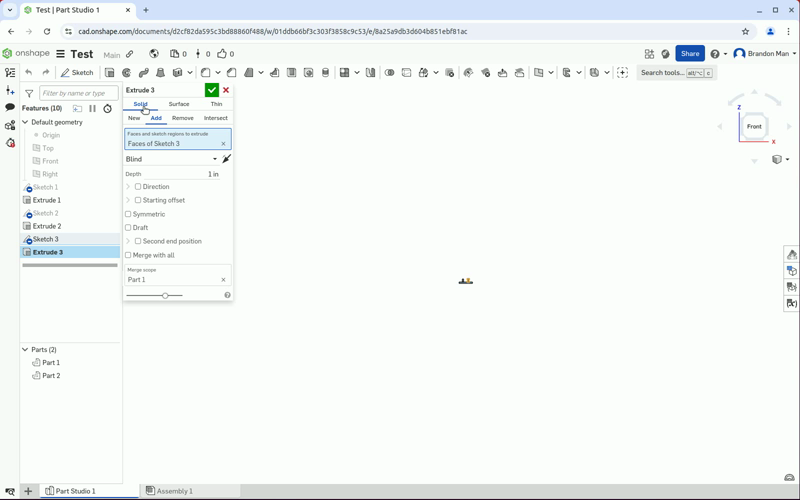
click(143, 106)
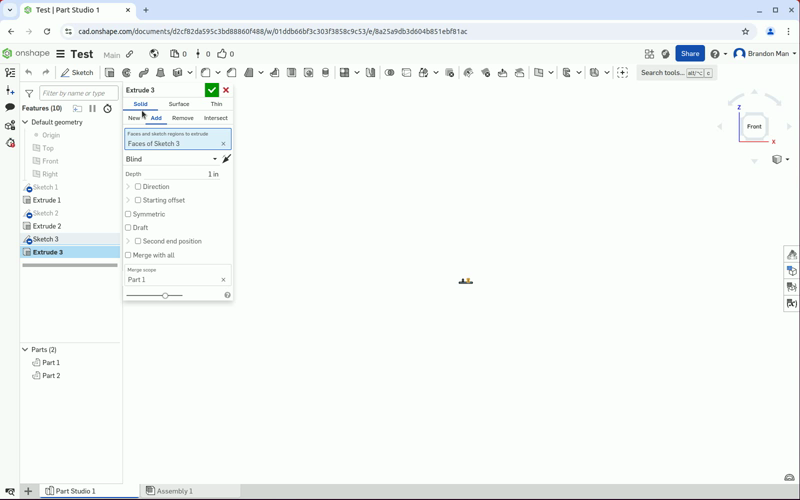
mouse_move(137, 120)
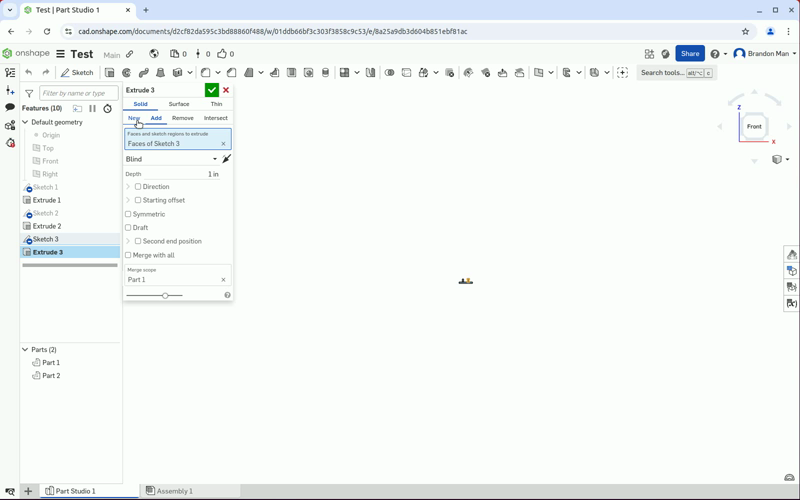
click(137, 120)
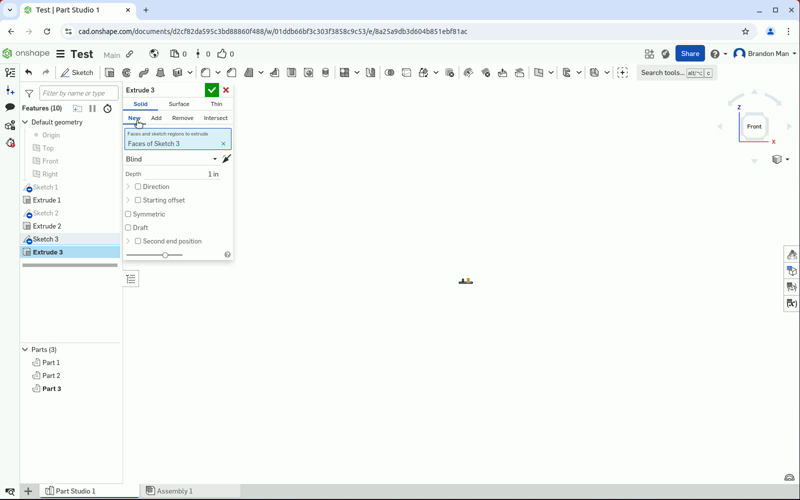
key(tab, 4)
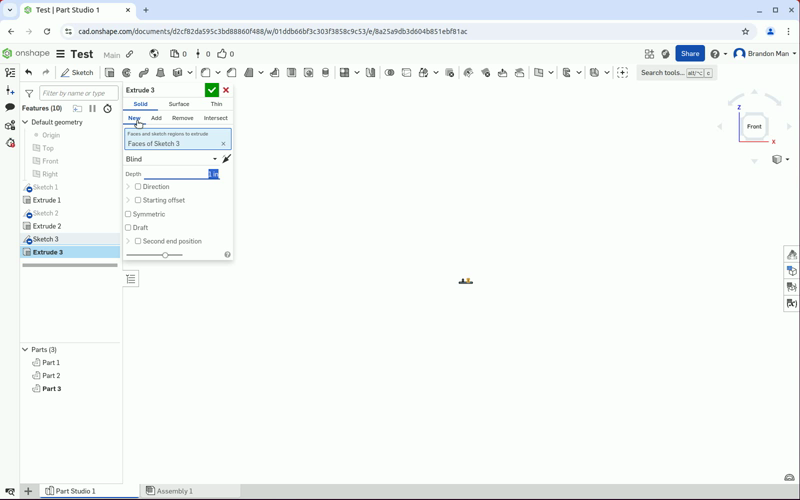
text(23.108)
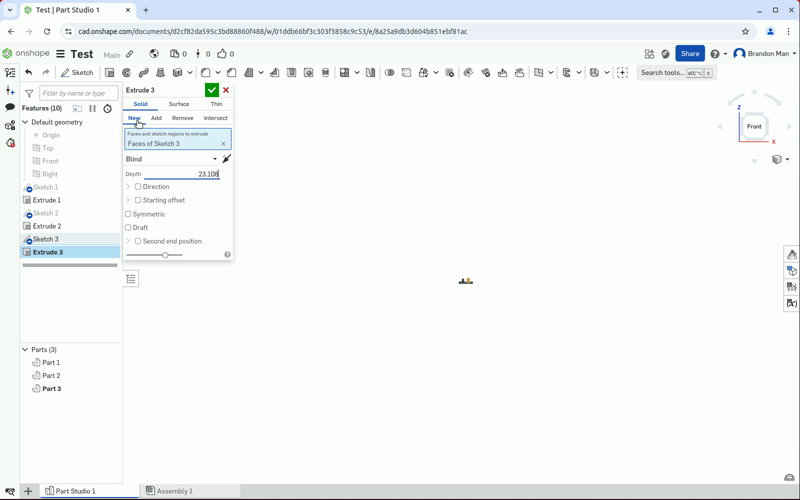
key(enter)
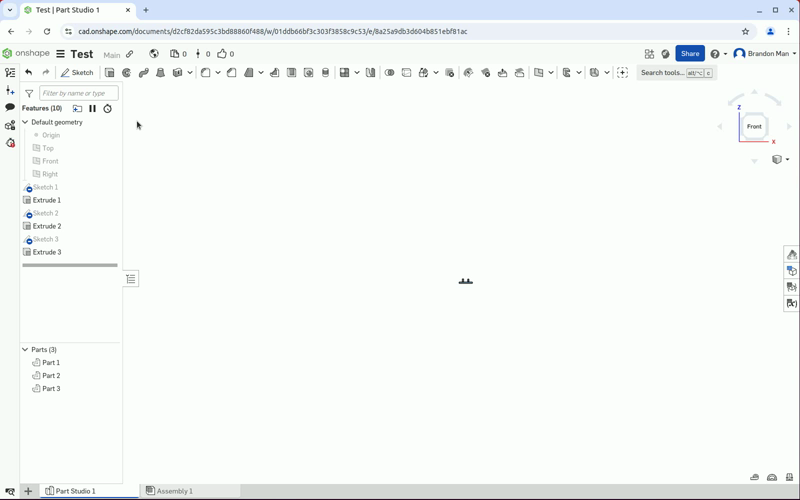
key(shift+h)
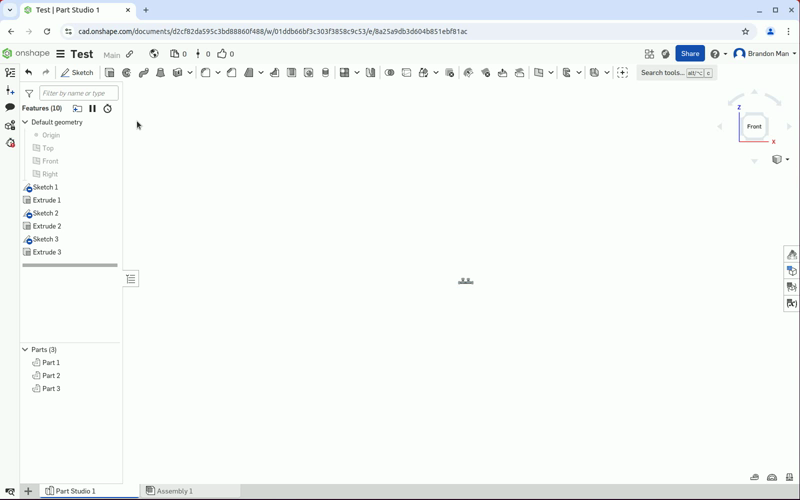
key(shift+h)
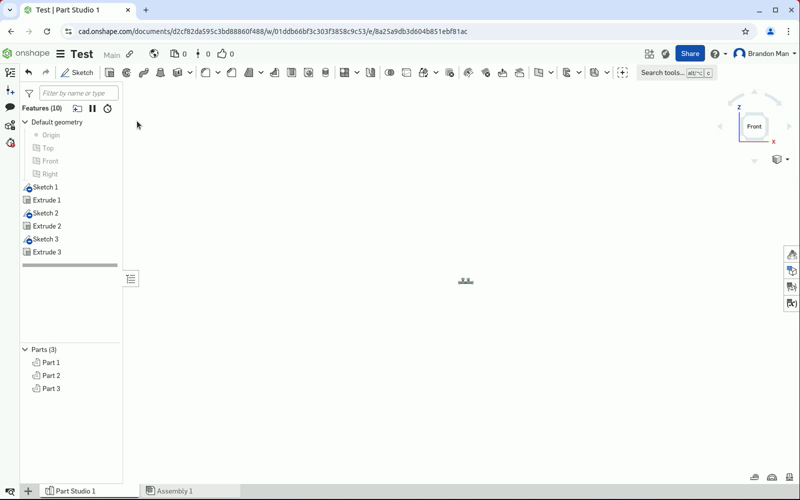
key(shift+7)
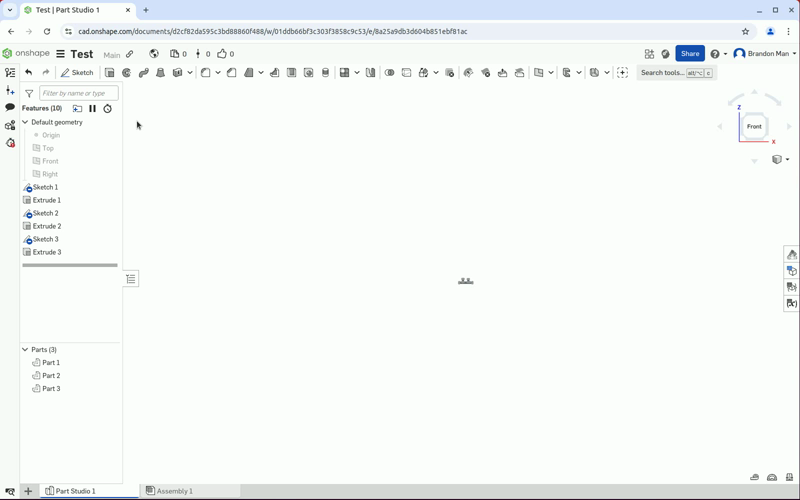
key(left, 2)
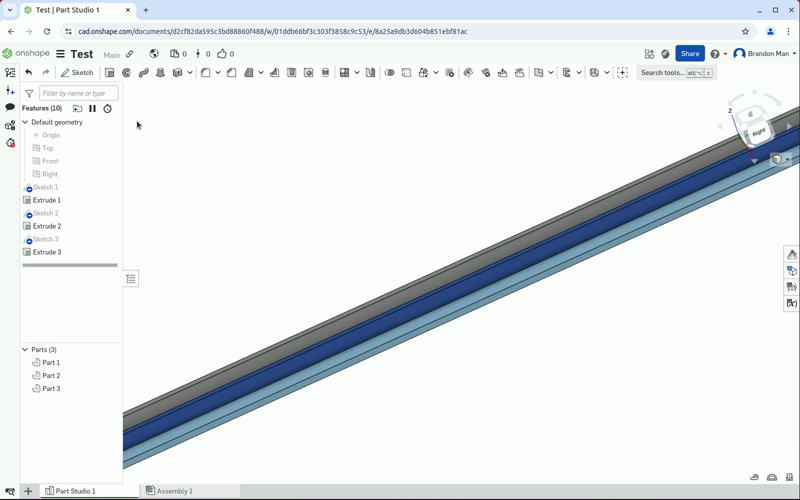
key(down, 2)
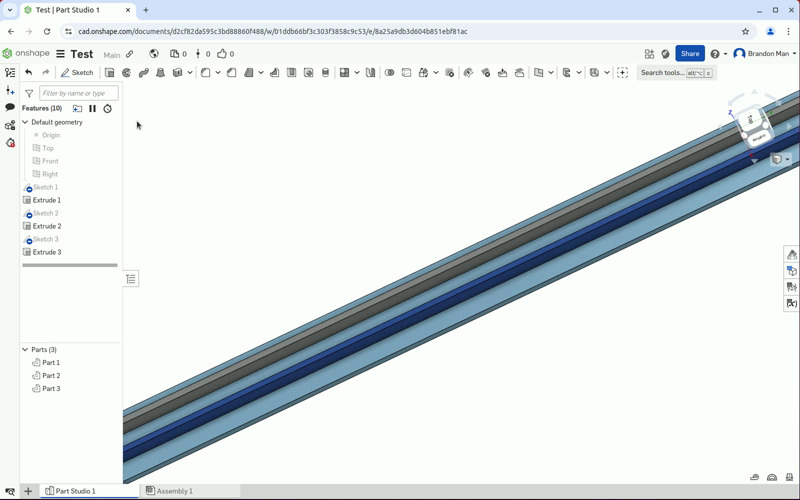
key(up, 2)
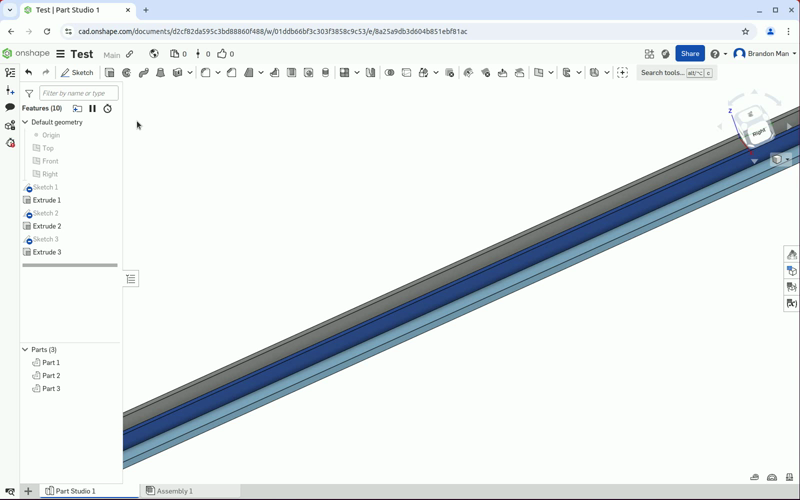
key(right, 2)
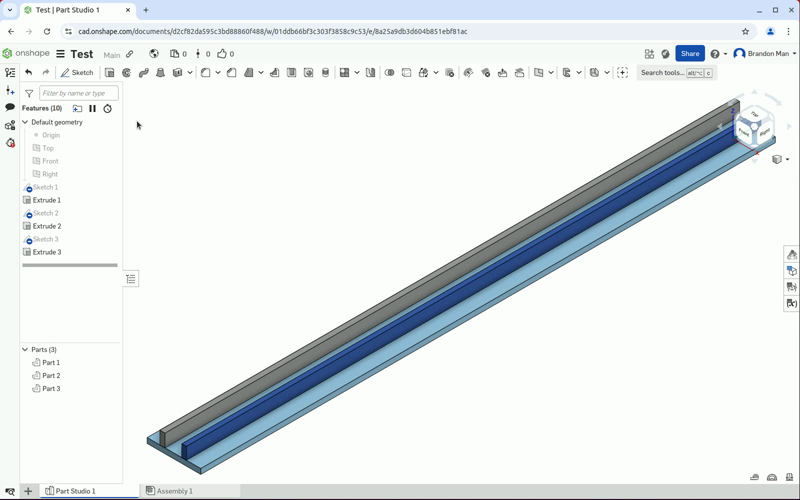
mouse_move(73, 189)
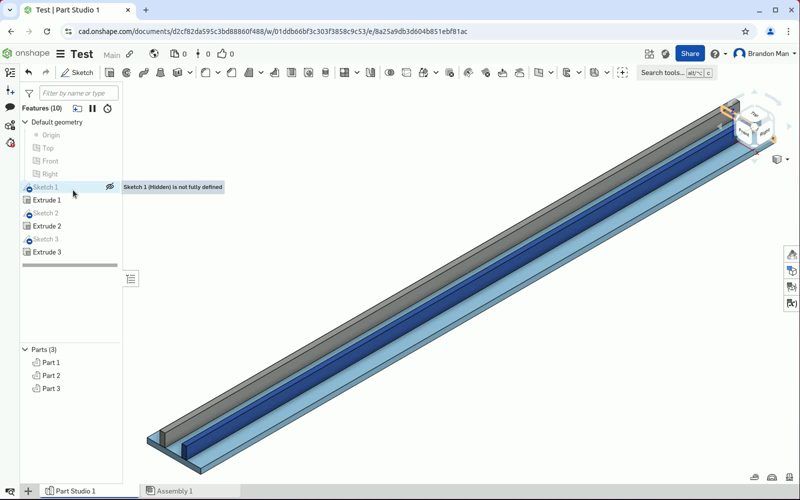
click(73, 189)